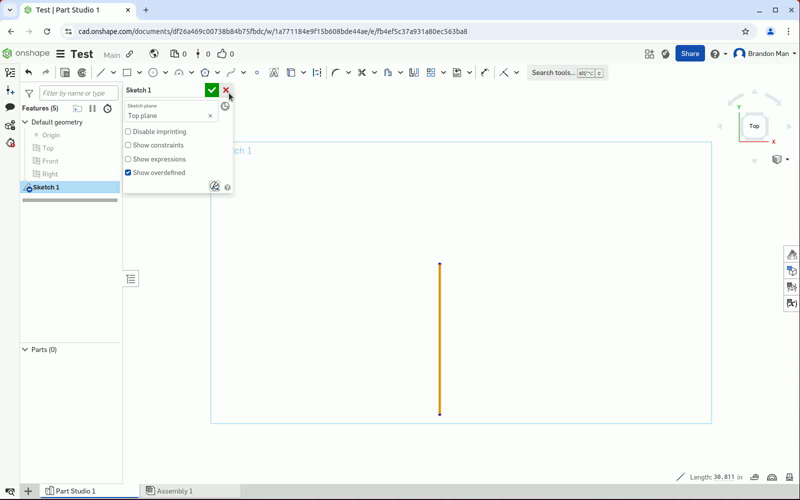
key(shift+h)
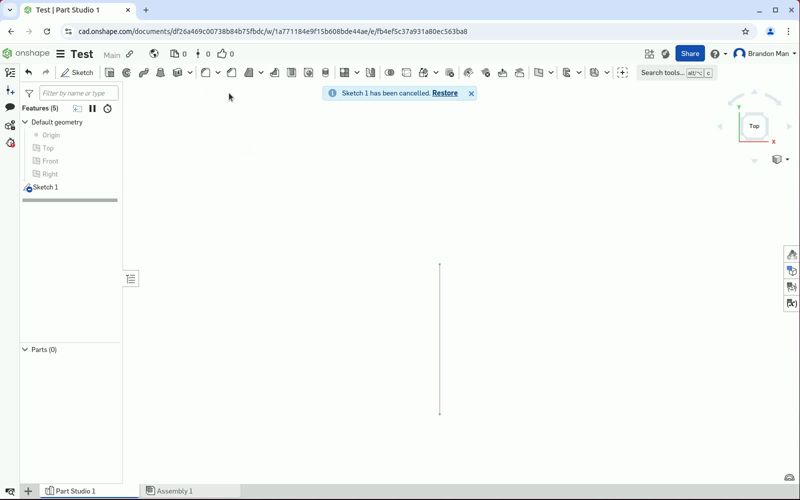
key(shift+s)
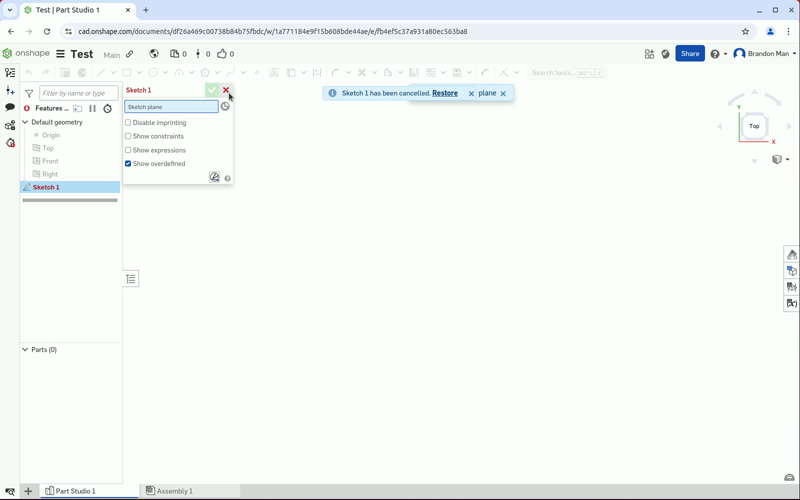
mouse_move(73, 150)
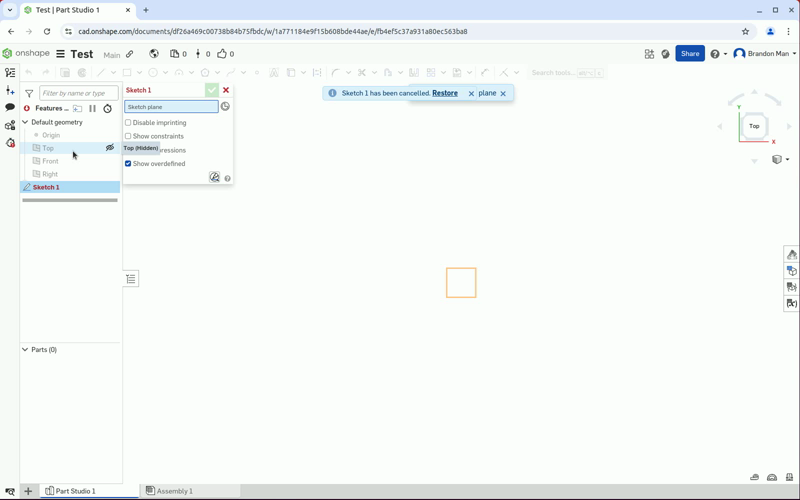
click(73, 150)
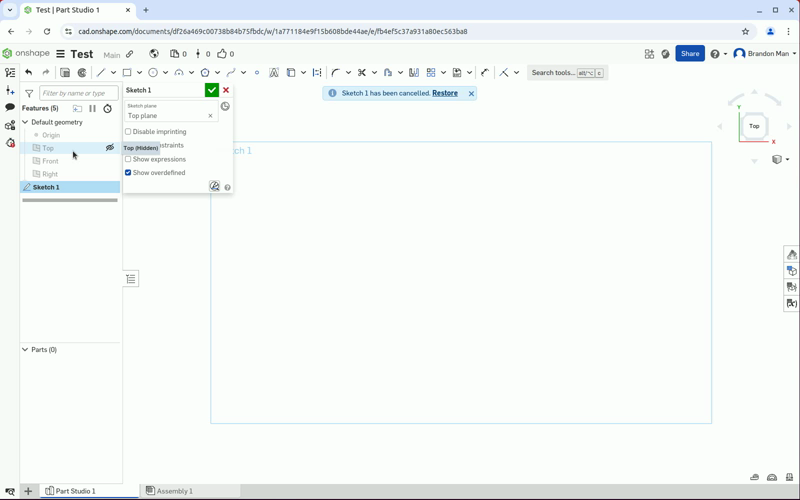
mouse_move(73, 352)
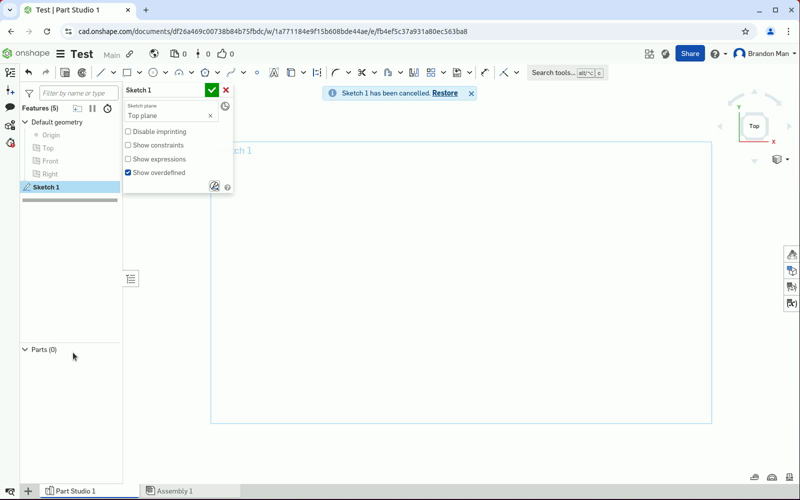
key(y)
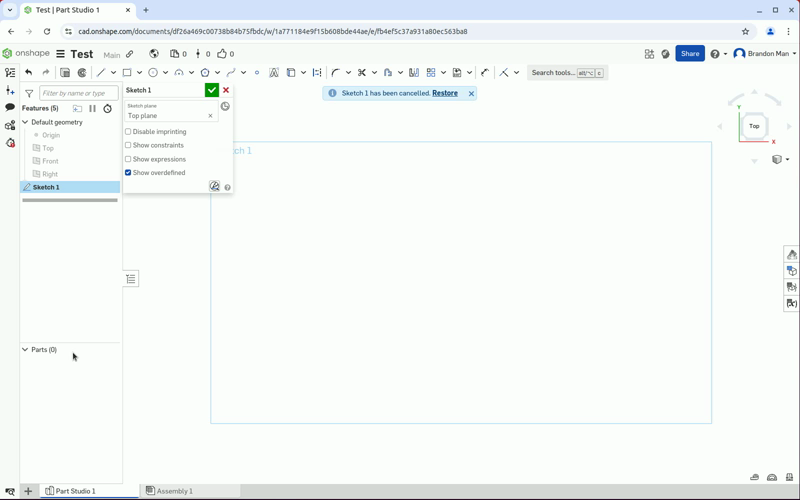
key(c)
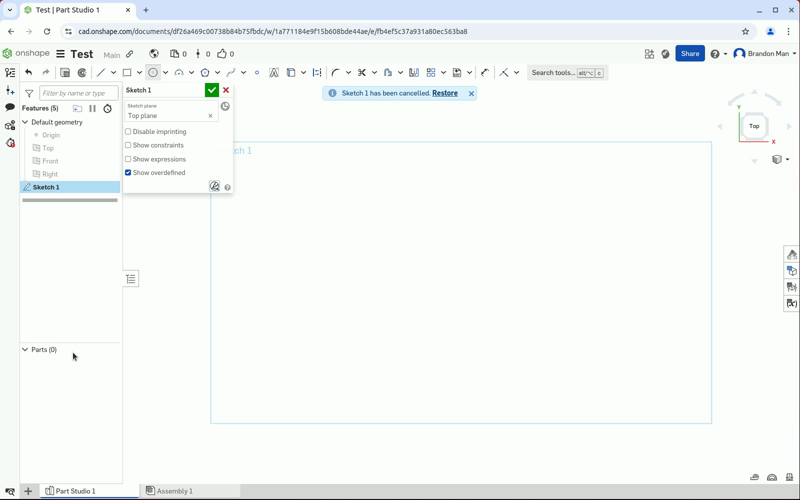
key_down(shift)
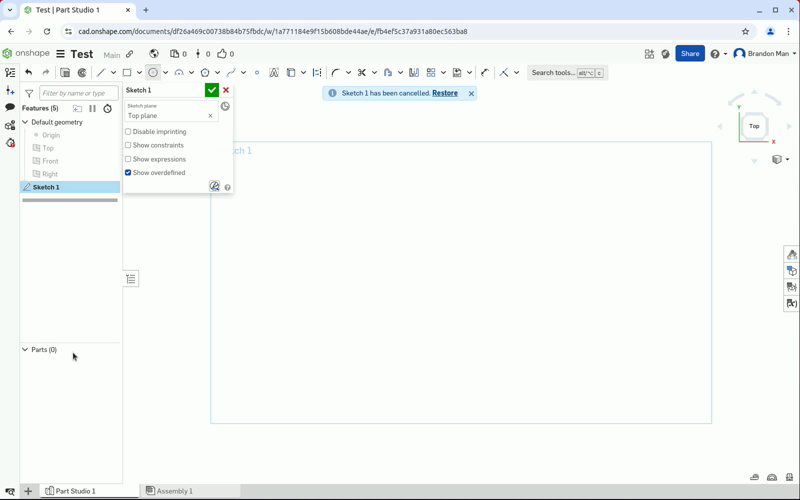
mouse_move(461, 178)
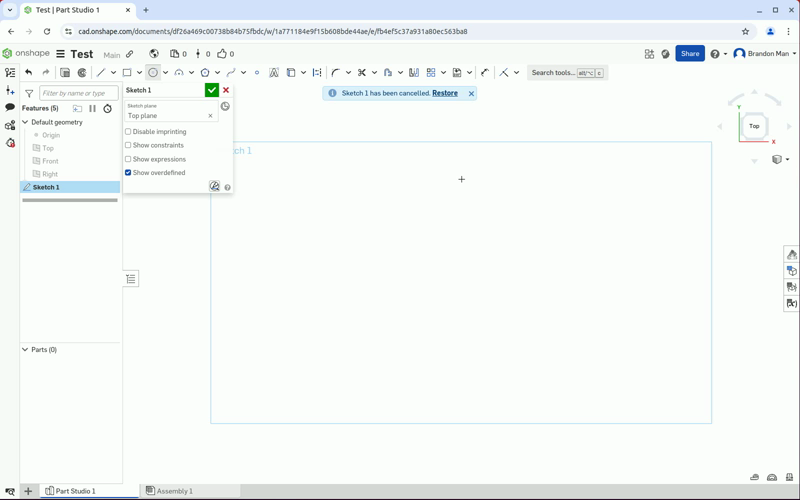
click(461, 178)
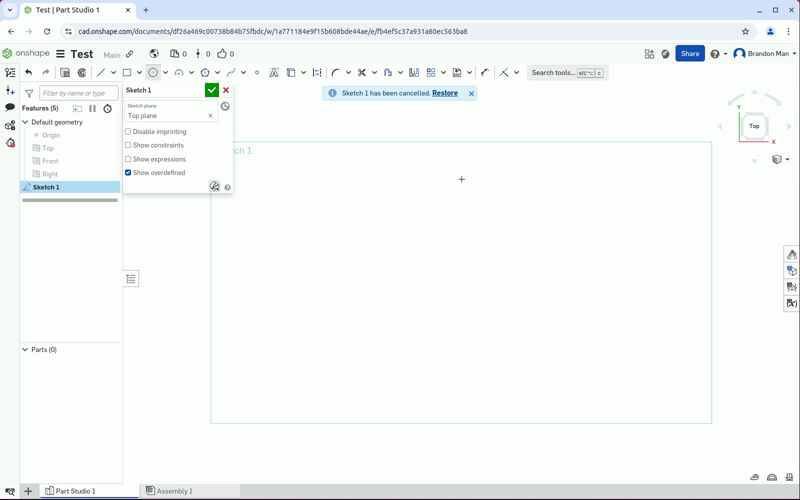
key_up(shift)
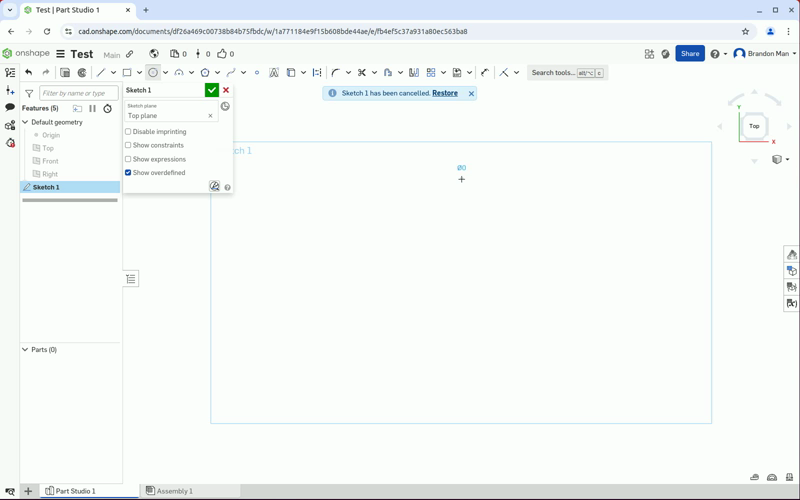
mouse_move(471, 178)
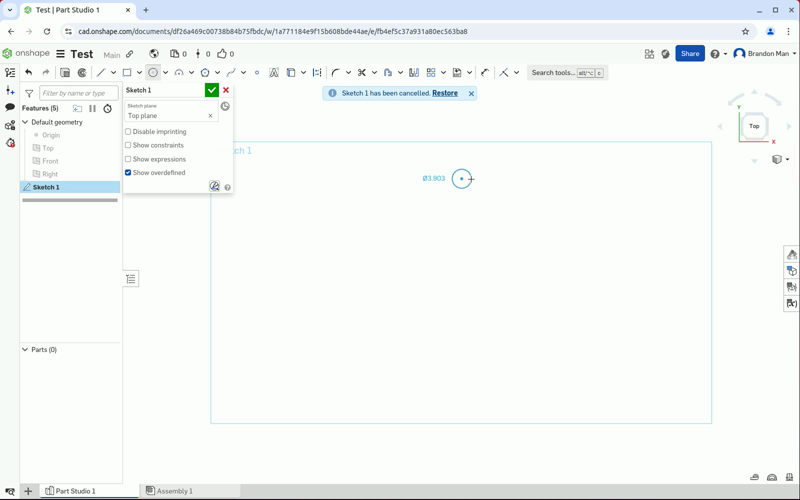
click(471, 178)
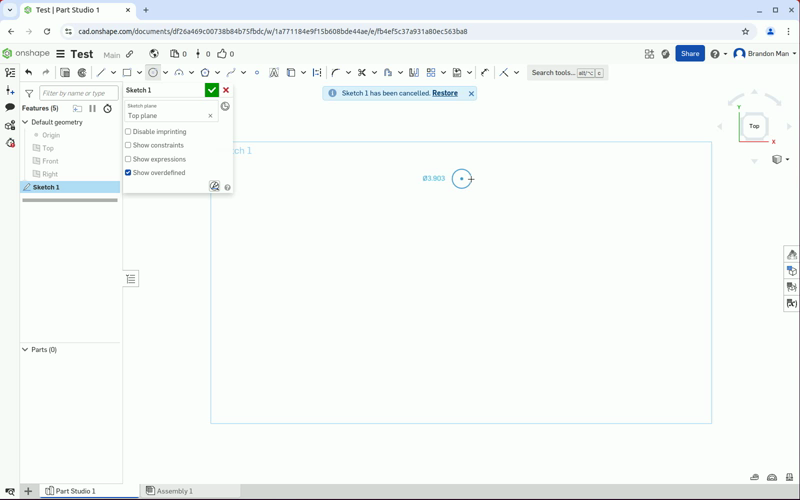
key(esc)
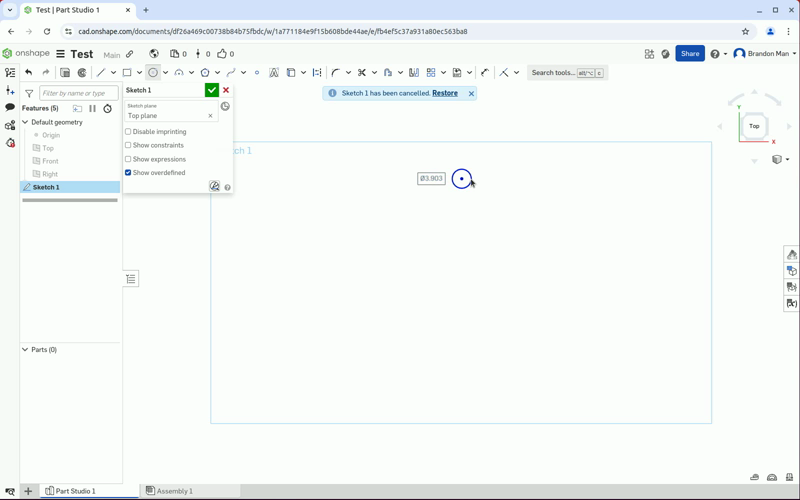
key(c)
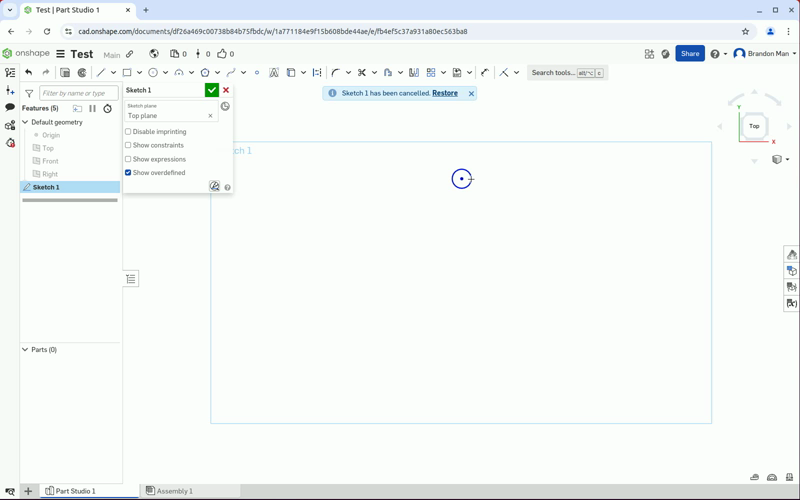
key_down(shift)
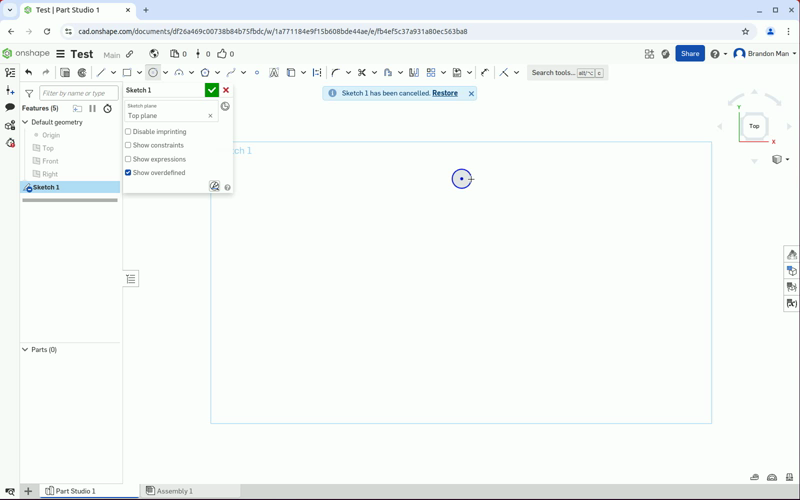
mouse_move(461, 178)
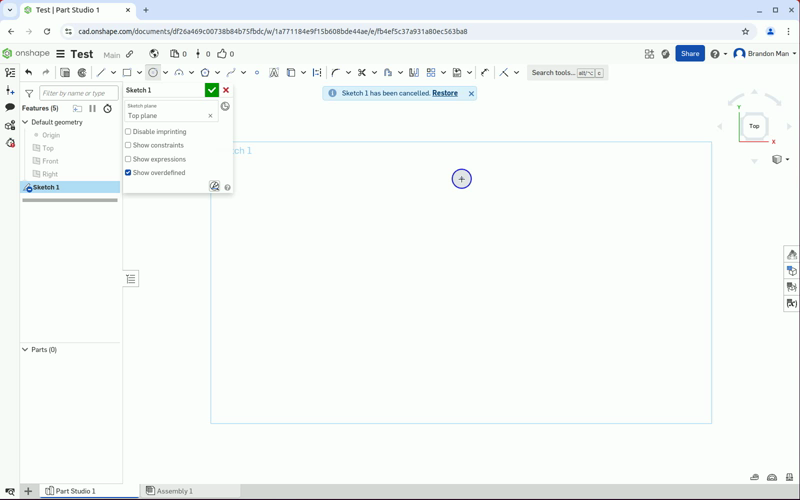
click(461, 178)
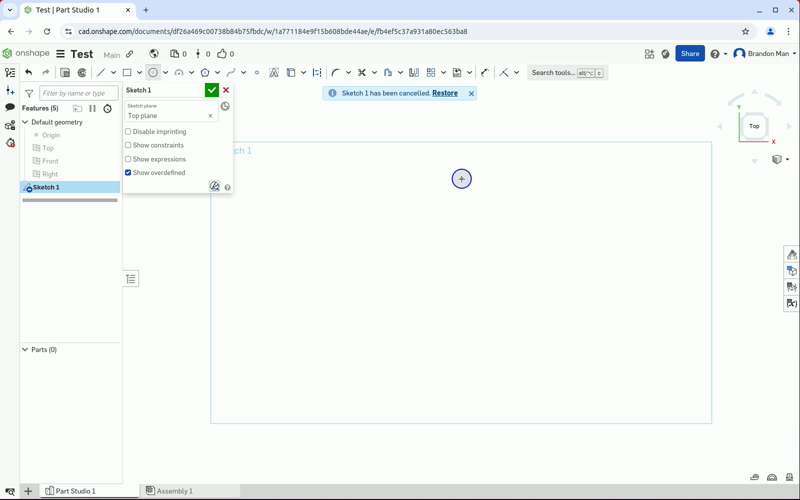
key_up(shift)
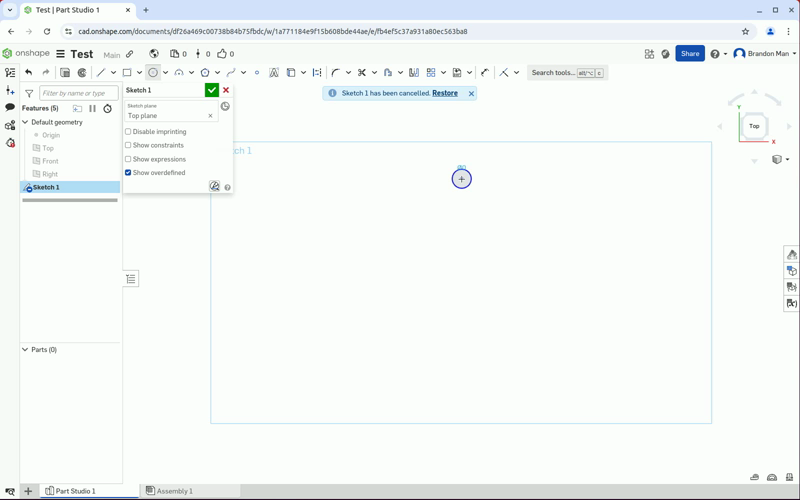
mouse_move(464, 178)
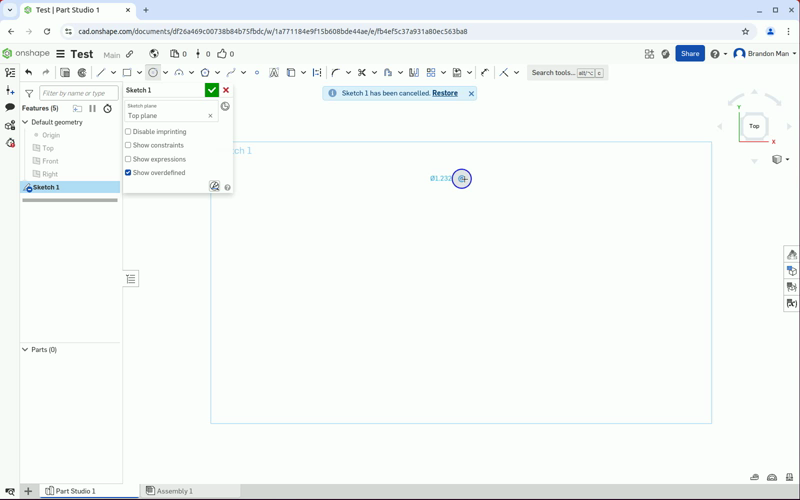
scroll(6)
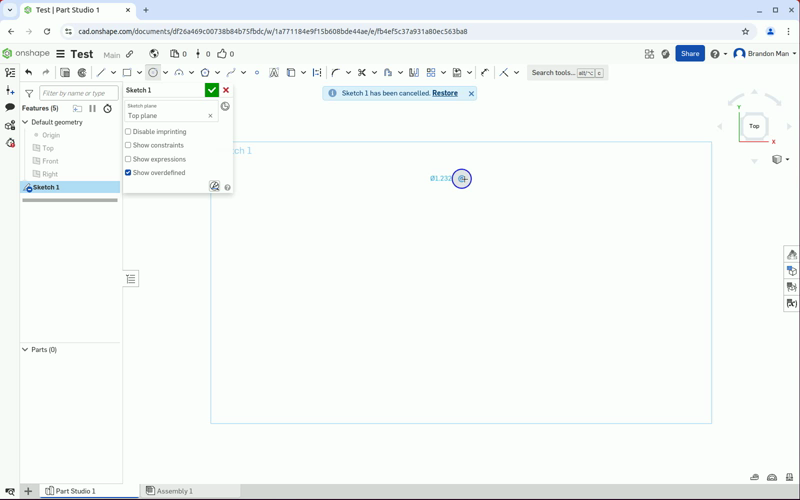
scroll(6)
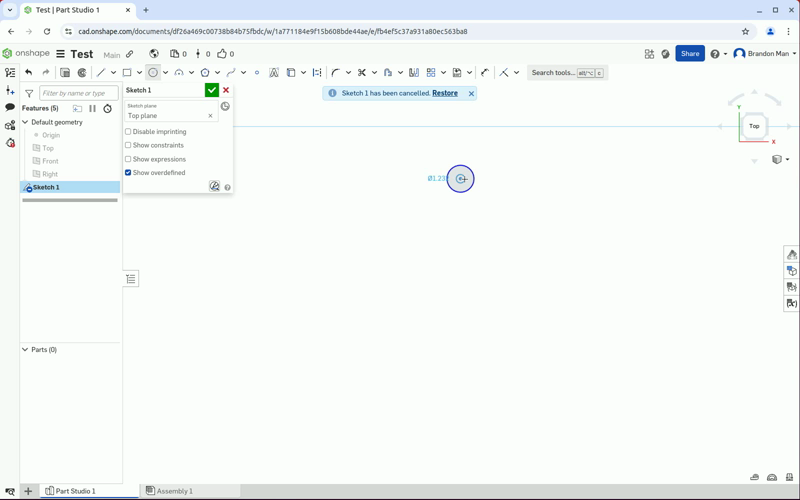
scroll(6)
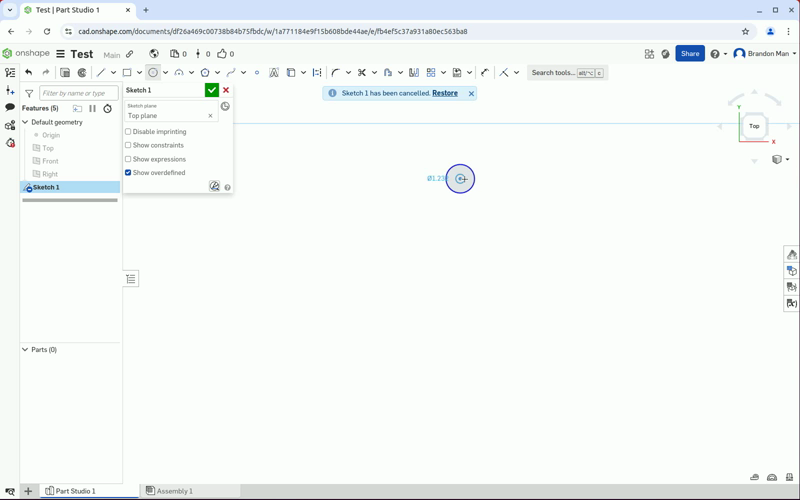
scroll(6)
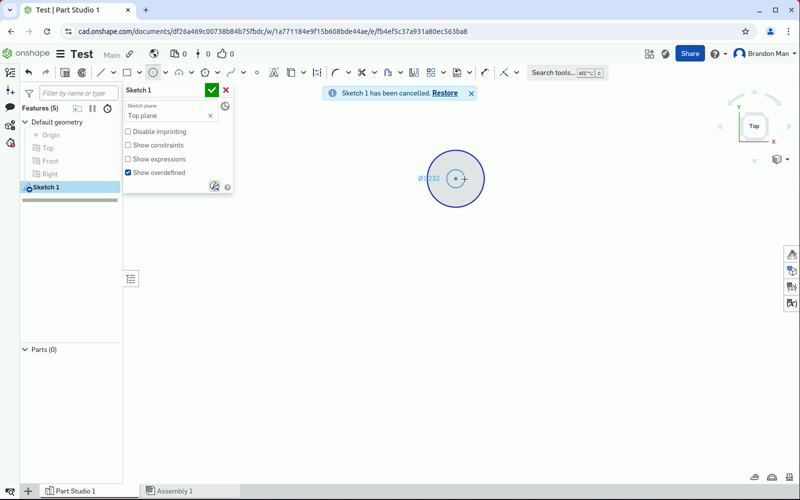
scroll(6)
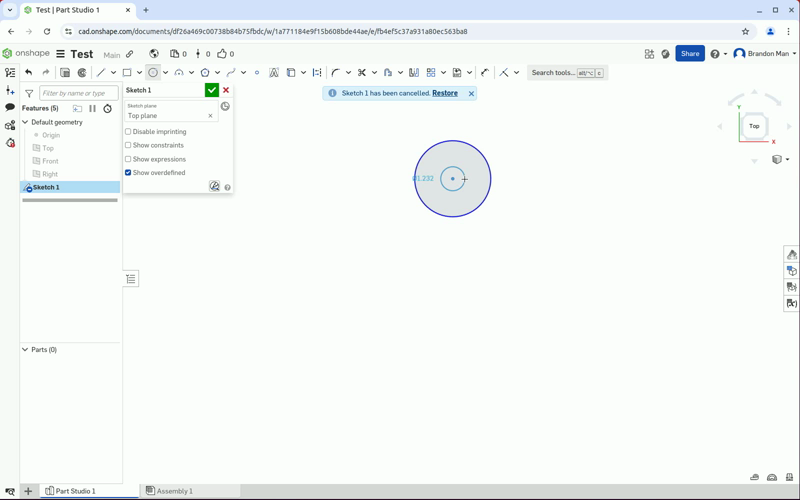
scroll(6)
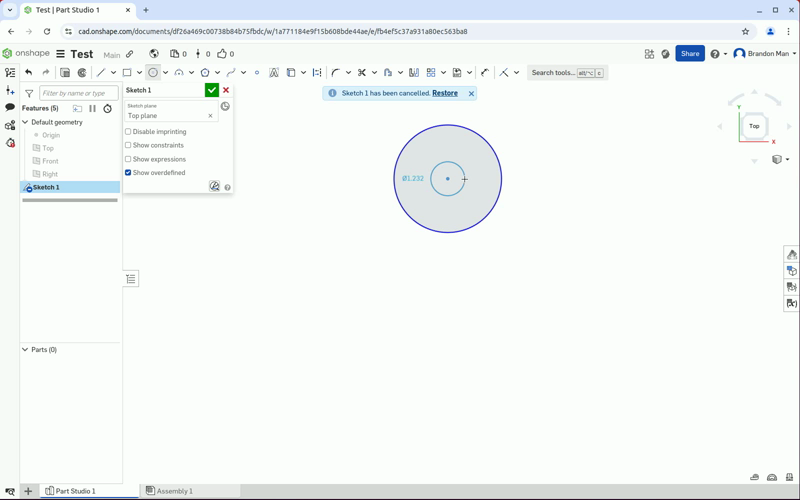
scroll(6)
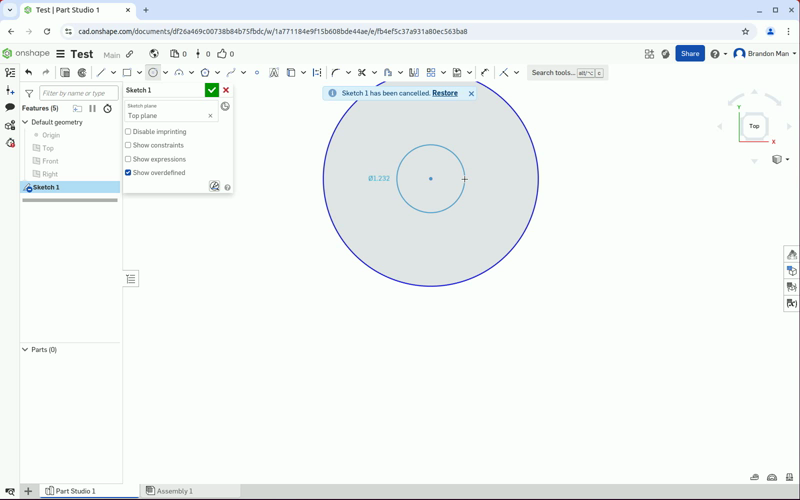
click(464, 178)
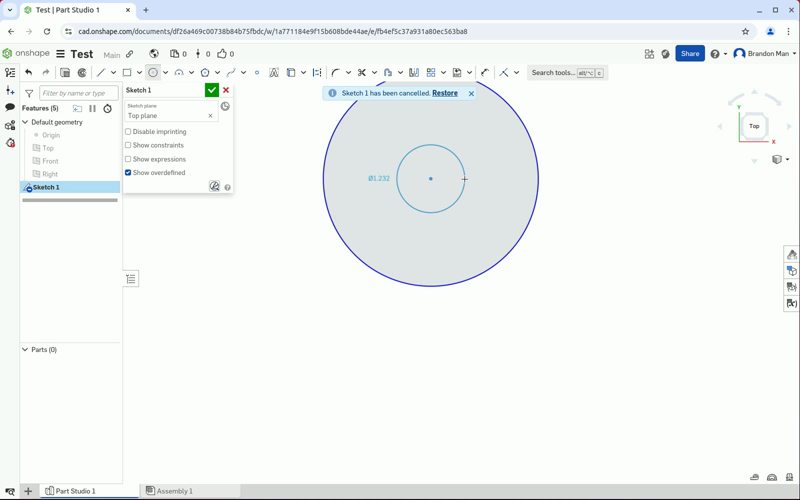
scroll(-6)
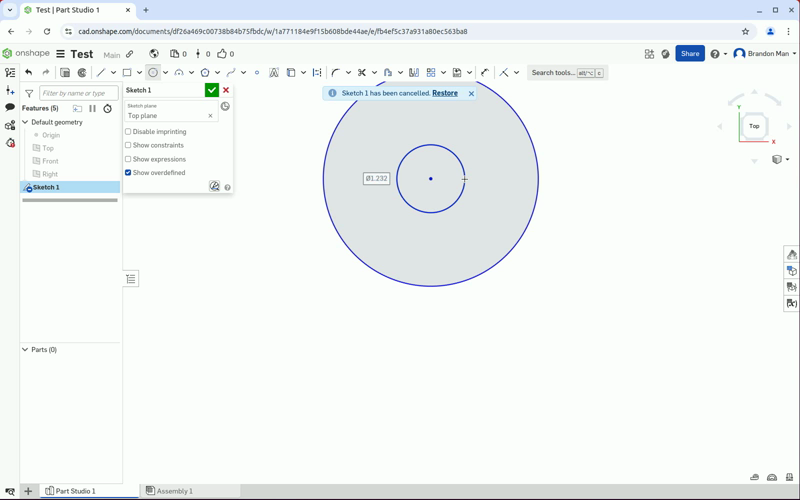
scroll(-6)
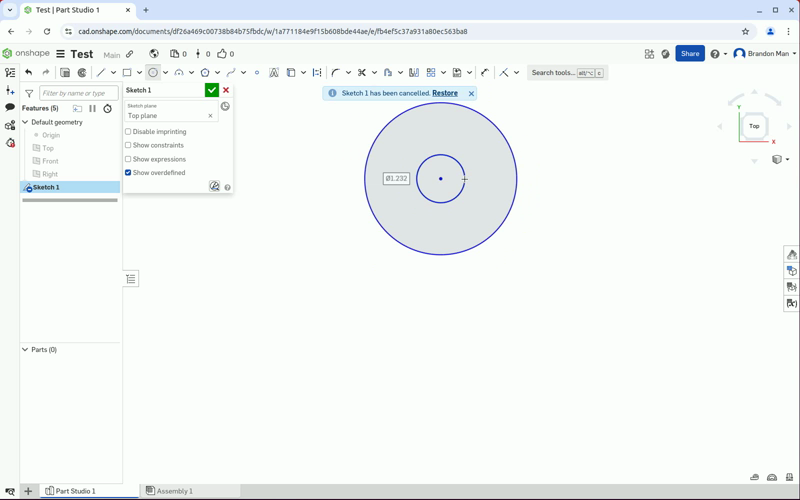
scroll(-6)
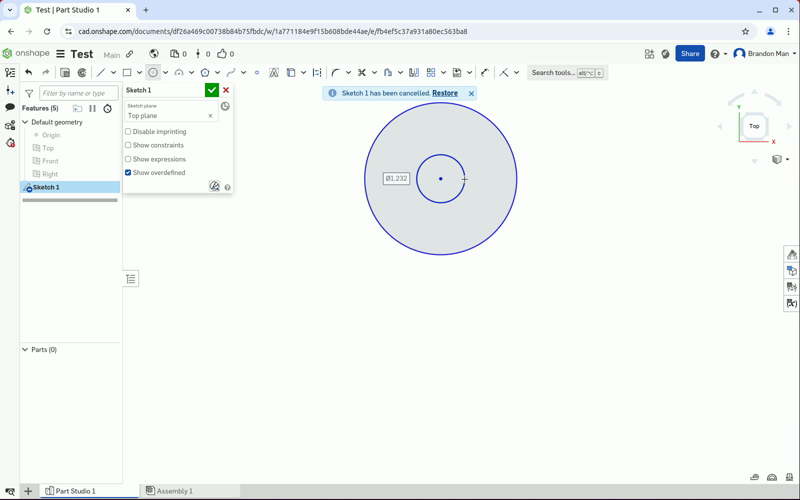
scroll(-6)
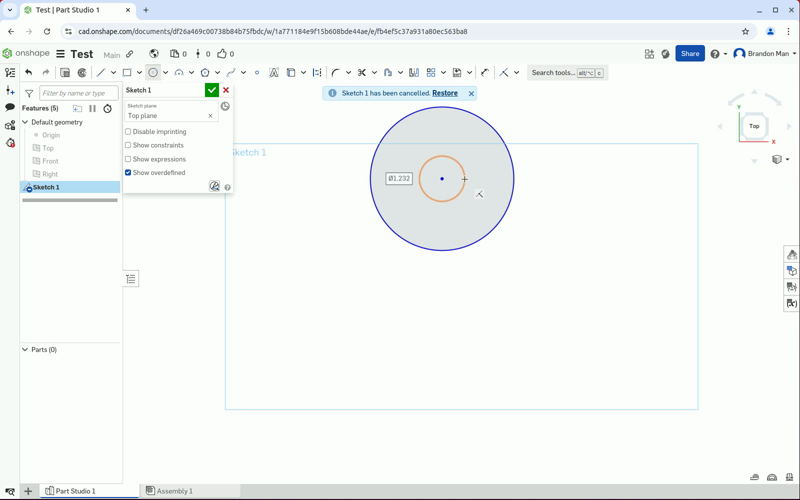
scroll(-6)
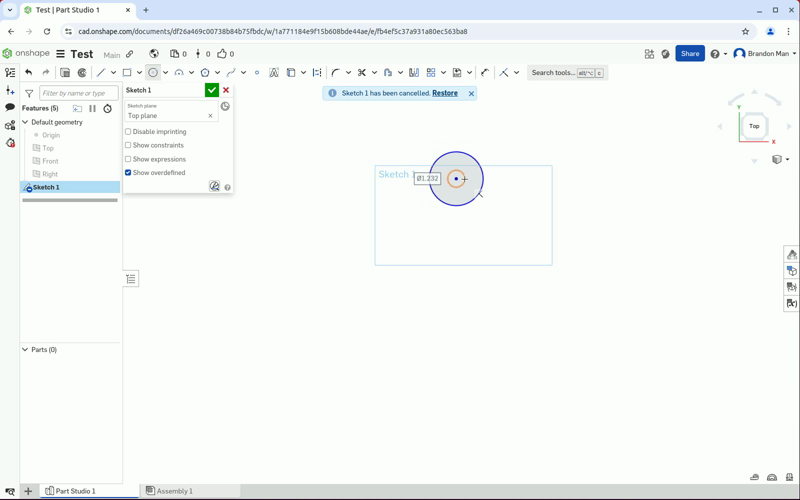
scroll(-6)
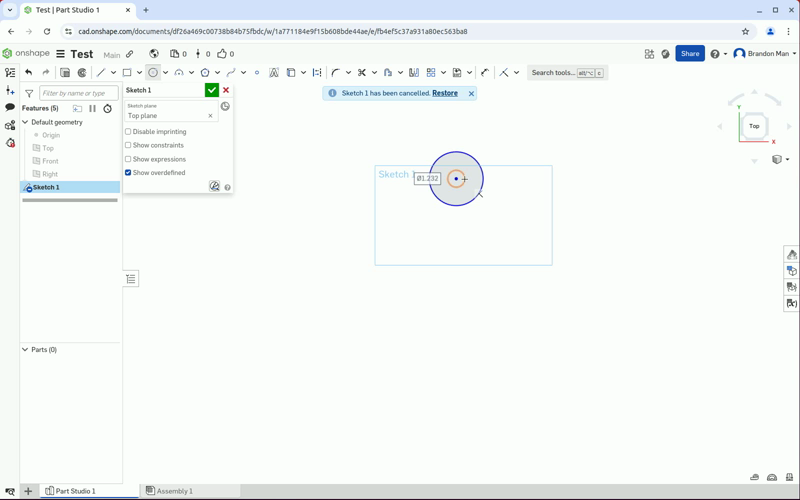
scroll(-6)
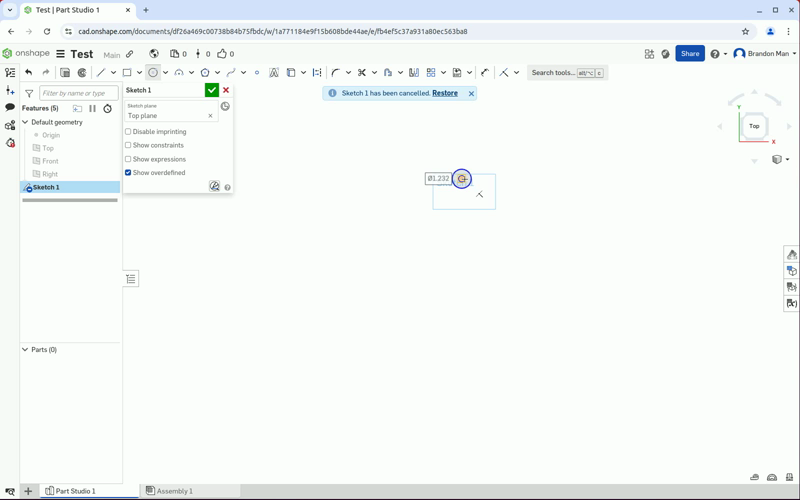
key(esc)
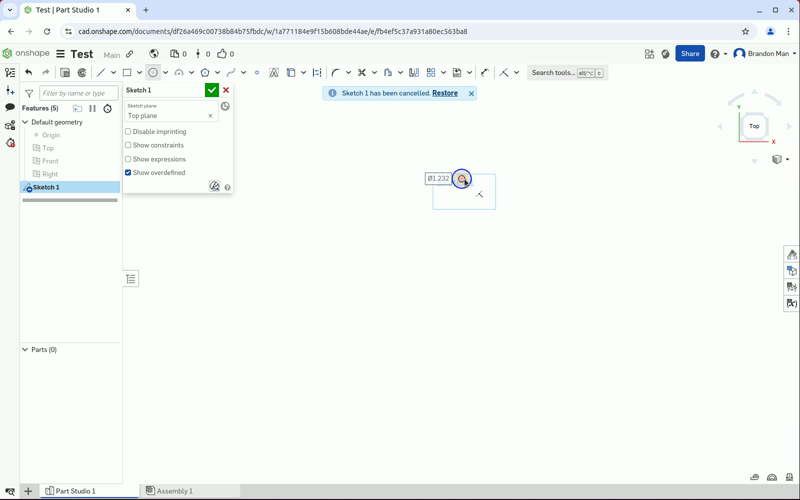
mouse_move(456, 174)
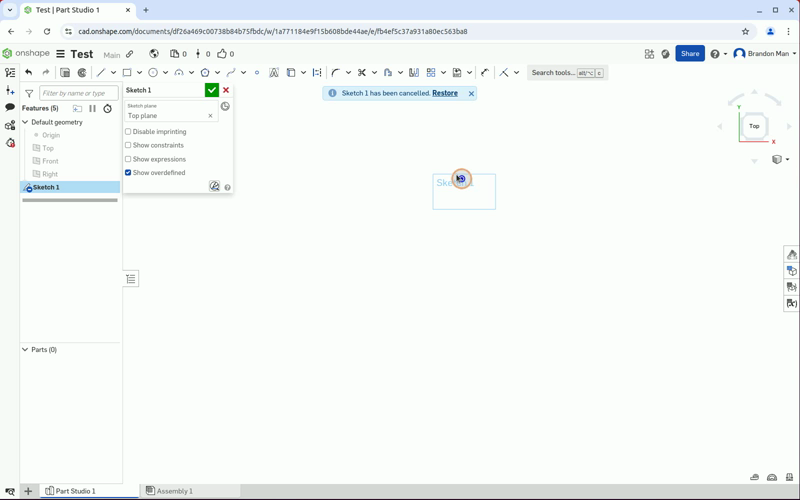
scroll(6)
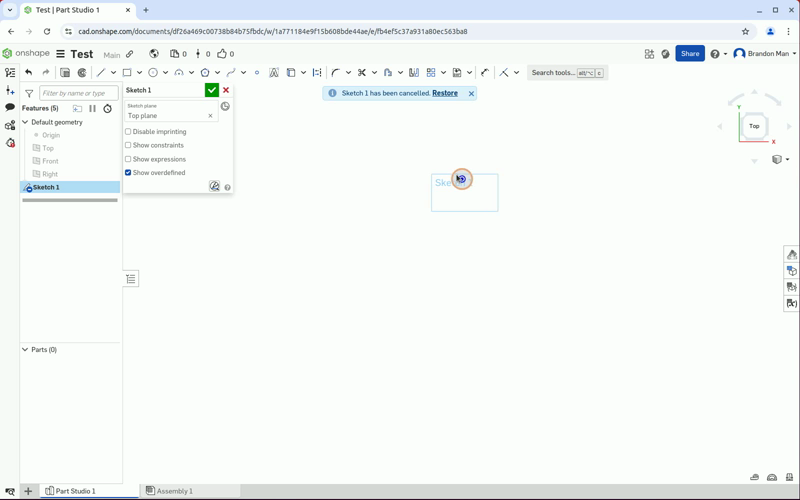
scroll(6)
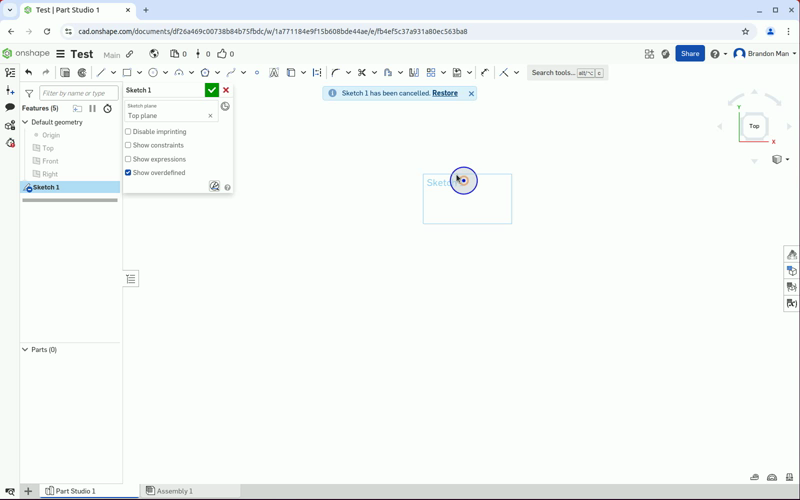
scroll(6)
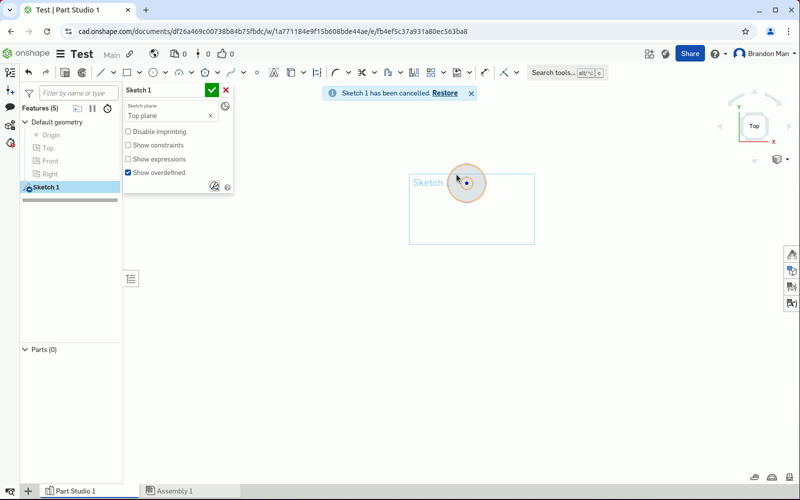
scroll(6)
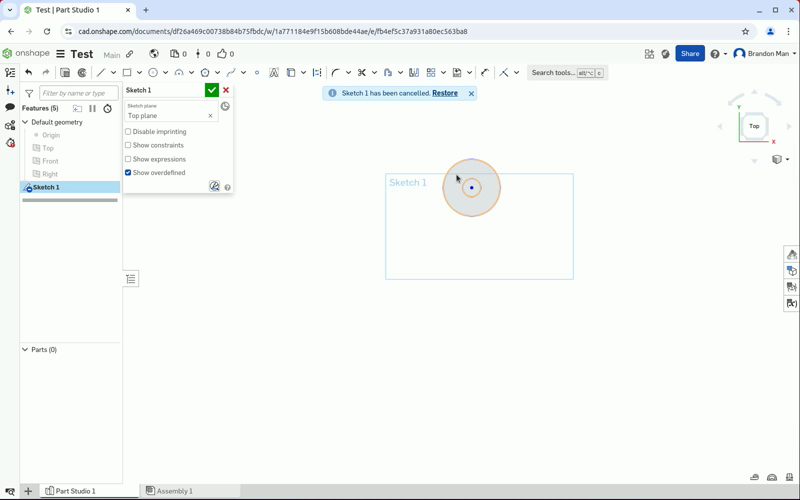
scroll(6)
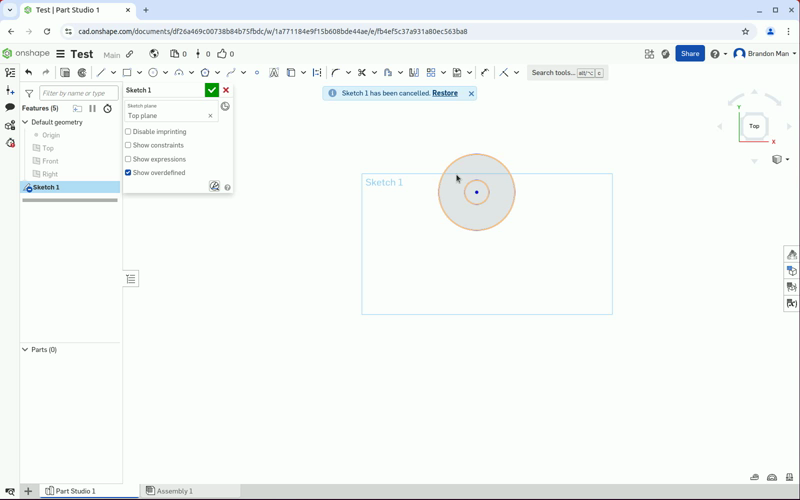
scroll(6)
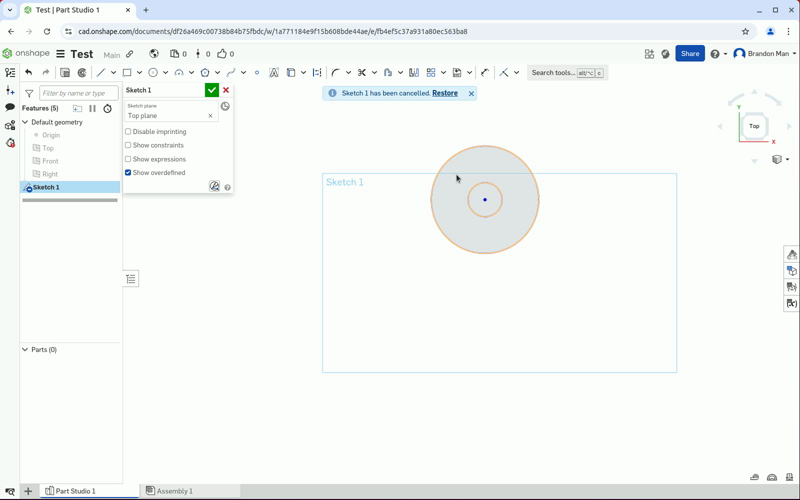
scroll(6)
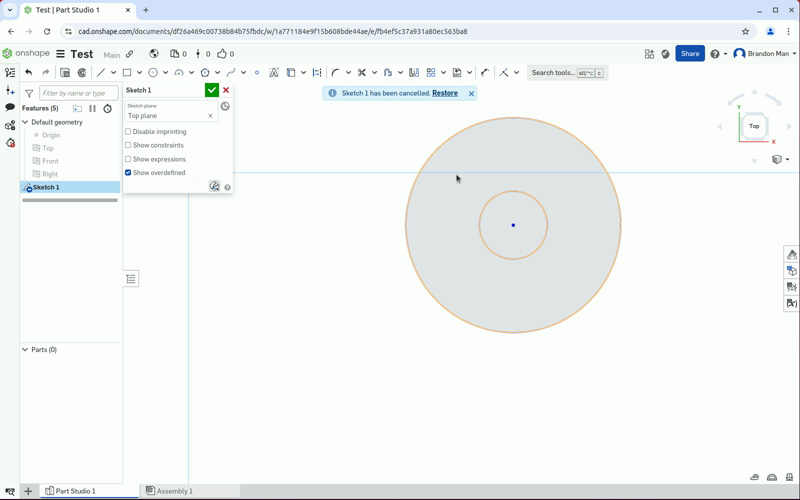
click(456, 174)
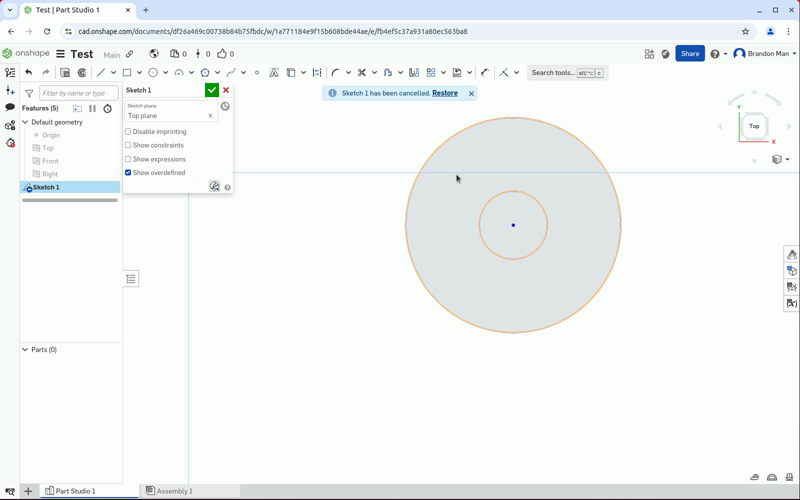
scroll(-6)
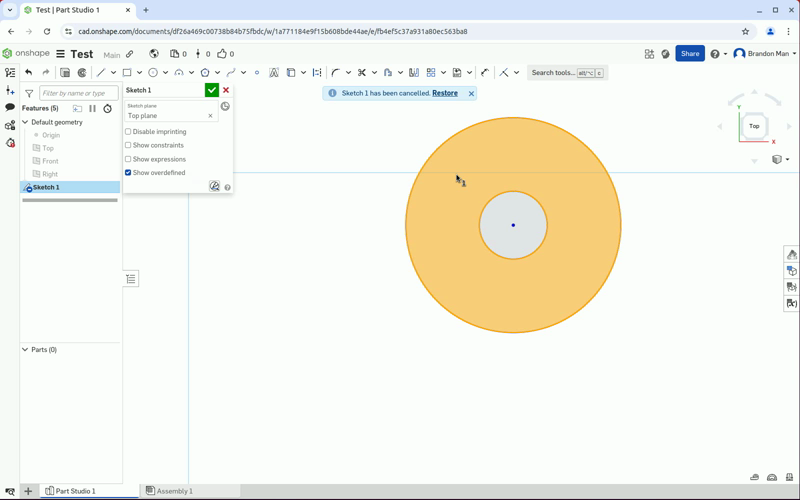
scroll(-6)
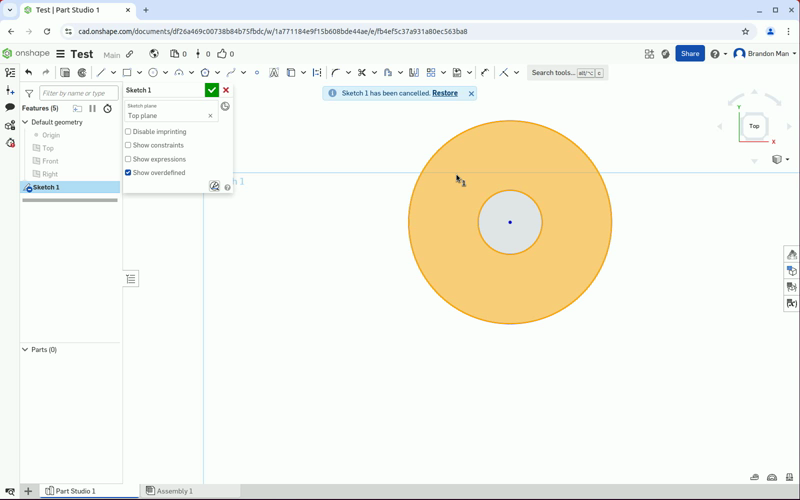
scroll(-6)
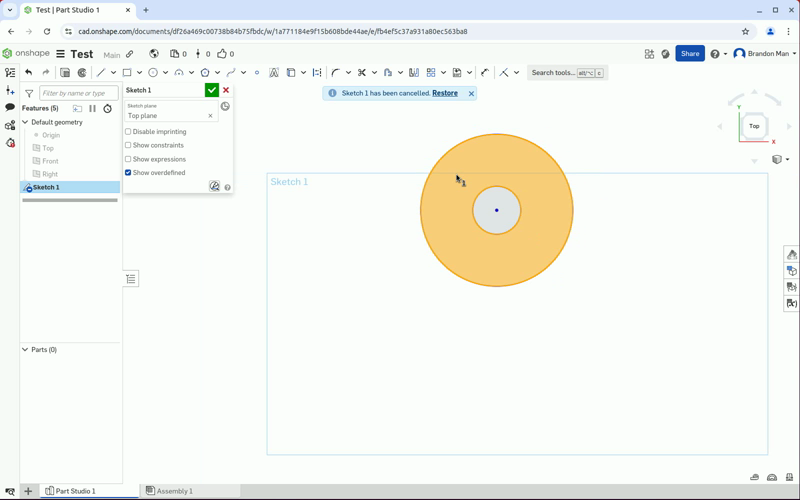
scroll(-6)
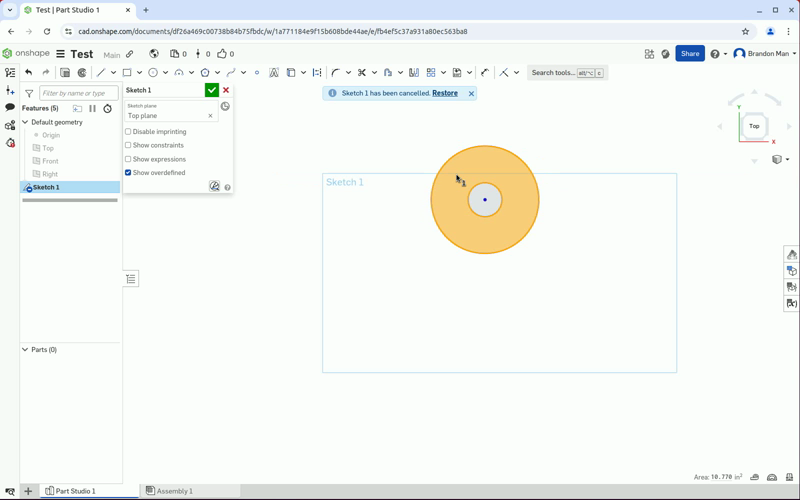
scroll(-6)
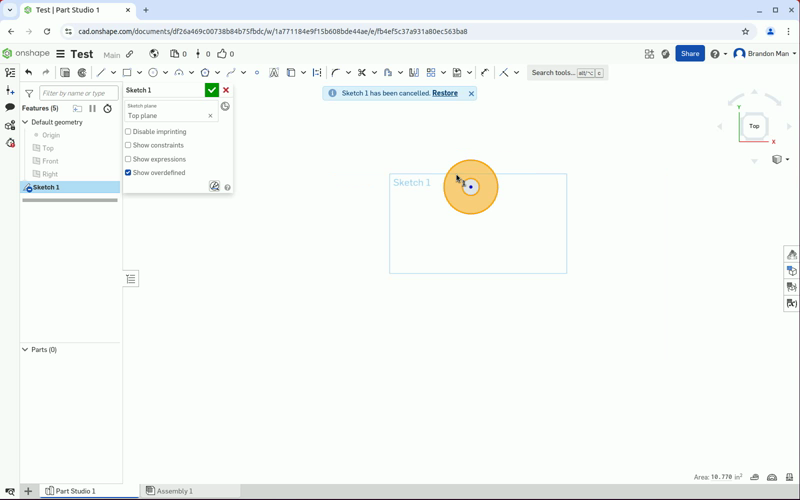
scroll(-6)
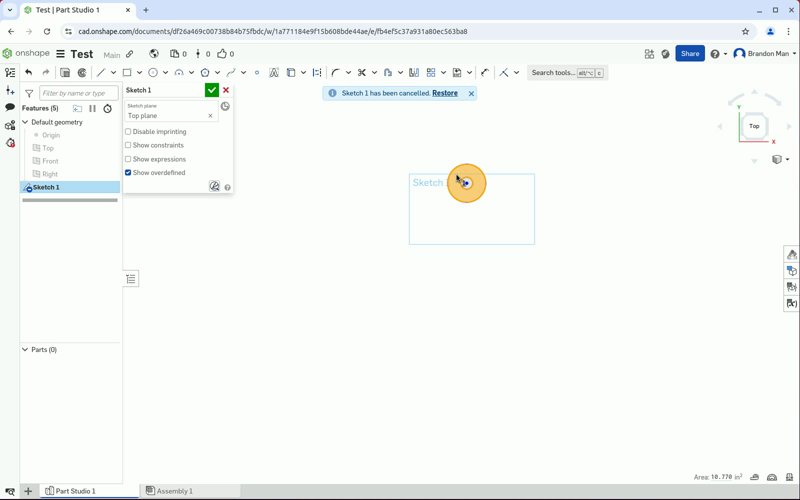
scroll(-6)
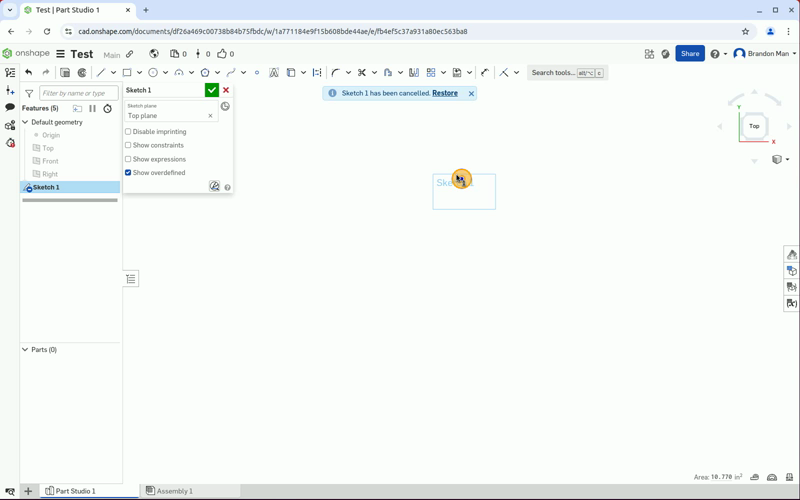
mouse_move(73, 352)
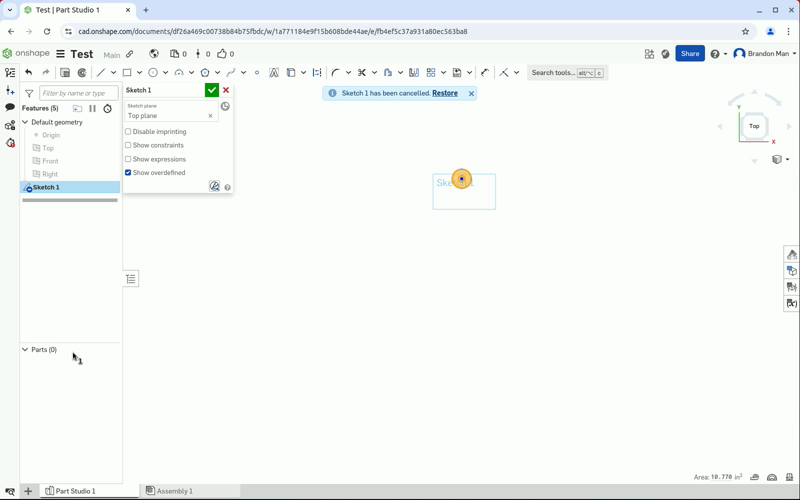
key(shift+y)
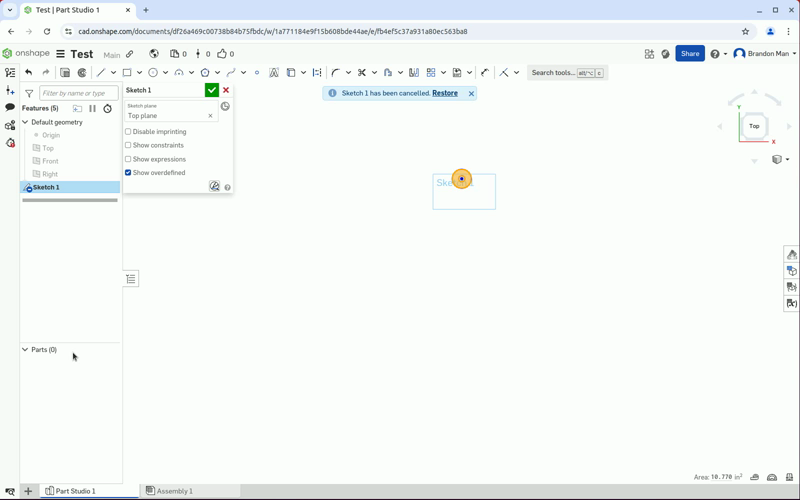
key(shift+e)
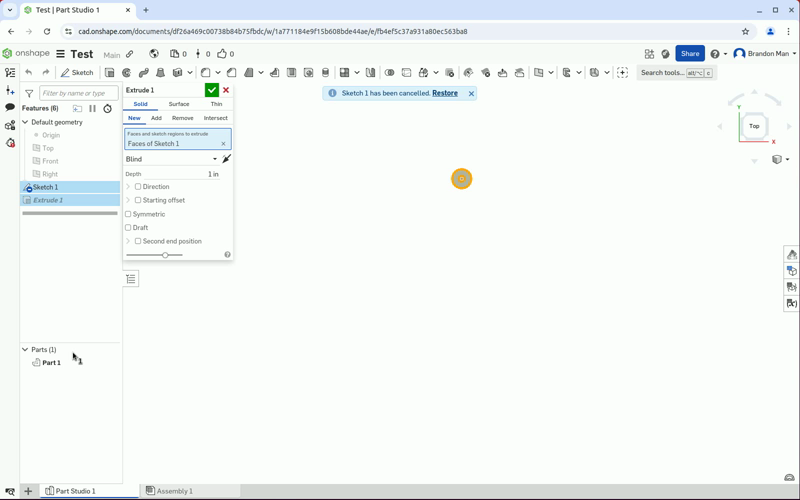
mouse_move(143, 106)
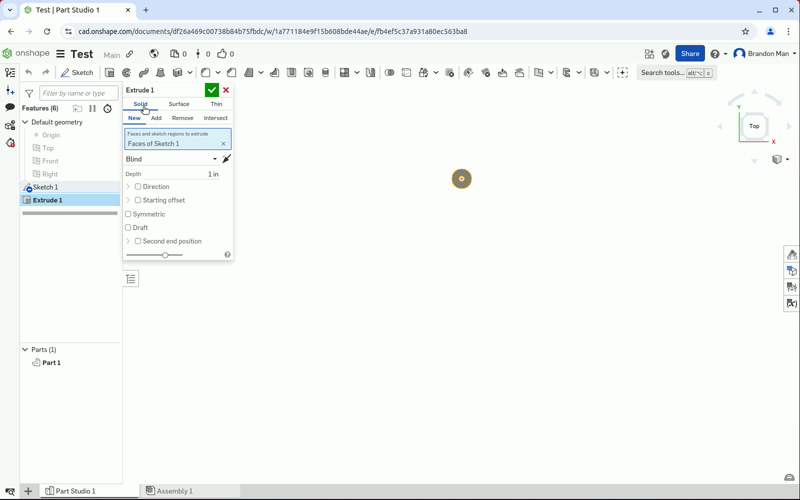
click(143, 106)
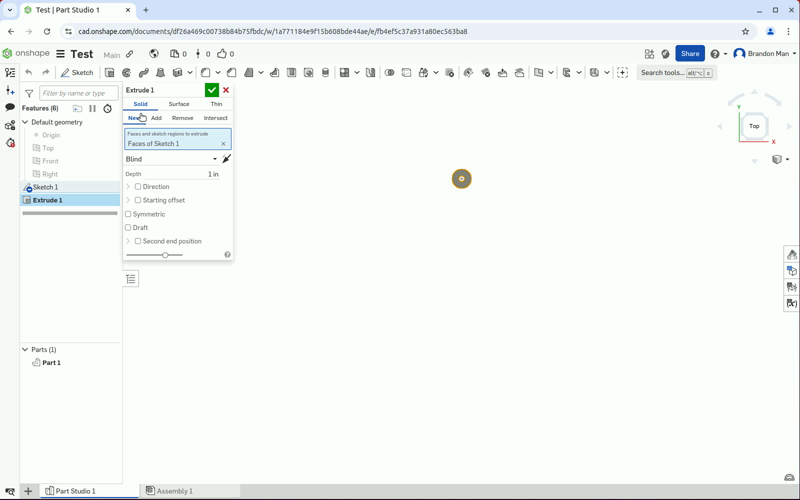
mouse_move(137, 120)
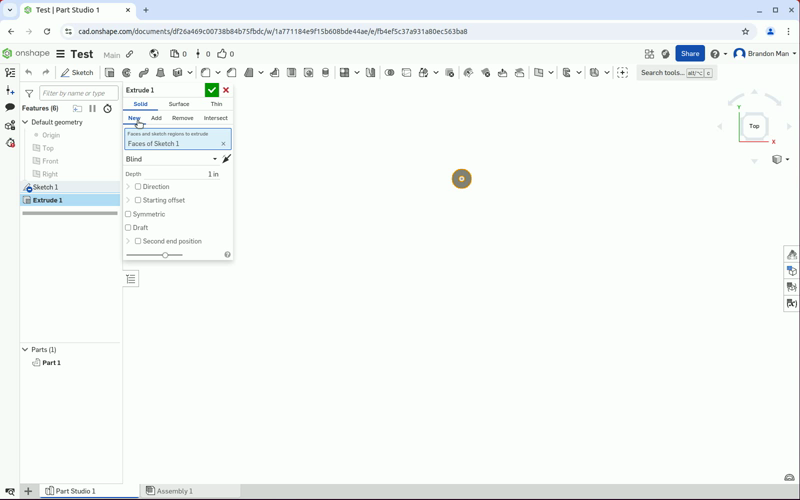
click(137, 120)
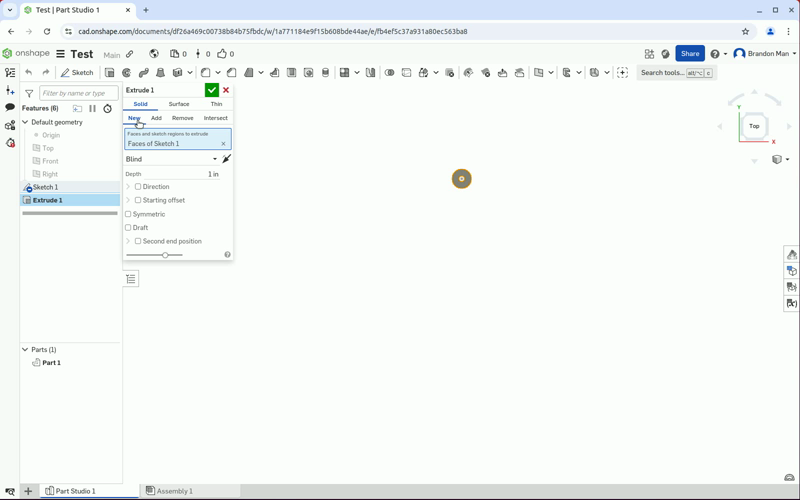
key(tab, 4)
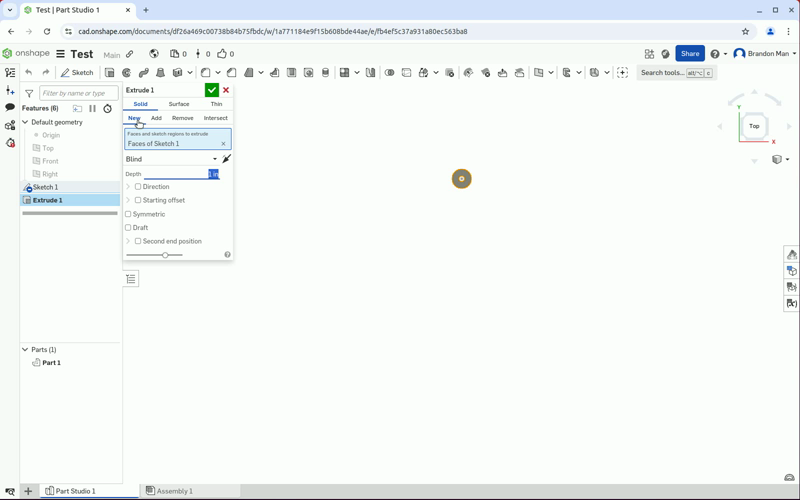
text(0.481)
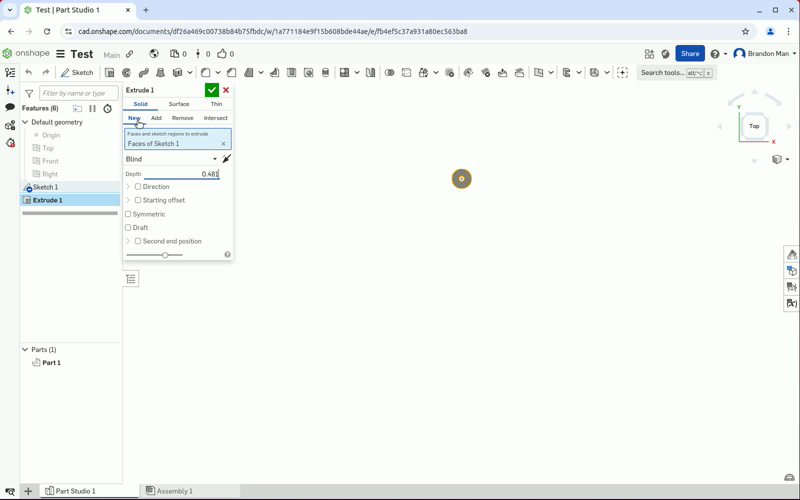
key(enter)
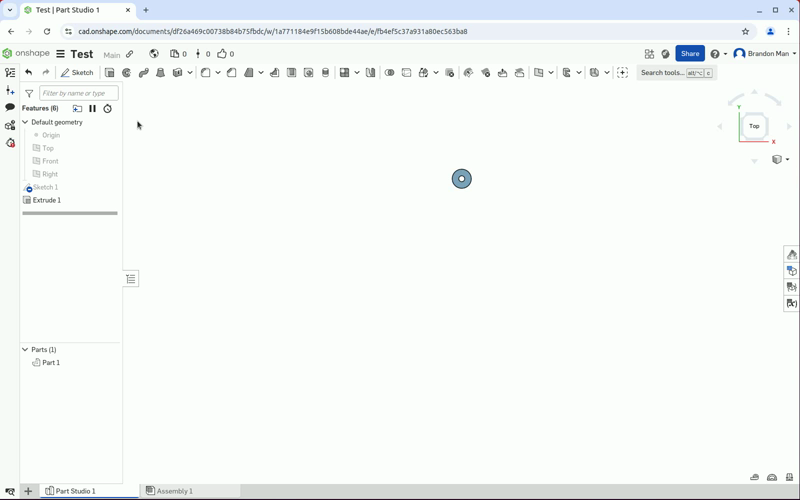
key(shift+h)
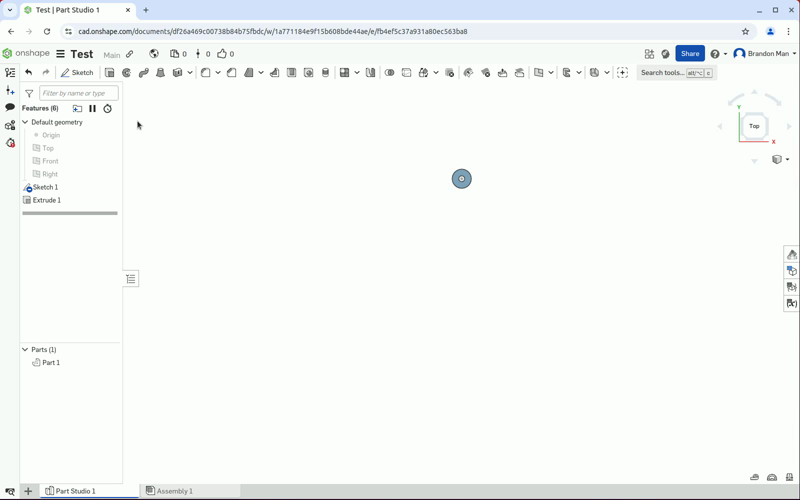
key(shift+h)
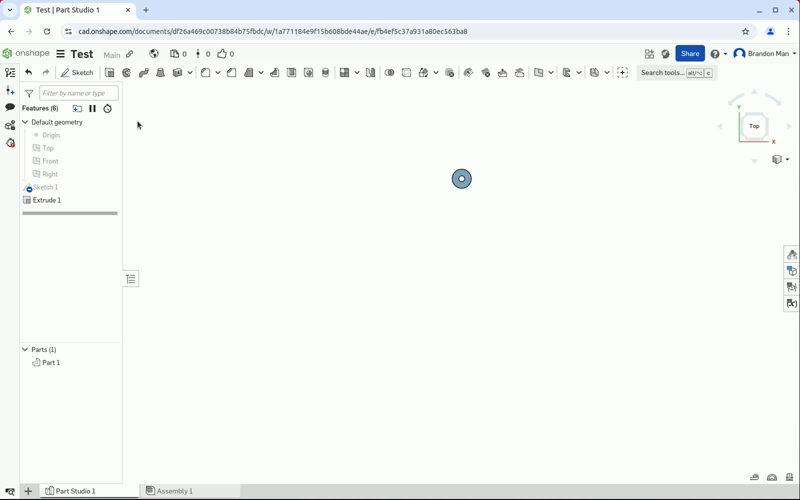
mouse_move(73, 189)
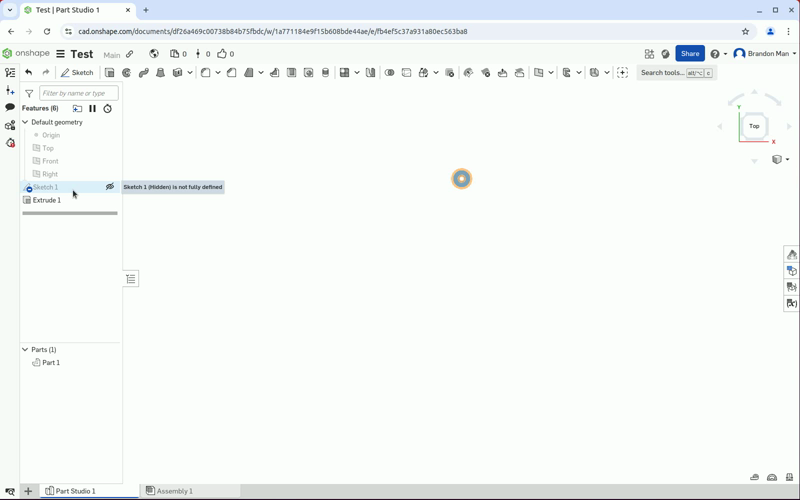
click(73, 189)
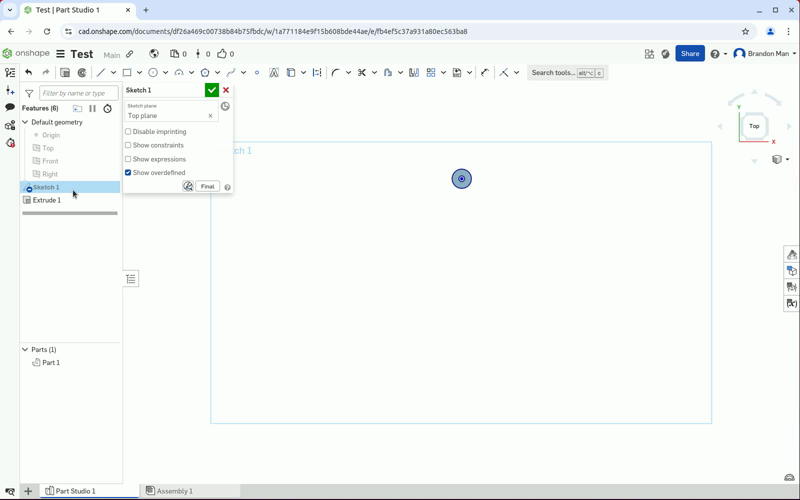
mouse_move(229, 92)
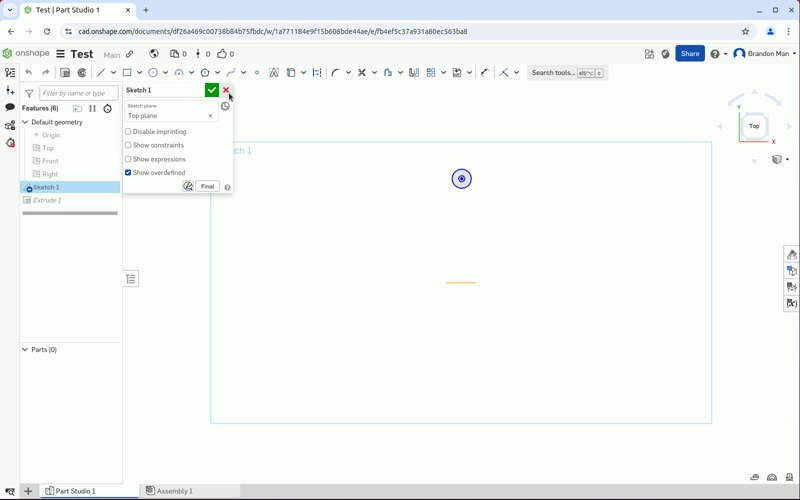
click(229, 92)
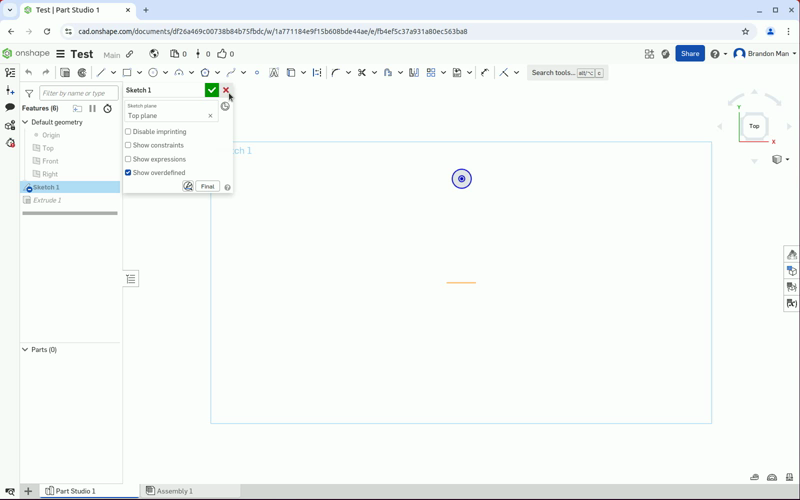
key(shift+s)
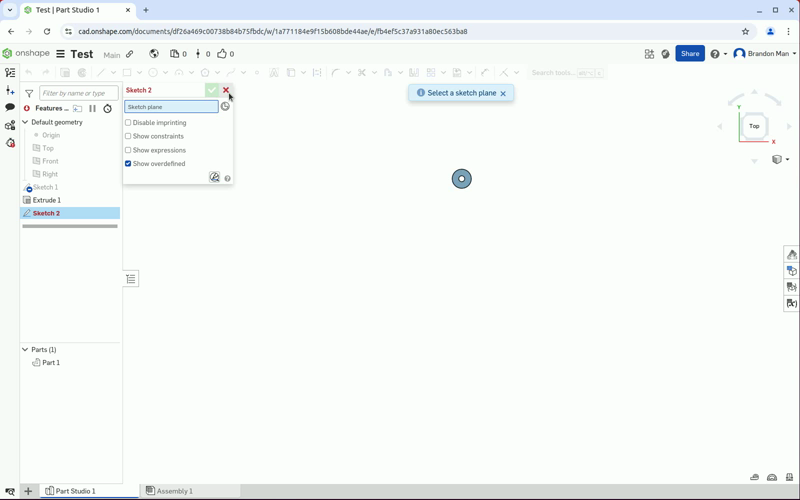
mouse_move(73, 150)
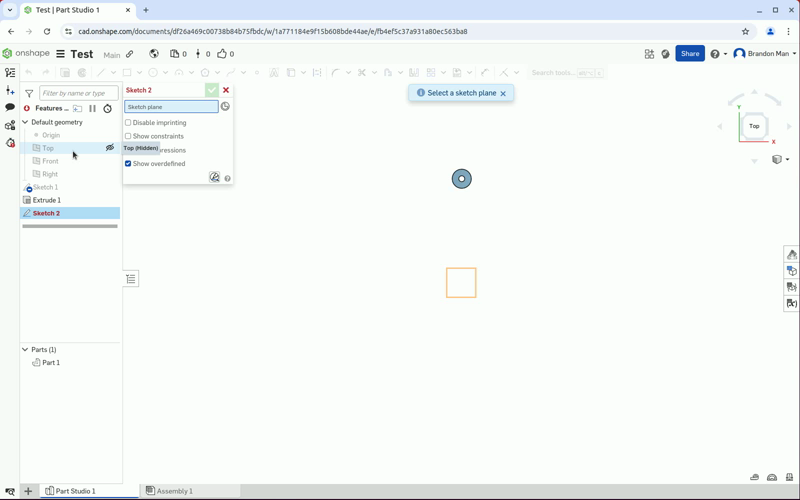
click(73, 150)
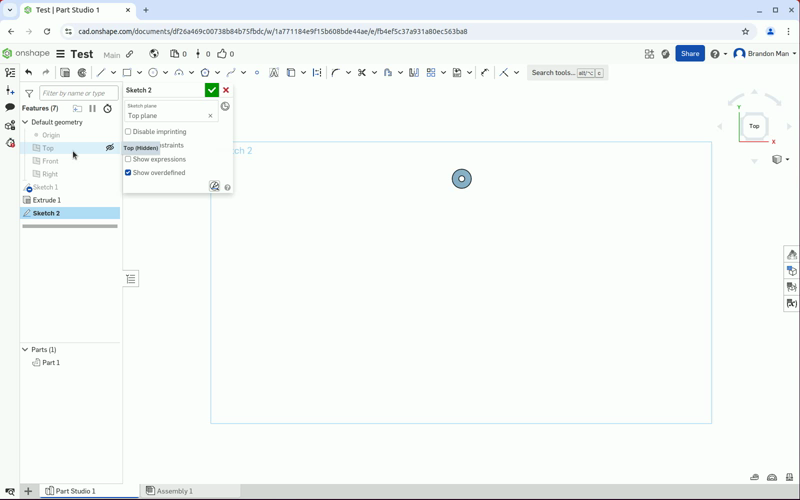
mouse_move(73, 352)
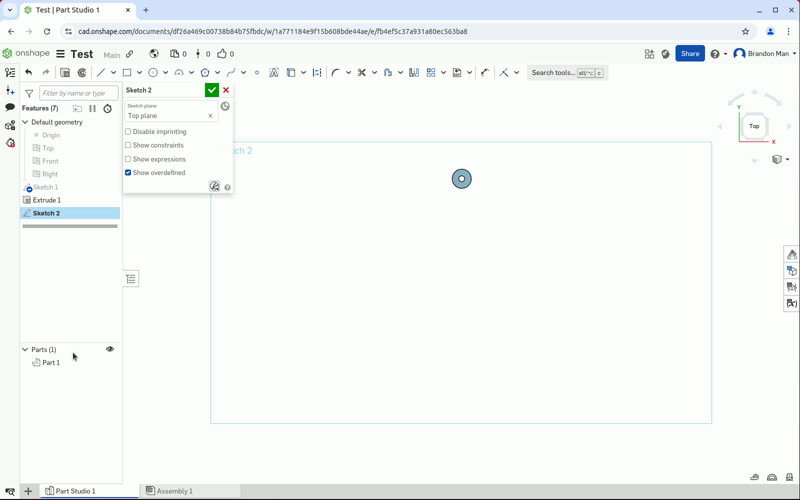
key(y)
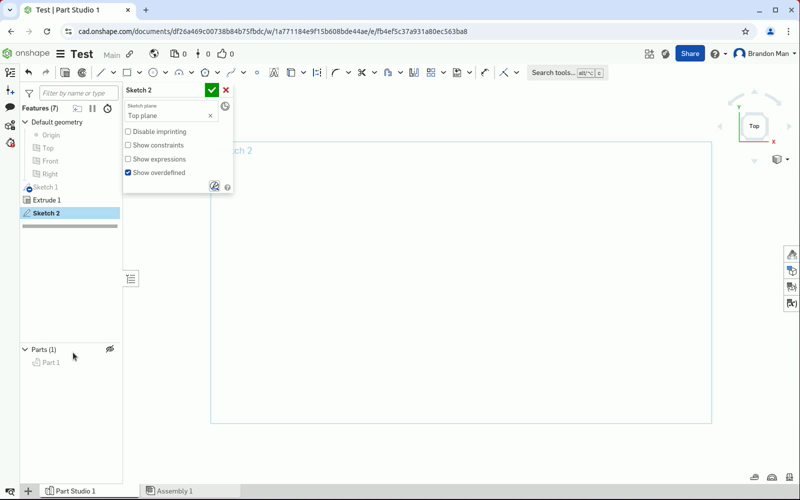
key(c)
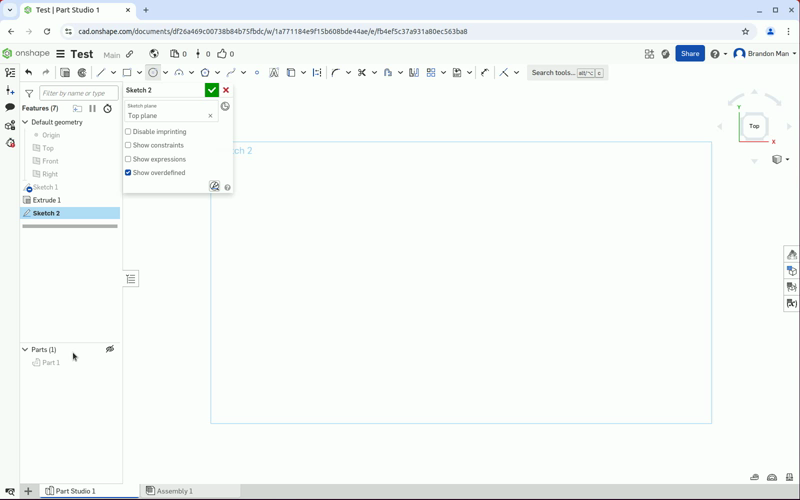
key_down(shift)
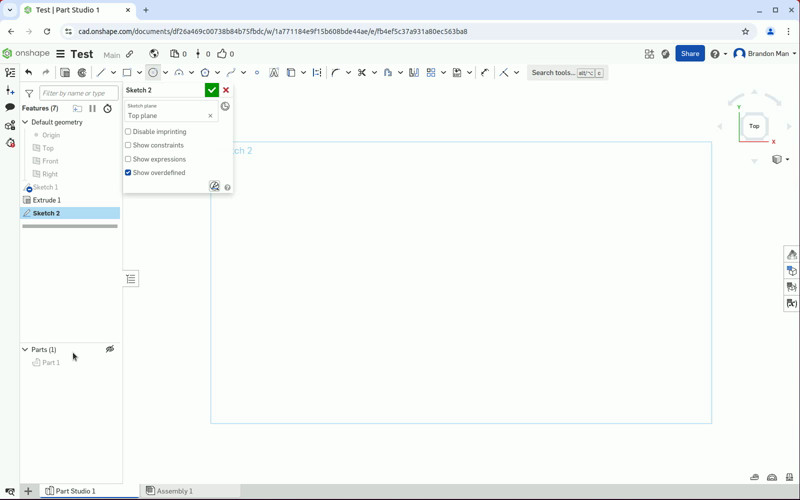
mouse_move(460, 282)
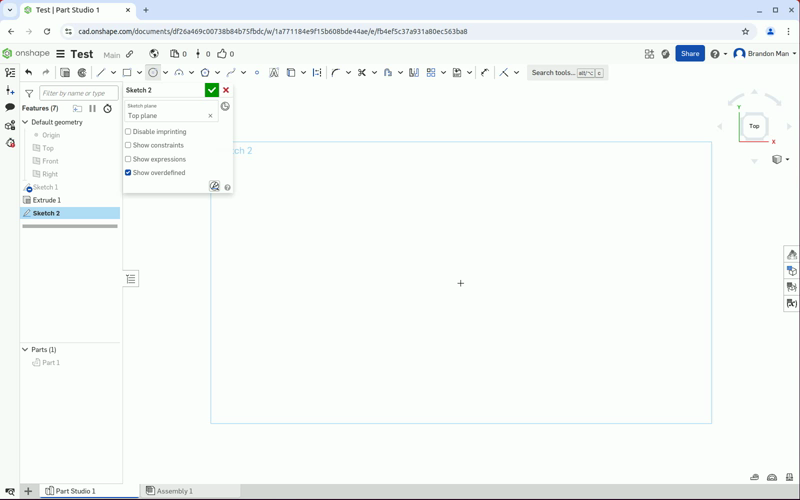
click(460, 282)
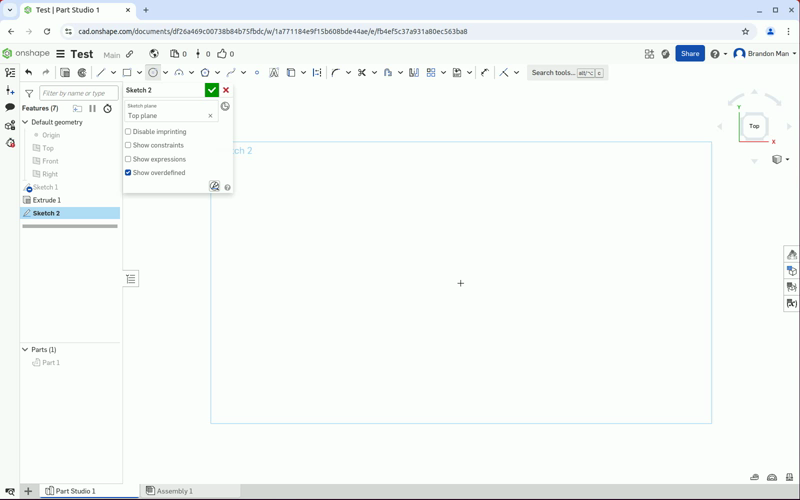
key_up(shift)
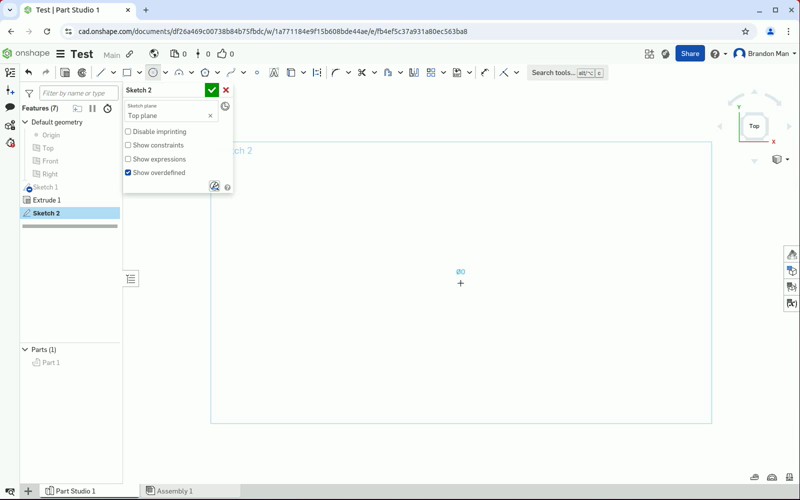
mouse_move(470, 282)
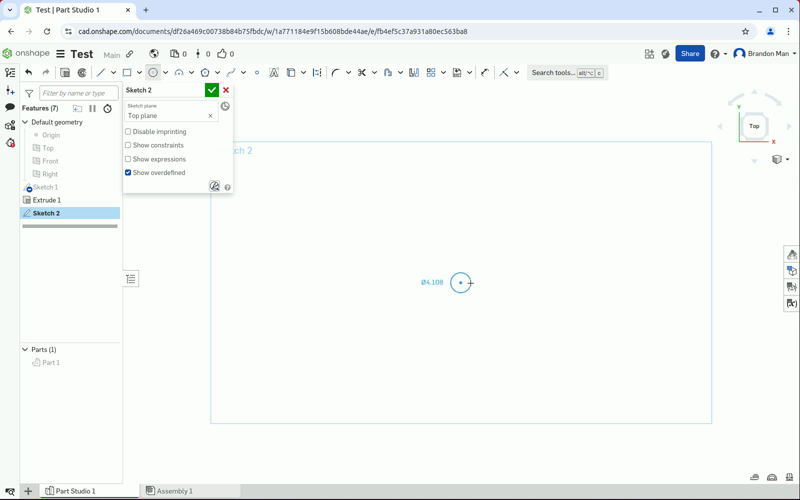
click(470, 282)
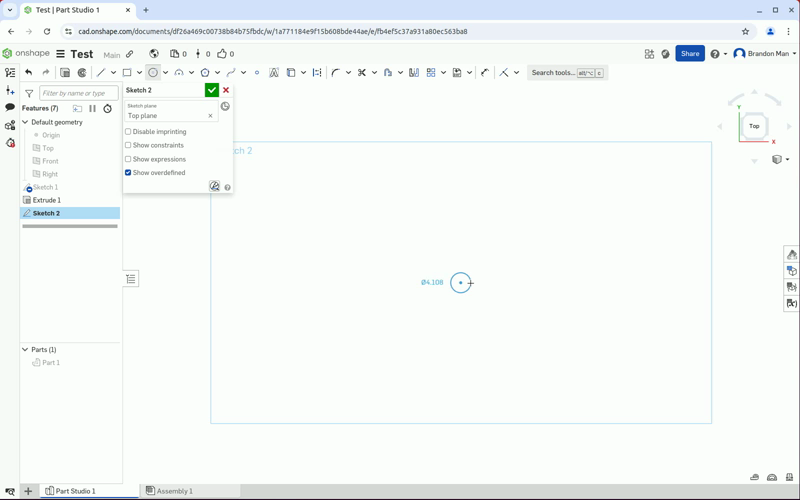
key(esc)
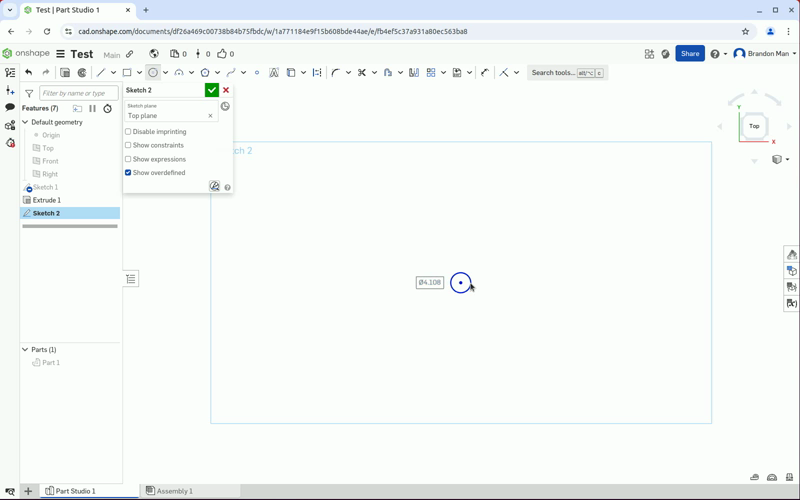
key(c)
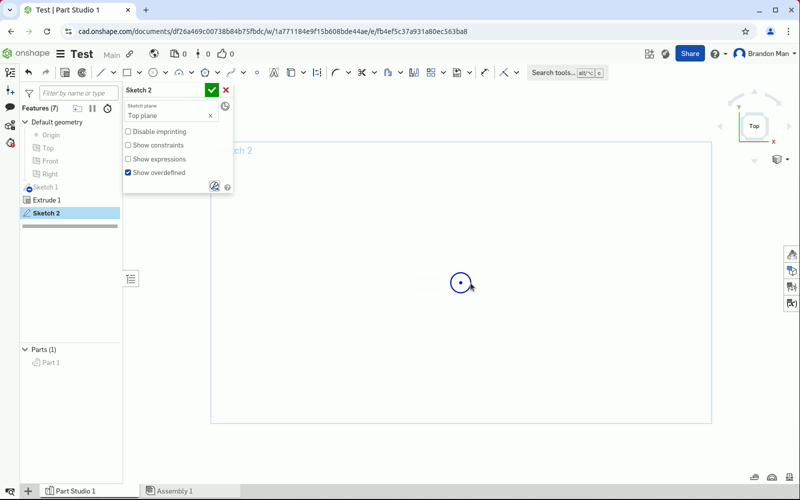
key_down(shift)
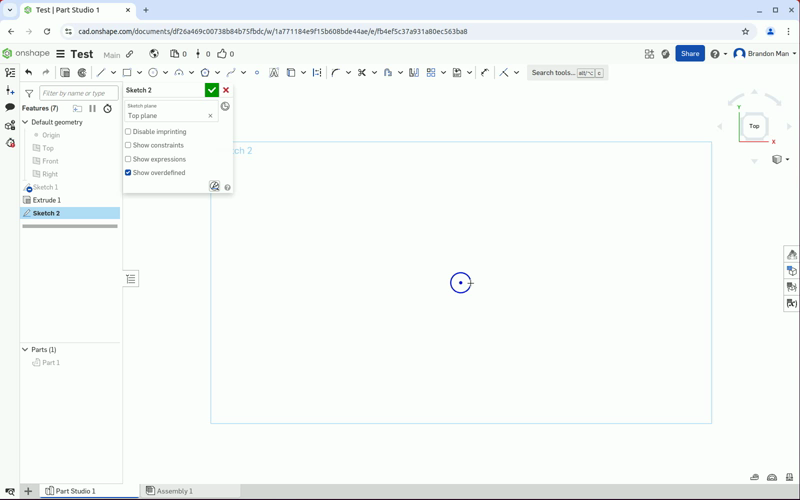
mouse_move(460, 282)
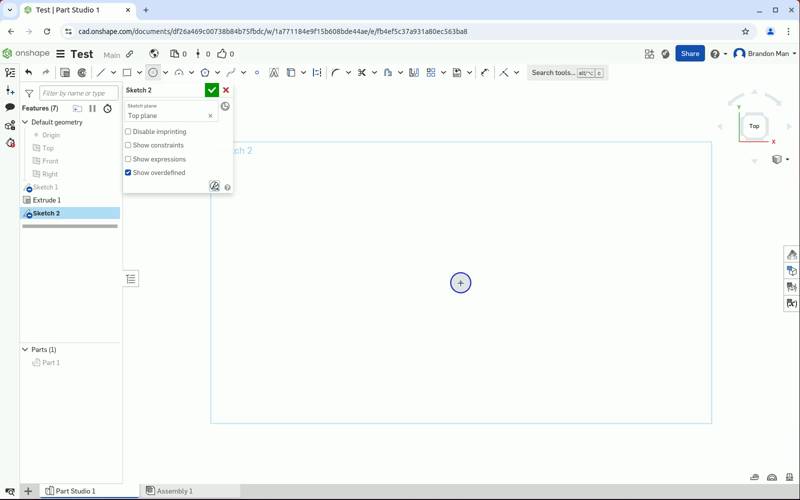
click(460, 282)
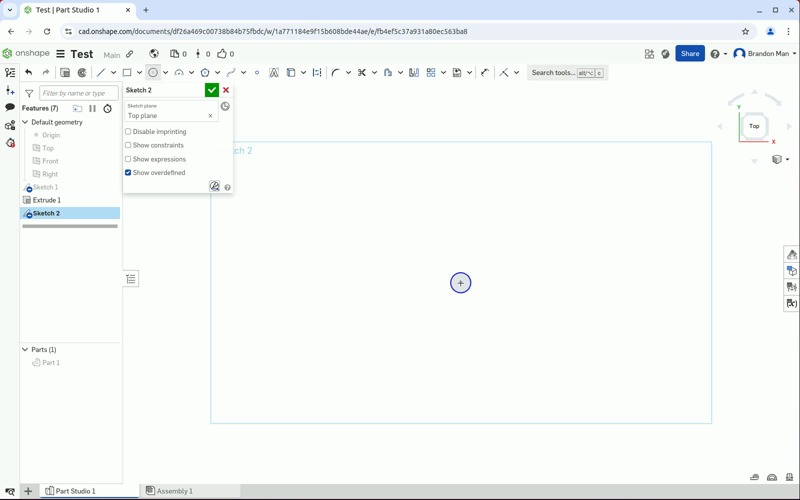
key_up(shift)
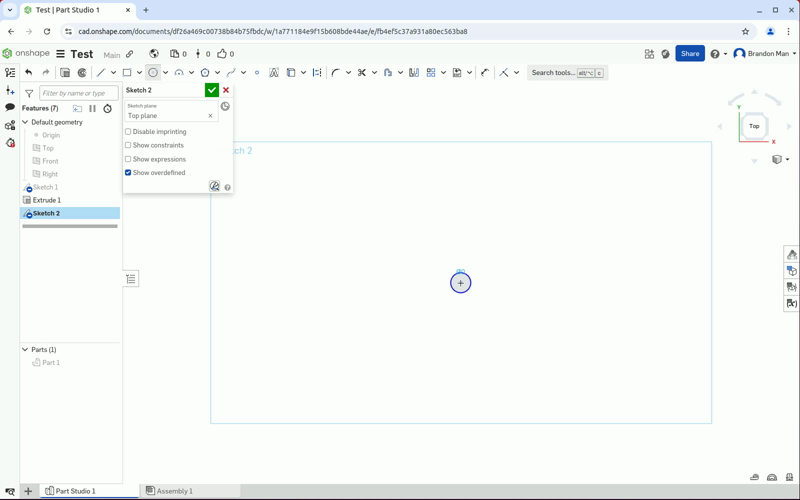
mouse_move(463, 282)
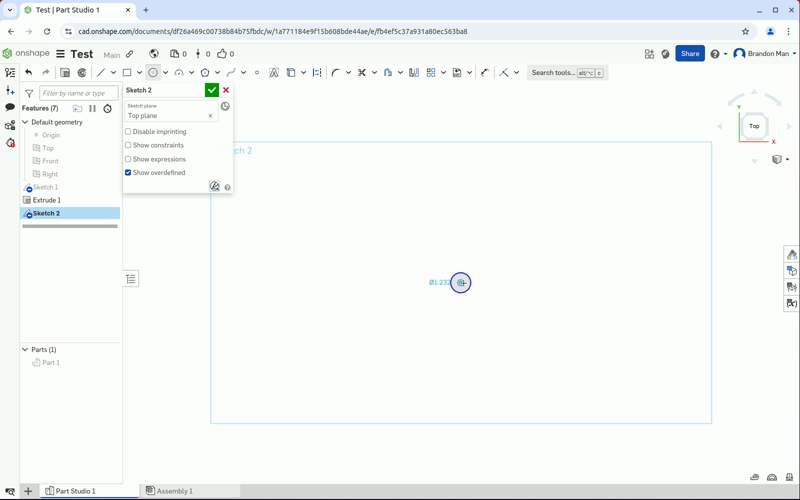
scroll(6)
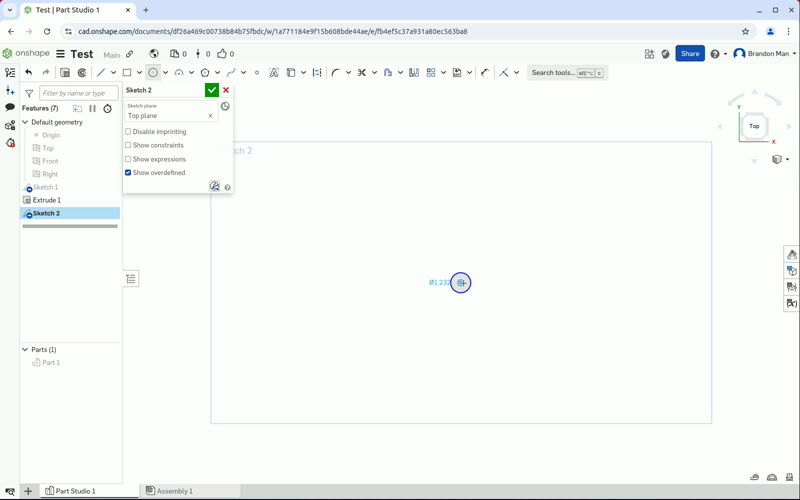
scroll(6)
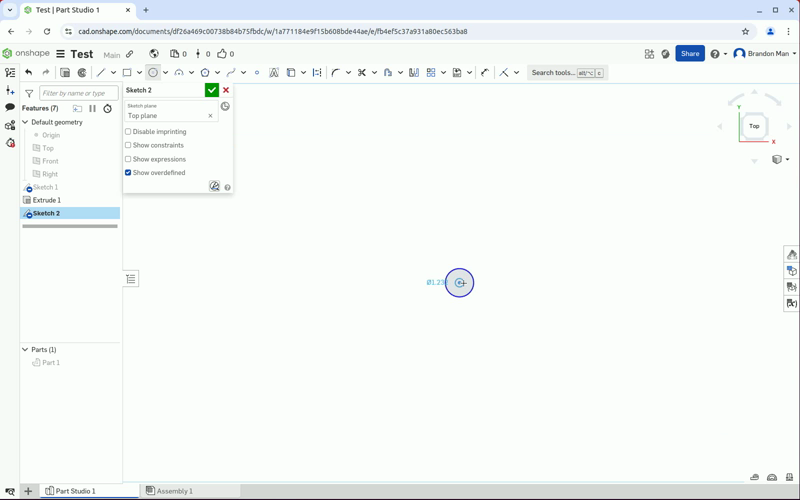
scroll(6)
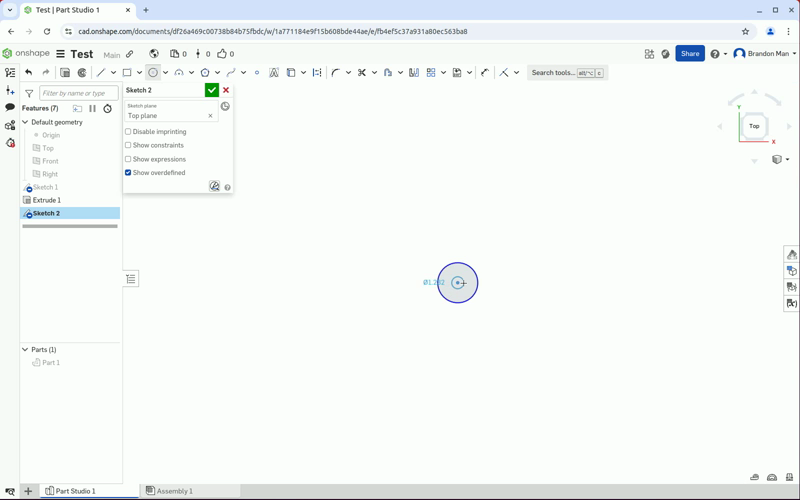
scroll(6)
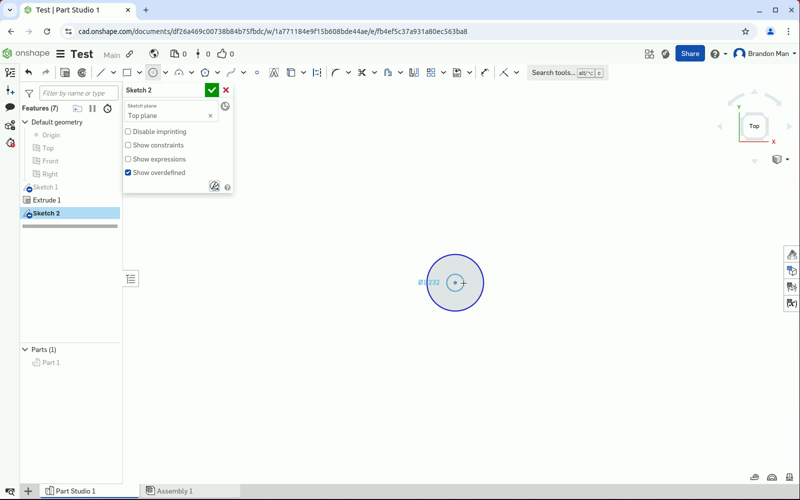
scroll(6)
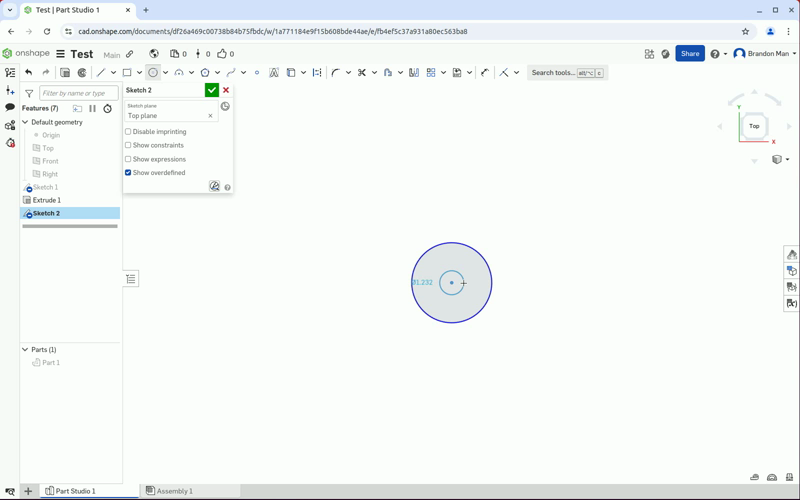
scroll(6)
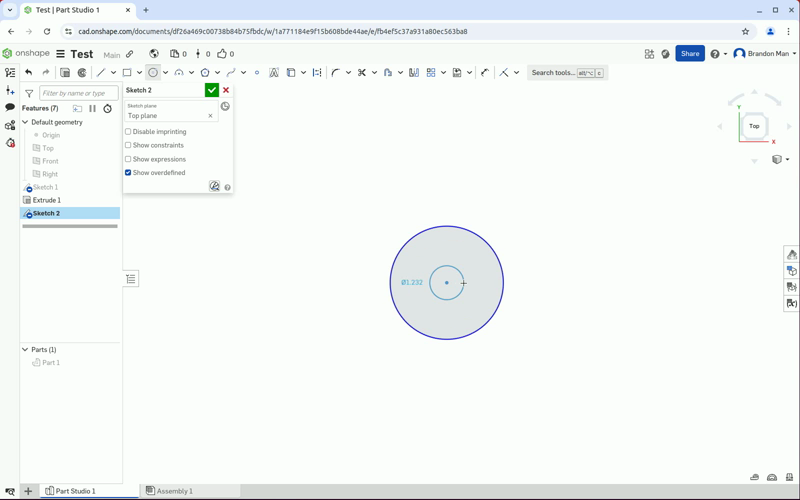
scroll(6)
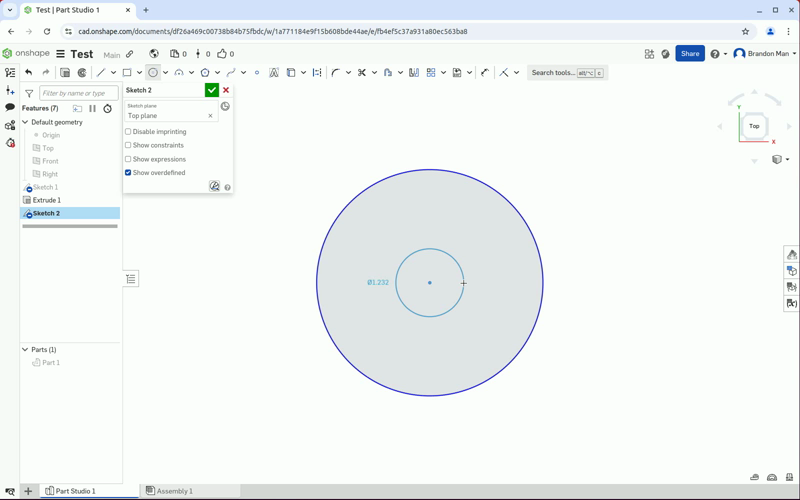
click(463, 282)
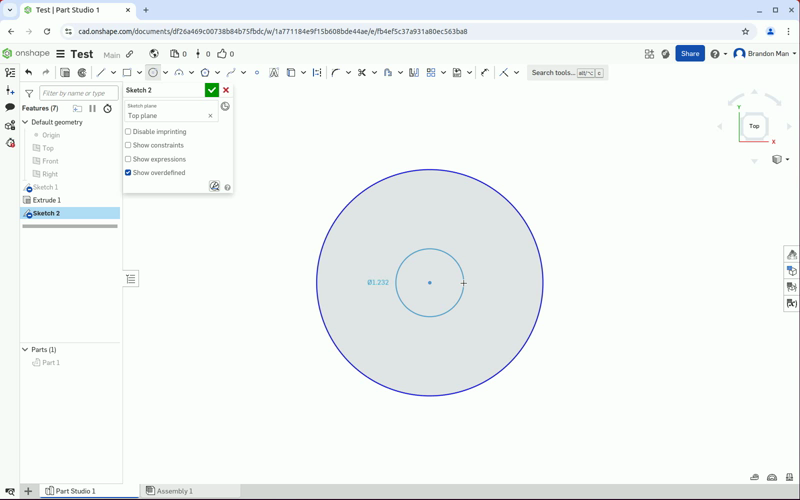
scroll(-6)
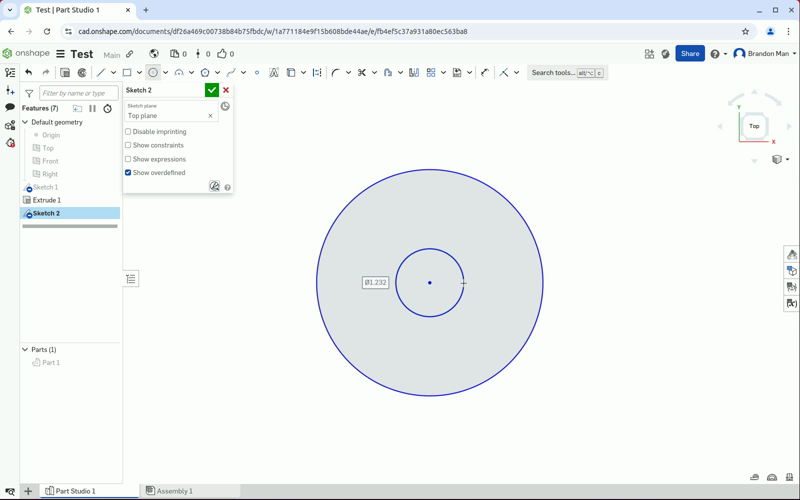
scroll(-6)
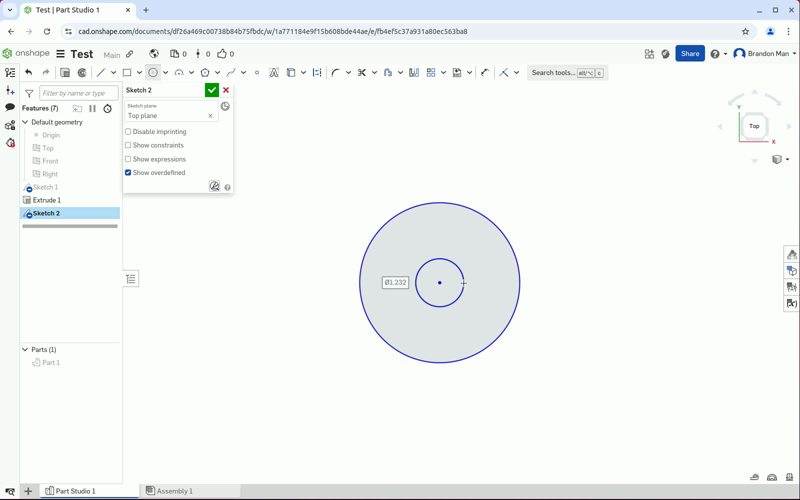
scroll(-6)
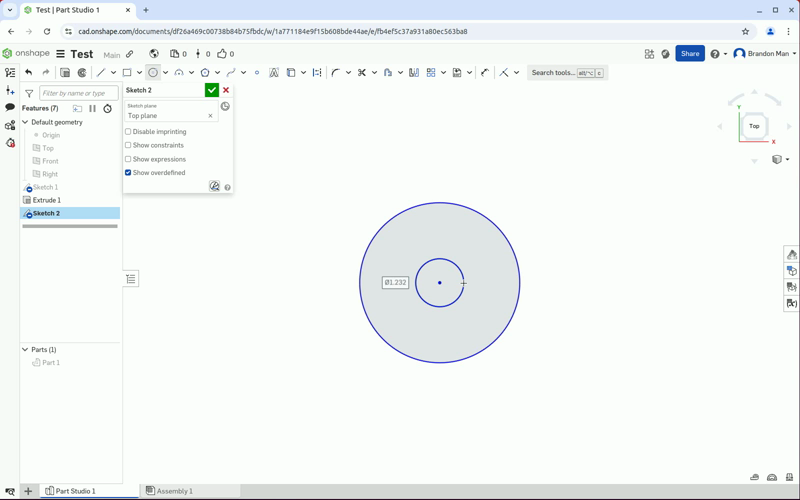
scroll(-6)
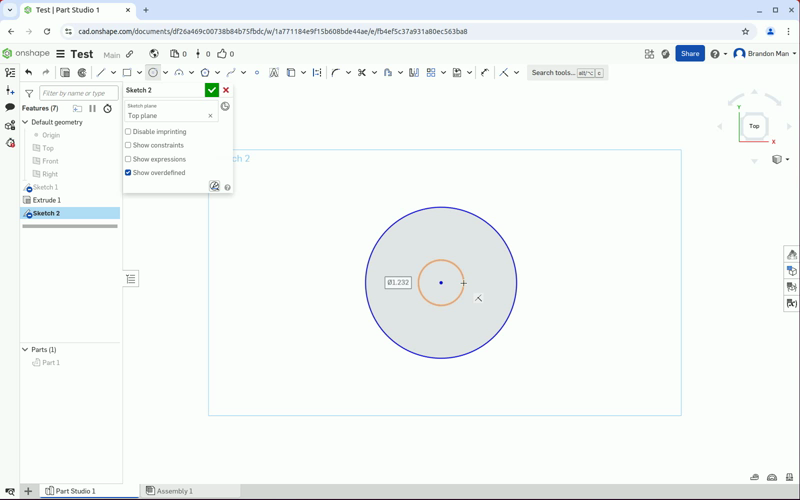
scroll(-6)
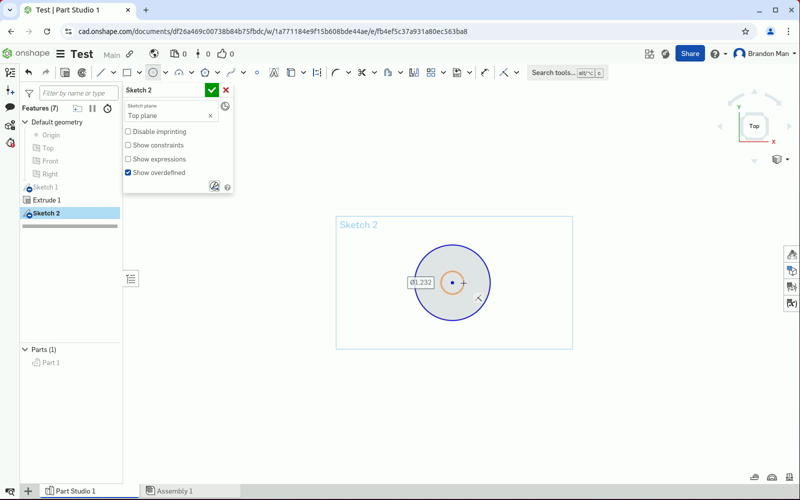
scroll(-6)
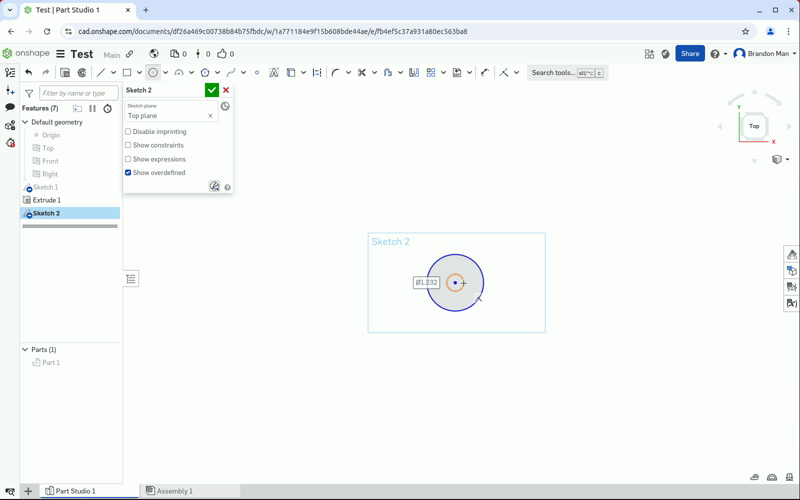
scroll(-6)
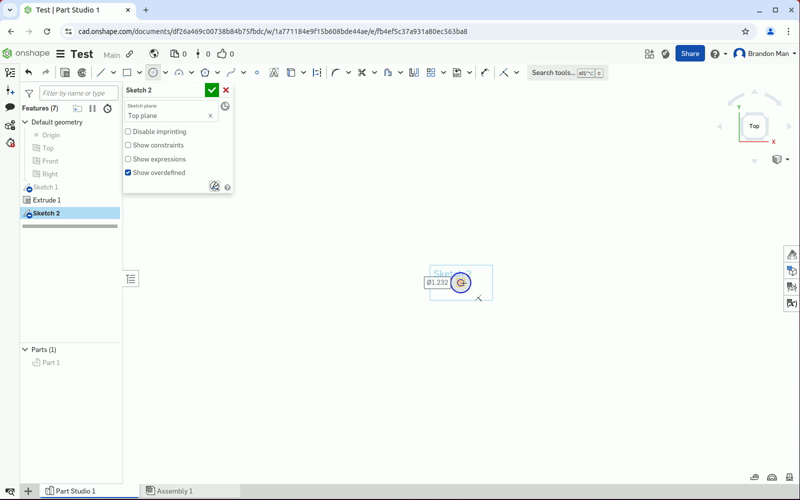
key(esc)
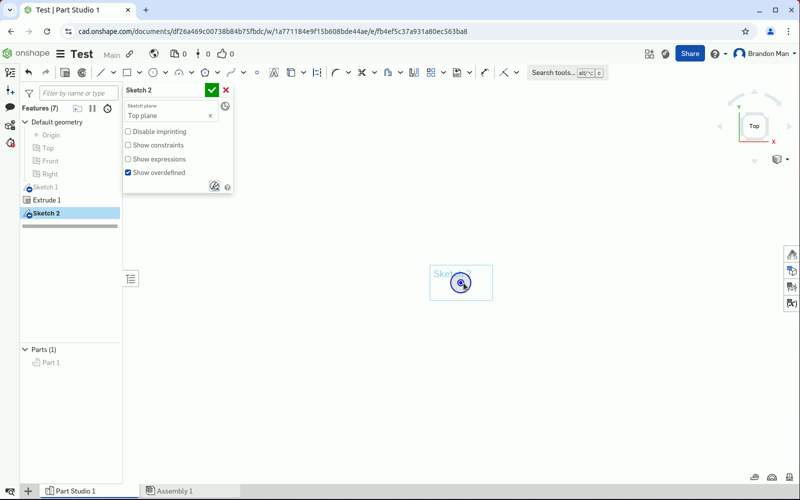
mouse_move(465, 283)
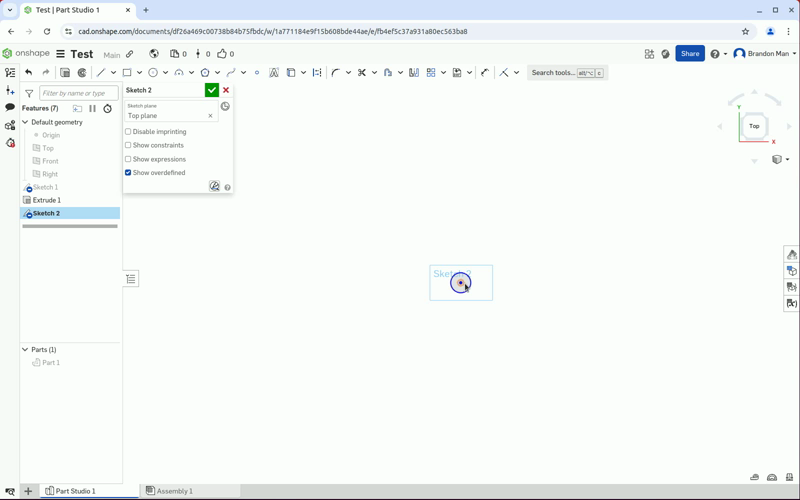
scroll(6)
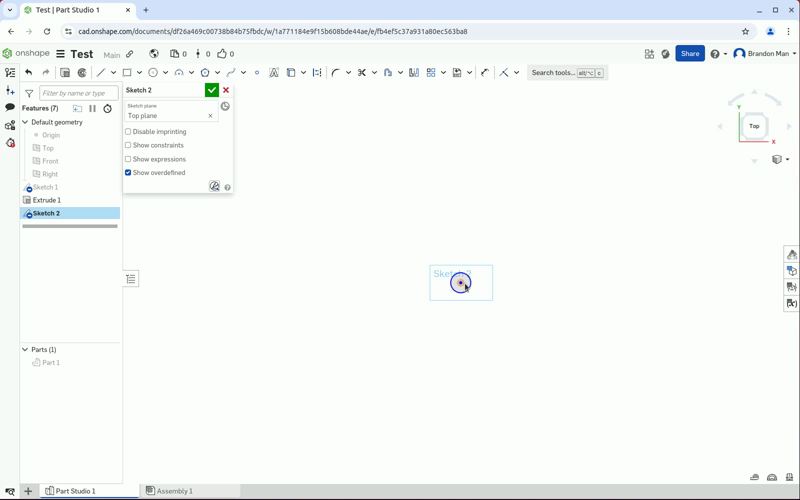
scroll(6)
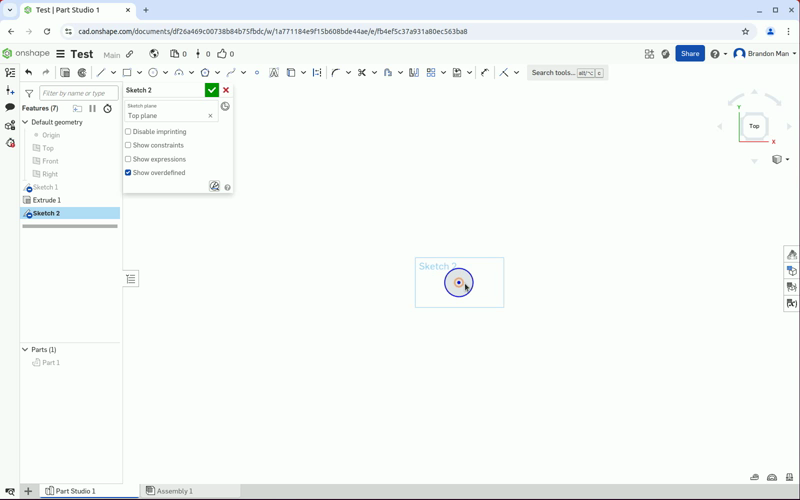
scroll(6)
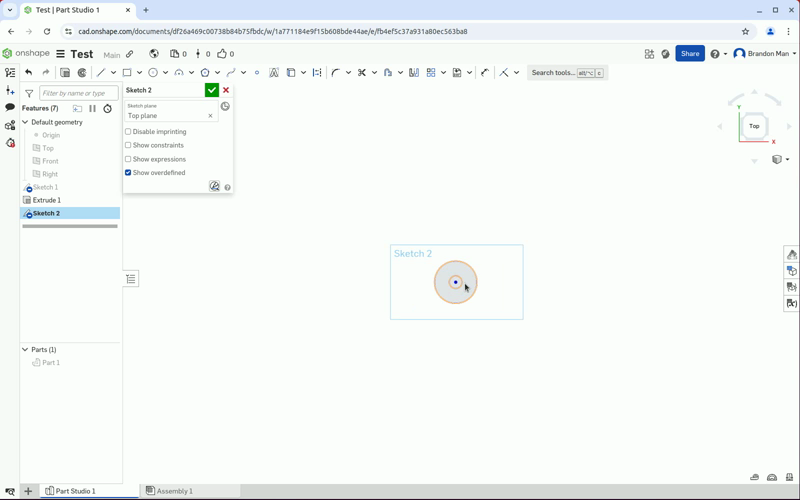
scroll(6)
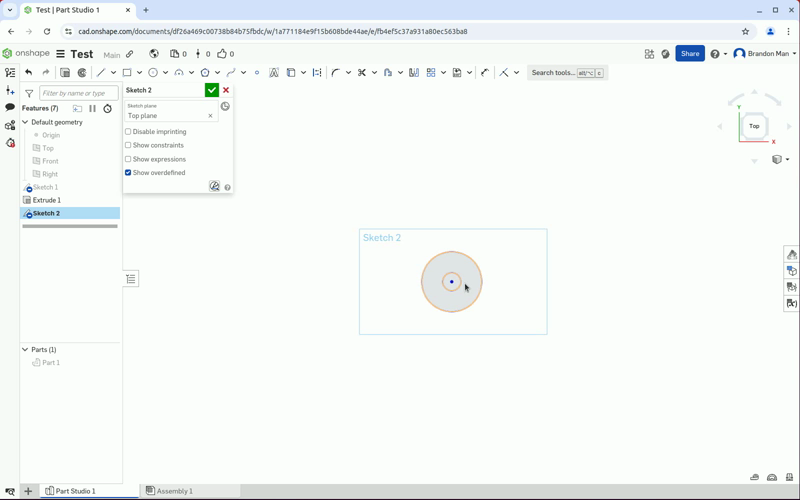
scroll(6)
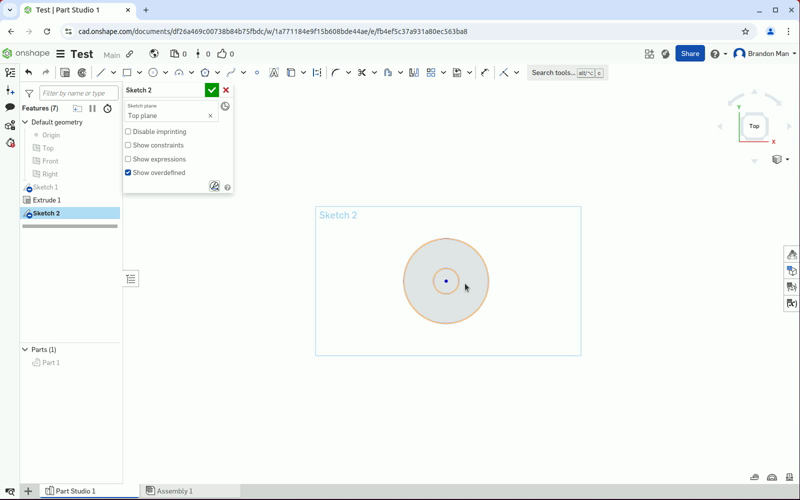
scroll(6)
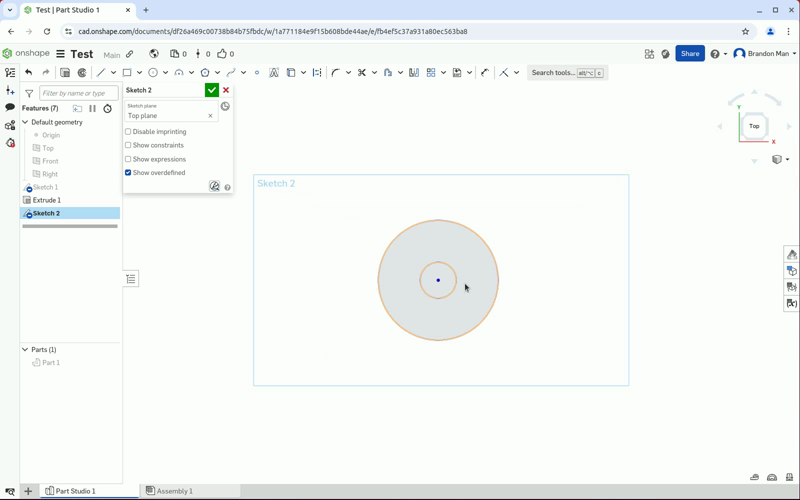
scroll(6)
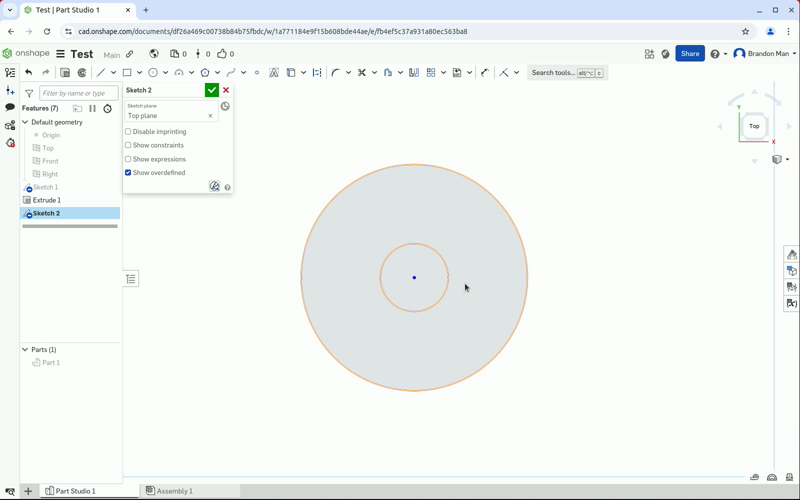
click(465, 283)
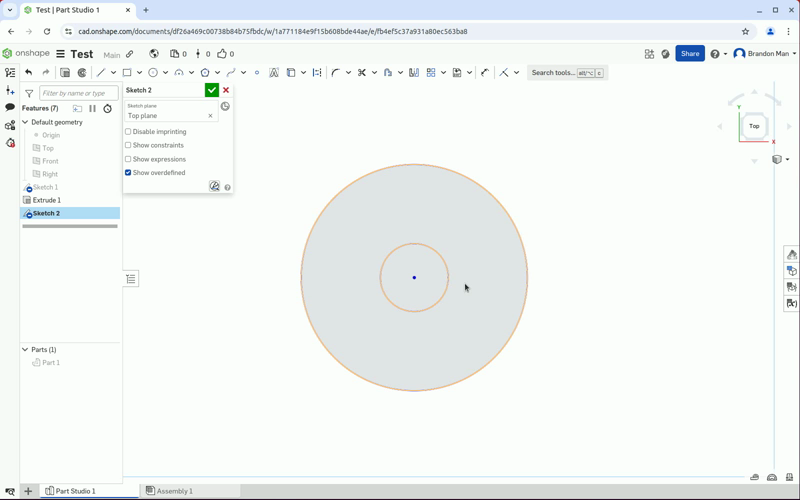
scroll(-6)
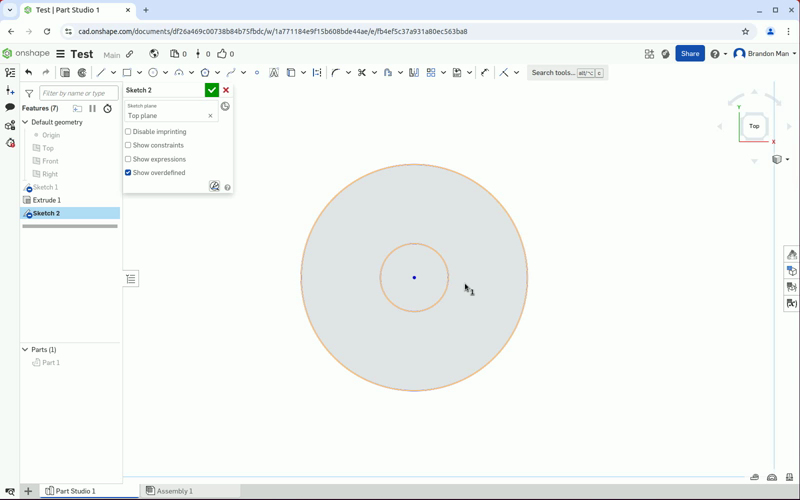
scroll(-6)
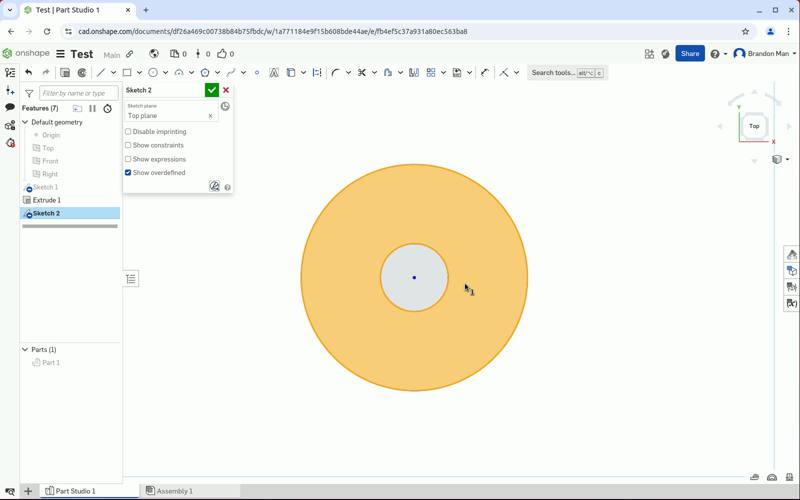
scroll(-6)
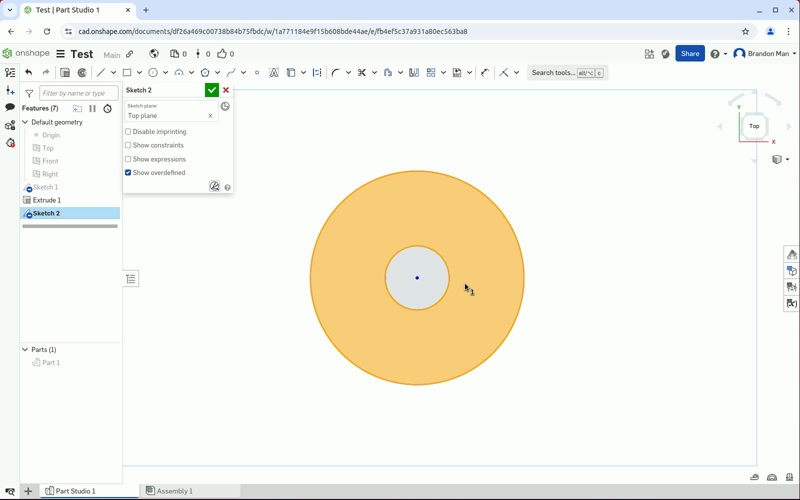
scroll(-6)
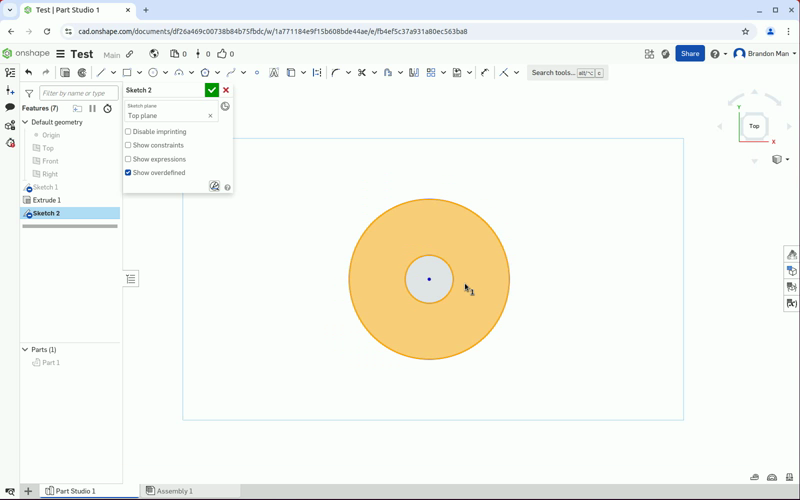
scroll(-6)
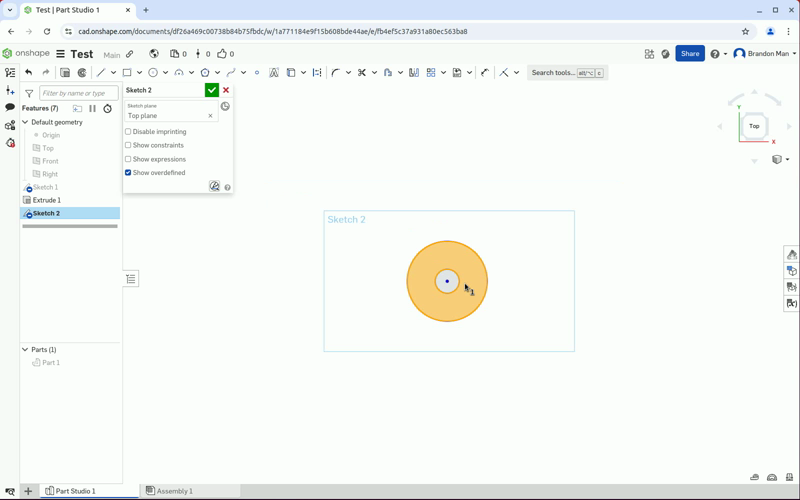
scroll(-6)
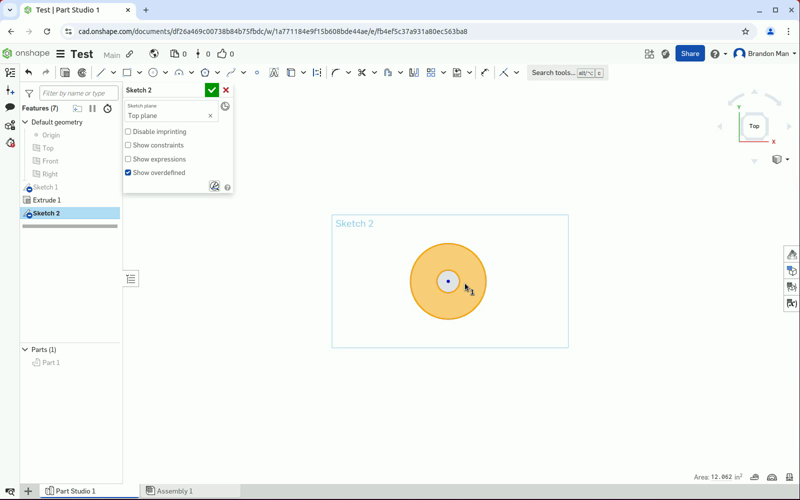
scroll(-6)
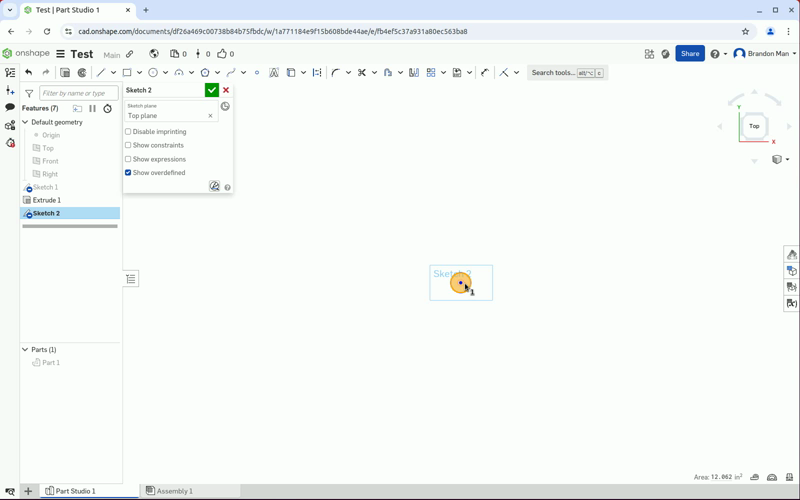
mouse_move(73, 352)
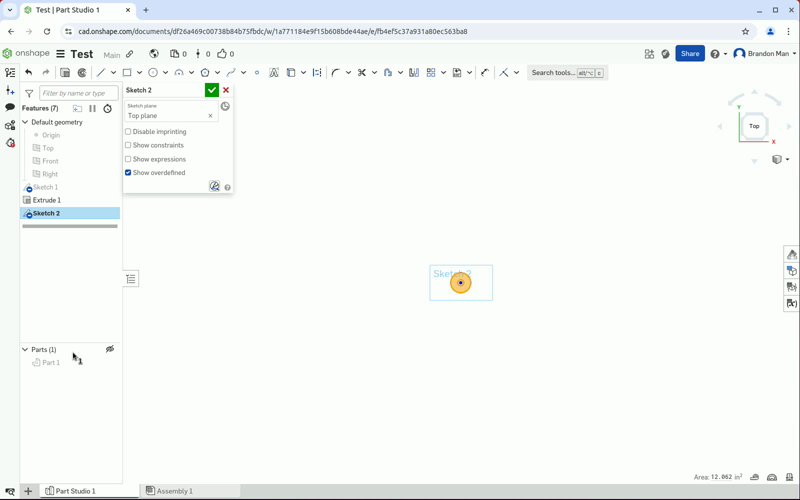
key(shift+y)
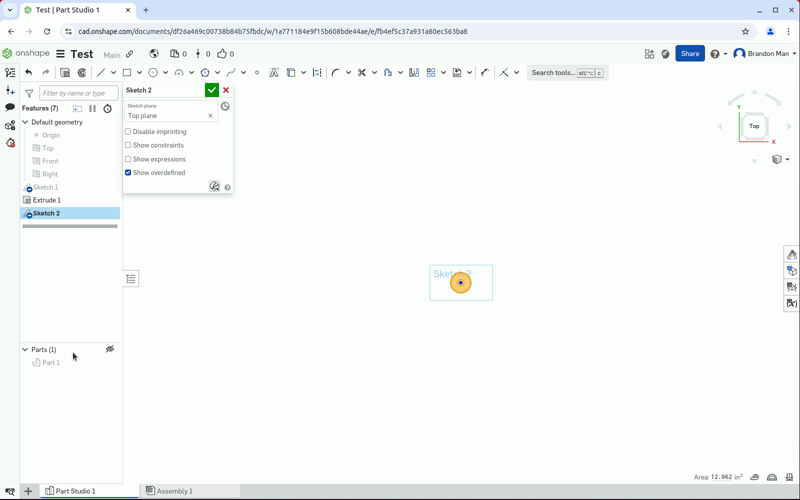
key(shift+e)
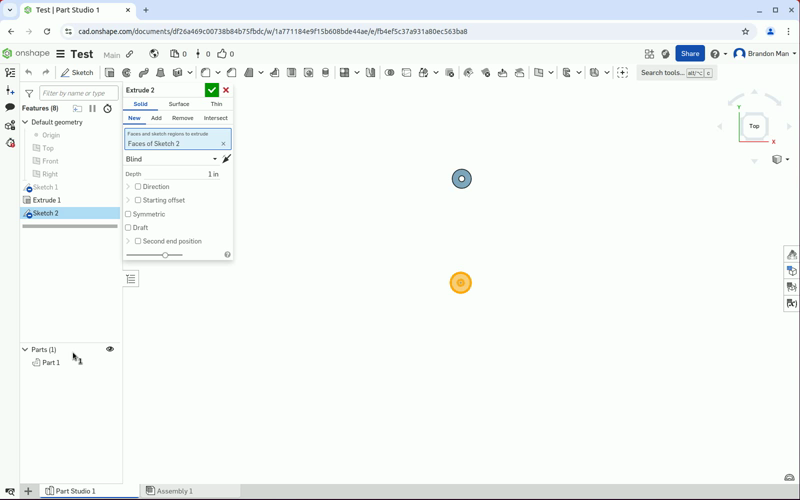
mouse_move(143, 106)
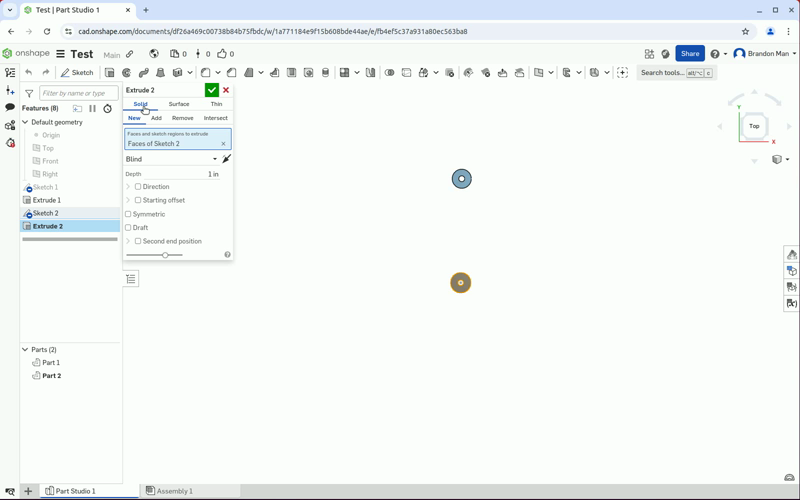
click(143, 106)
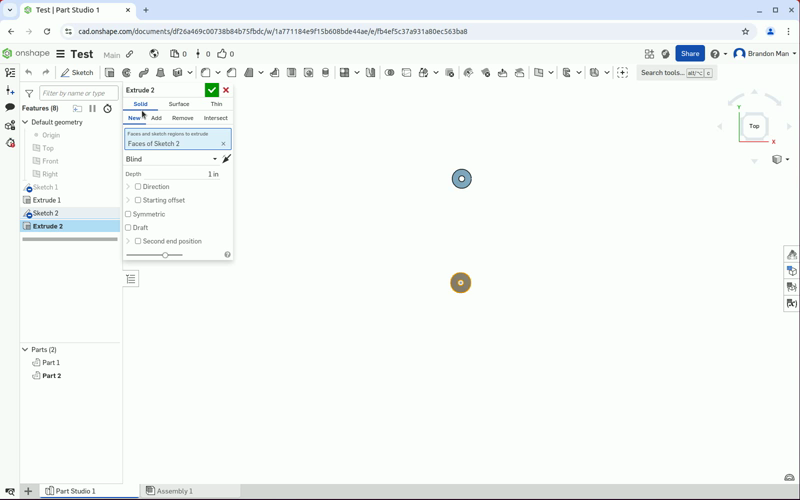
mouse_move(137, 120)
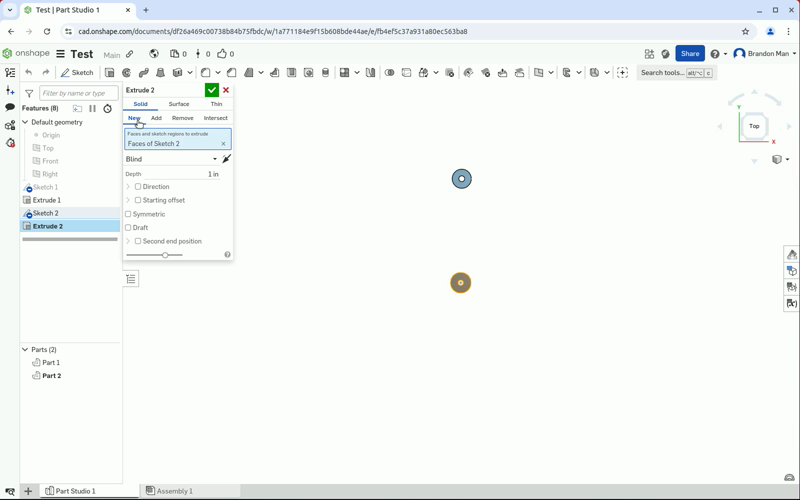
click(137, 120)
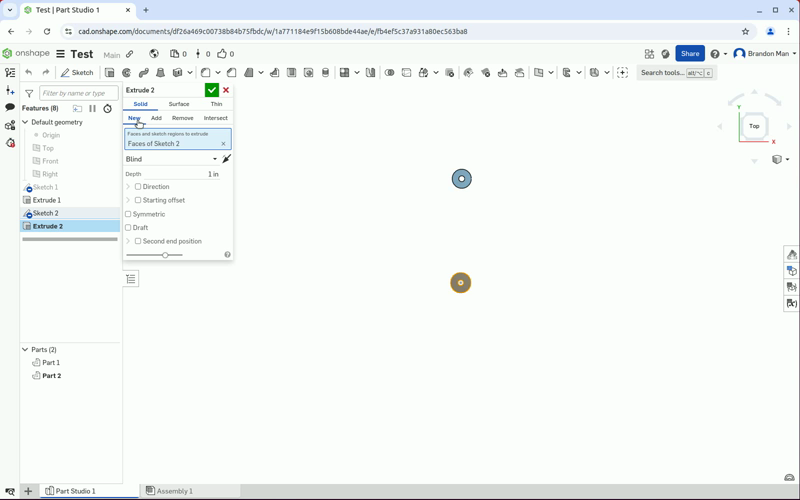
key(tab, 4)
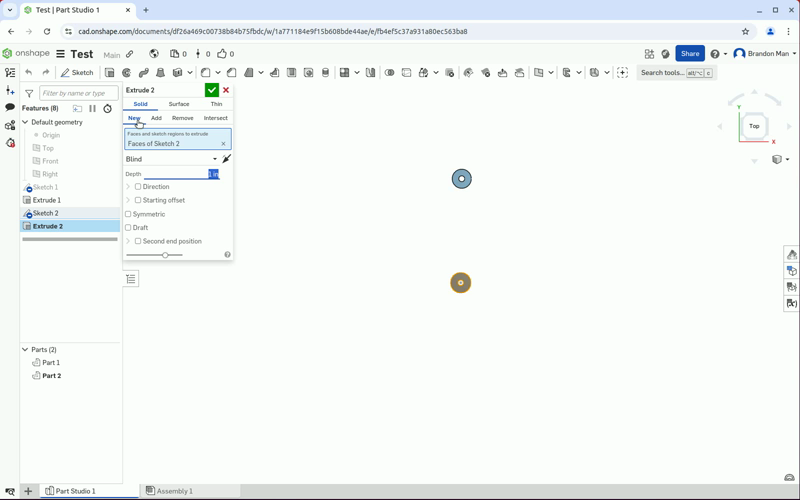
text(0.481)
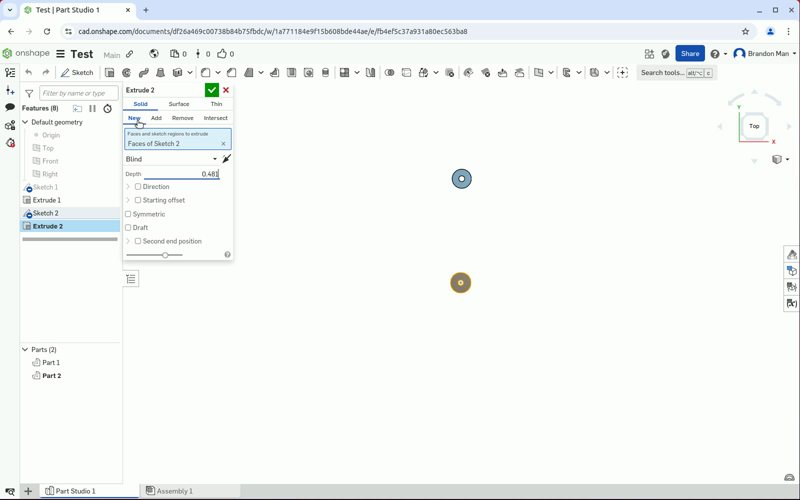
key(enter)
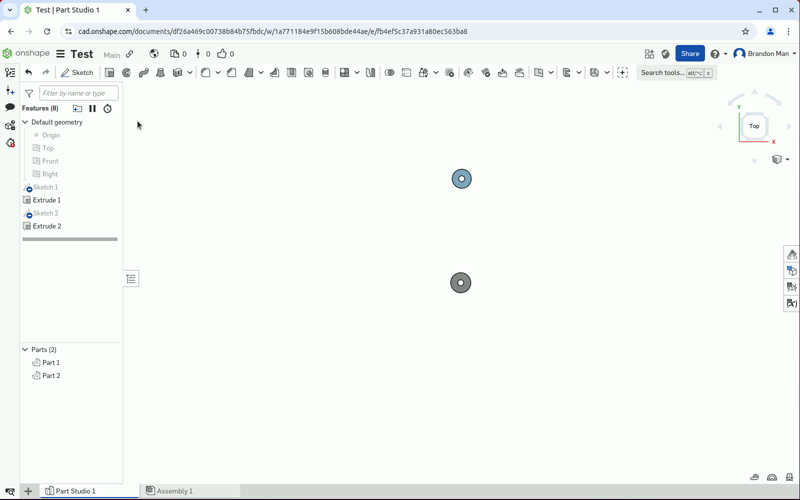
key(shift+h)
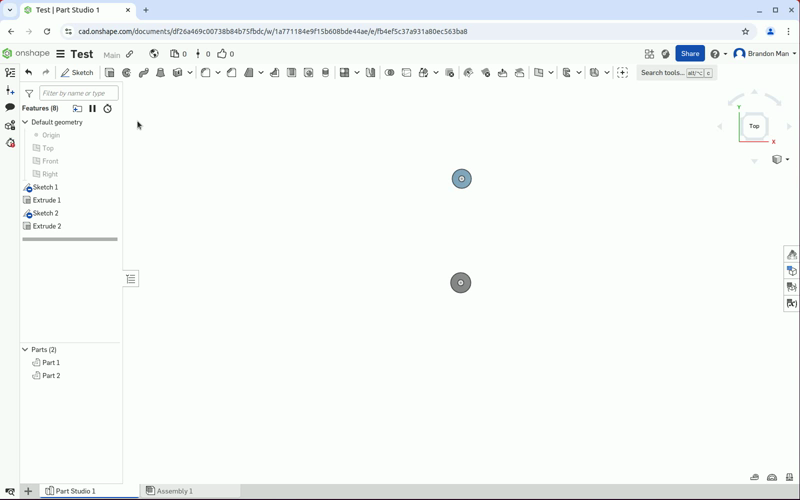
key(shift+h)
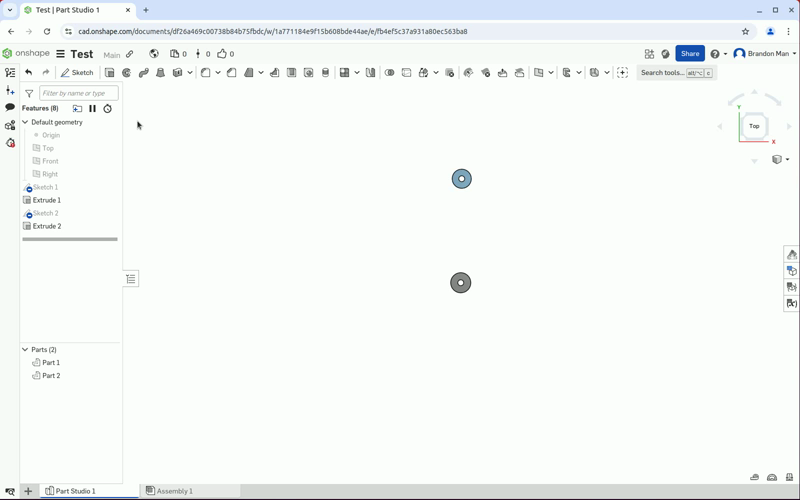
mouse_move(73, 189)
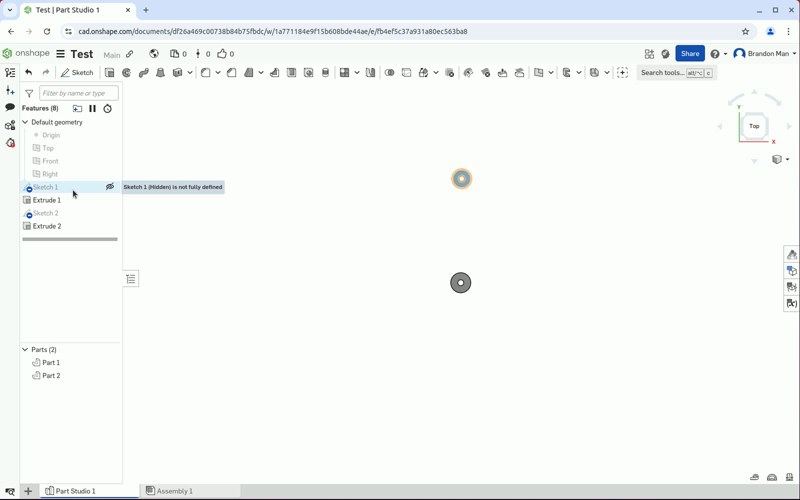
click(73, 189)
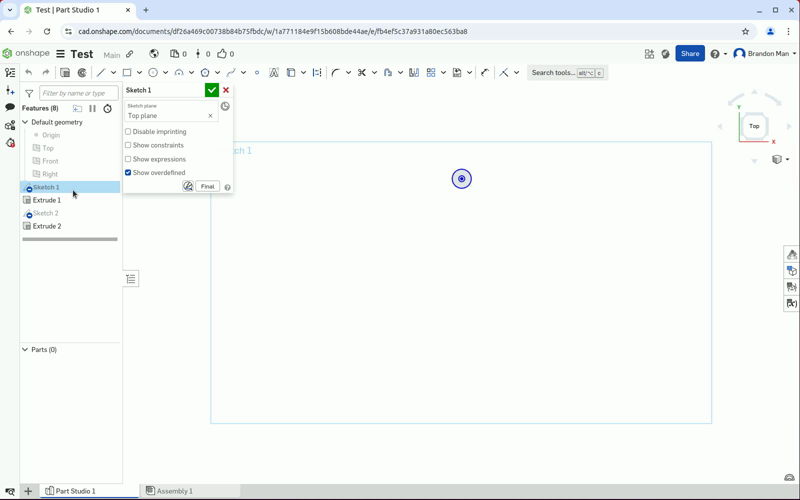
mouse_move(229, 92)
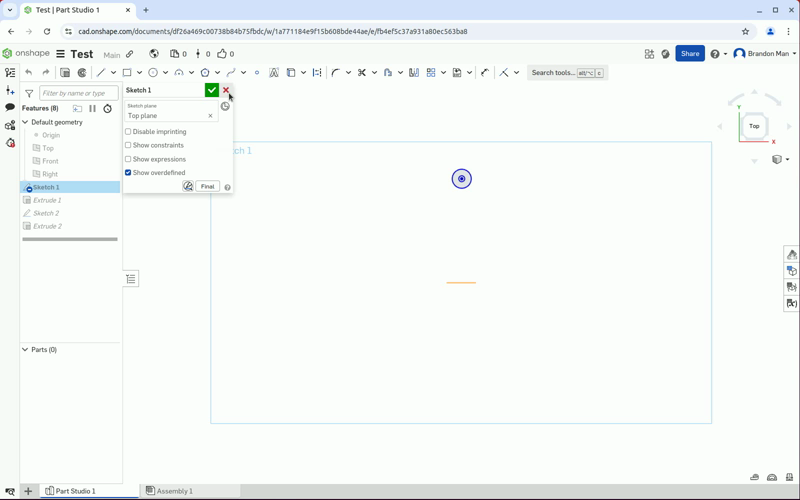
click(229, 92)
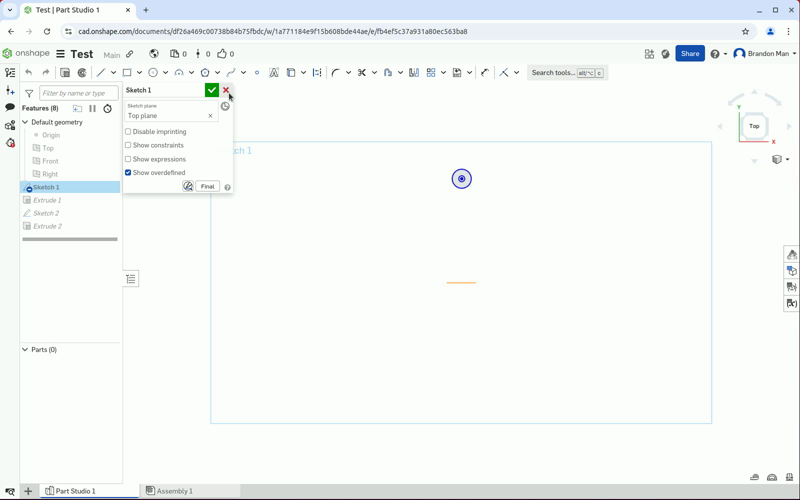
key(shift+s)
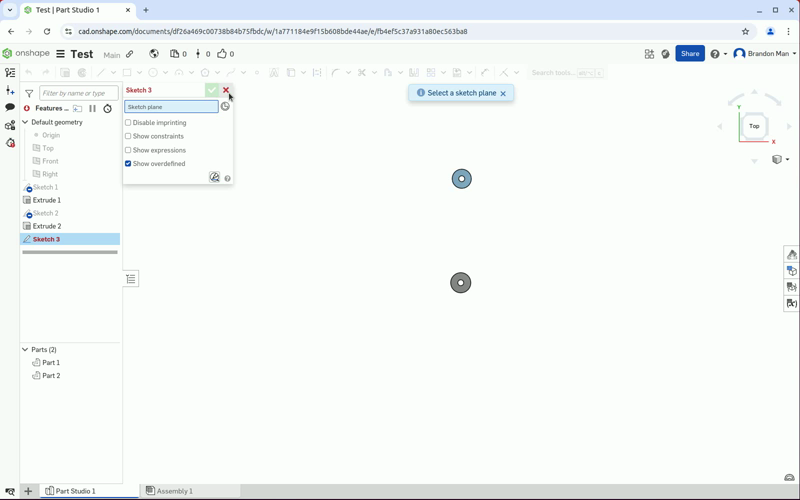
mouse_move(73, 150)
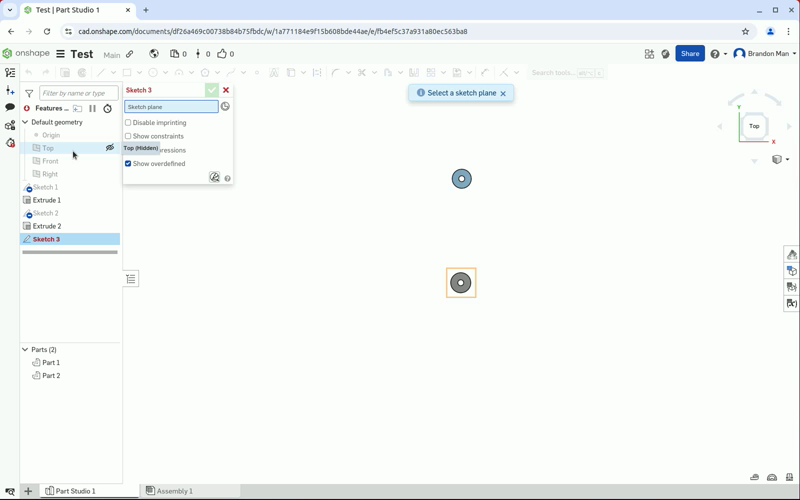
click(73, 150)
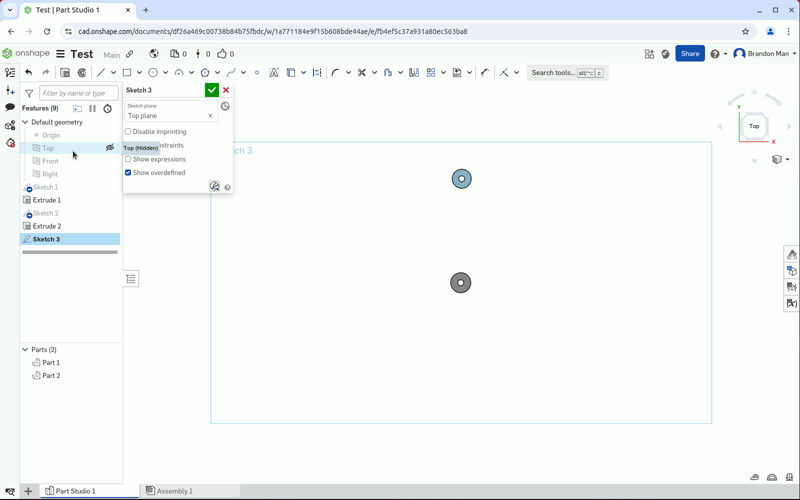
mouse_move(73, 352)
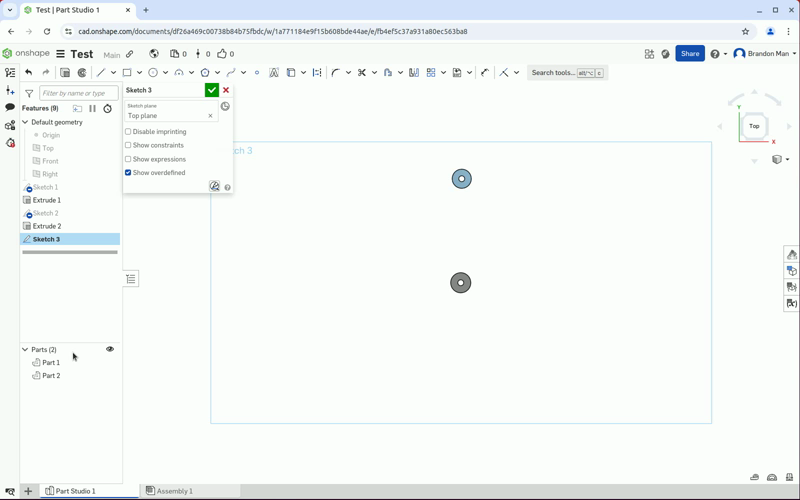
key(y)
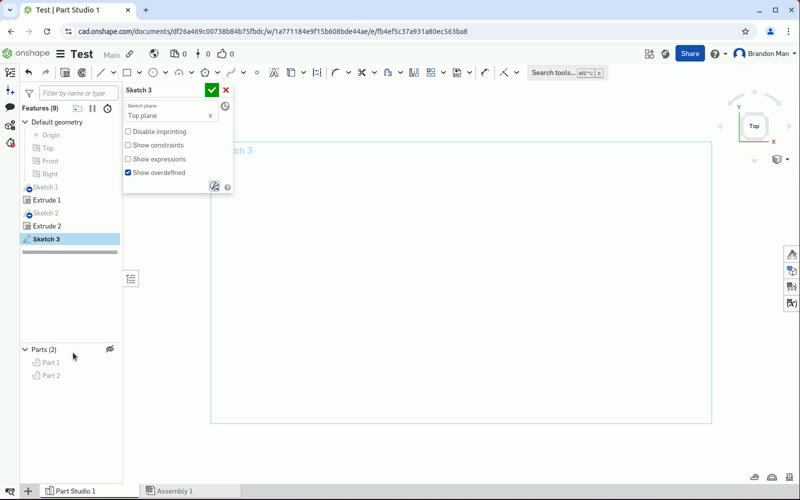
key(c)
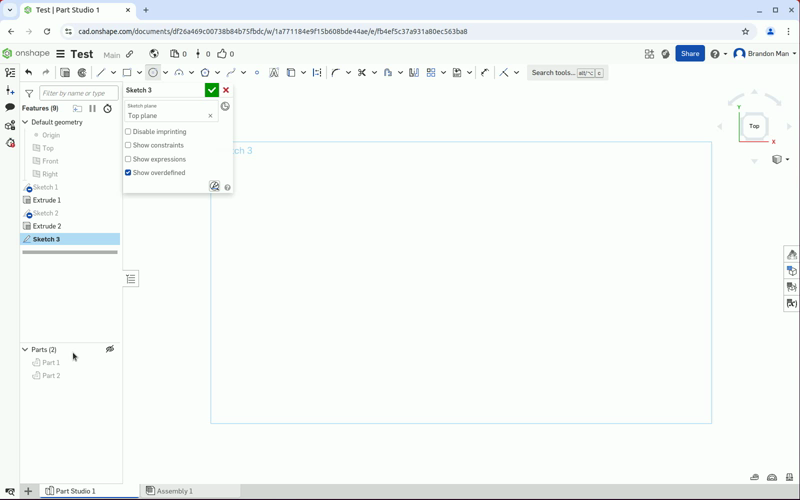
key_down(shift)
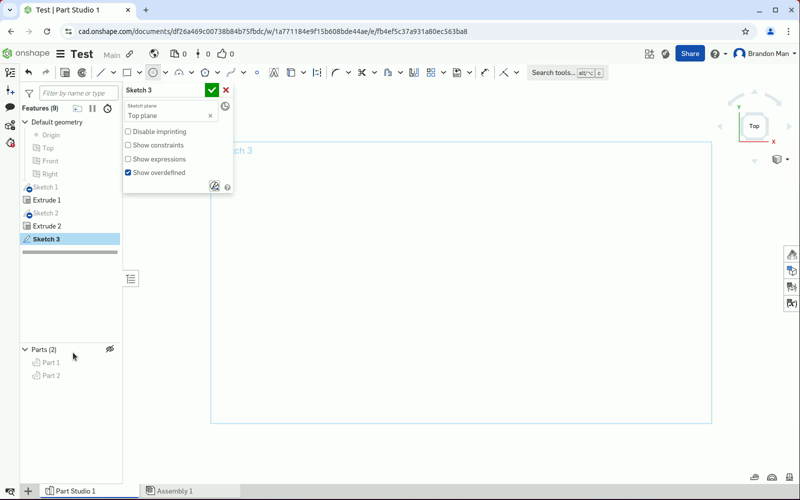
mouse_move(501, 282)
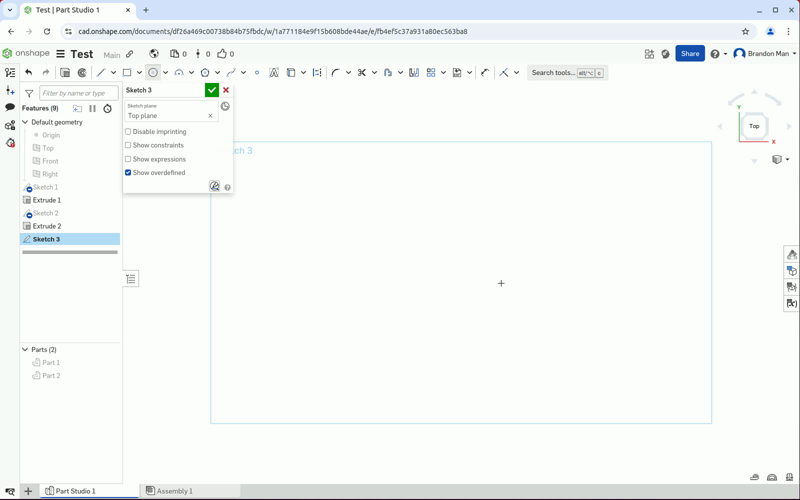
click(501, 282)
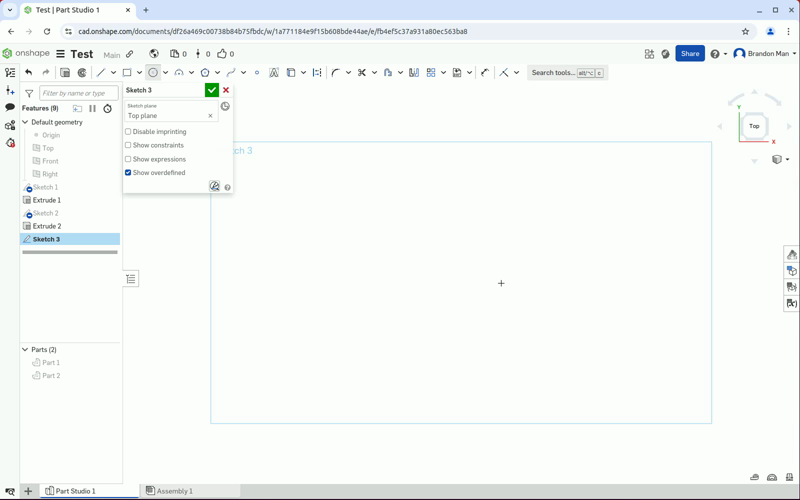
key_up(shift)
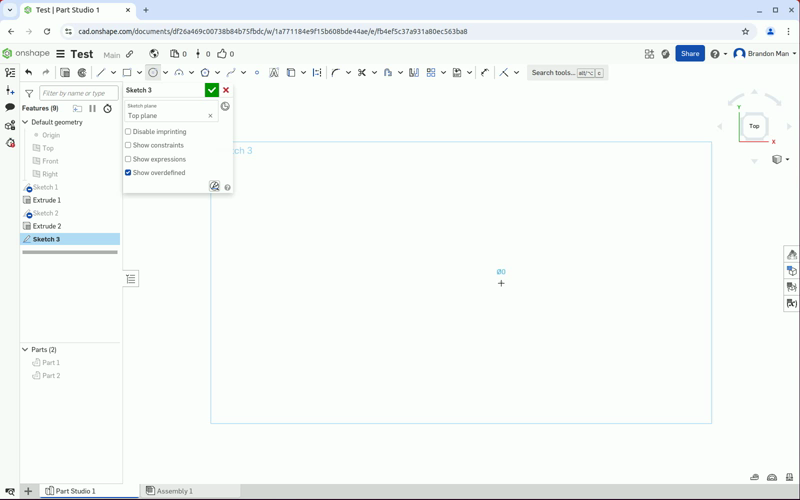
mouse_move(508, 282)
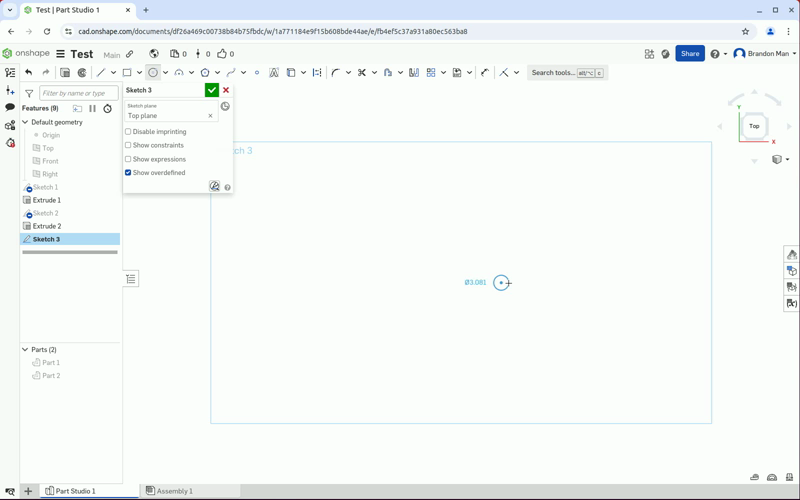
click(508, 282)
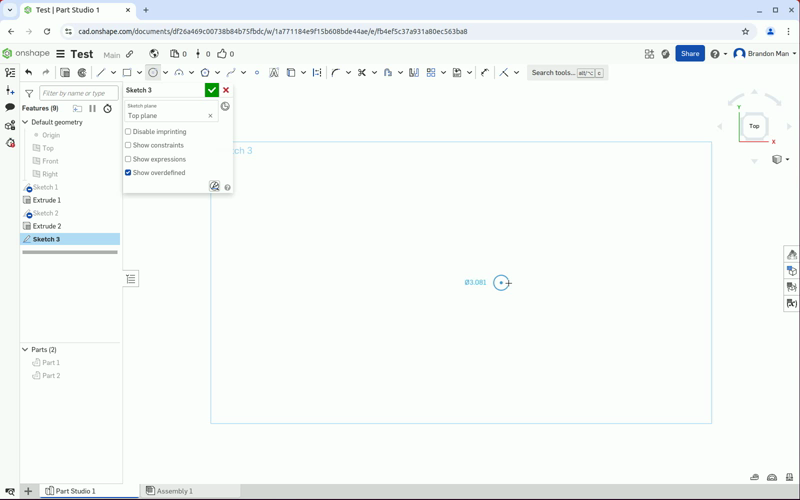
key(esc)
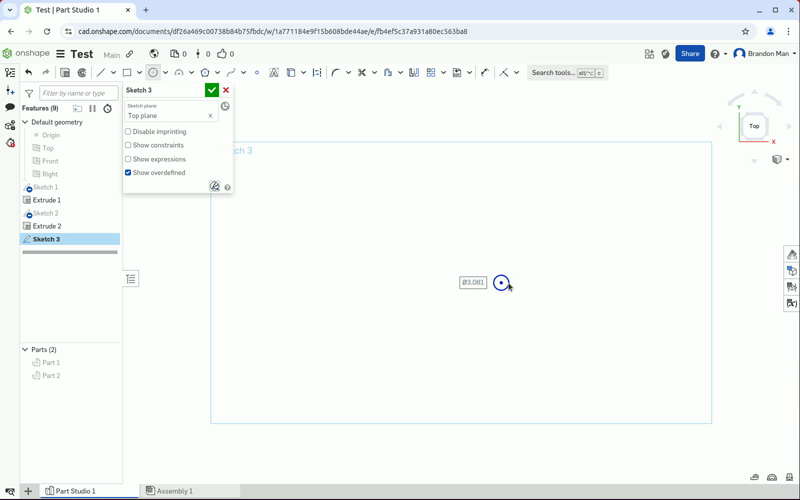
key(c)
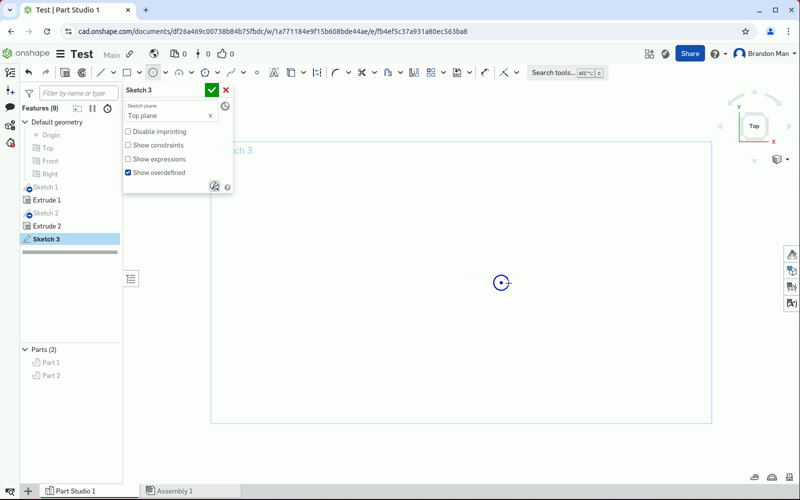
key_down(shift)
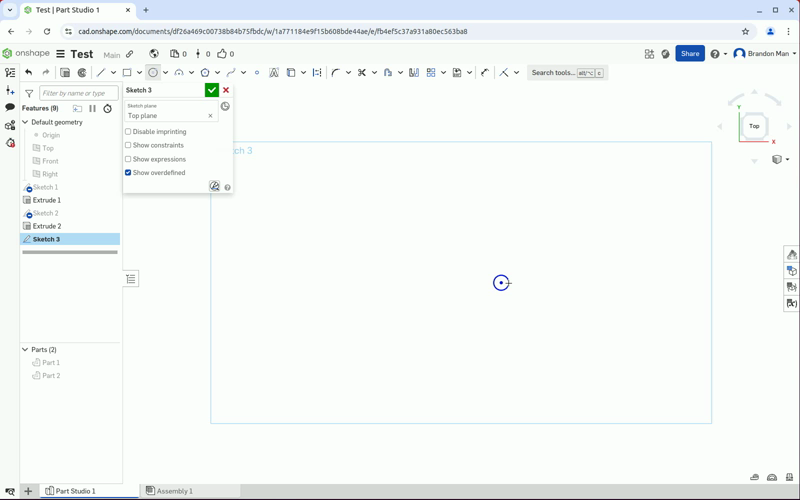
mouse_move(501, 282)
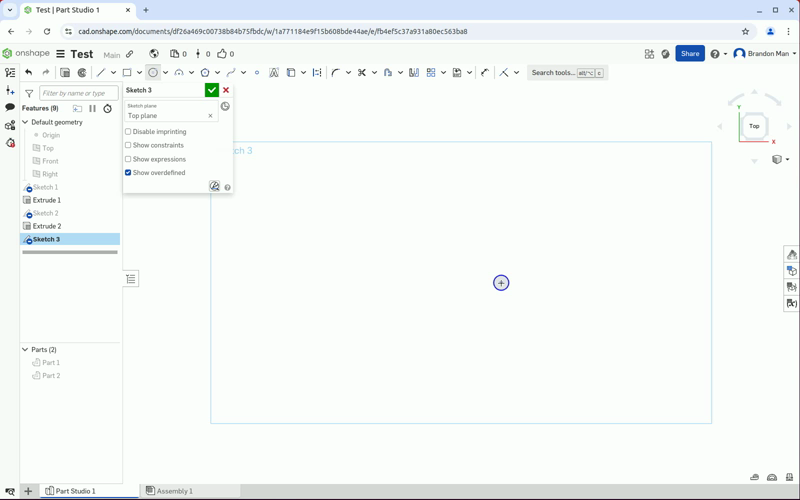
click(501, 282)
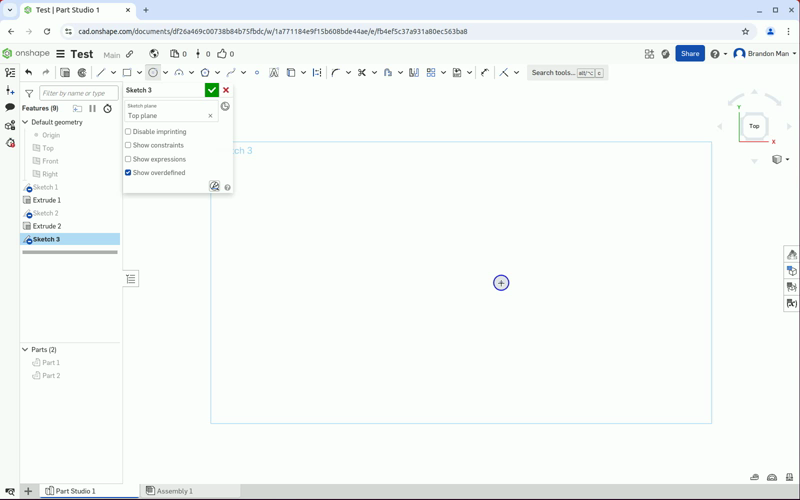
key_up(shift)
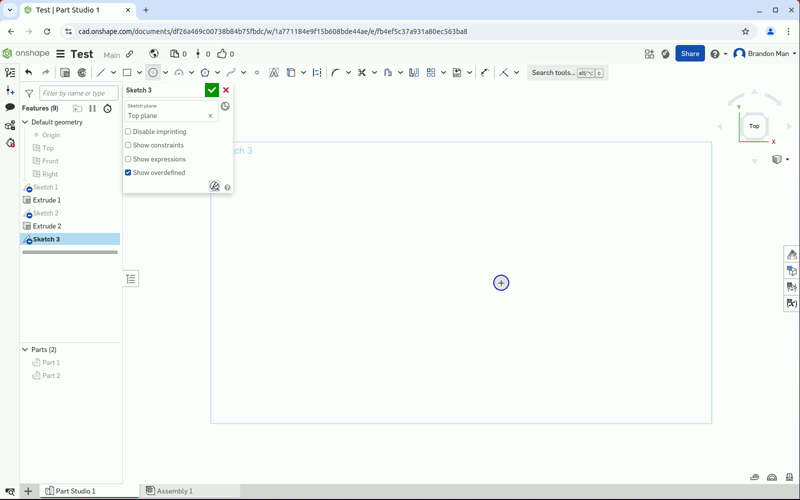
mouse_move(504, 282)
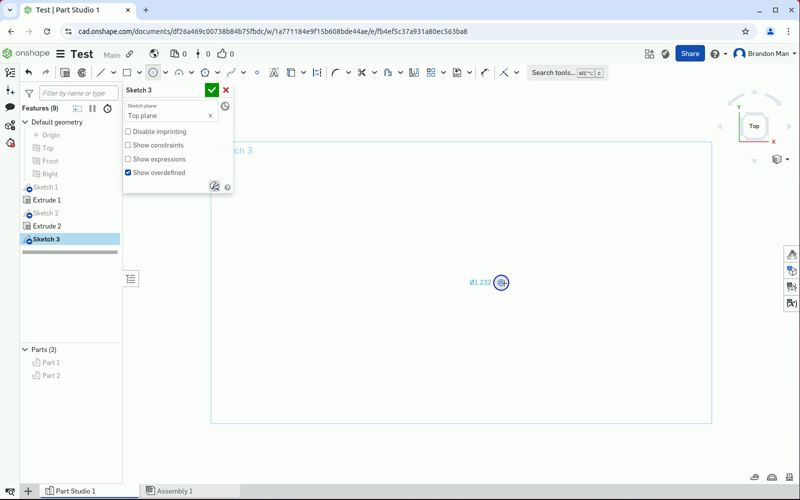
scroll(6)
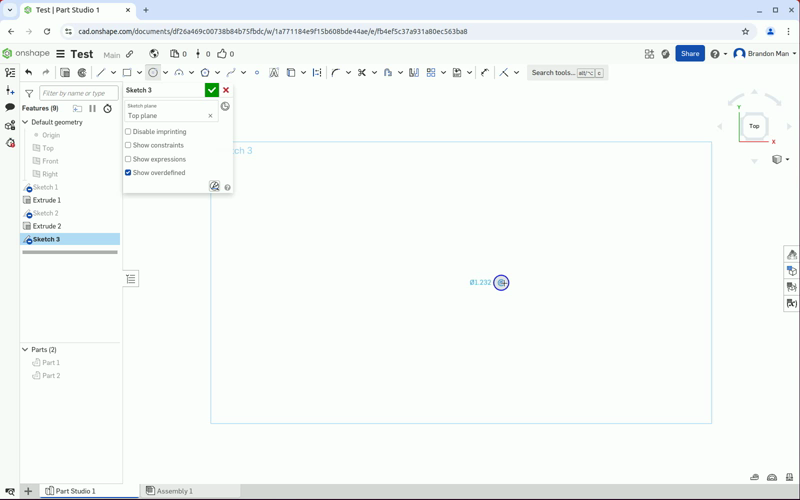
scroll(6)
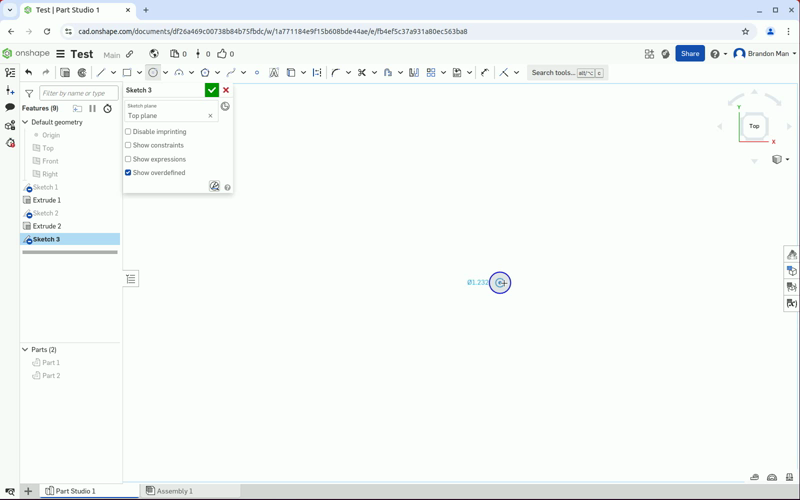
scroll(6)
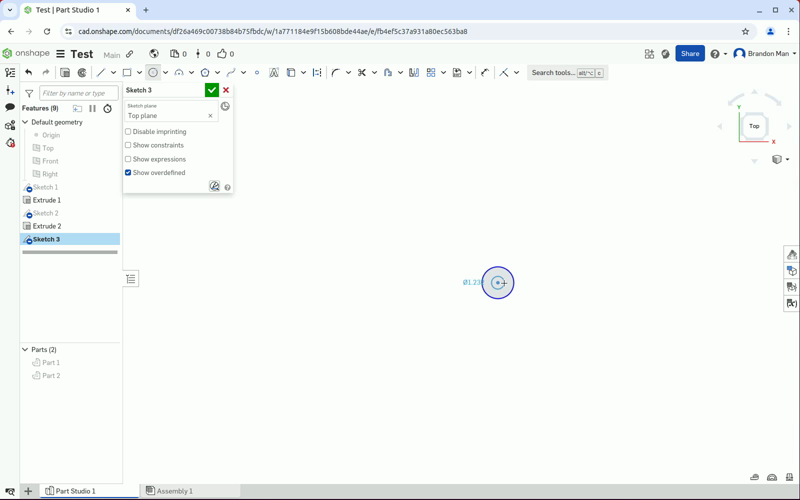
scroll(6)
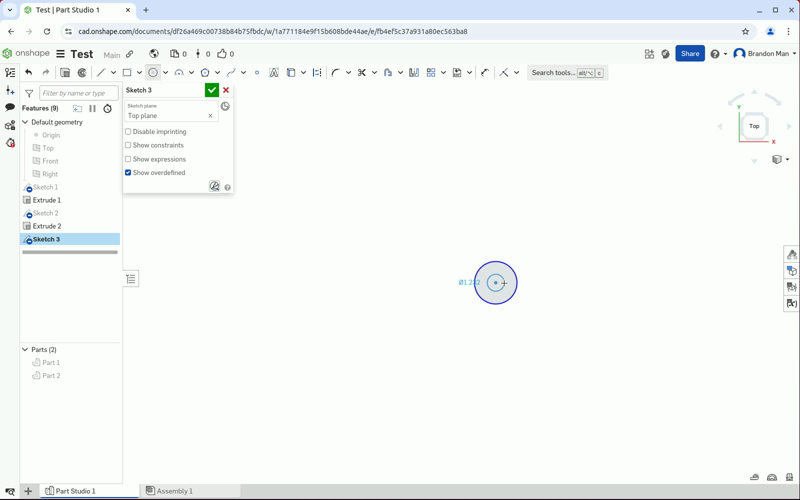
scroll(6)
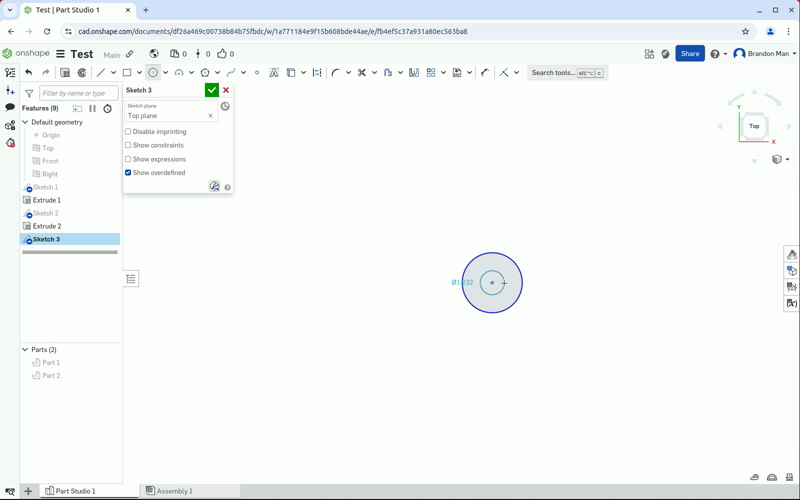
scroll(6)
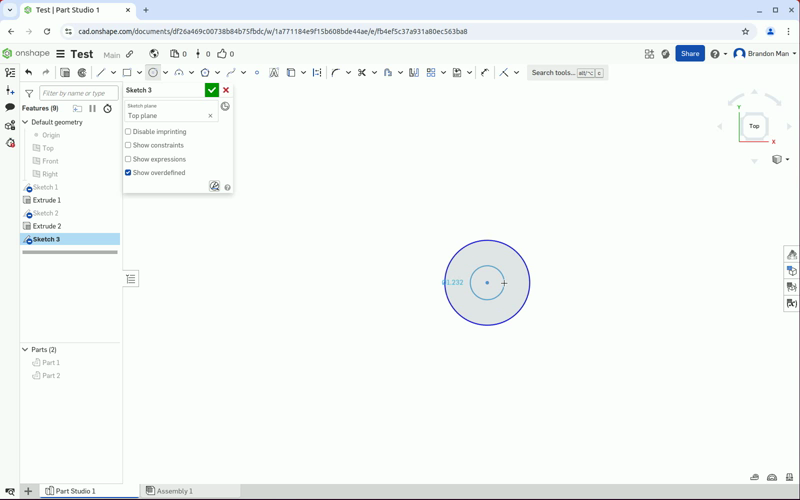
scroll(6)
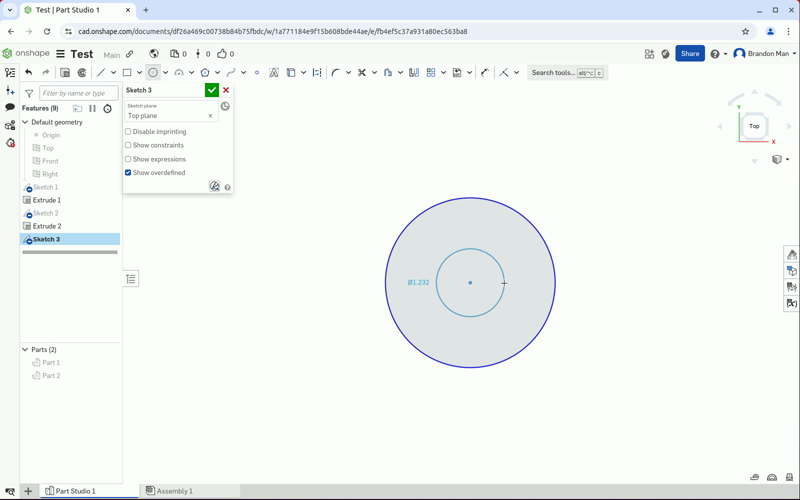
click(504, 282)
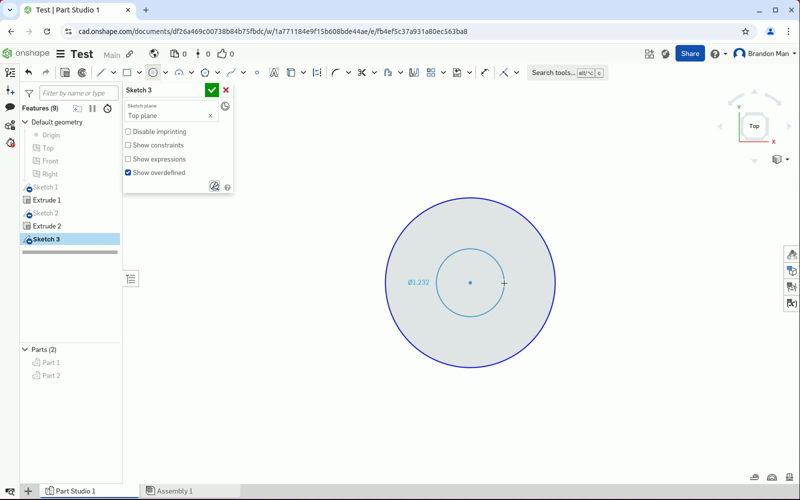
scroll(-6)
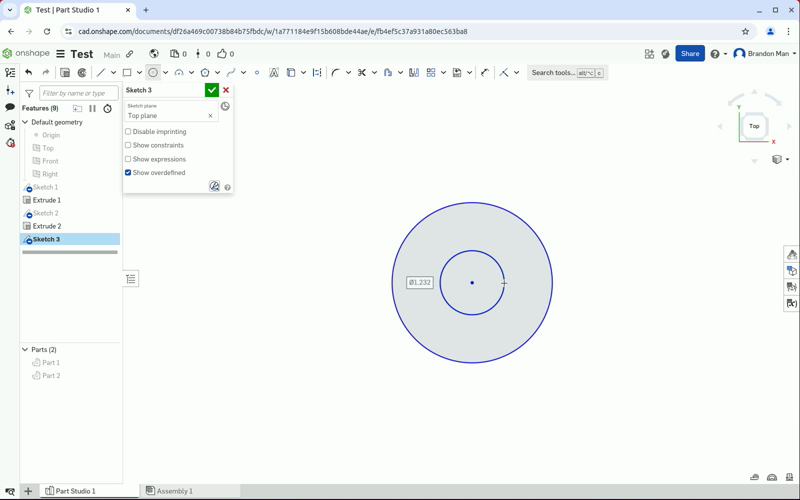
scroll(-6)
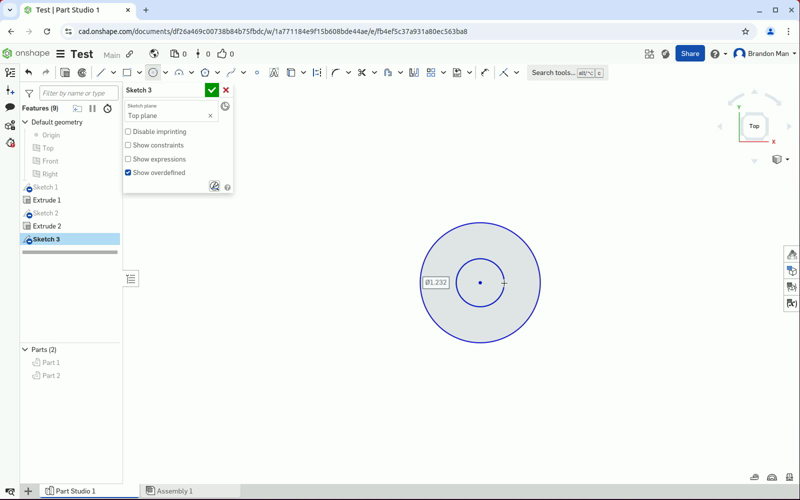
scroll(-6)
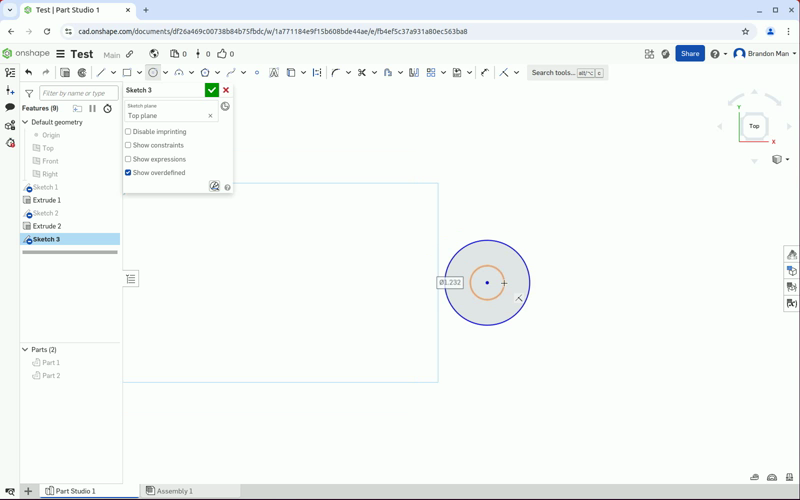
scroll(-6)
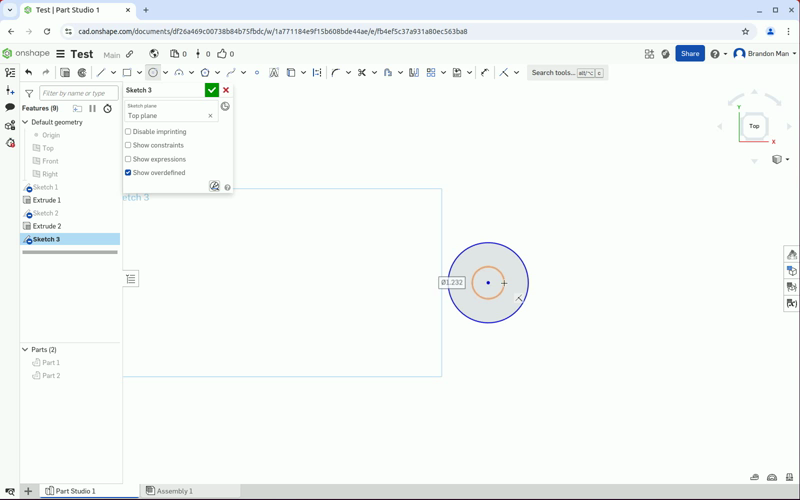
scroll(-6)
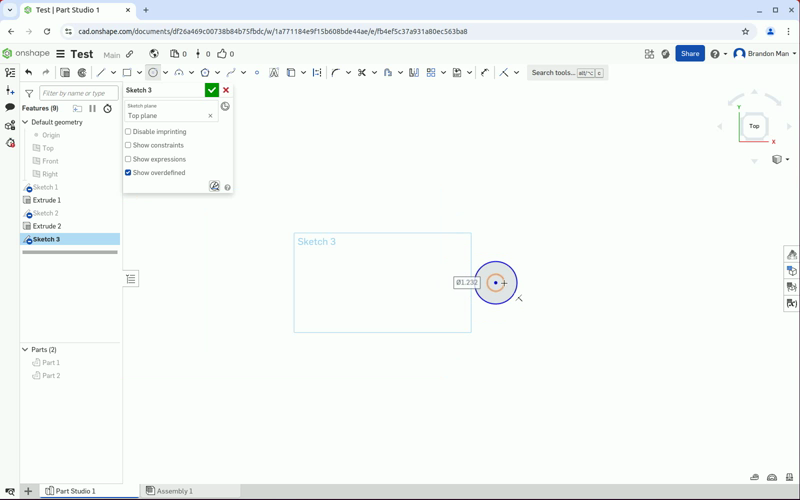
scroll(-6)
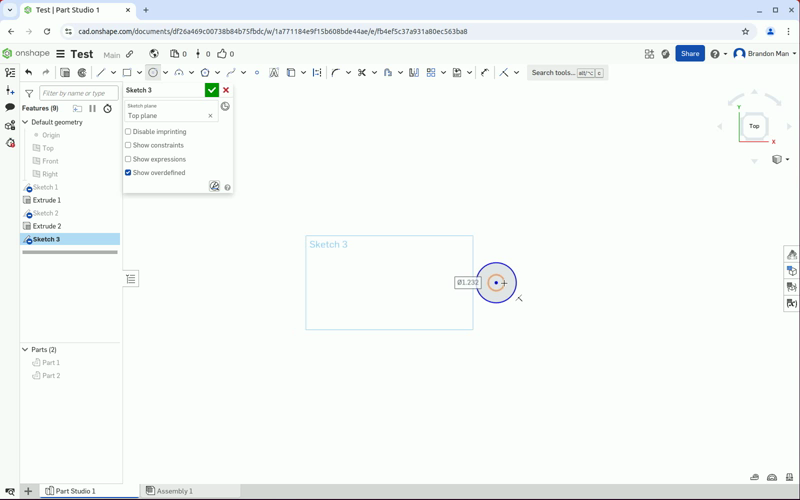
scroll(-6)
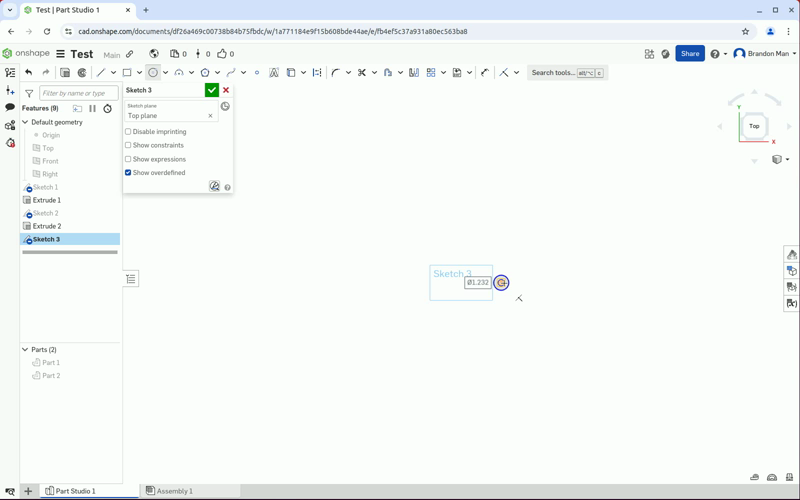
key(esc)
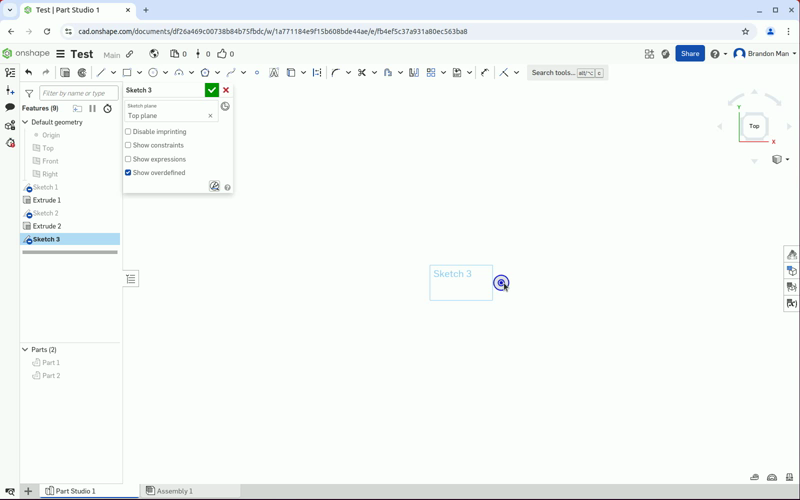
mouse_move(504, 277)
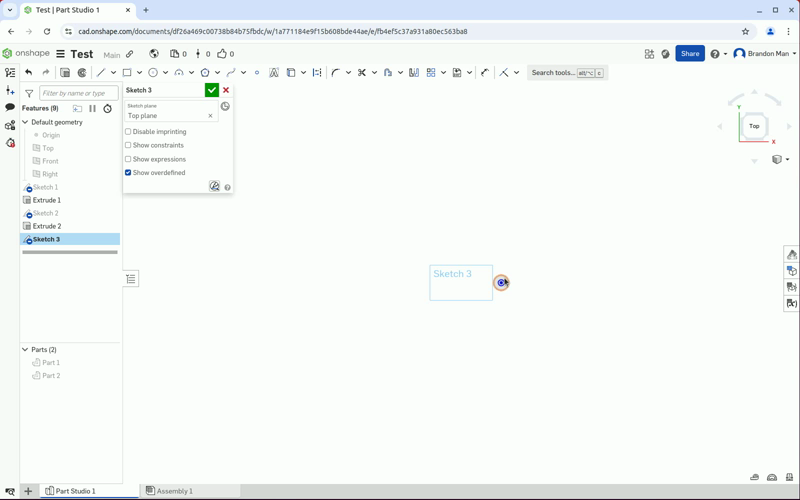
scroll(6)
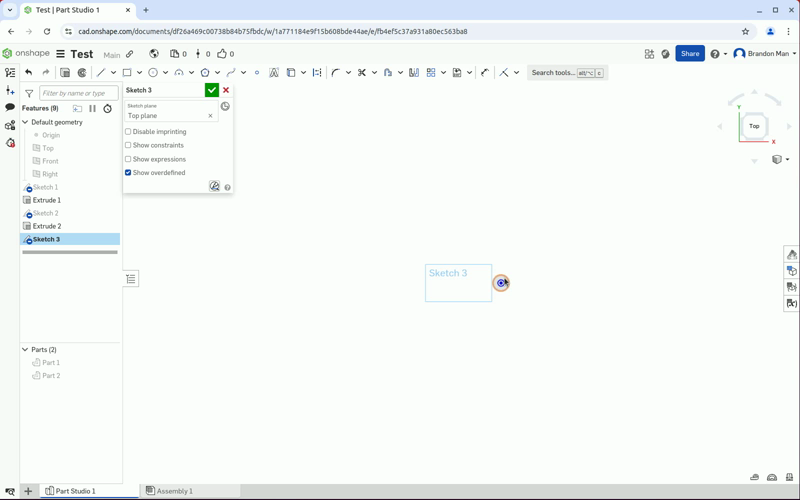
scroll(6)
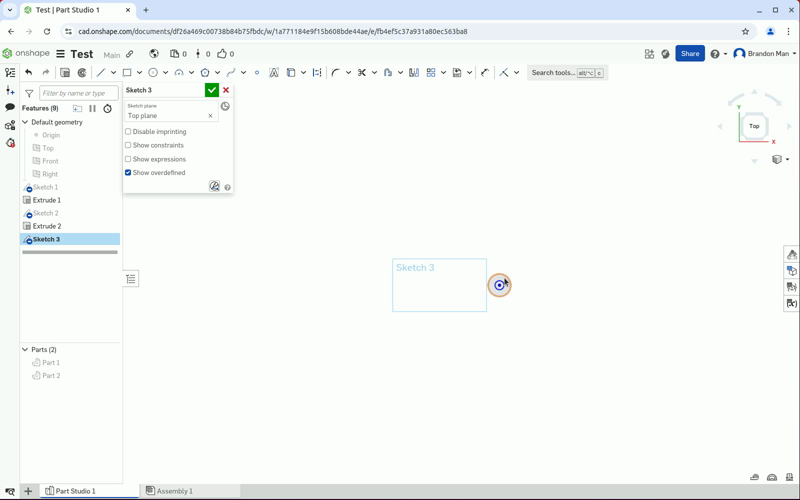
scroll(6)
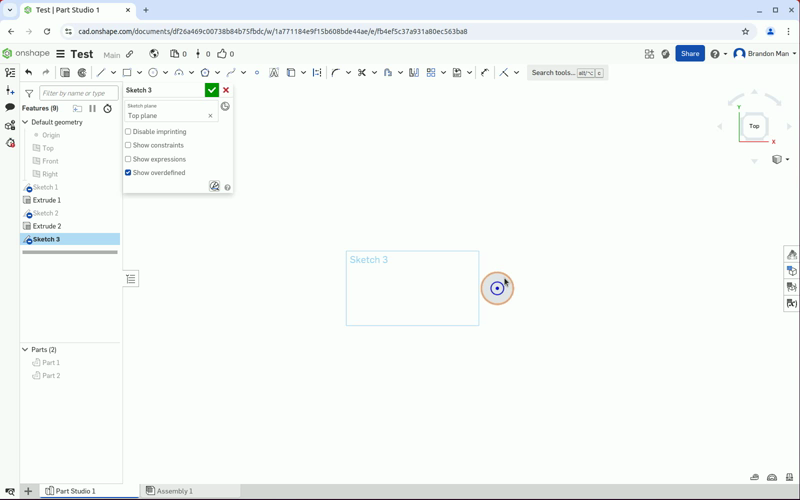
scroll(6)
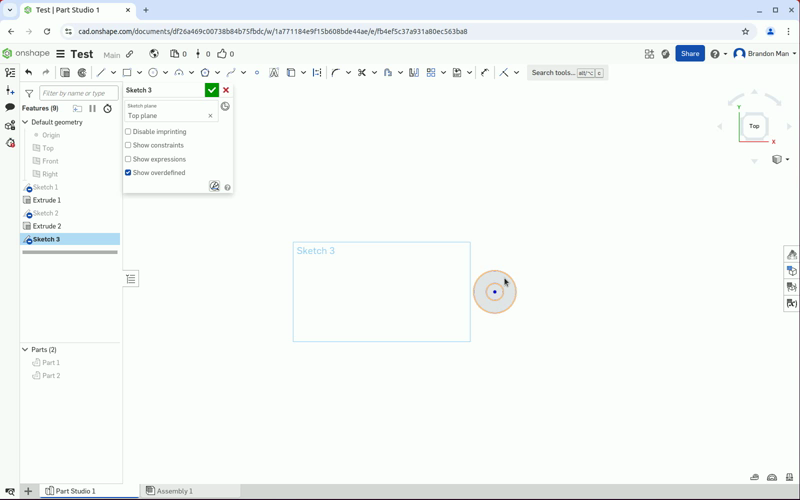
scroll(6)
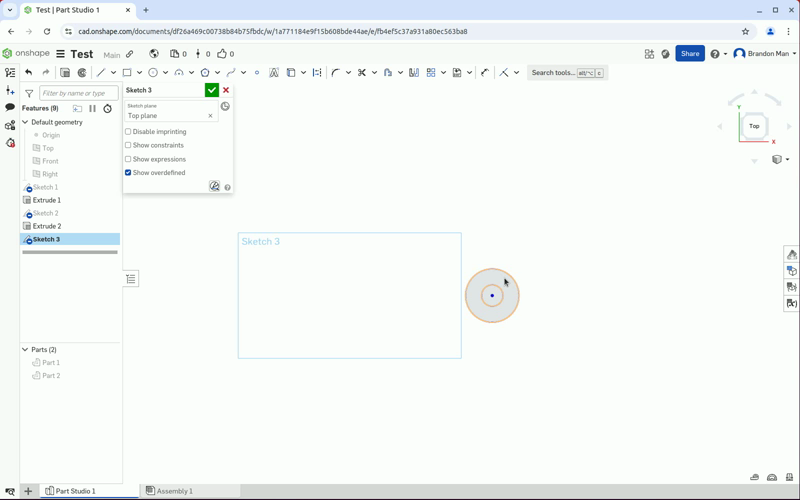
scroll(6)
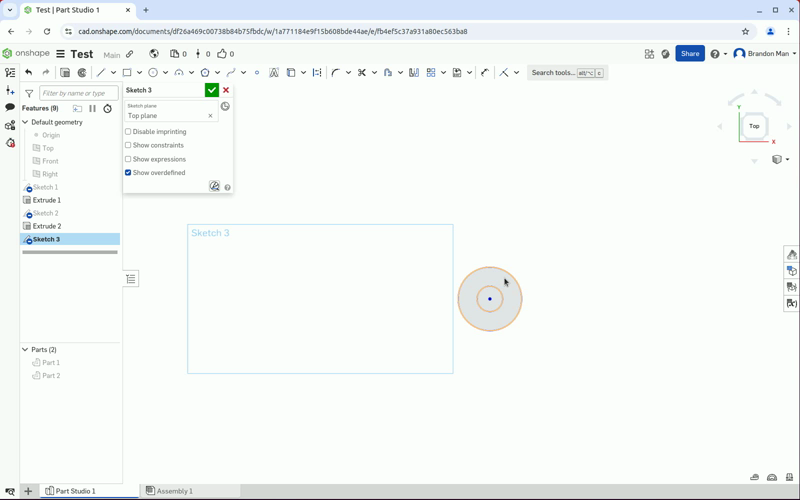
scroll(6)
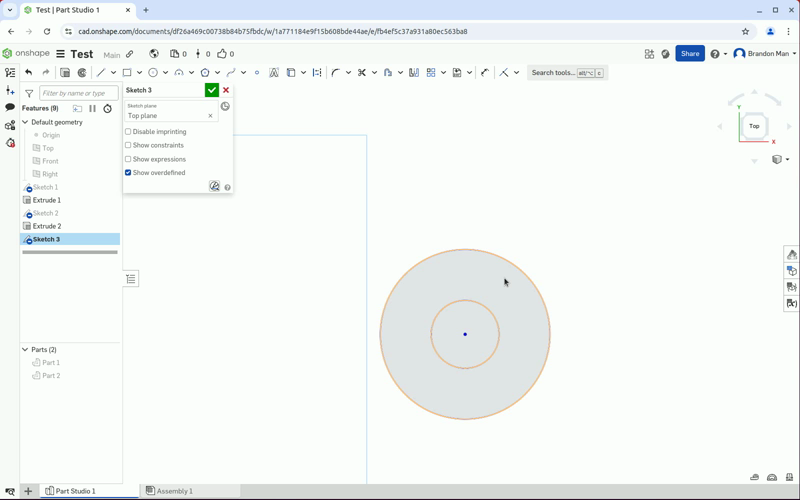
click(504, 277)
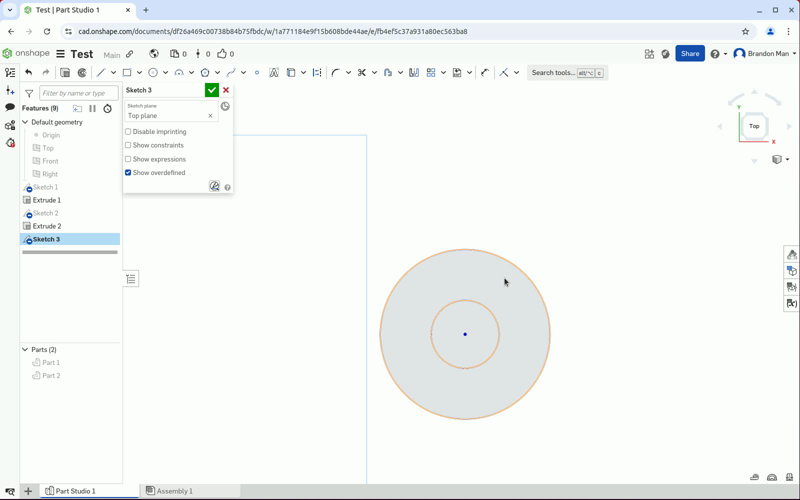
scroll(-6)
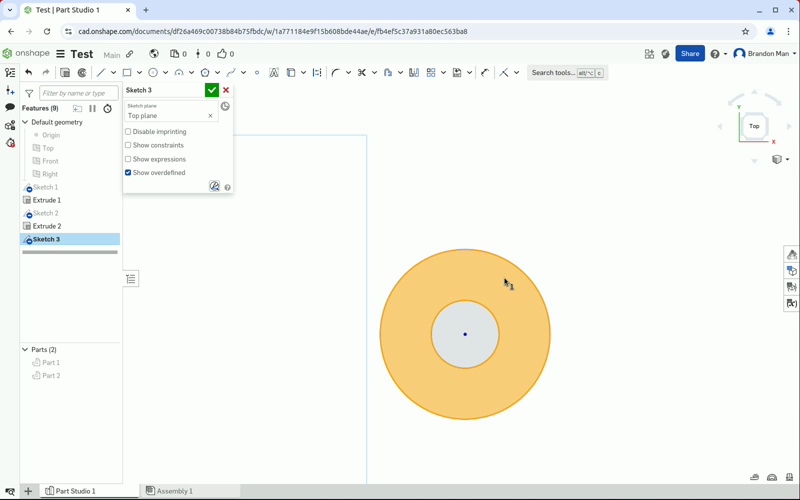
scroll(-6)
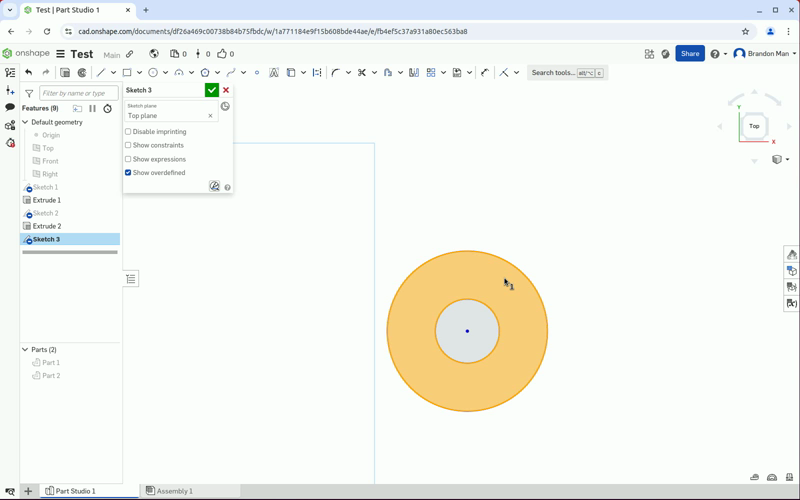
scroll(-6)
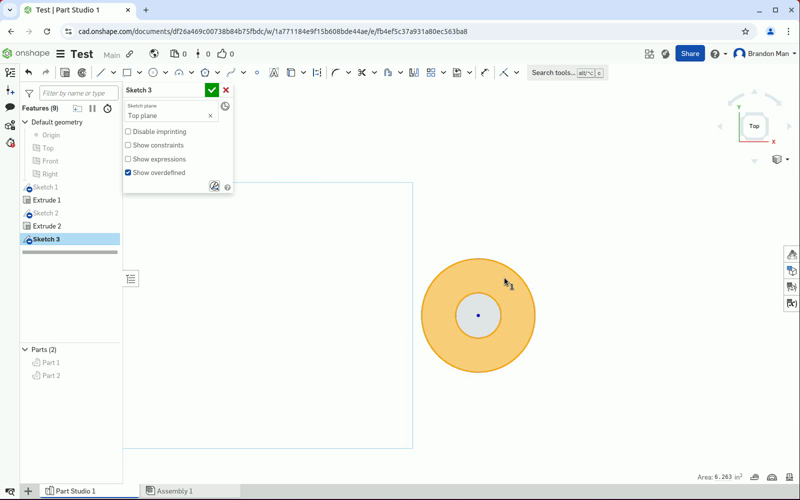
scroll(-6)
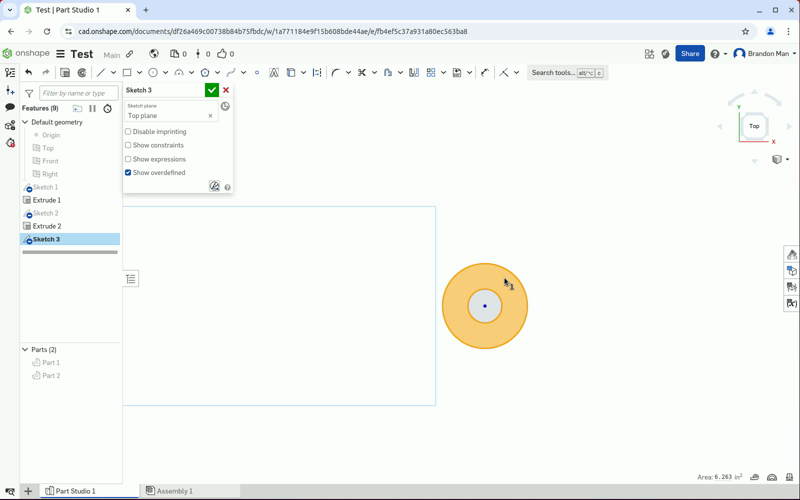
scroll(-6)
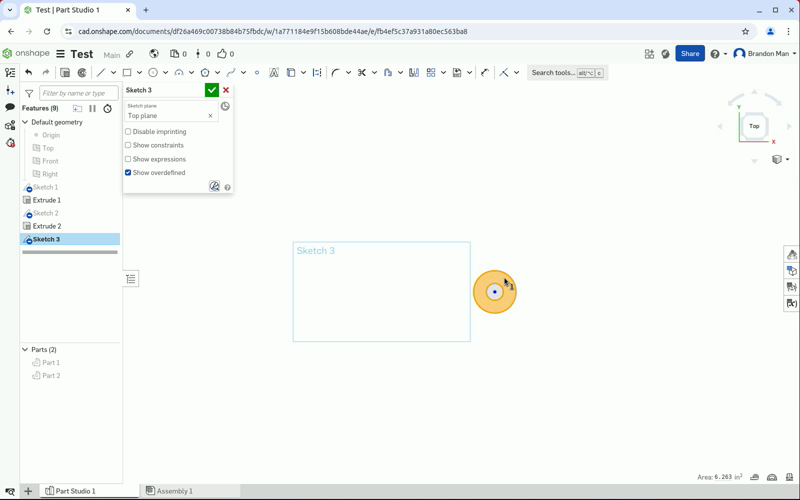
scroll(-6)
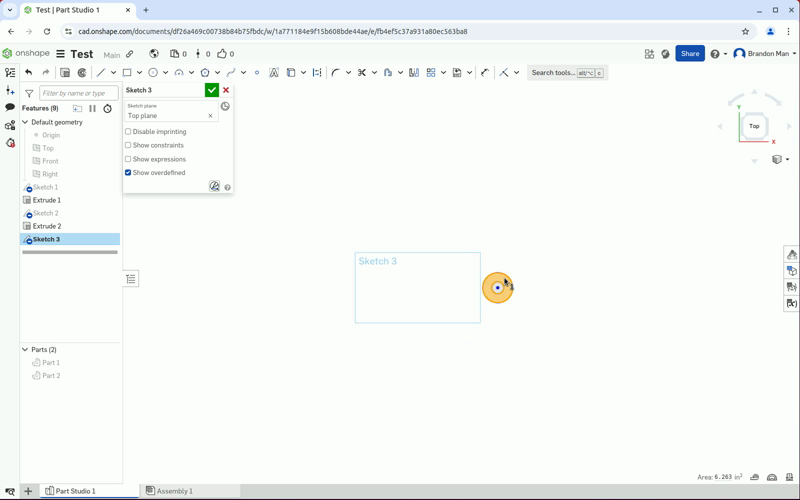
scroll(-6)
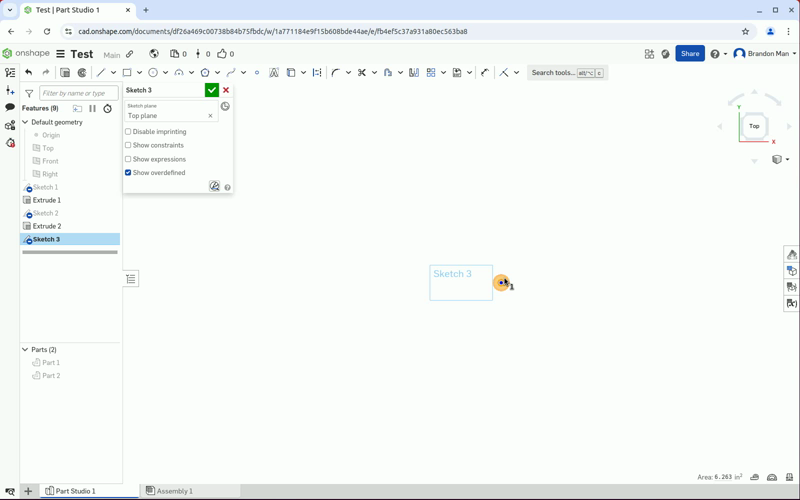
mouse_move(73, 352)
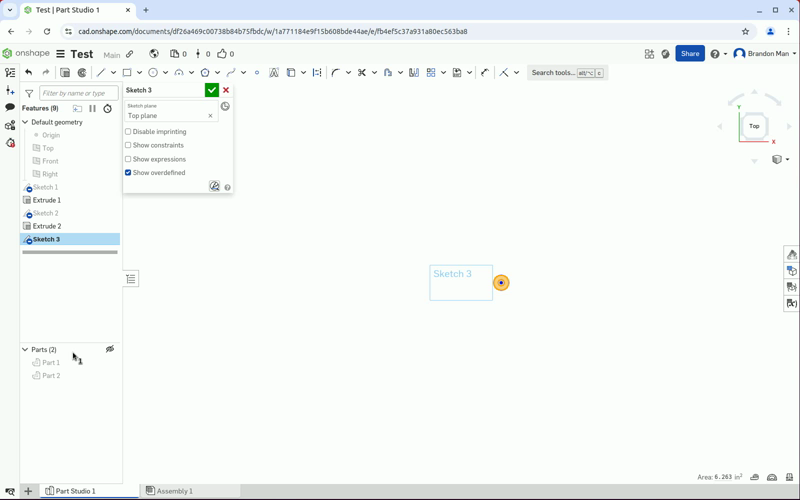
key(shift+y)
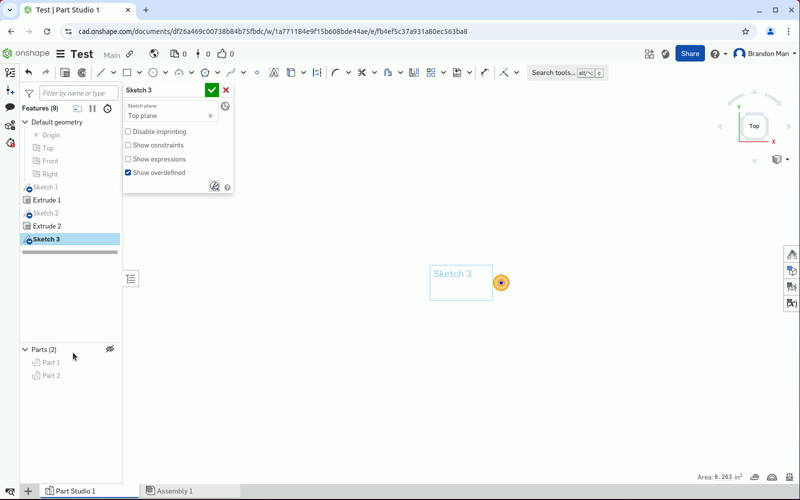
key(shift+e)
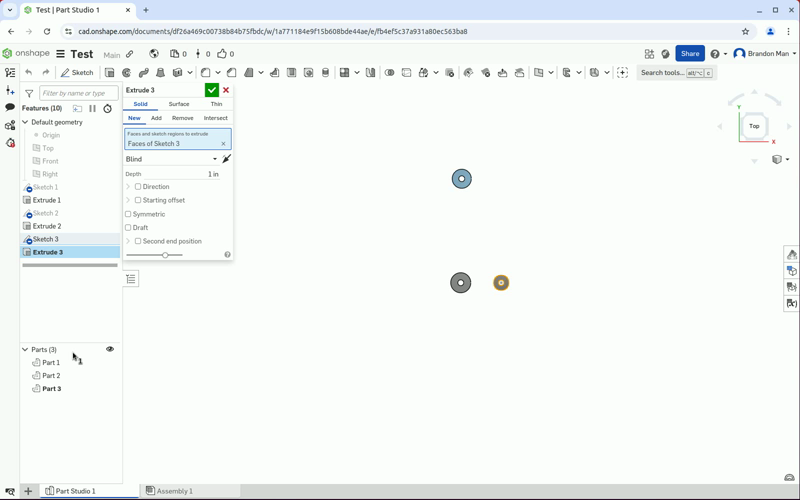
mouse_move(143, 106)
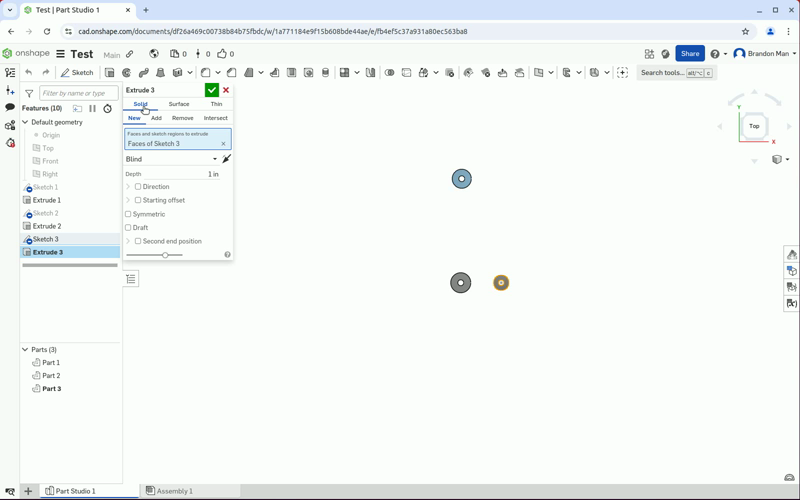
click(143, 106)
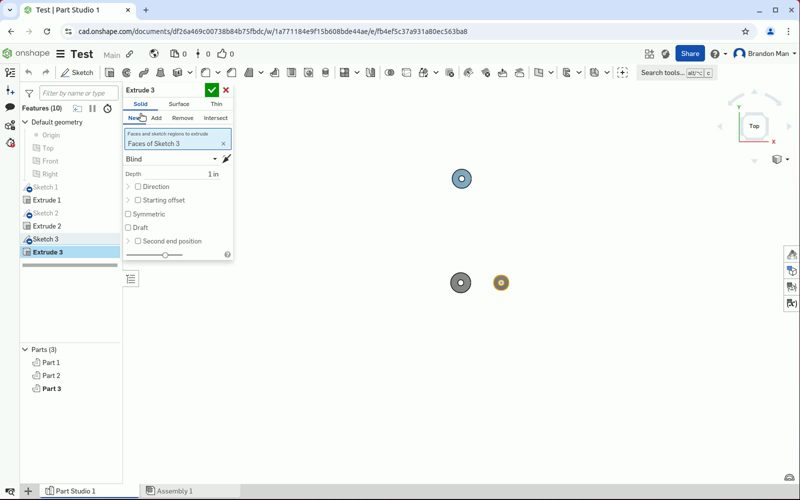
mouse_move(137, 120)
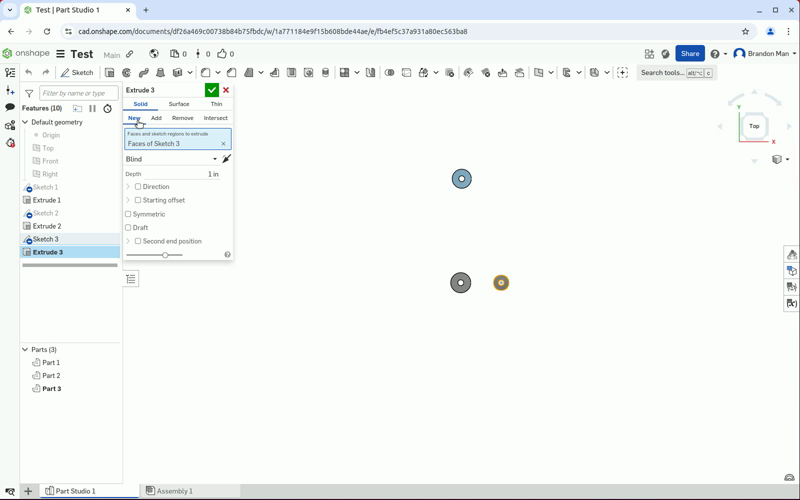
click(137, 120)
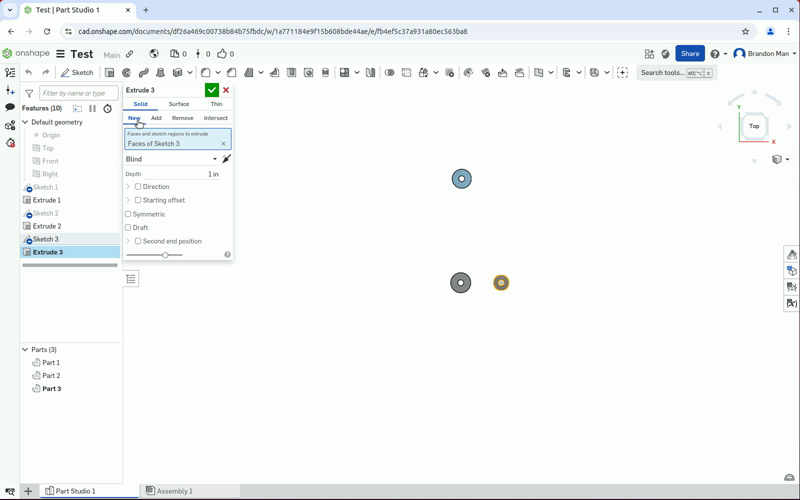
key(tab, 4)
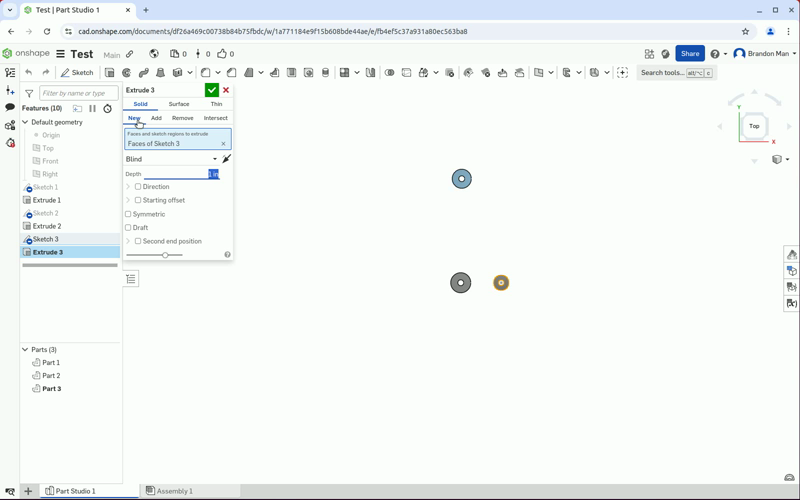
text(0.481)
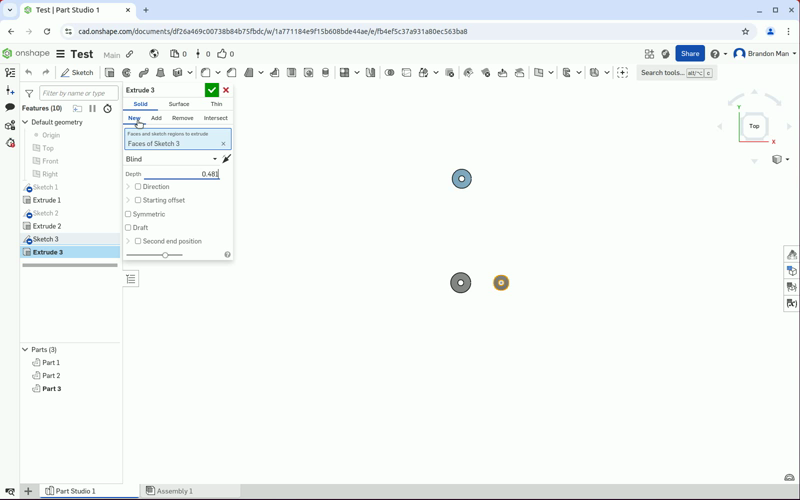
key(enter)
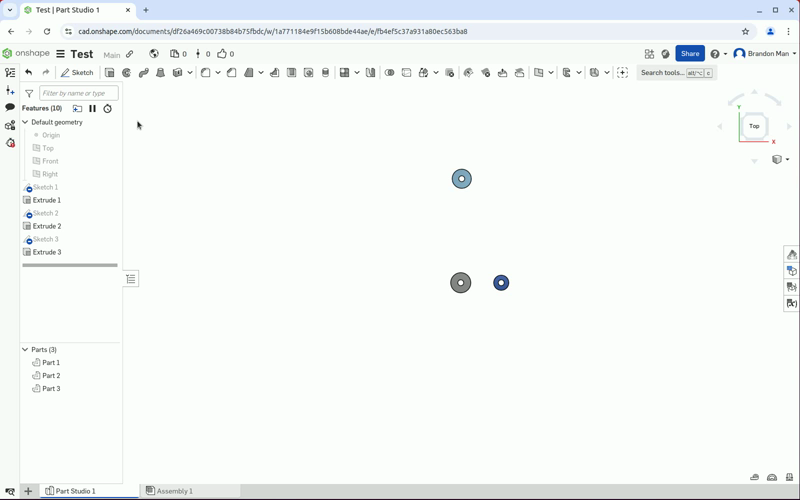
key(shift+h)
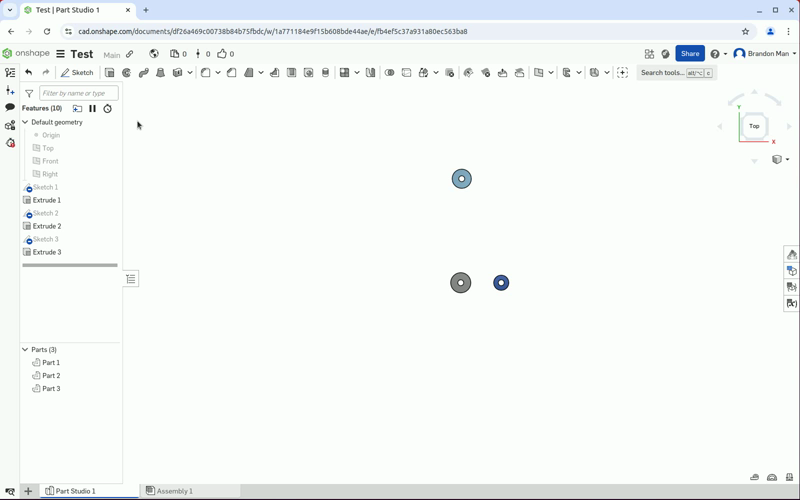
key(shift+h)
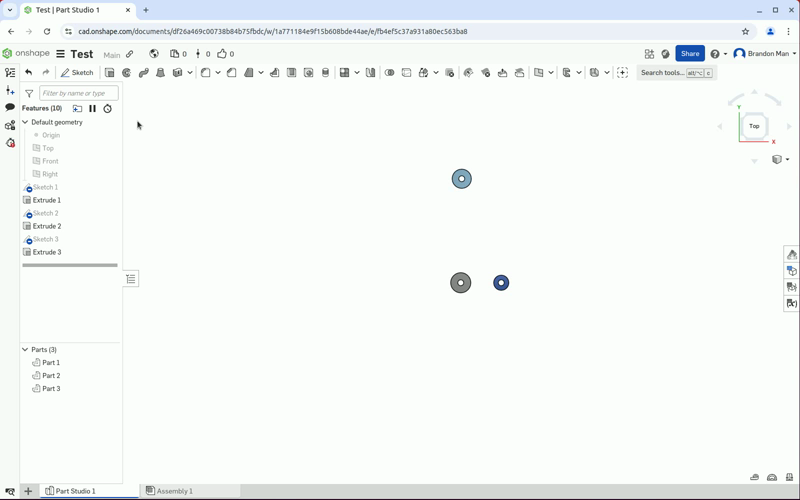
mouse_move(73, 189)
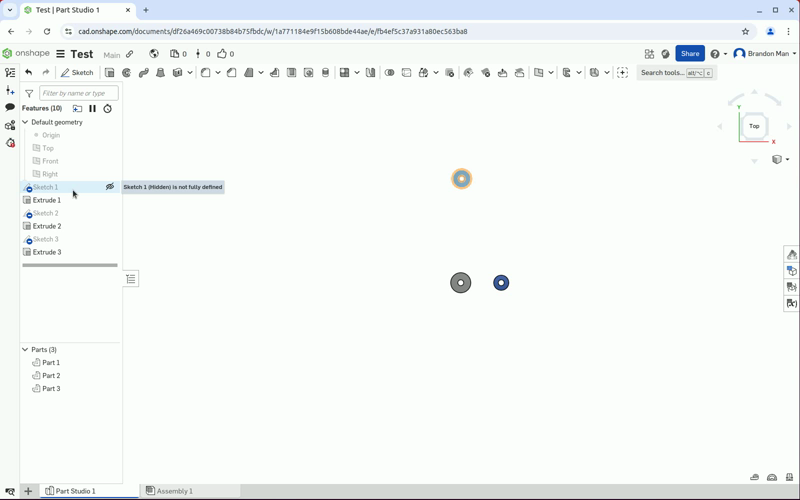
click(73, 189)
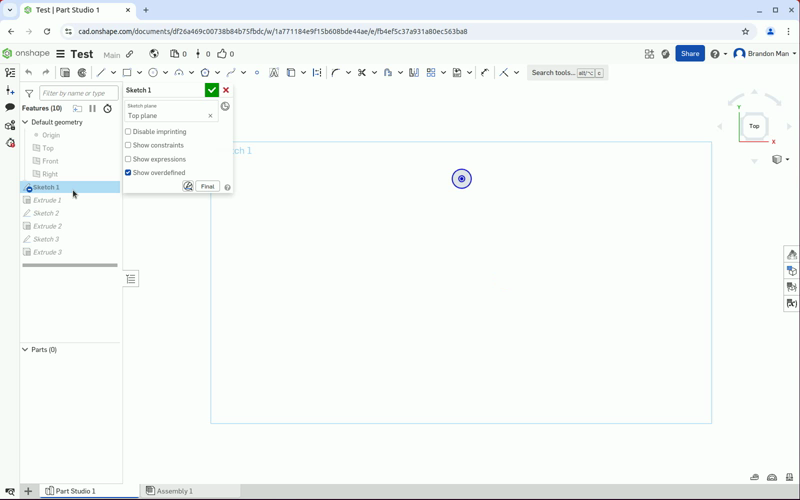
mouse_move(229, 92)
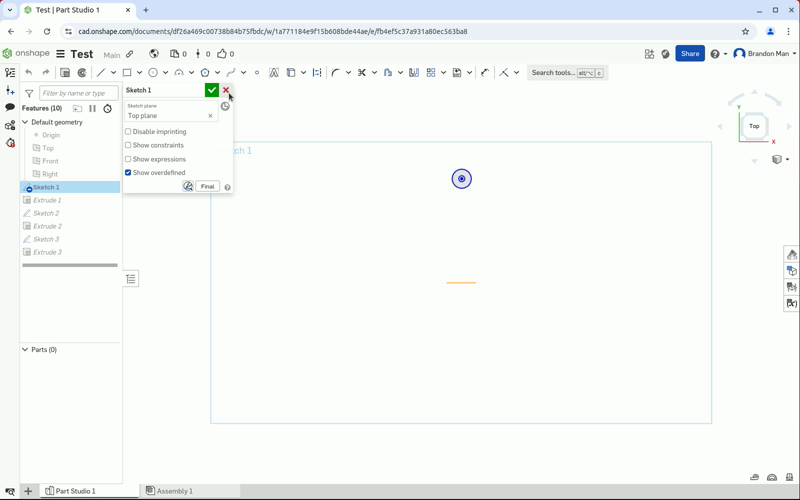
click(229, 92)
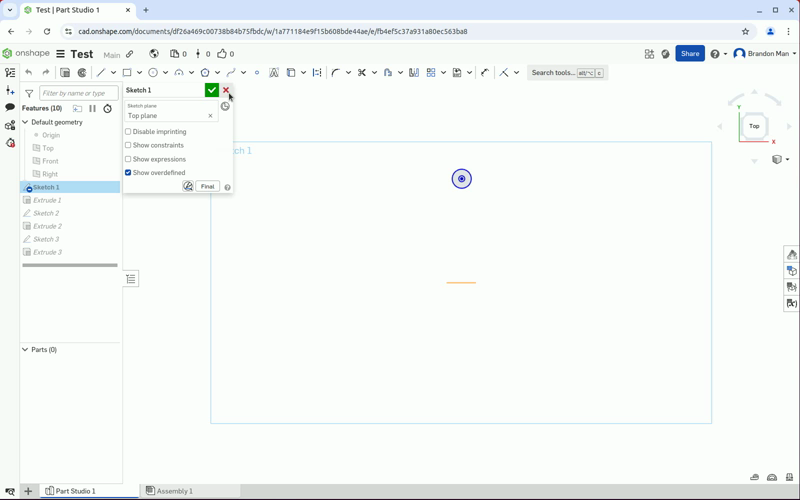
key(shift+s)
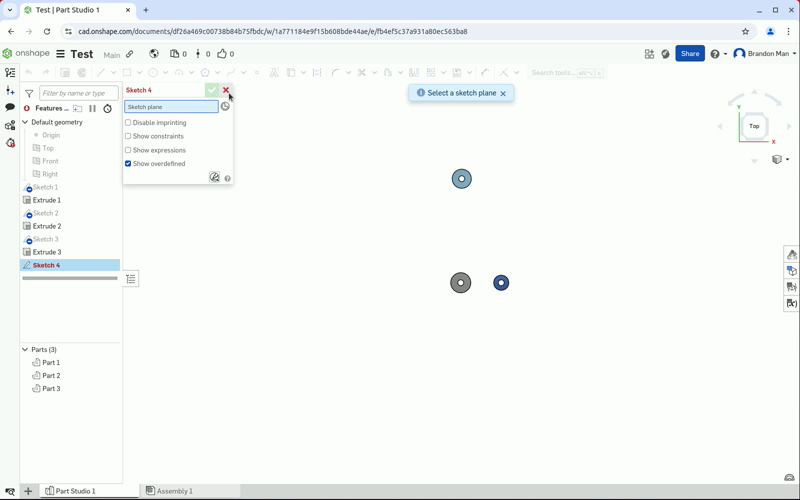
mouse_move(73, 150)
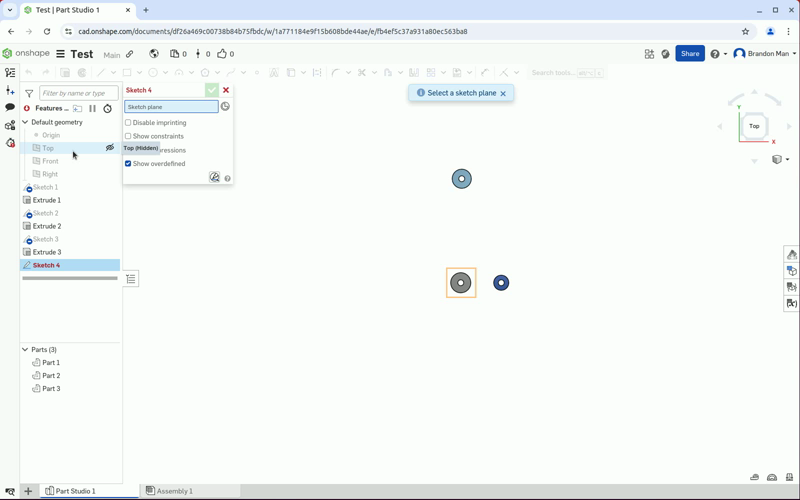
click(73, 150)
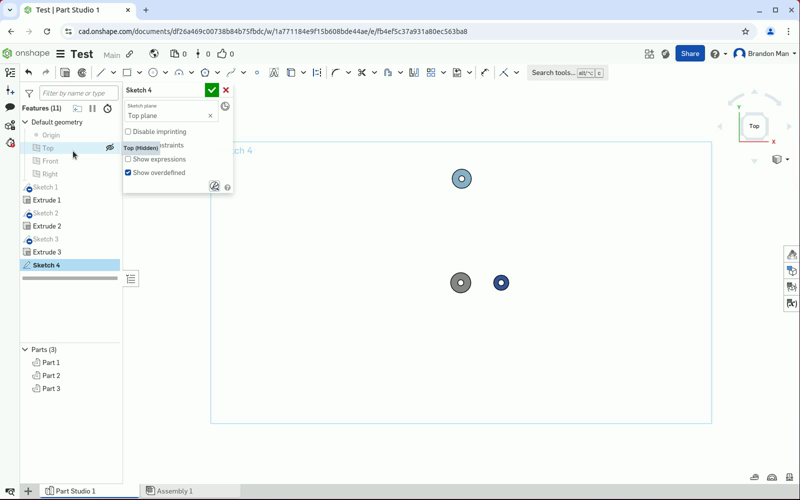
mouse_move(73, 352)
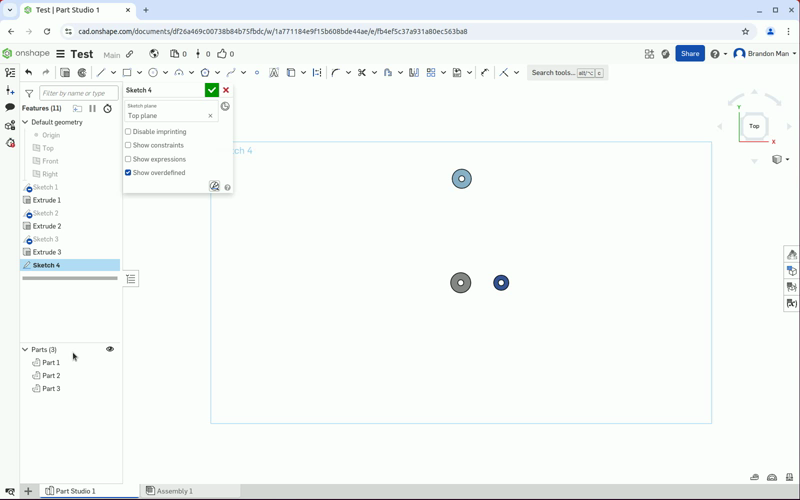
key(y)
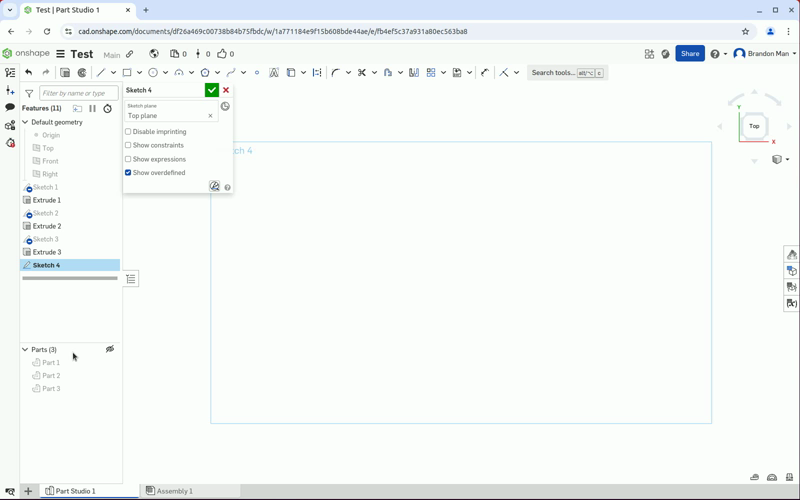
key(a)
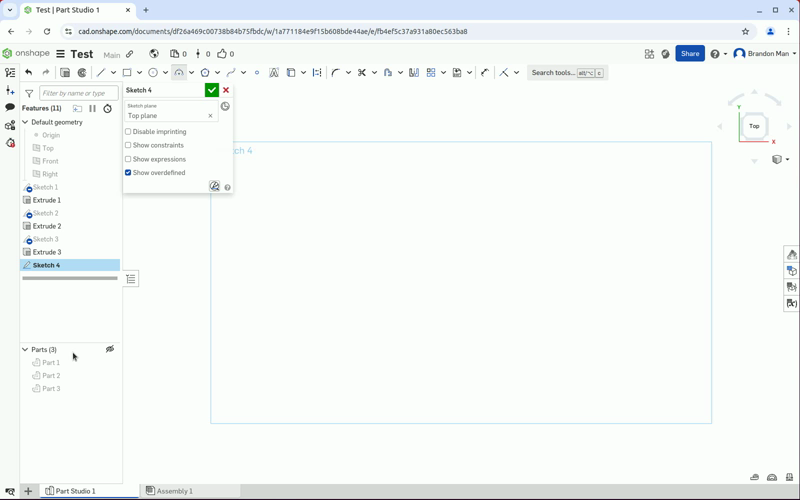
key_down(shift)
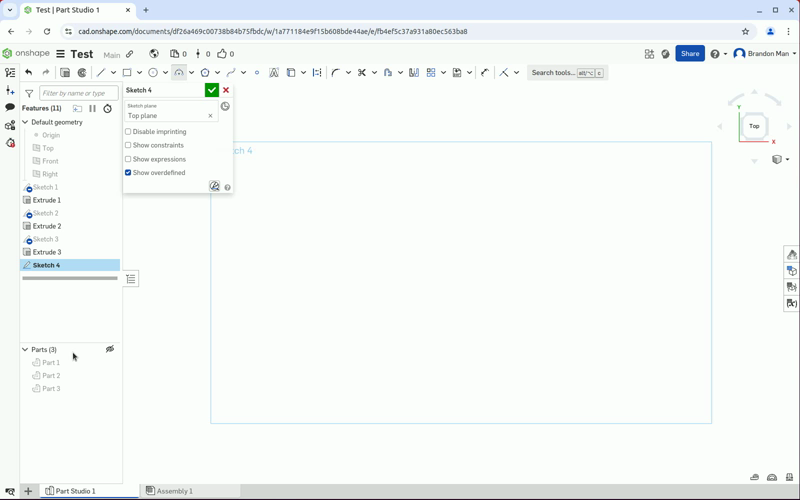
mouse_move(446, 223)
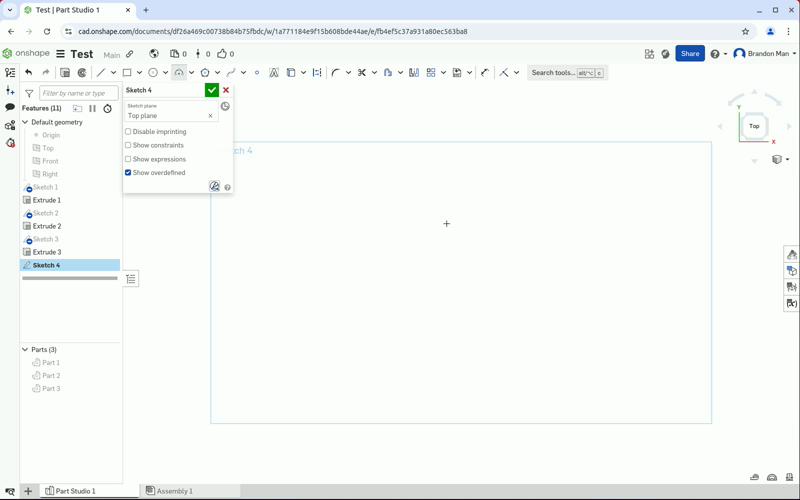
click(446, 223)
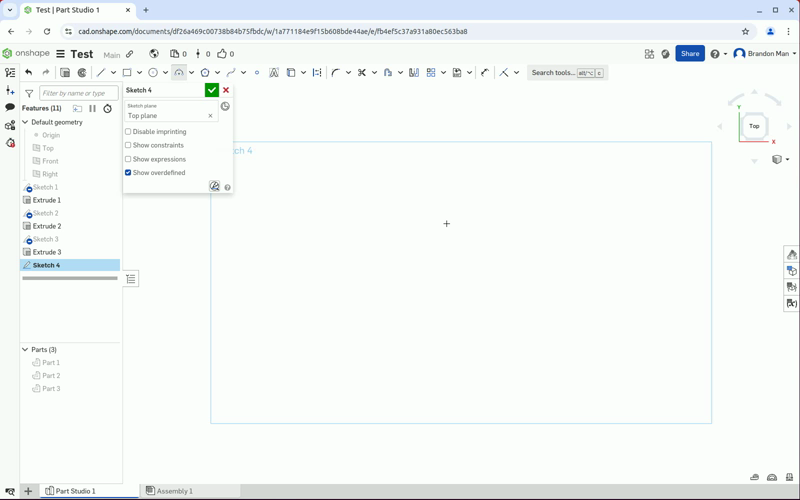
key_up(shift)
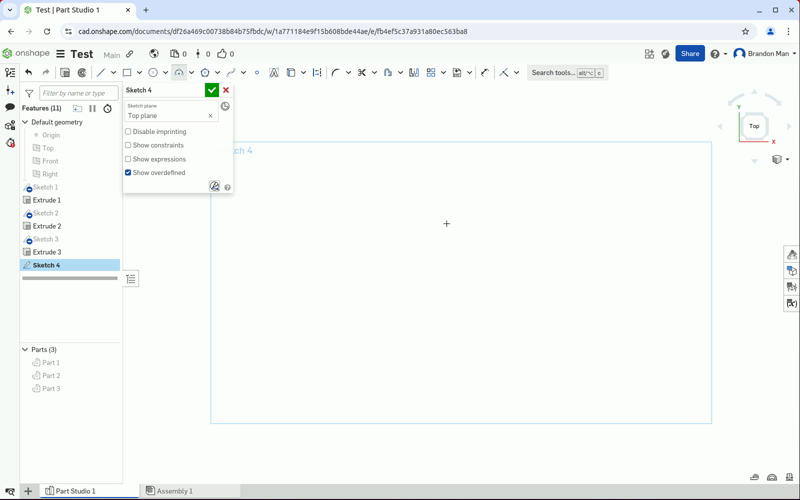
key_down(shift)
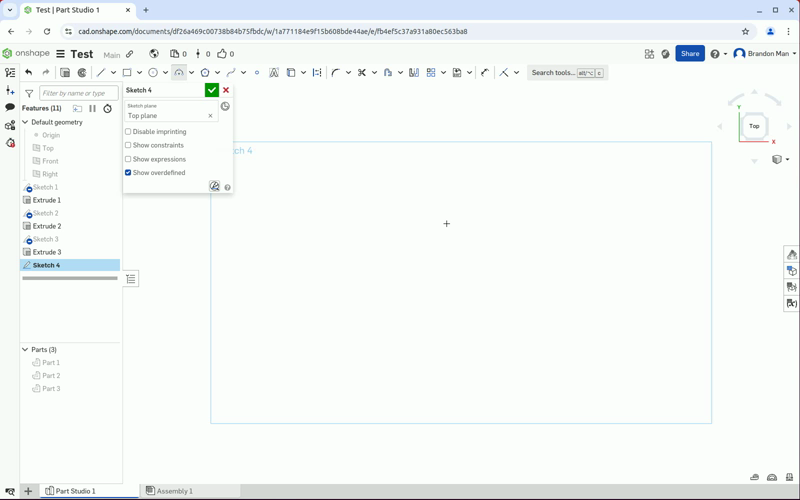
mouse_move(476, 223)
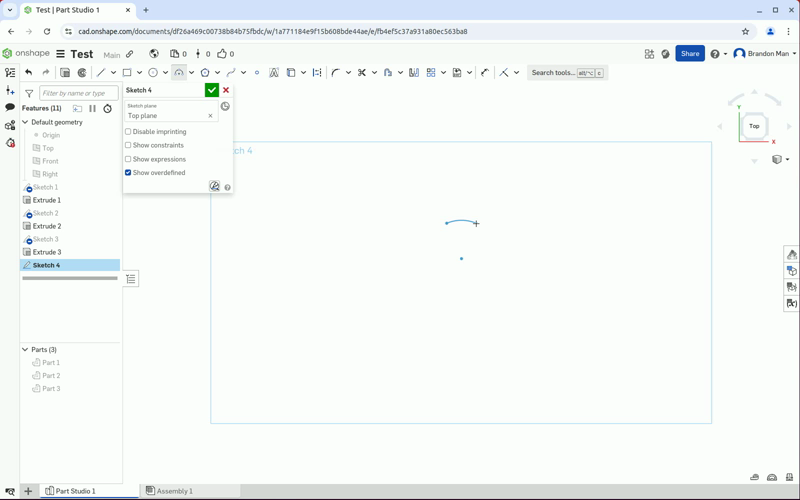
click(476, 223)
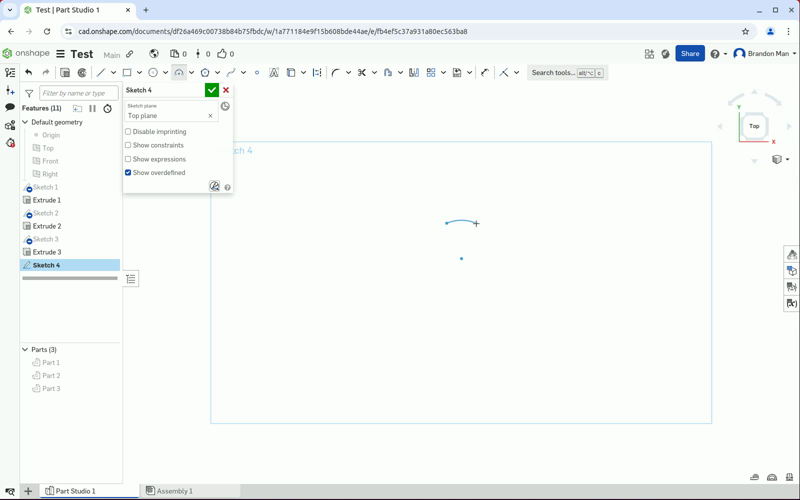
mouse_move(461, 210)
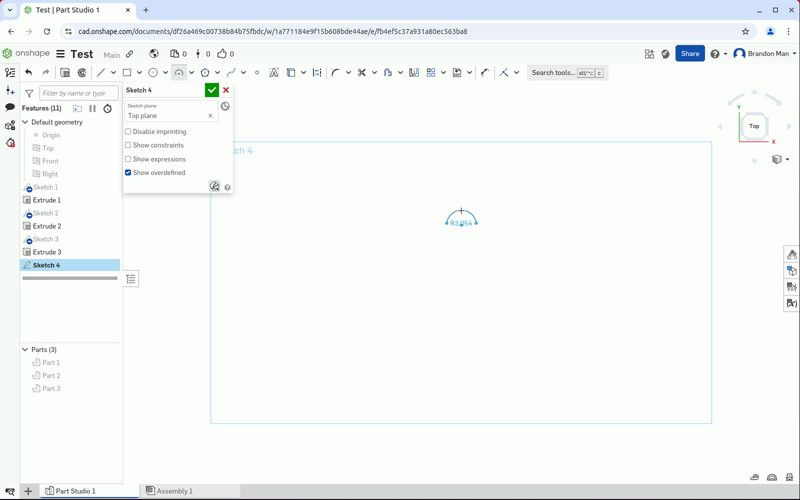
click(461, 210)
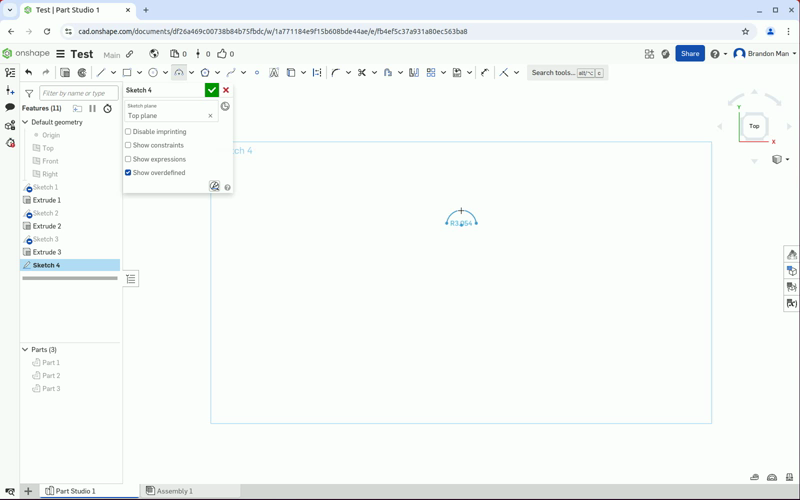
key_up(shift)
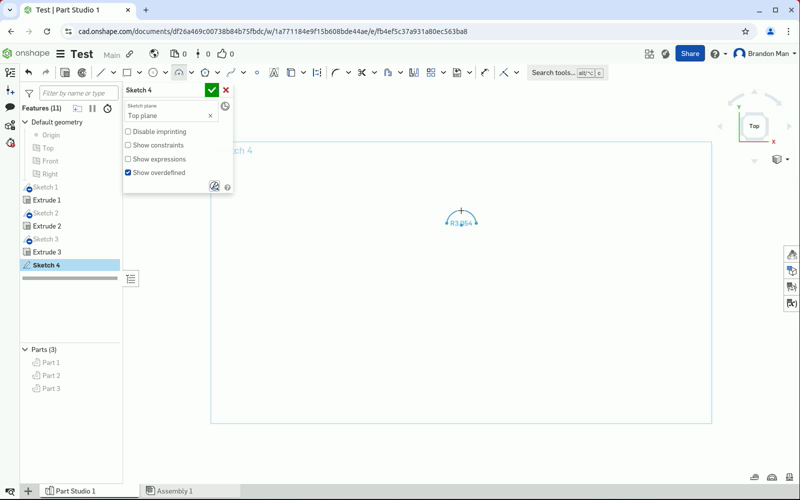
key(esc)
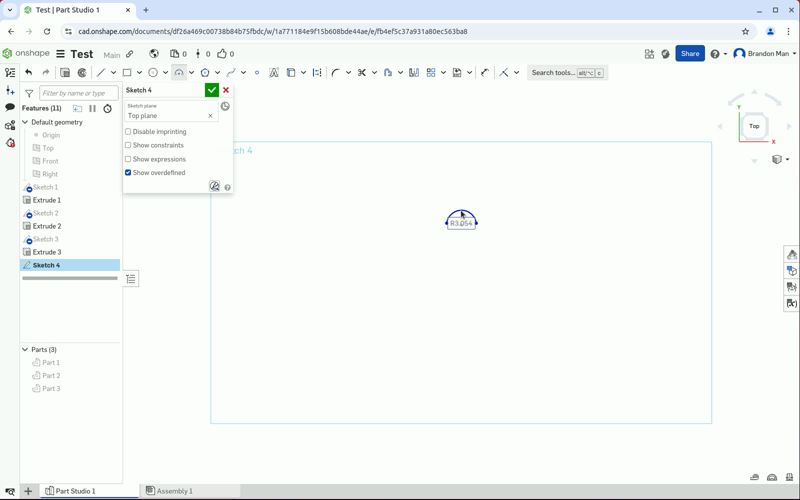
key(l)
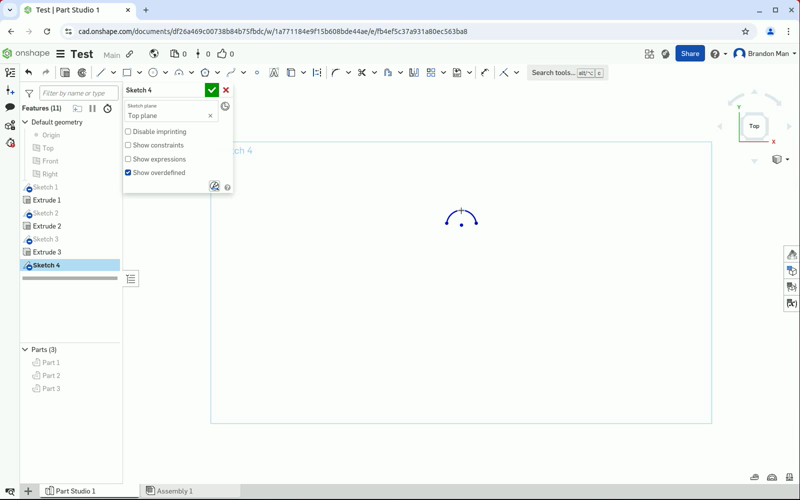
mouse_move(476, 223)
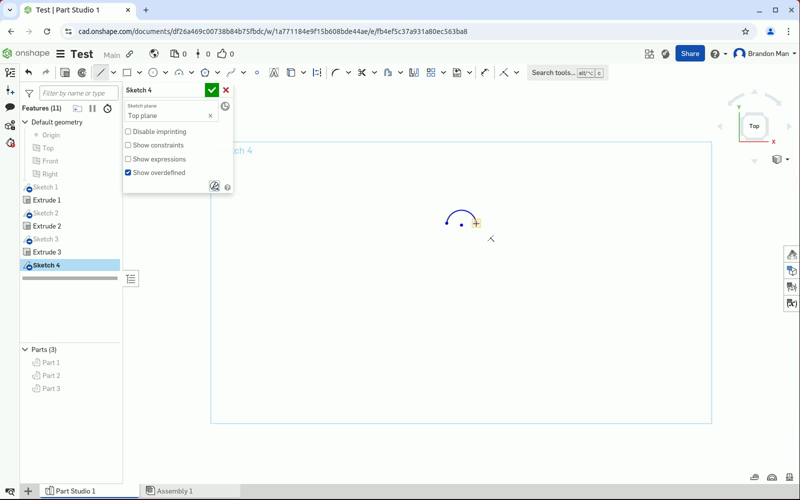
click(476, 223)
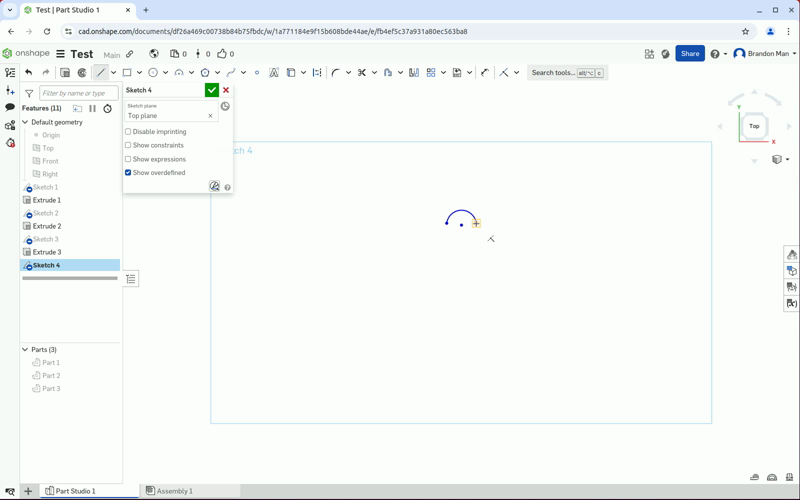
key_down(shift)
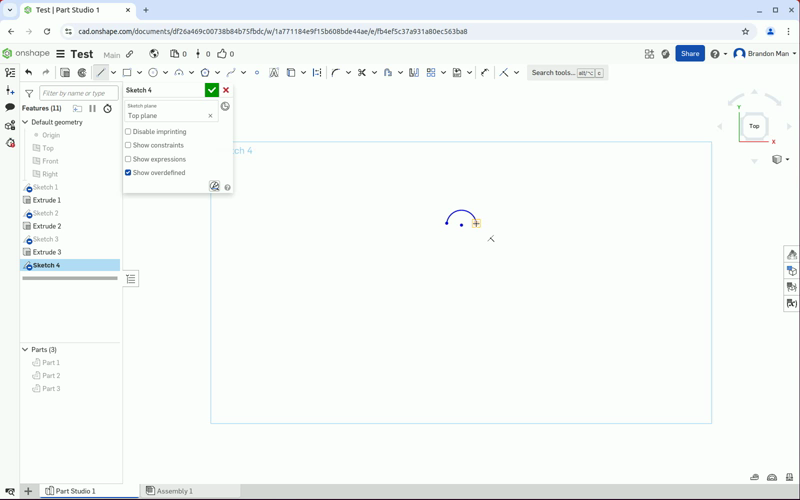
mouse_move(506, 223)
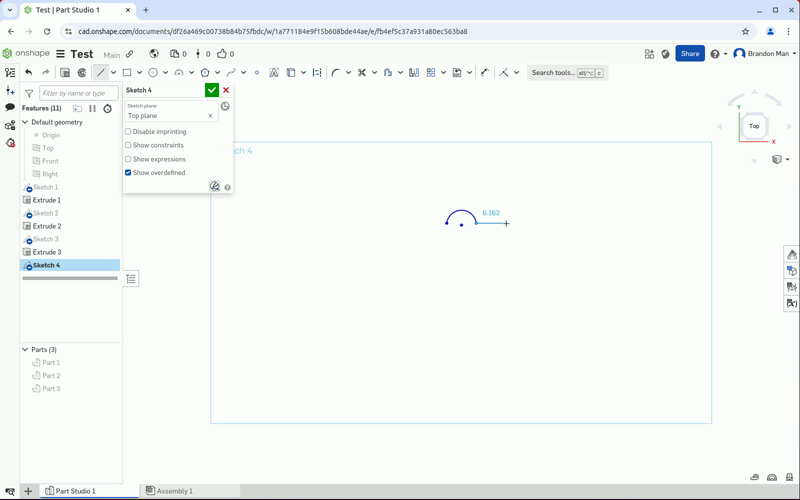
mouse_move(470, 176)
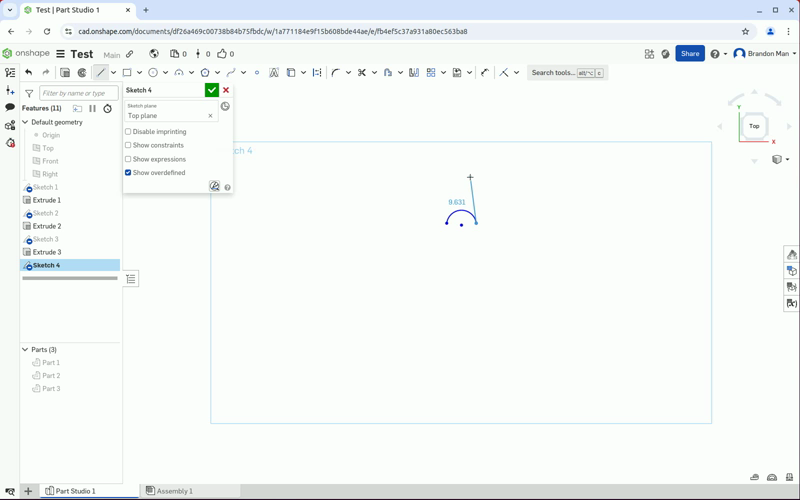
click(470, 176)
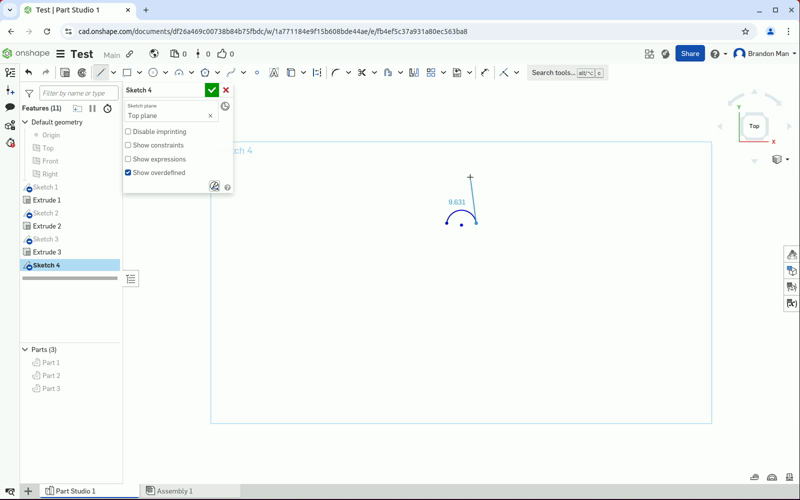
key_up(shift)
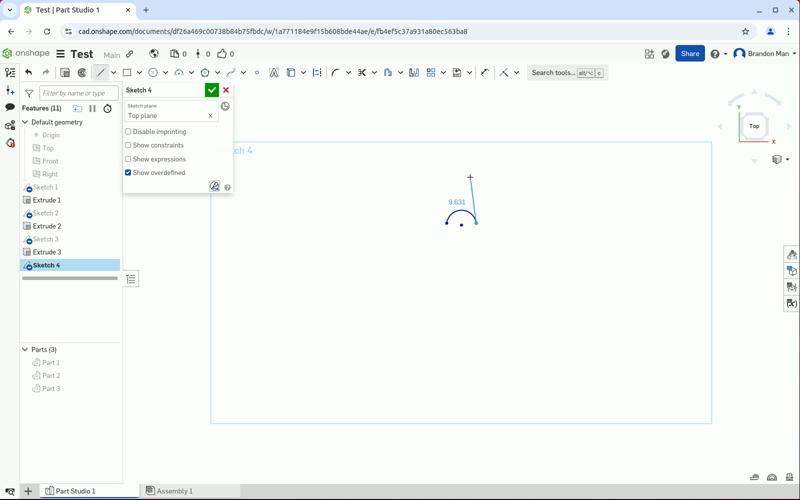
key(esc)
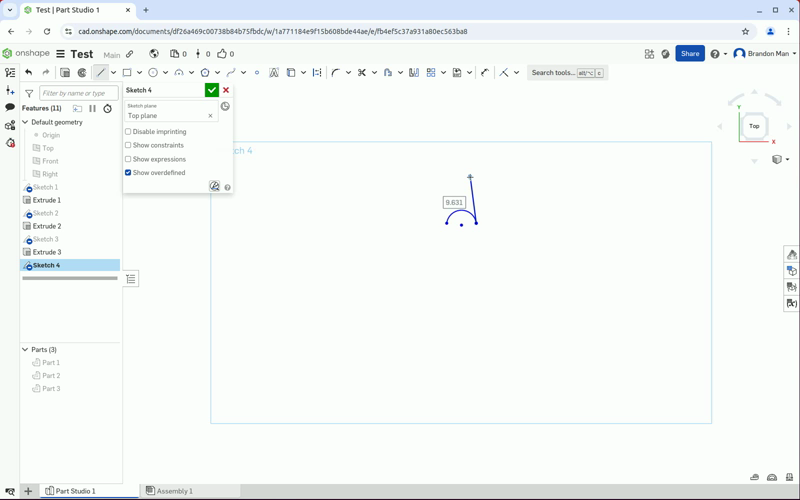
key(a)
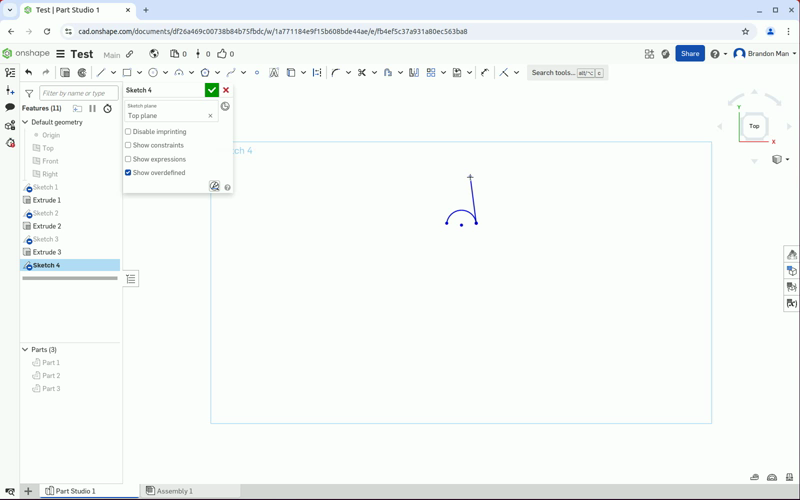
mouse_move(470, 176)
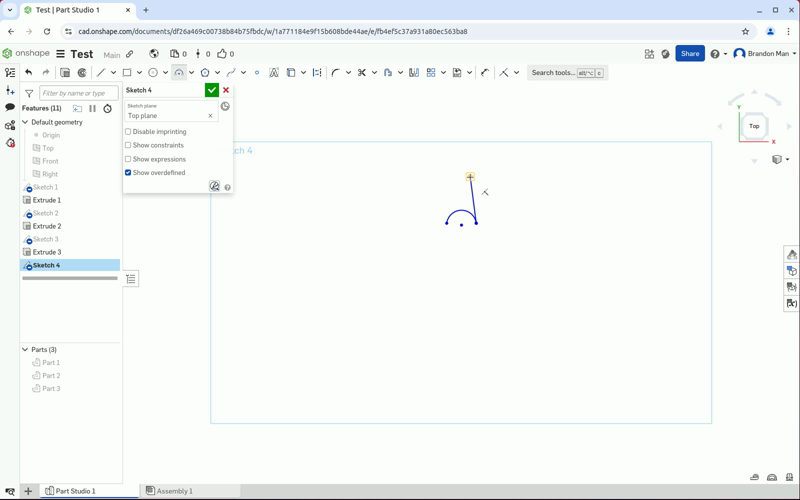
click(470, 176)
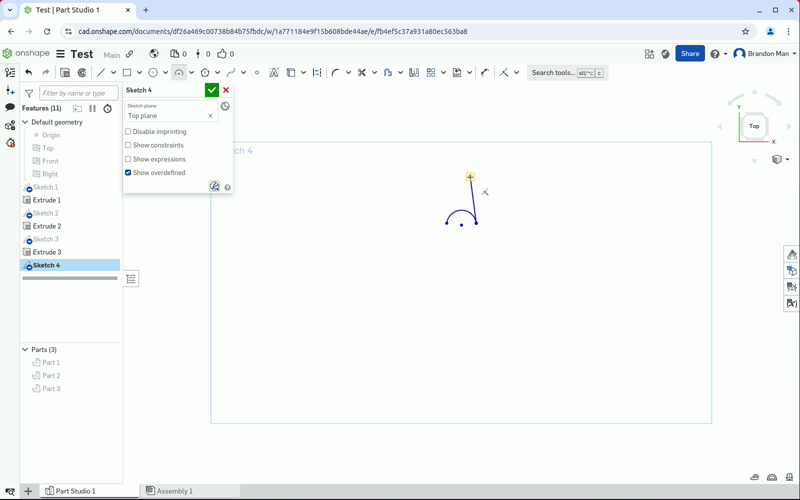
key_down(shift)
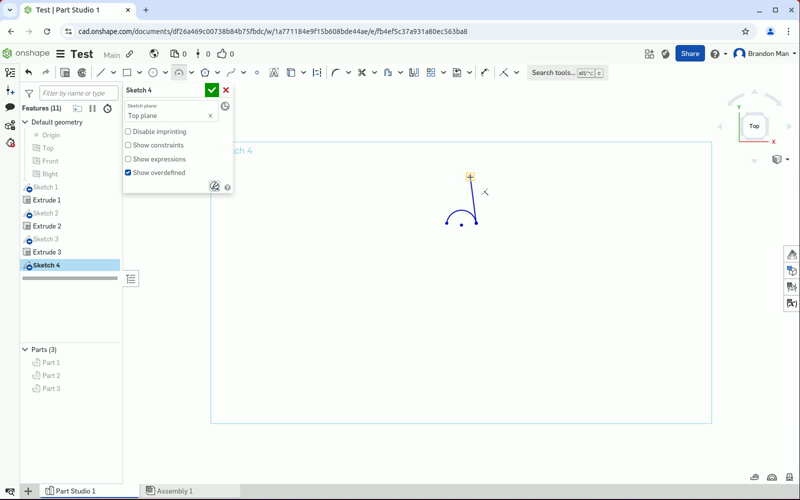
mouse_move(452, 176)
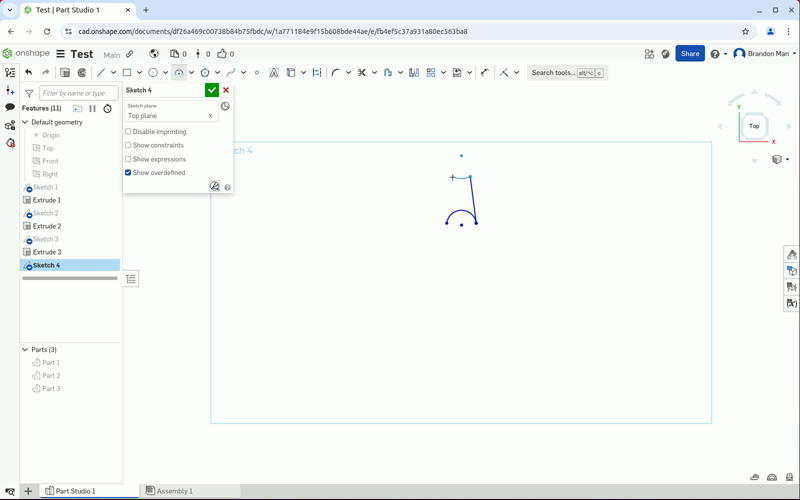
click(452, 176)
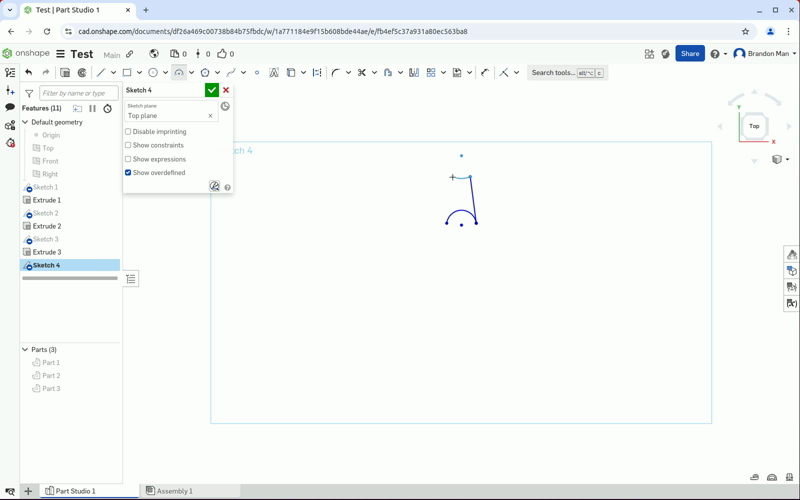
mouse_move(461, 186)
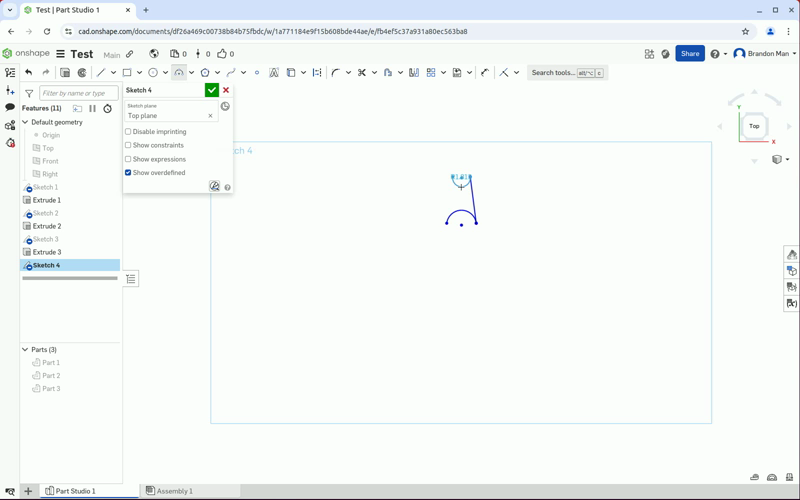
click(461, 186)
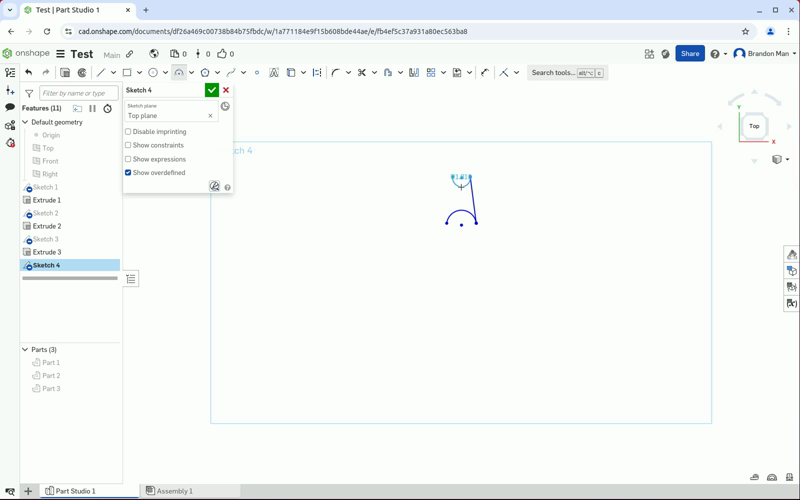
key_up(shift)
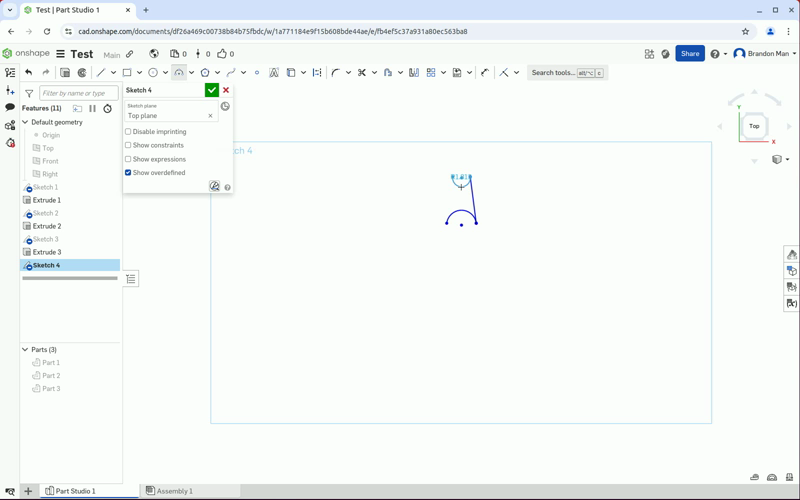
key(esc)
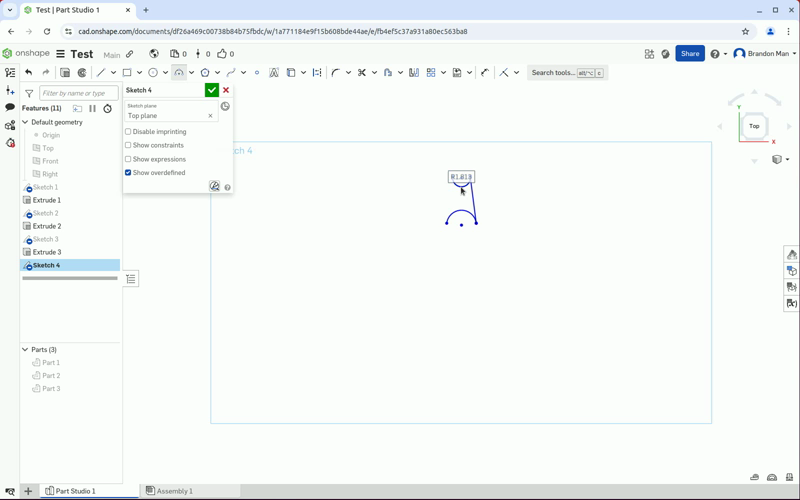
key(l)
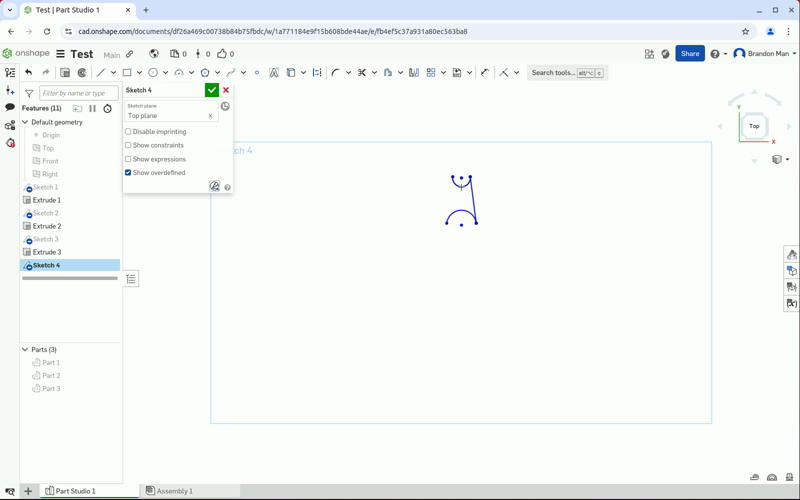
mouse_move(452, 176)
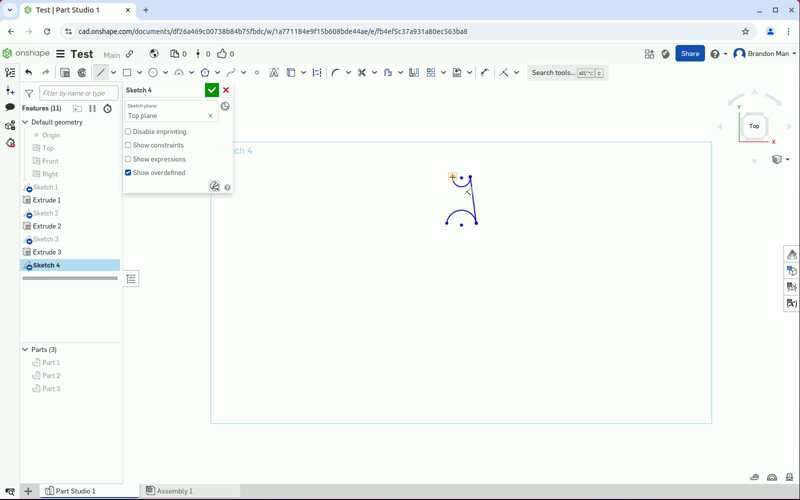
click(452, 176)
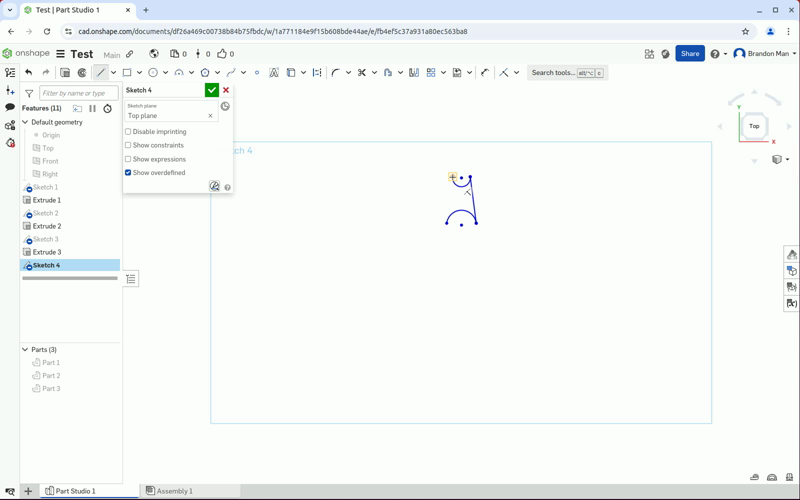
mouse_move(482, 176)
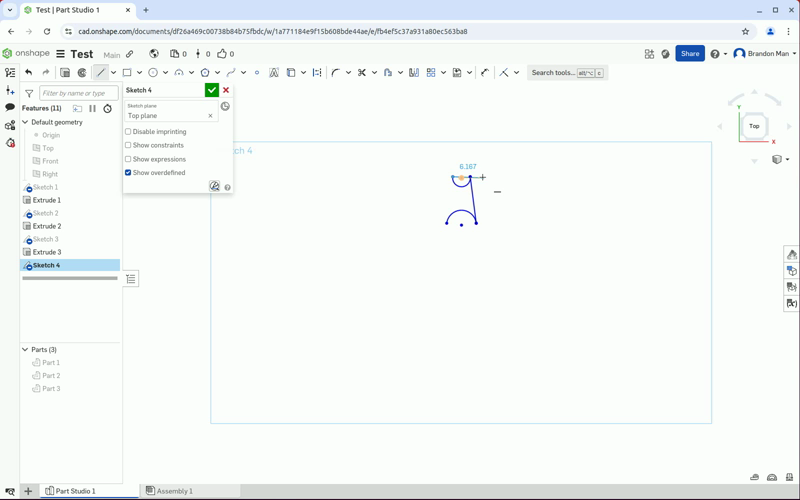
key_down(shift)
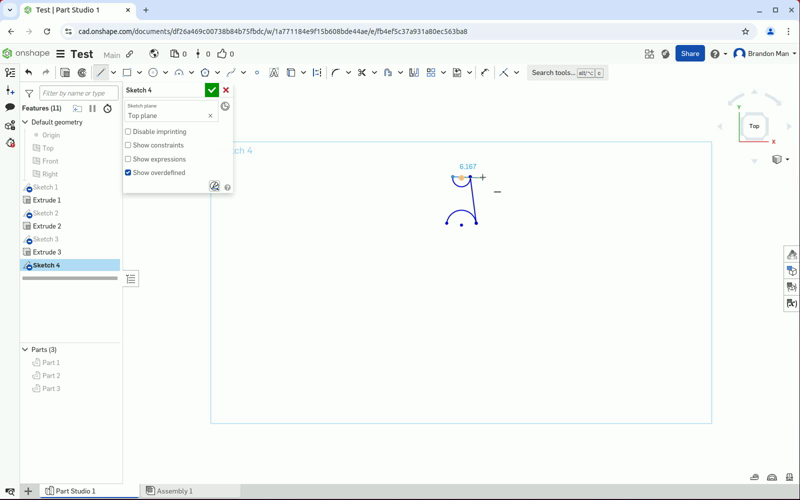
mouse_move(446, 223)
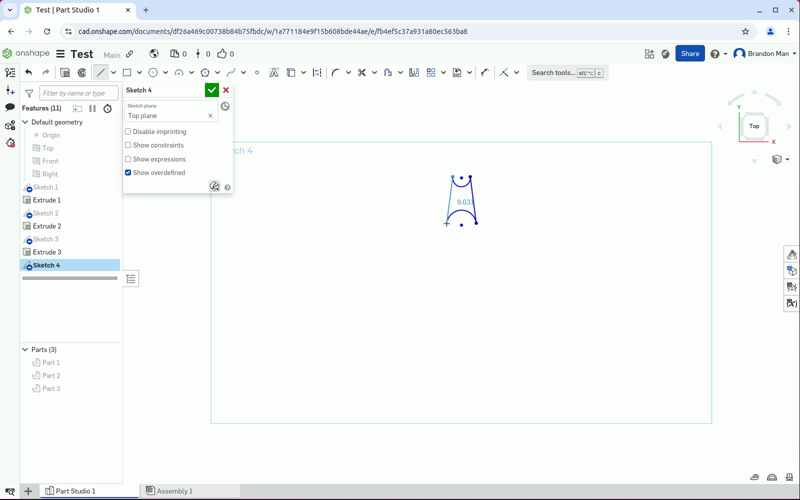
key_up(shift)
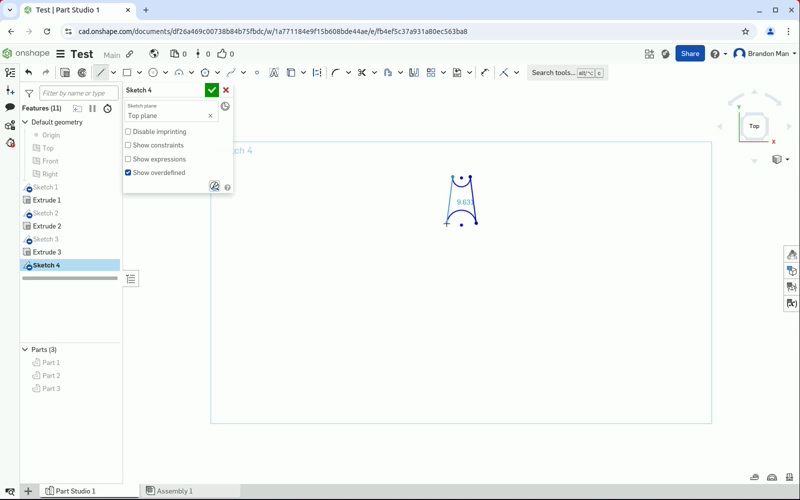
click(446, 223)
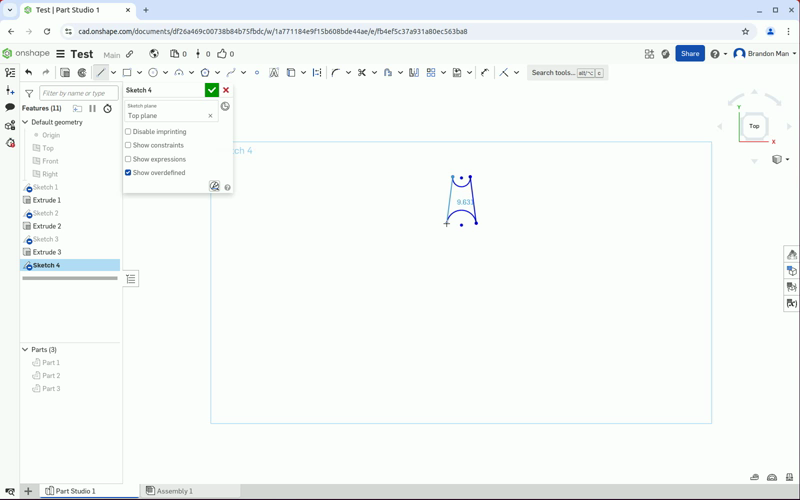
key(esc)
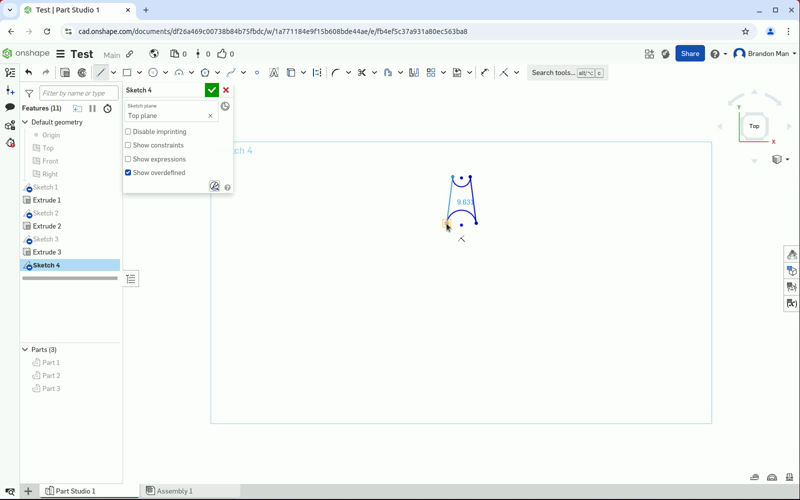
key(c)
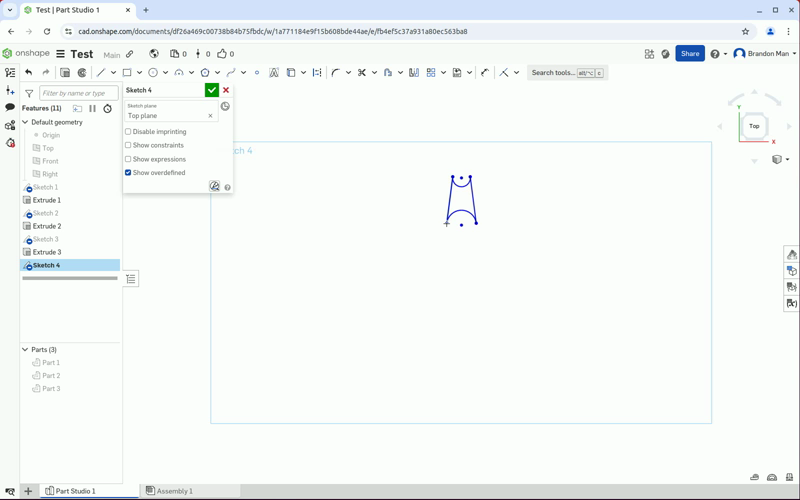
key_down(shift)
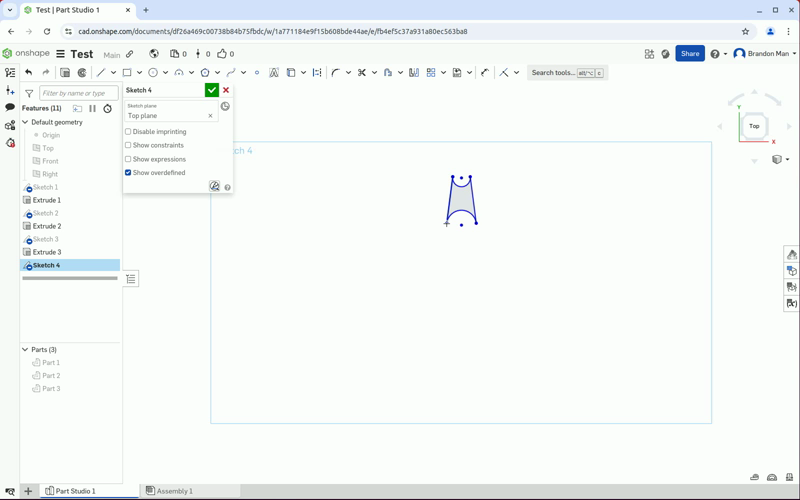
mouse_move(458, 191)
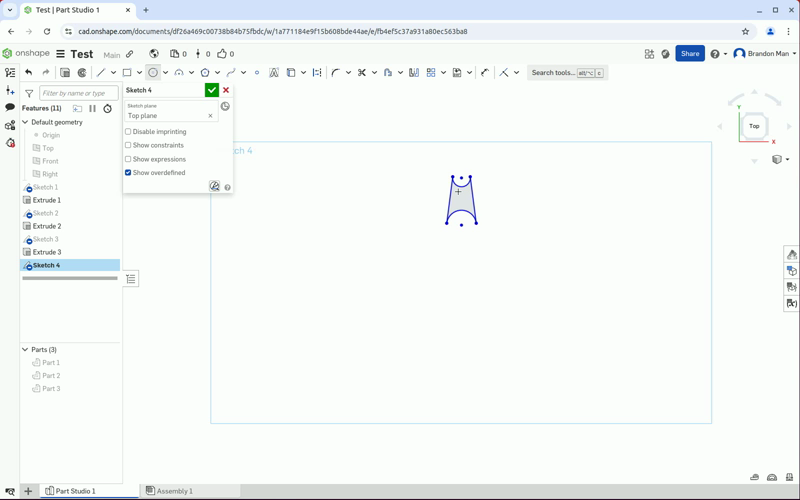
click(458, 191)
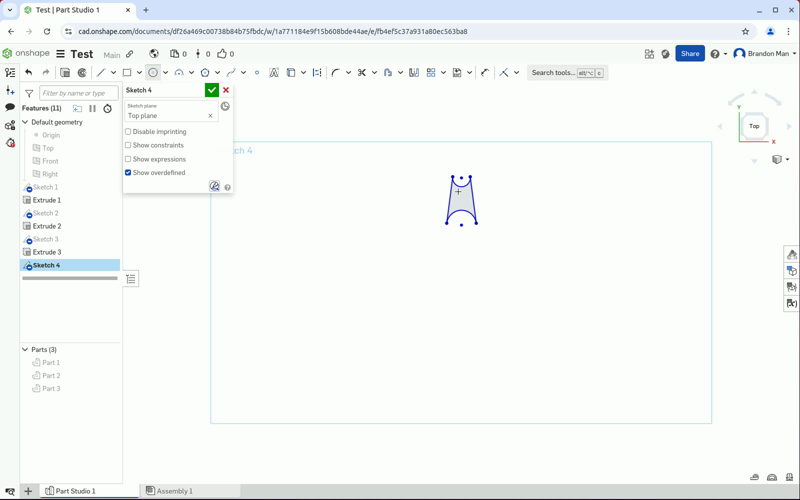
key_up(shift)
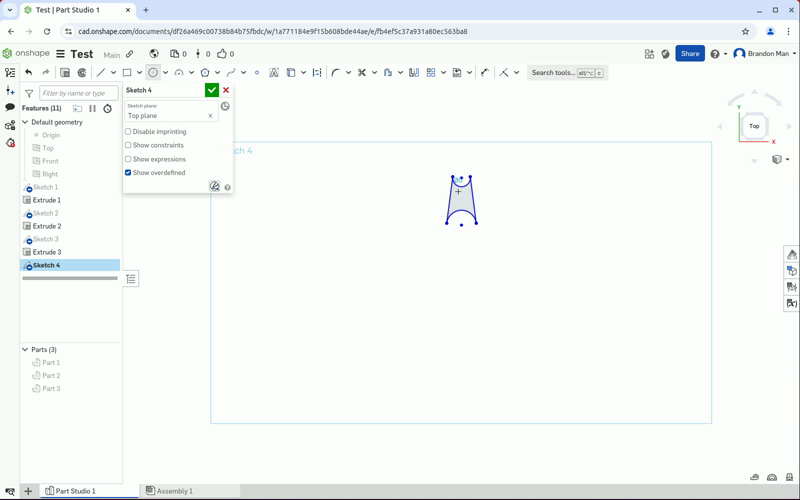
mouse_move(461, 191)
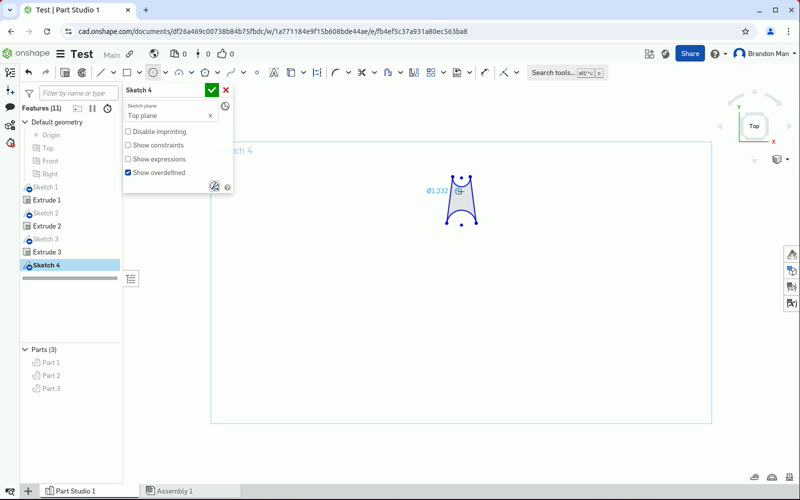
scroll(6)
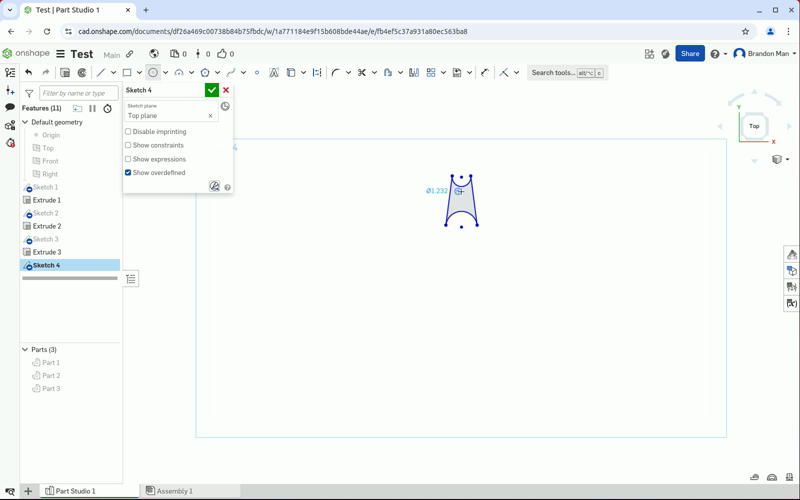
scroll(6)
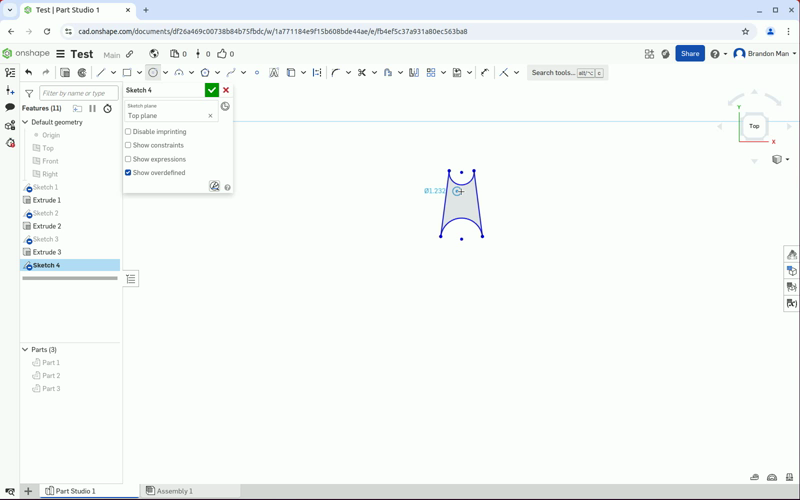
scroll(6)
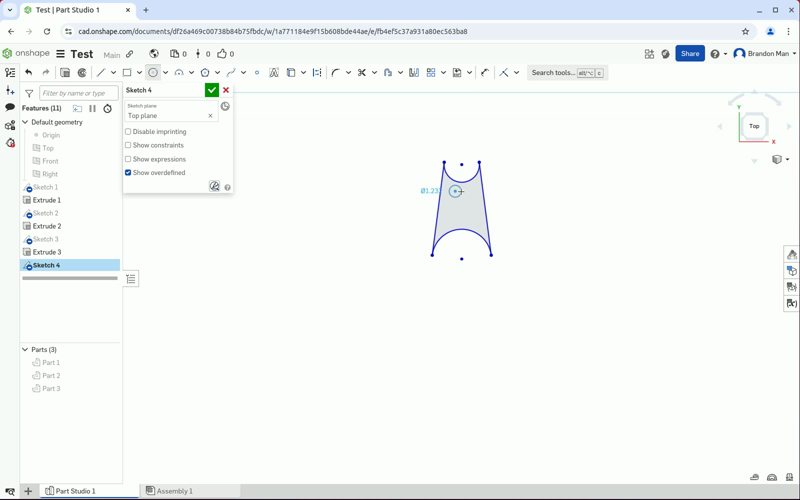
scroll(6)
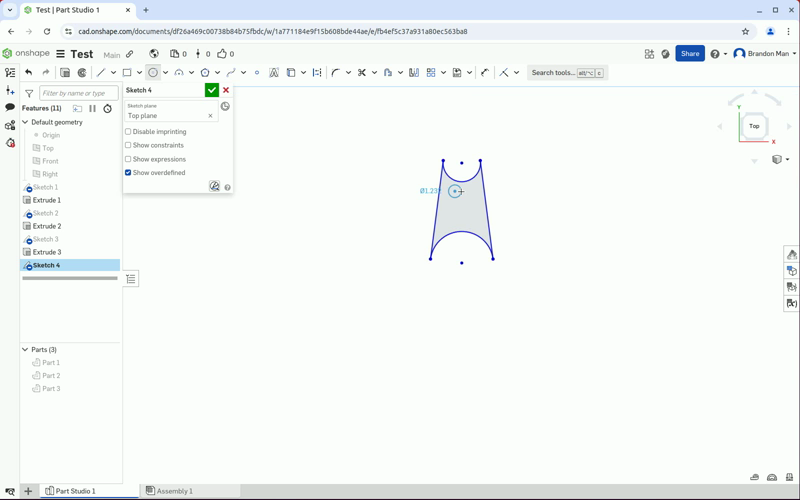
scroll(6)
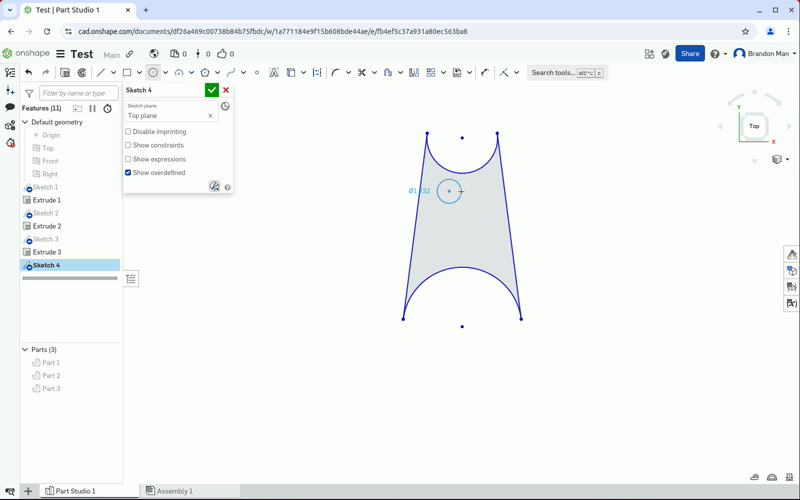
scroll(6)
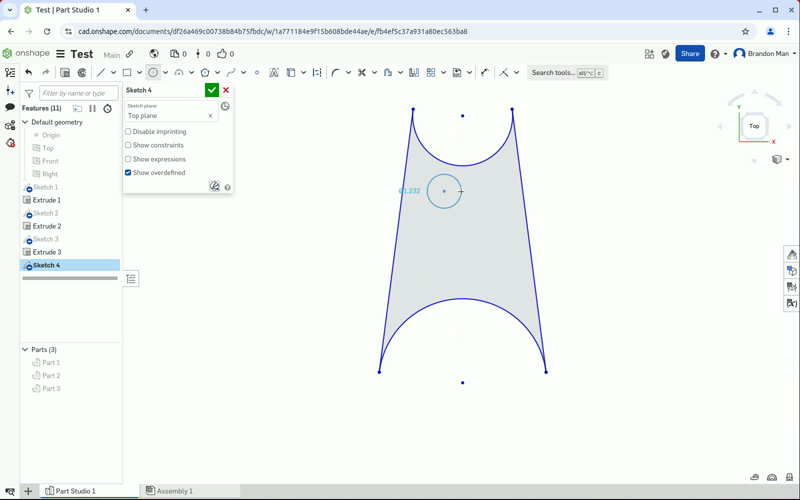
scroll(6)
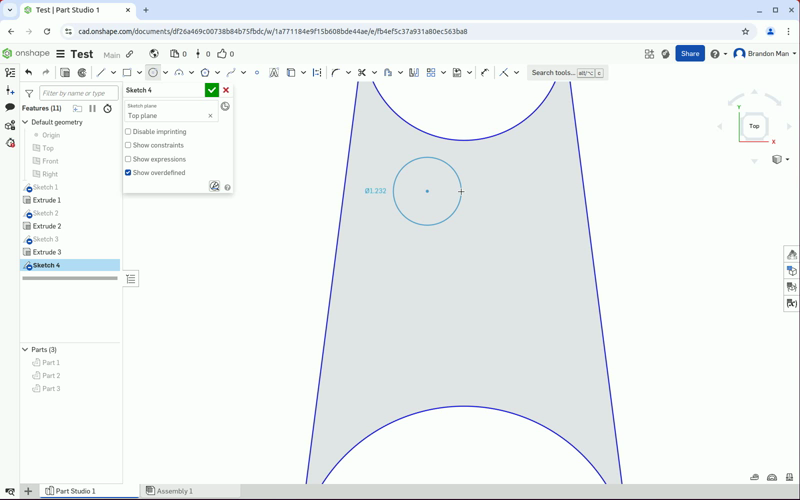
click(461, 191)
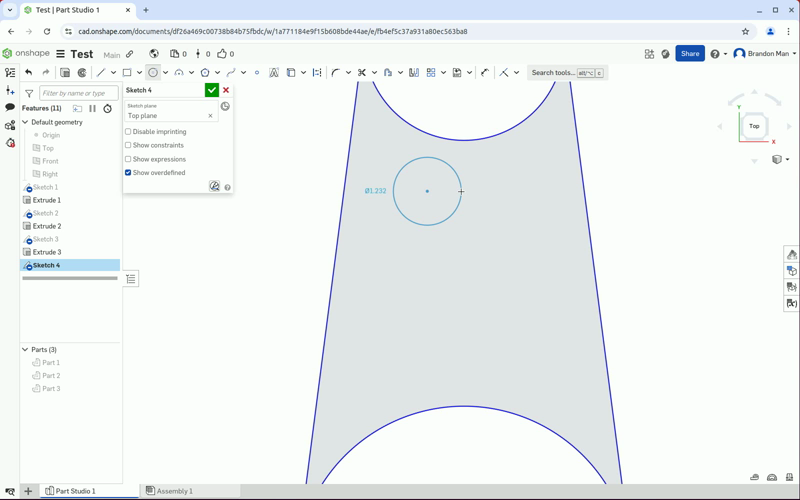
scroll(-6)
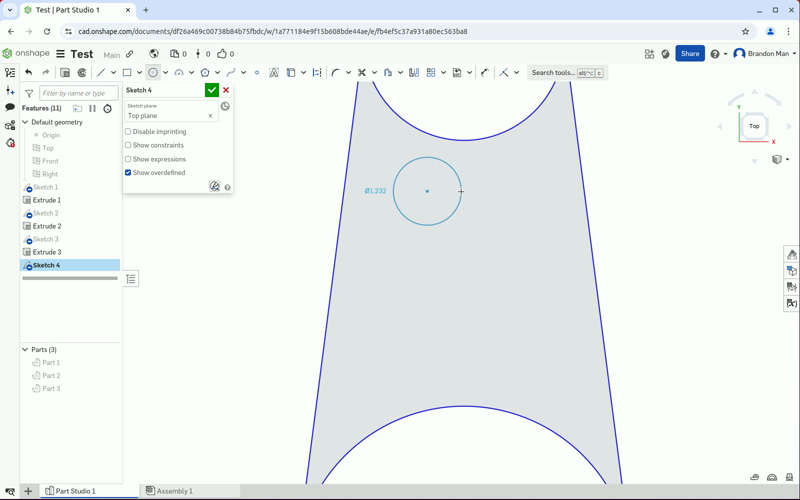
scroll(-6)
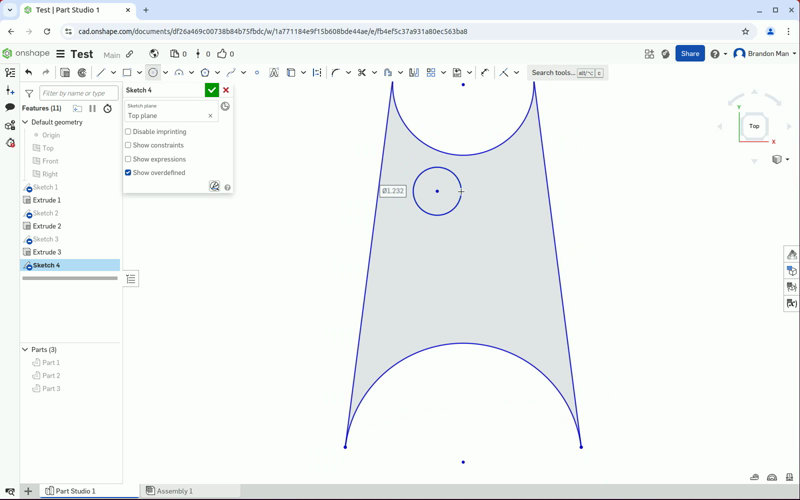
scroll(-6)
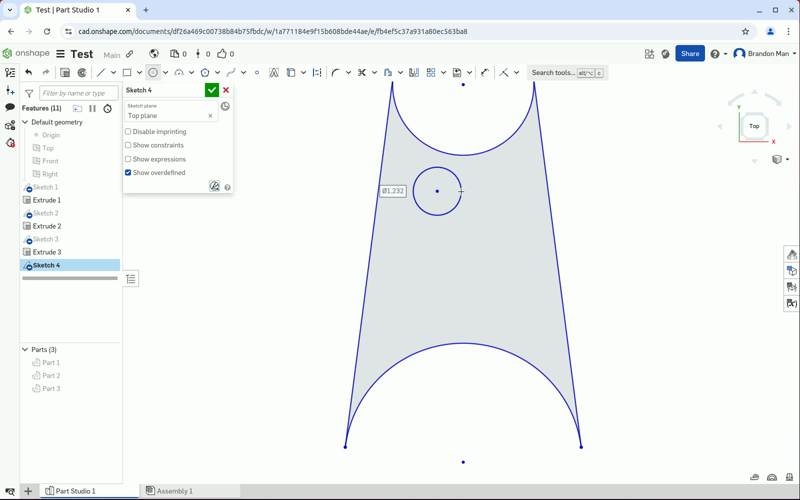
scroll(-6)
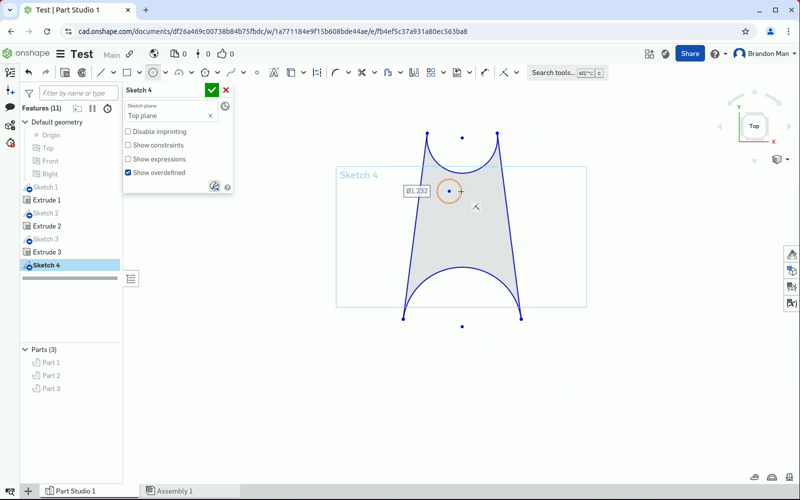
scroll(-6)
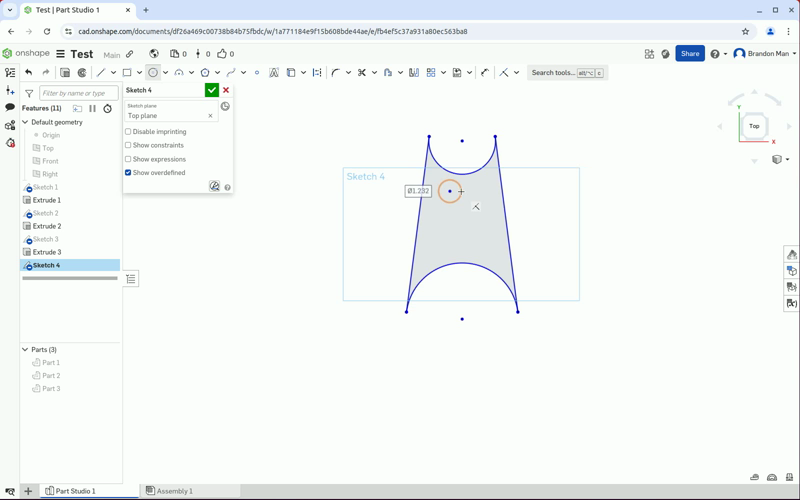
scroll(-6)
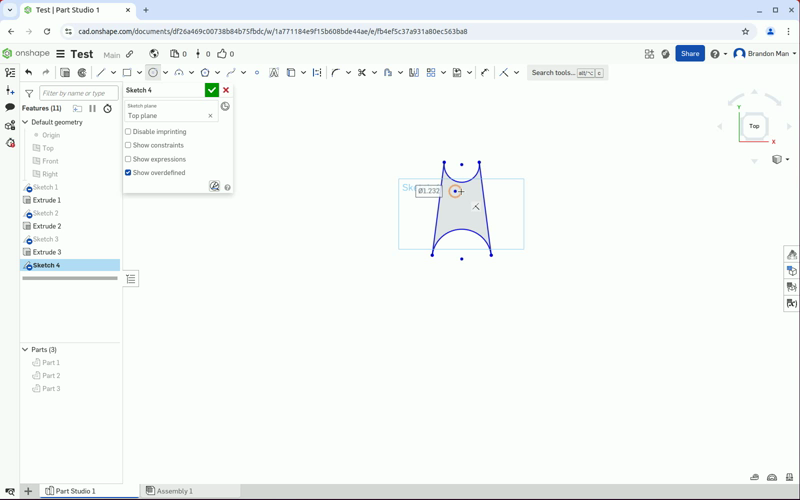
scroll(-6)
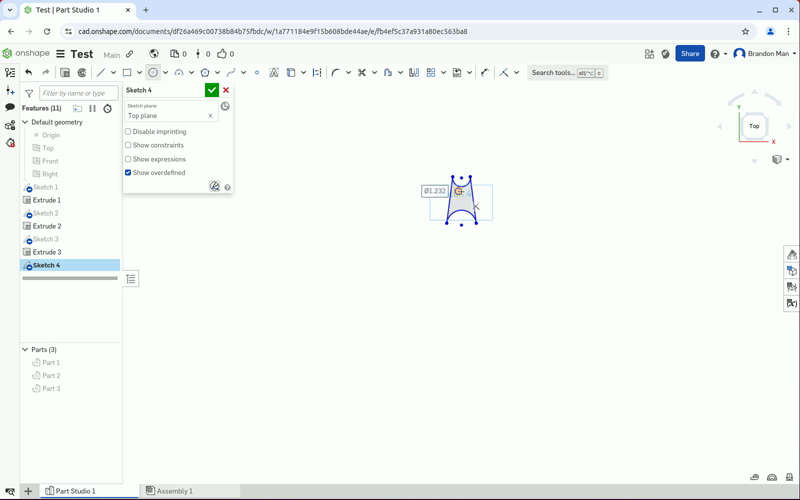
key(esc)
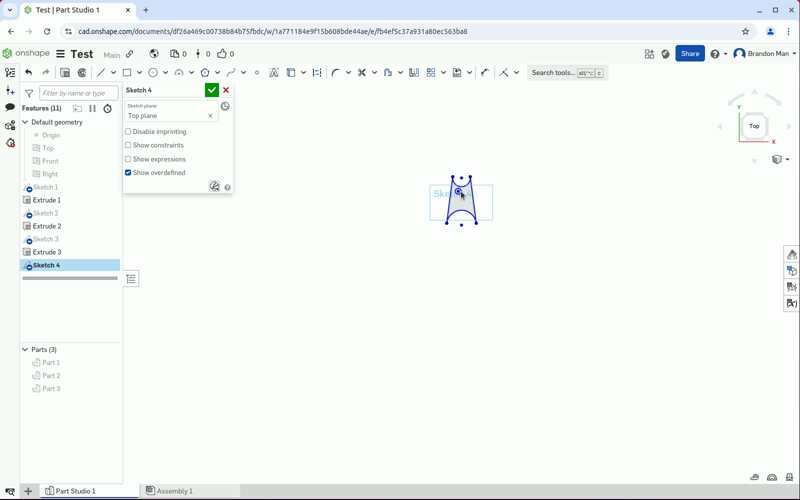
mouse_move(456, 199)
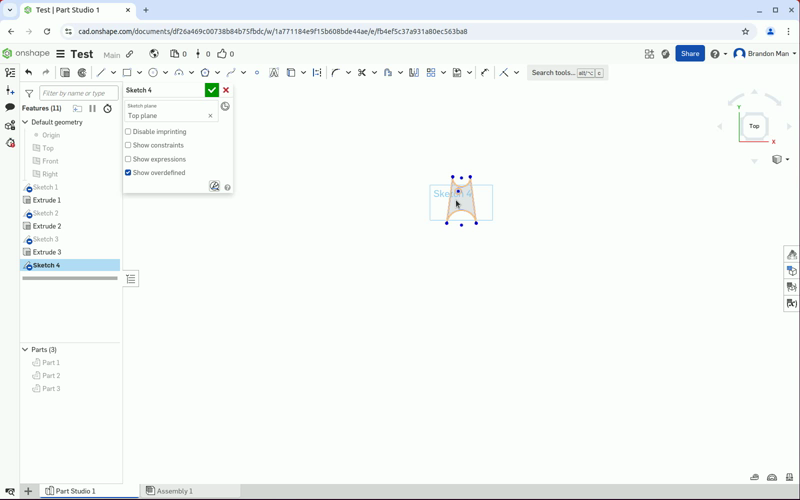
scroll(6)
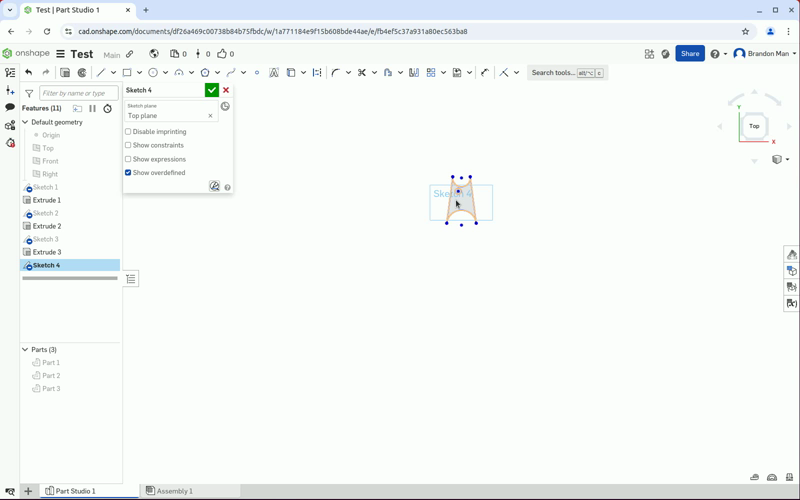
scroll(6)
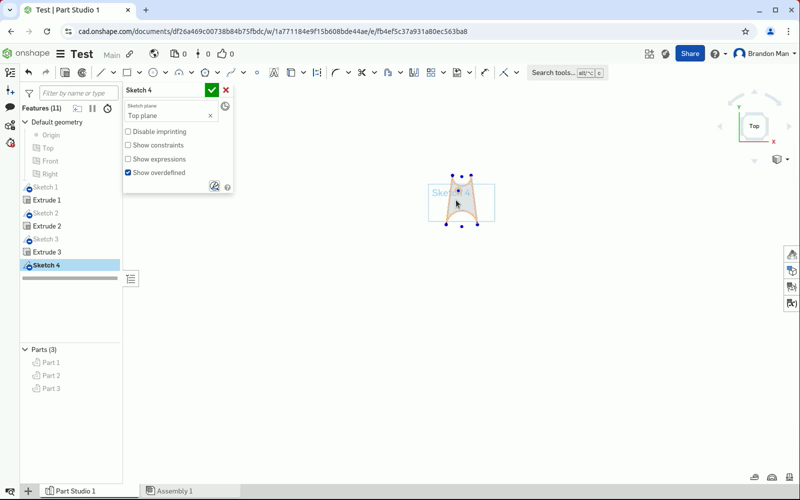
scroll(6)
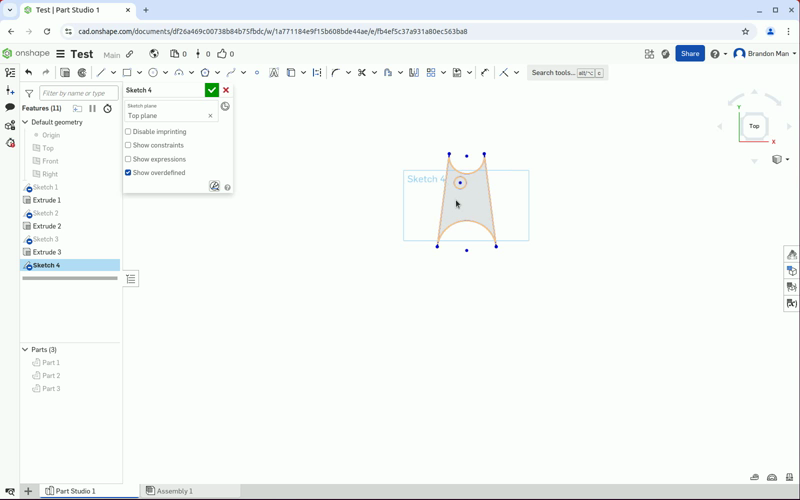
scroll(6)
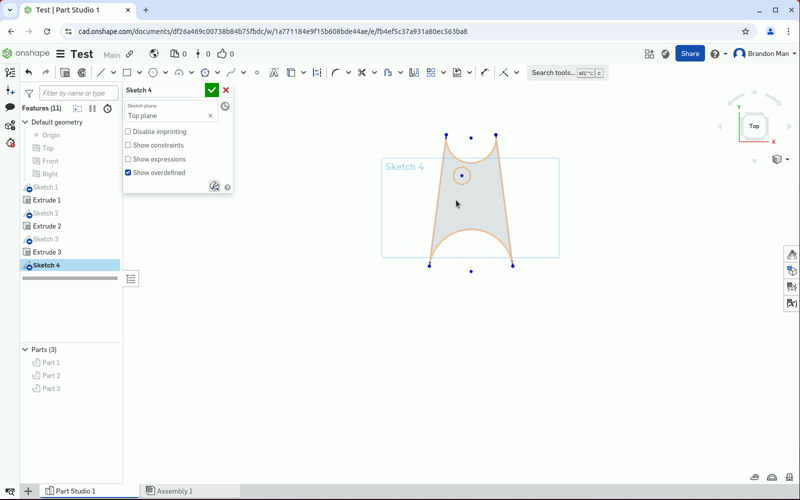
scroll(6)
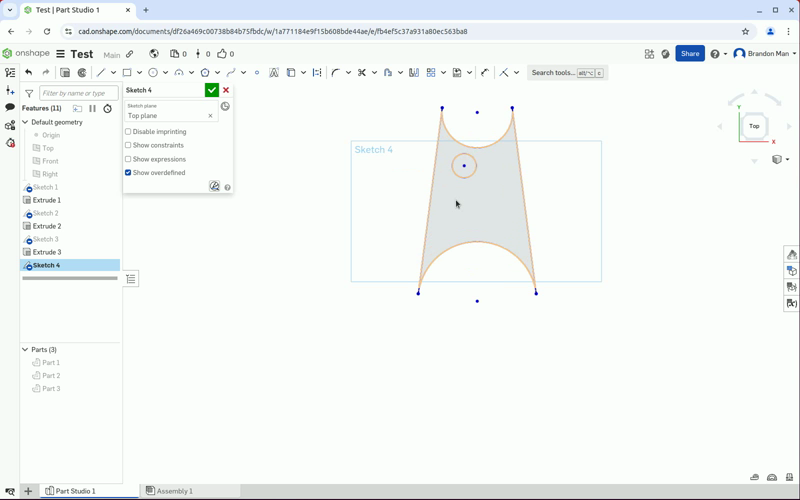
scroll(6)
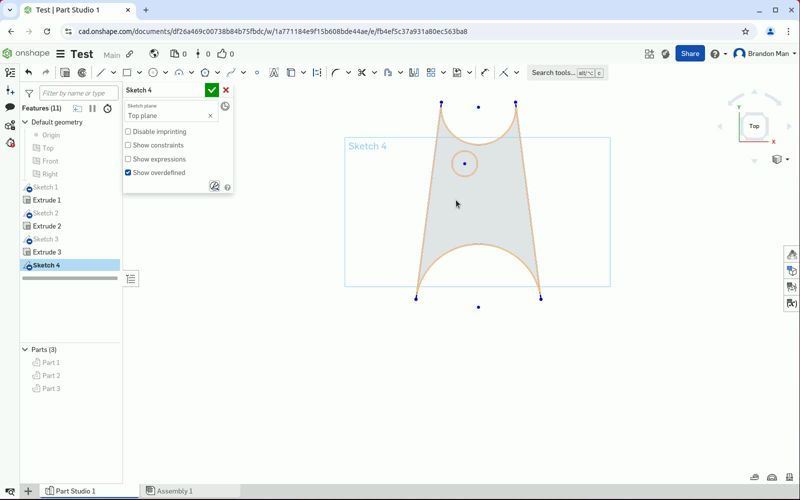
scroll(6)
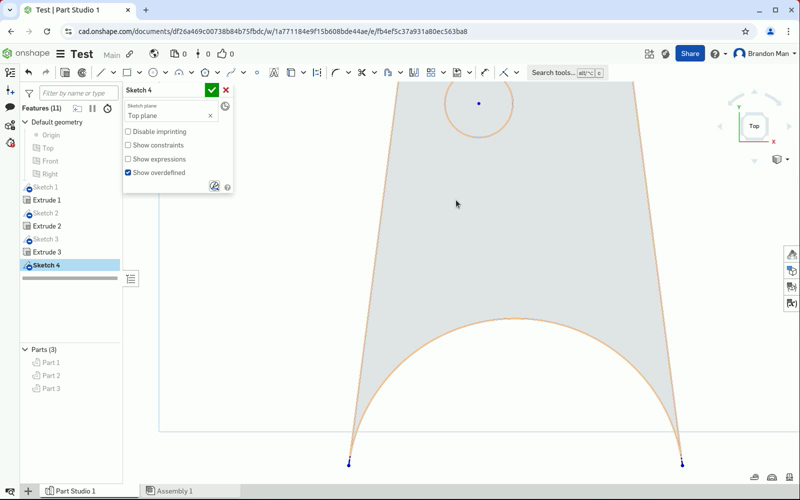
click(456, 199)
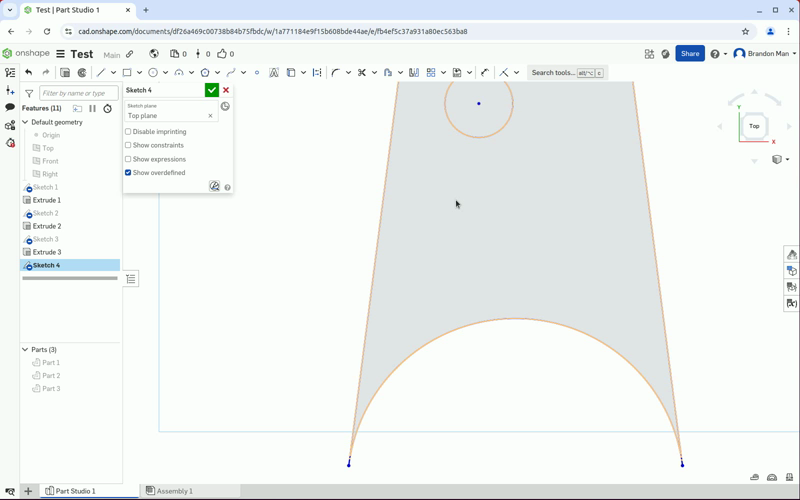
scroll(-6)
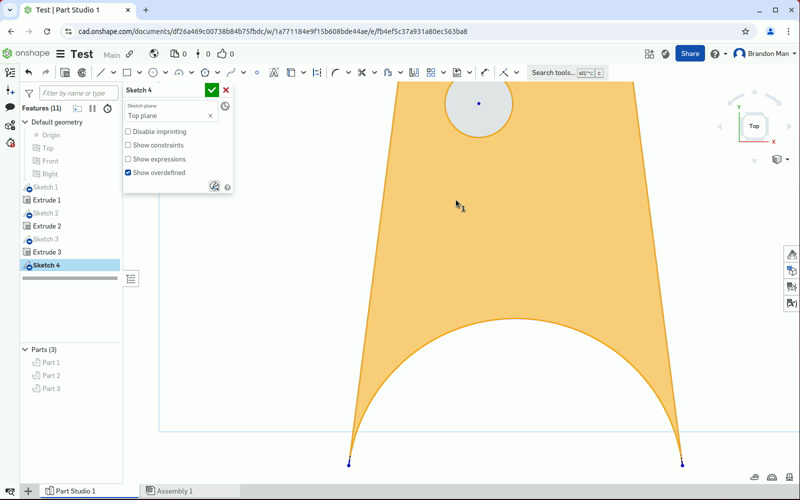
scroll(-6)
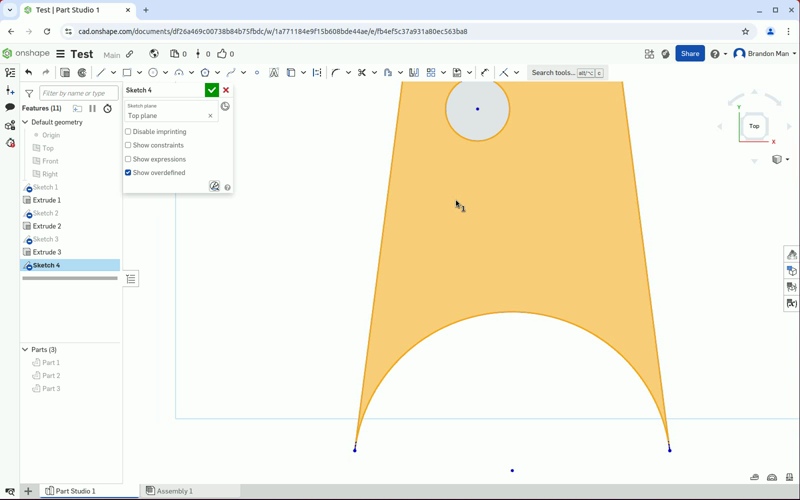
scroll(-6)
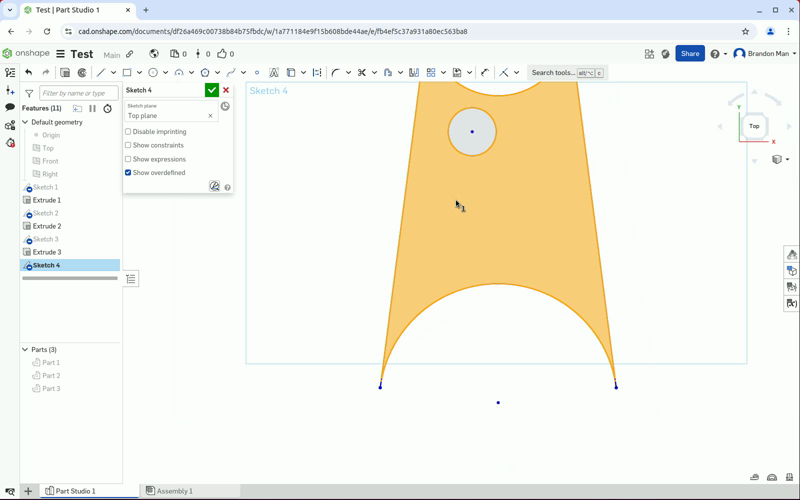
scroll(-6)
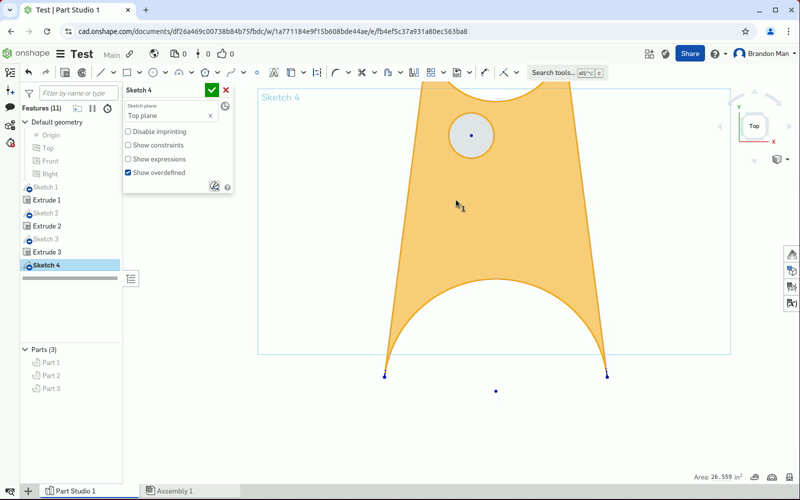
scroll(-6)
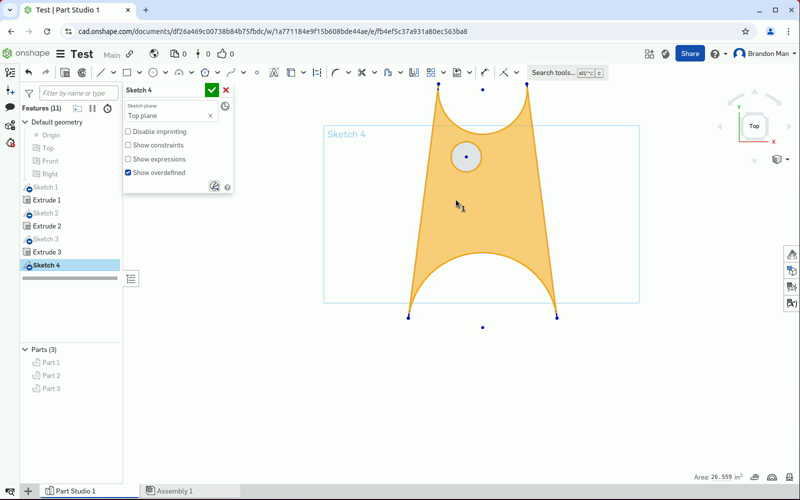
scroll(-6)
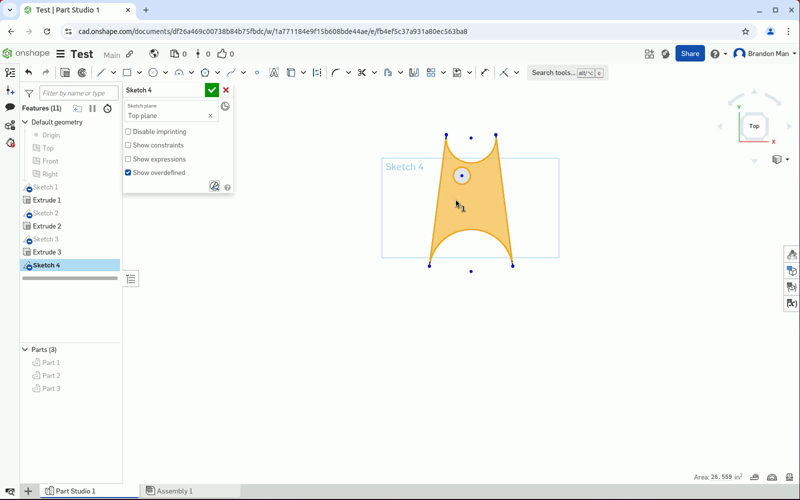
scroll(-6)
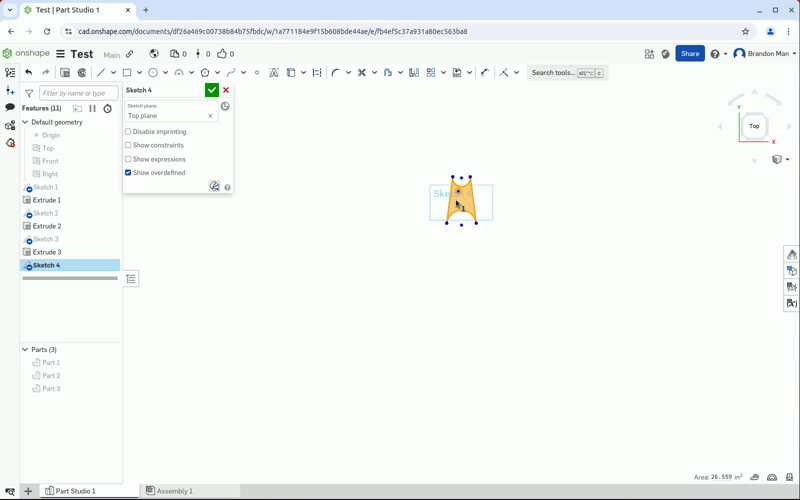
mouse_move(73, 352)
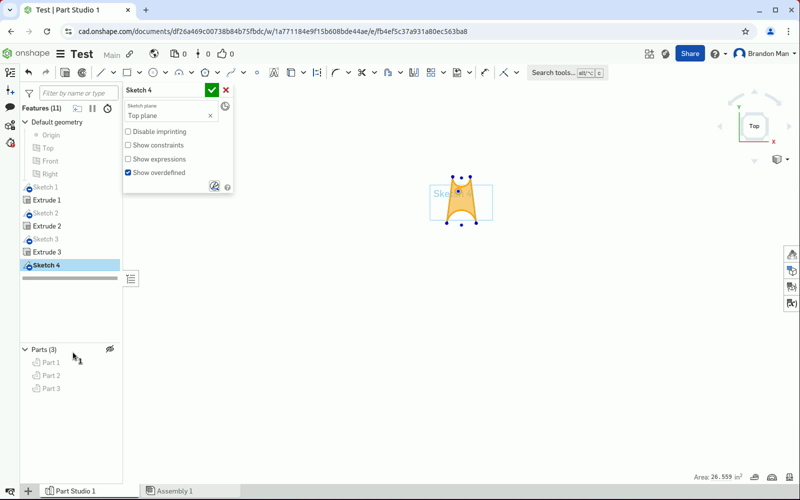
key(shift+y)
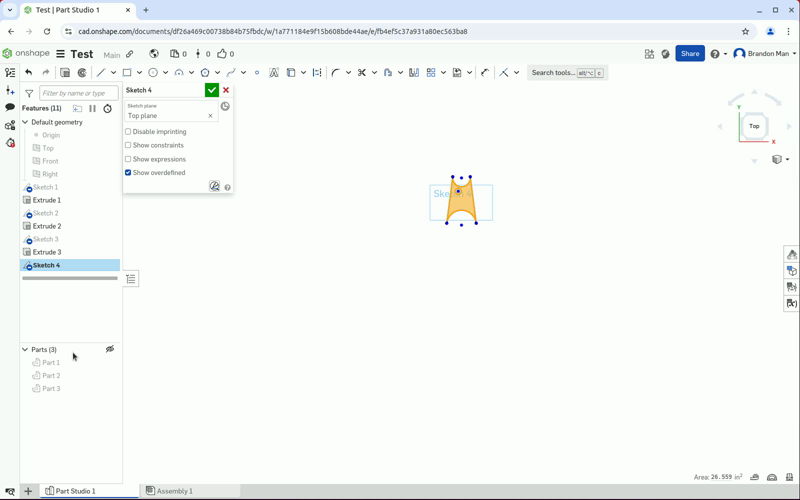
key(shift+e)
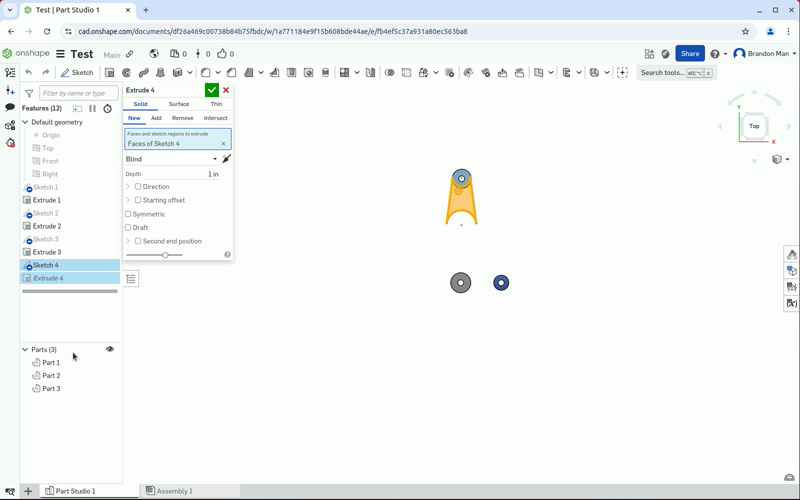
mouse_move(143, 106)
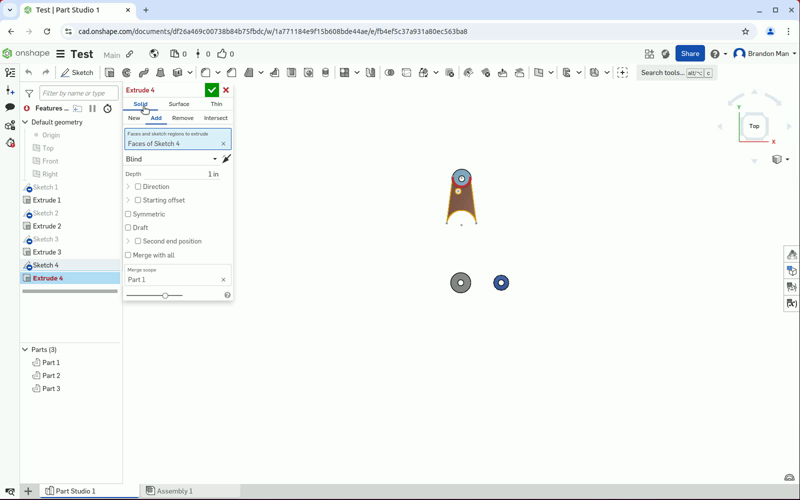
click(143, 106)
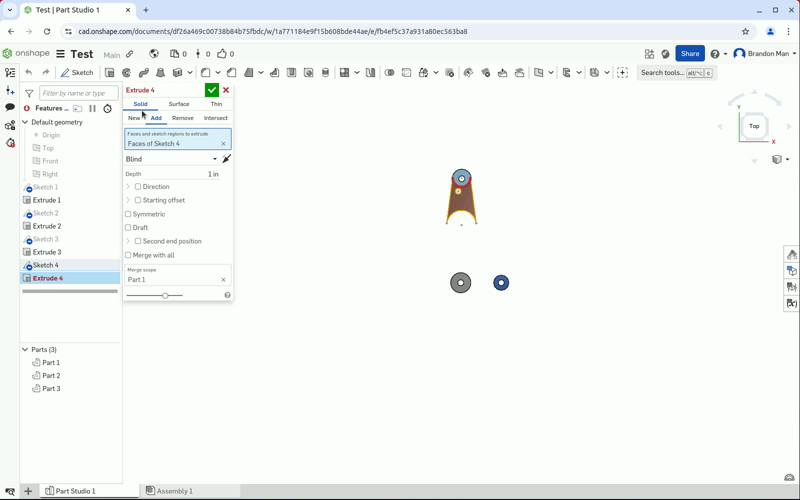
mouse_move(137, 120)
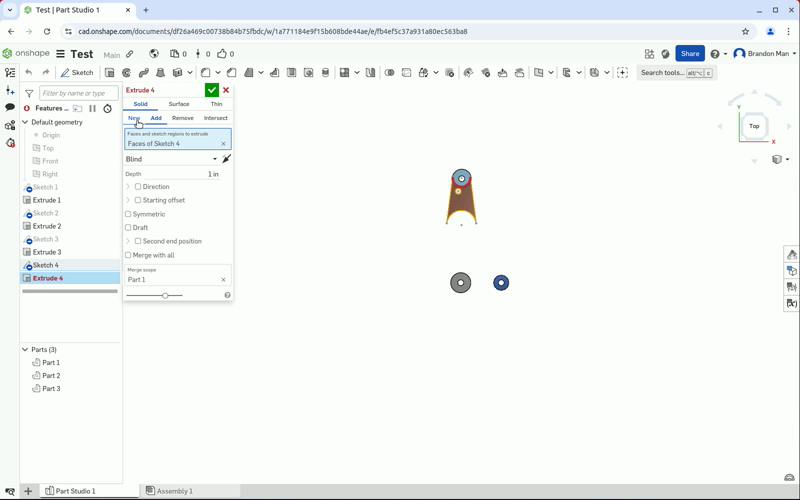
click(137, 120)
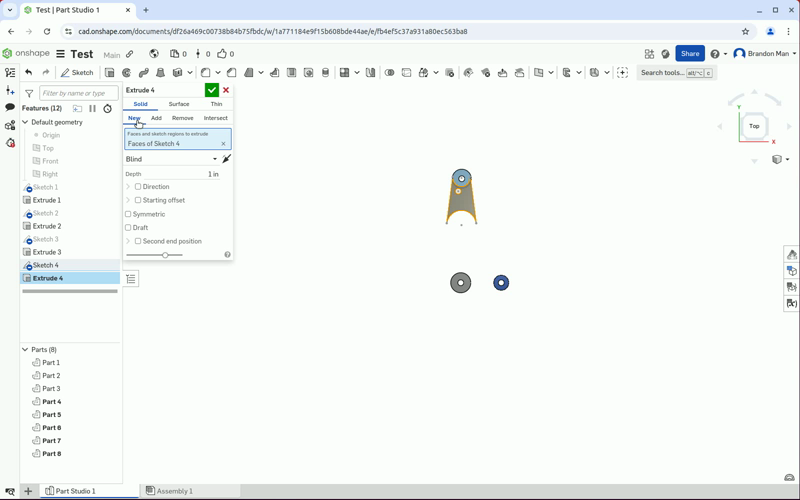
key(tab, 4)
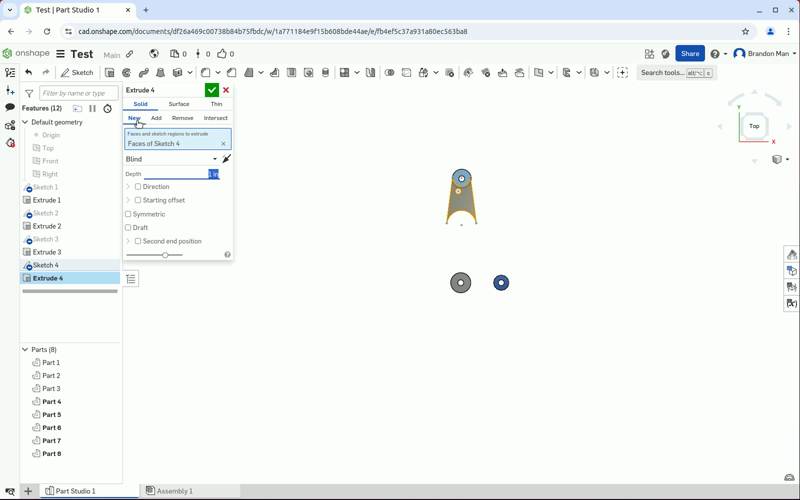
text(0.481)
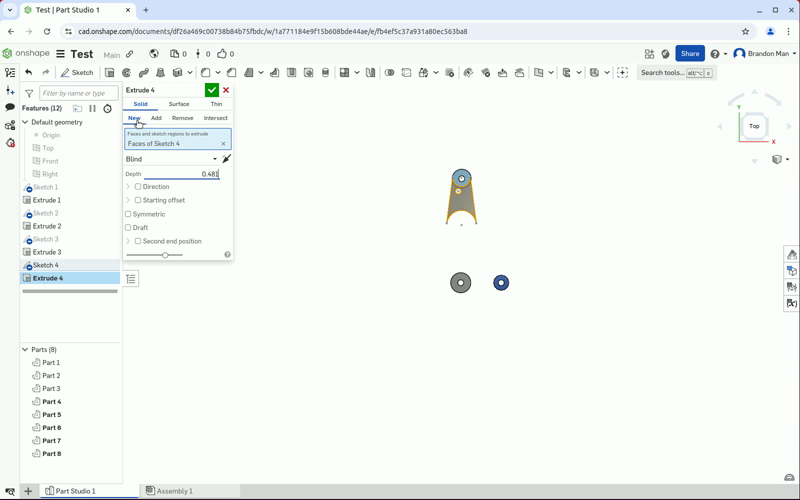
key(enter)
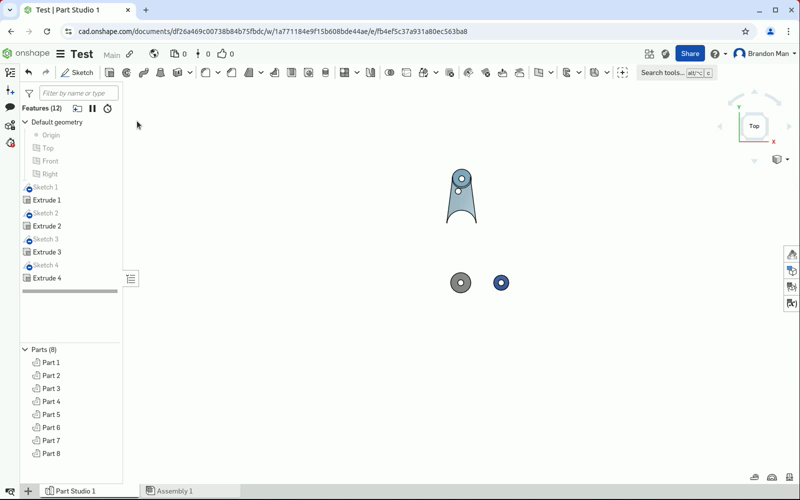
key(shift+h)
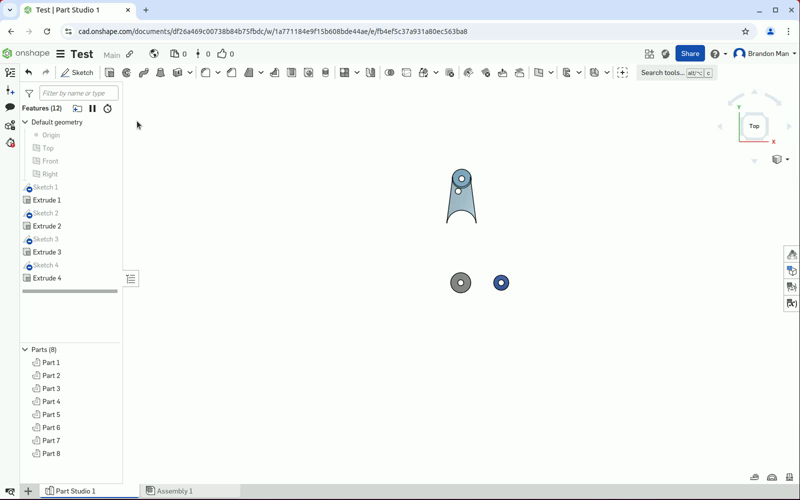
key(shift+h)
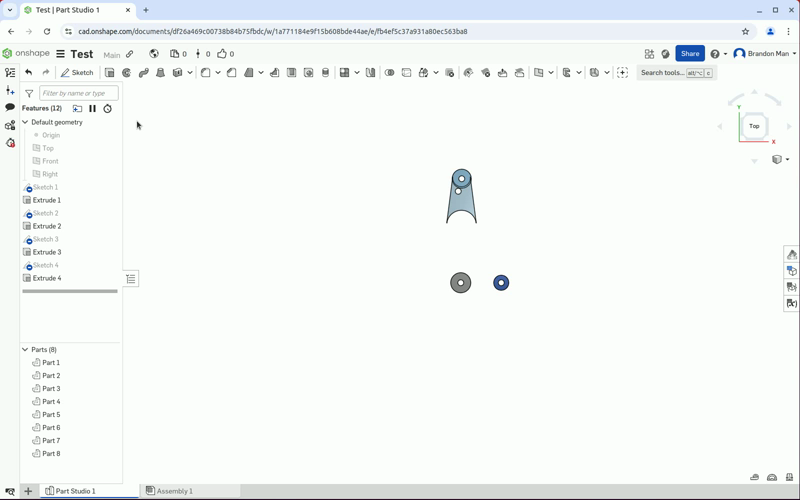
mouse_move(73, 189)
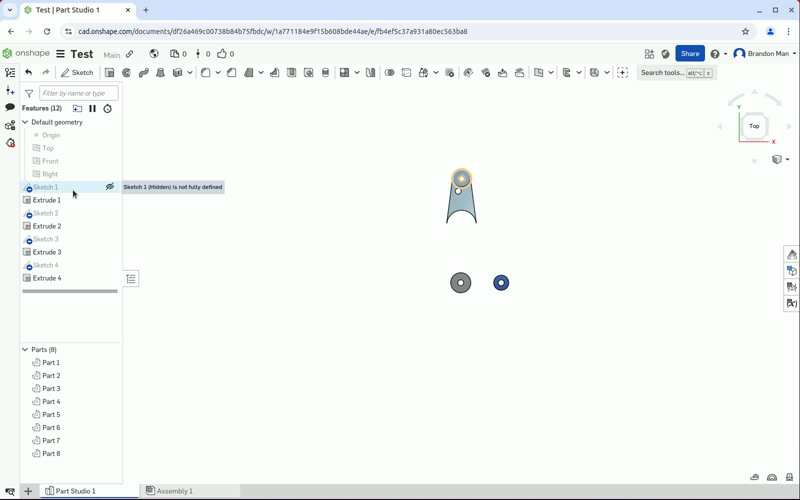
click(73, 189)
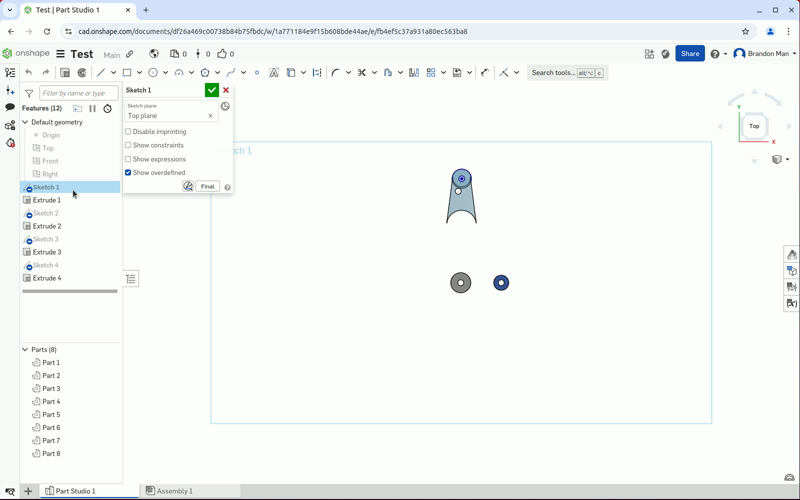
mouse_move(229, 92)
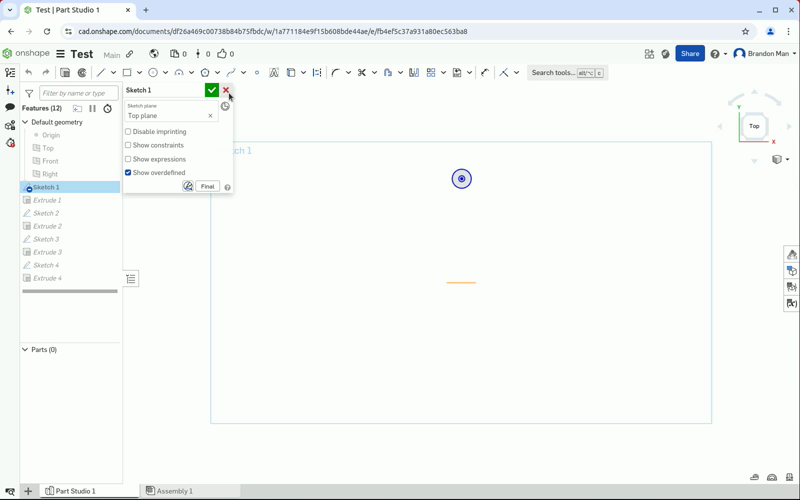
click(229, 92)
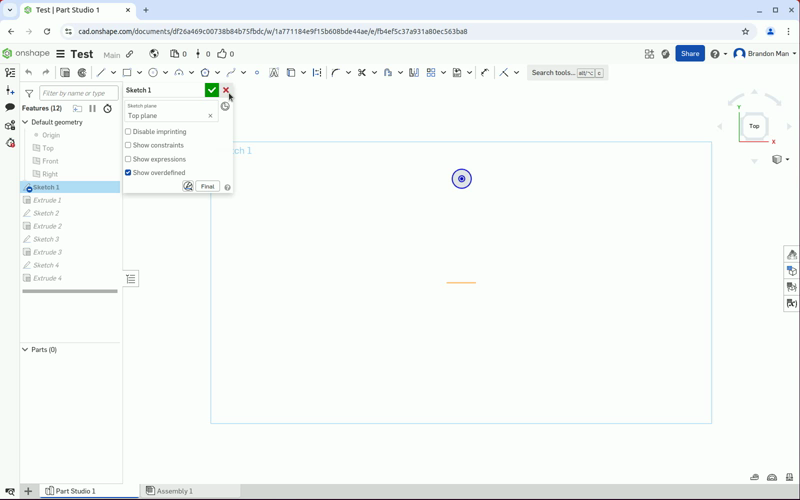
key(shift+s)
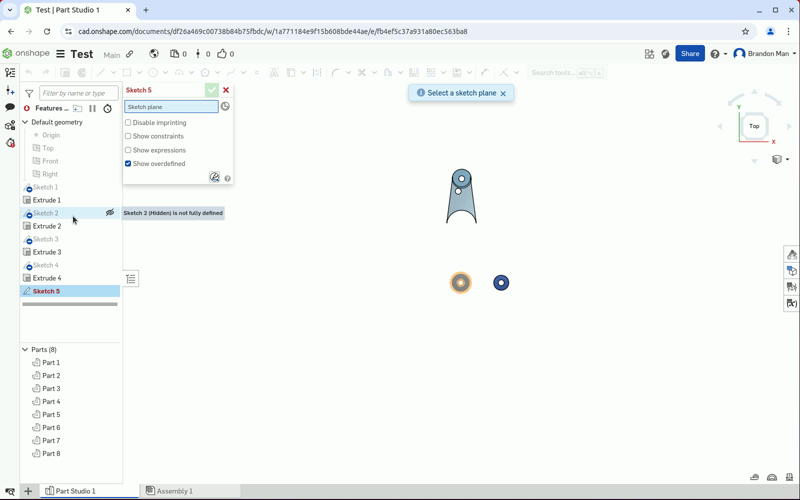
scroll(3)
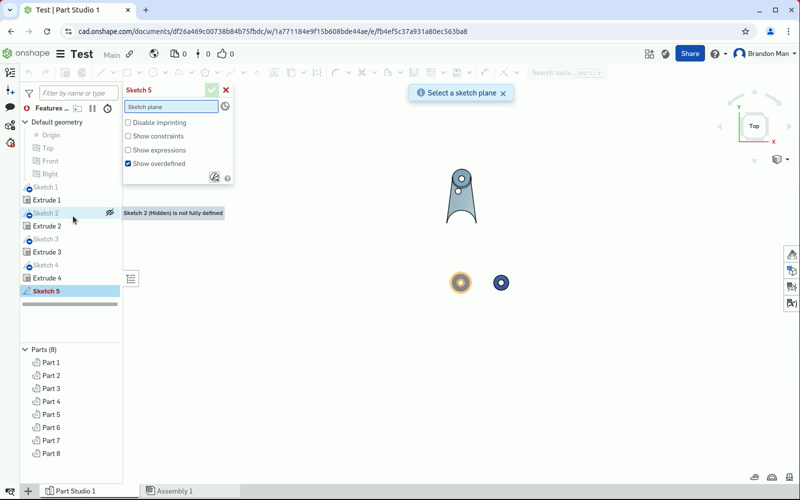
mouse_move(73, 150)
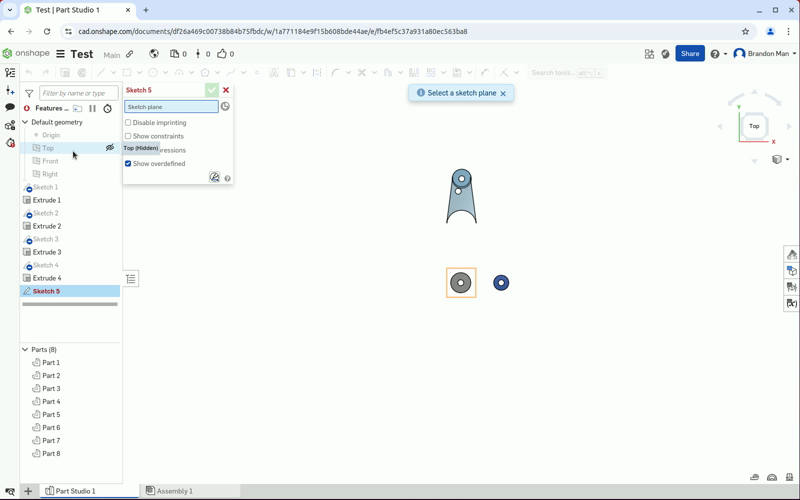
click(73, 150)
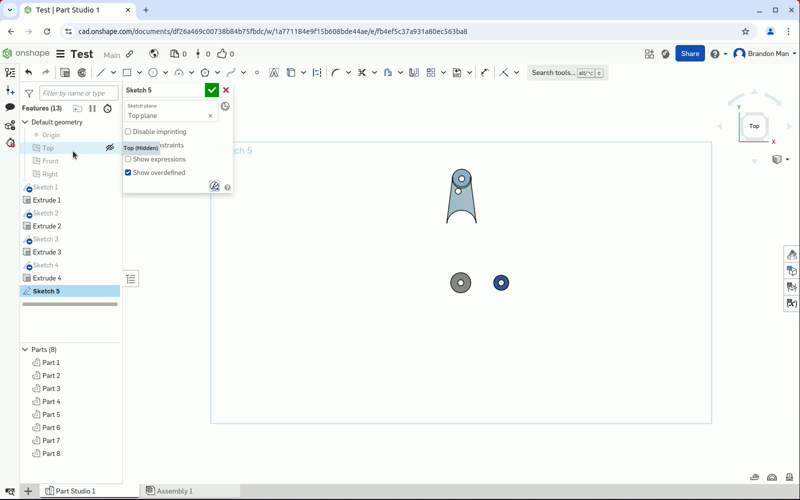
mouse_move(73, 352)
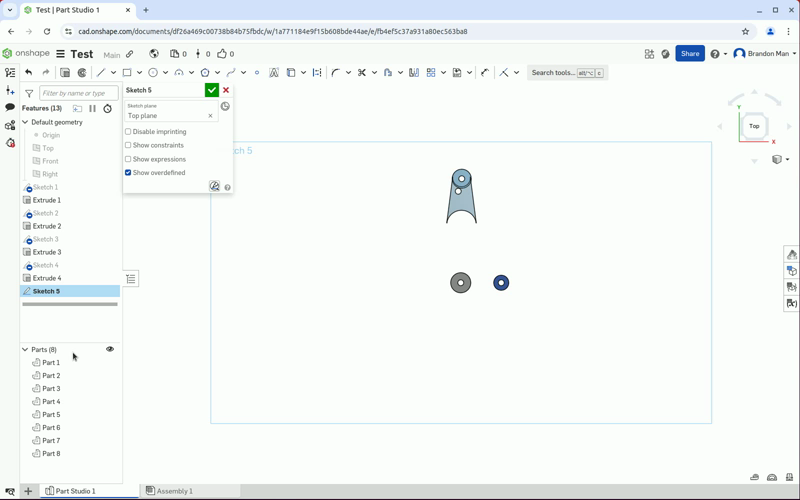
key(y)
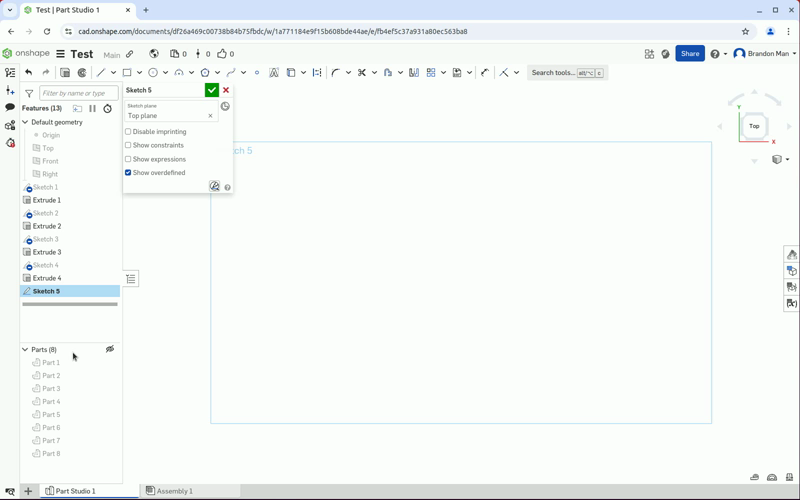
key(l)
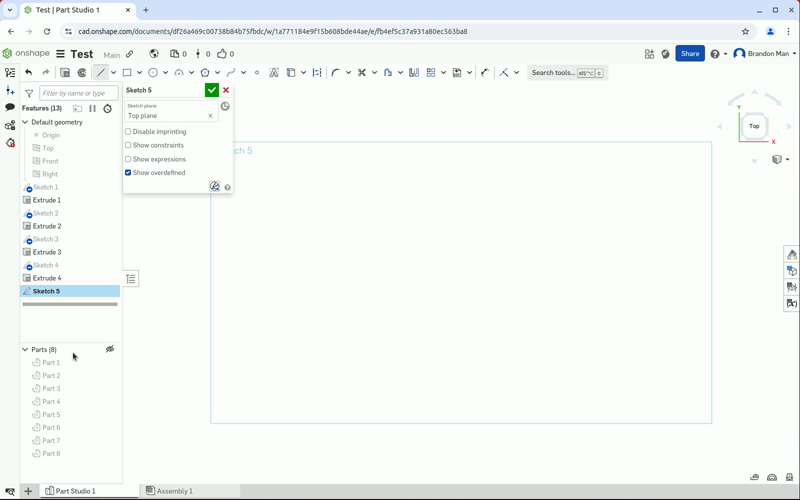
key_down(shift)
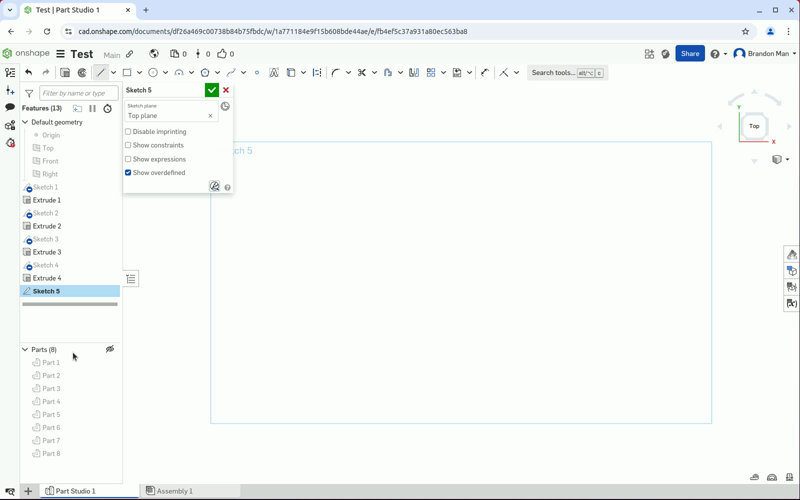
mouse_move(446, 226)
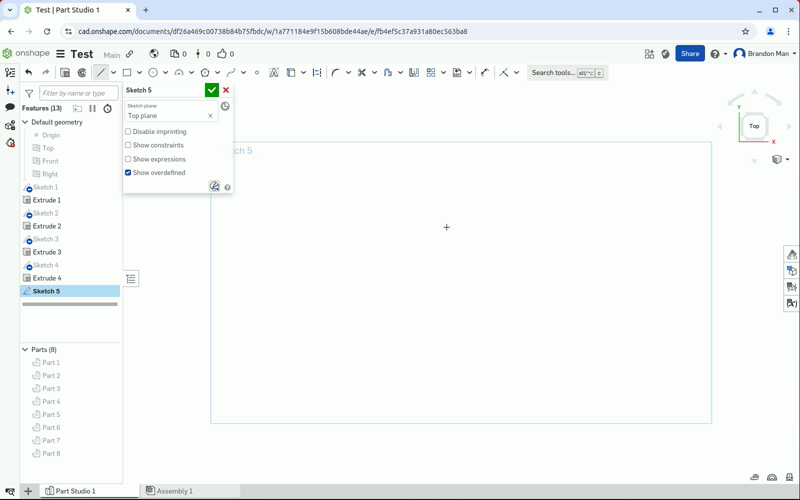
click(446, 226)
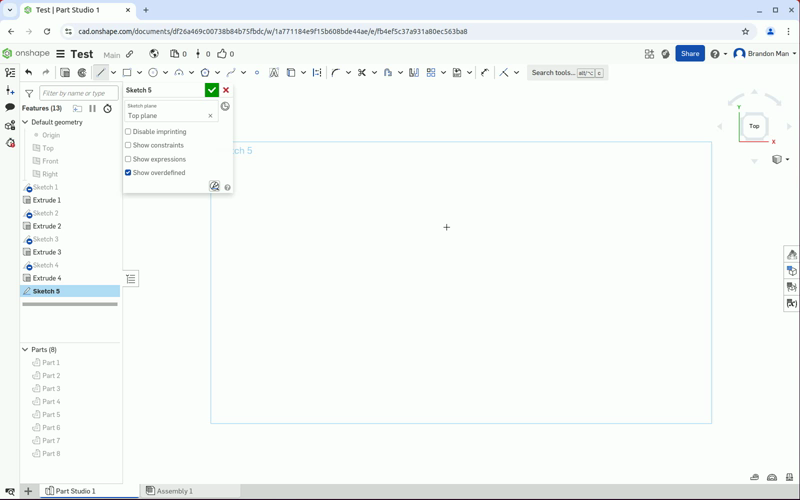
key_up(shift)
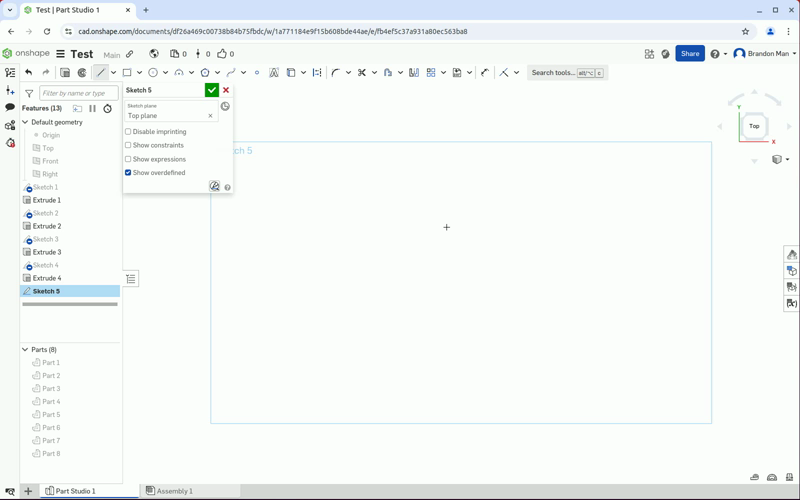
key_down(shift)
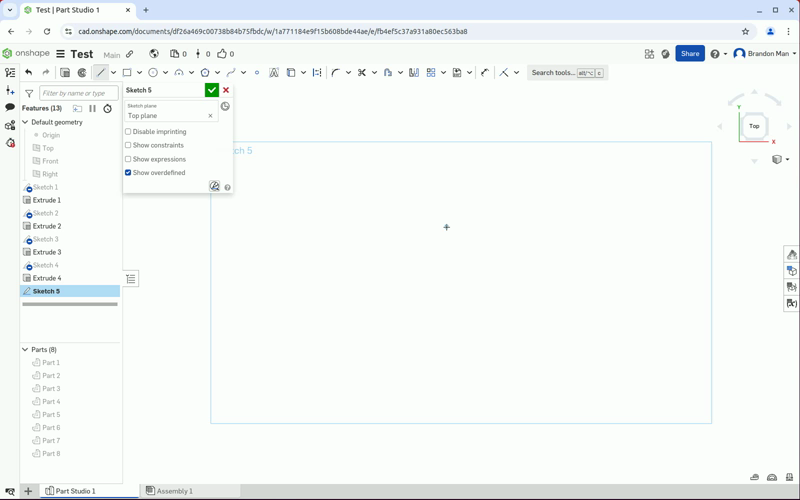
mouse_move(476, 226)
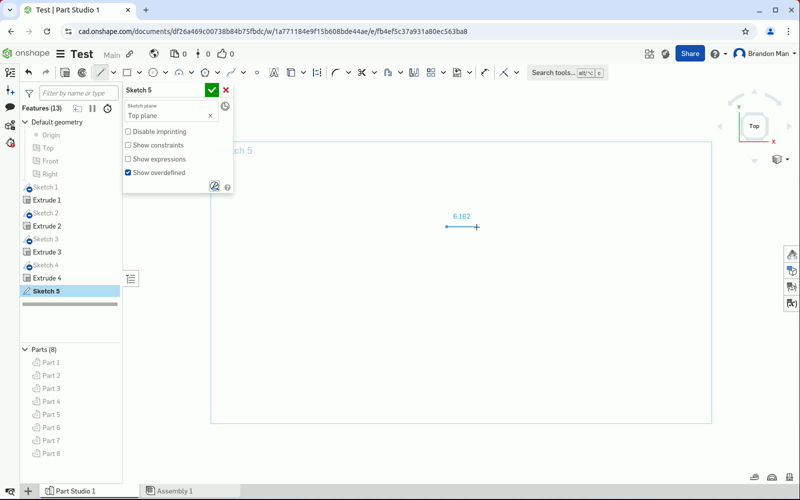
mouse_move(450, 284)
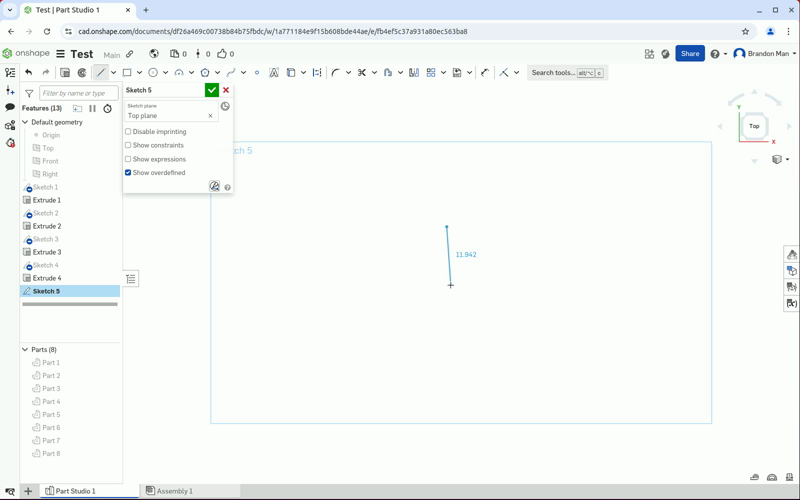
click(450, 284)
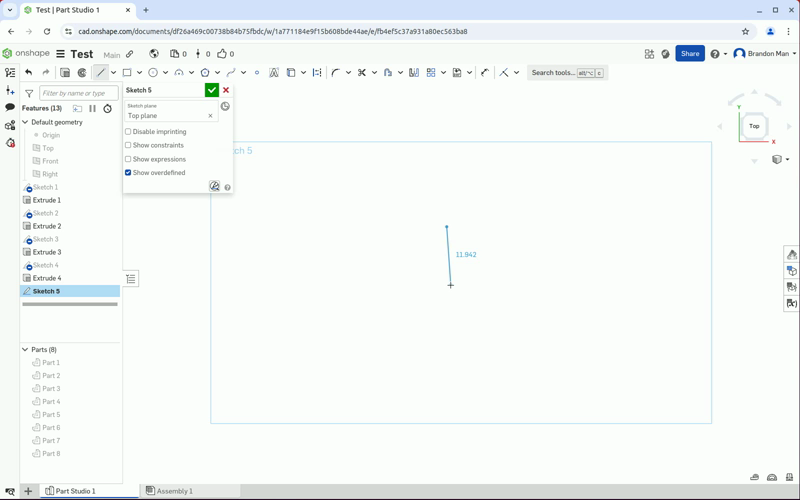
key_up(shift)
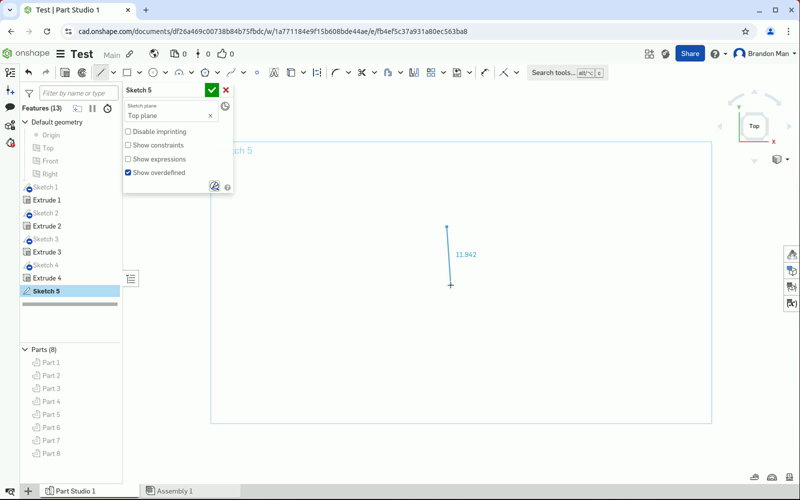
key(esc)
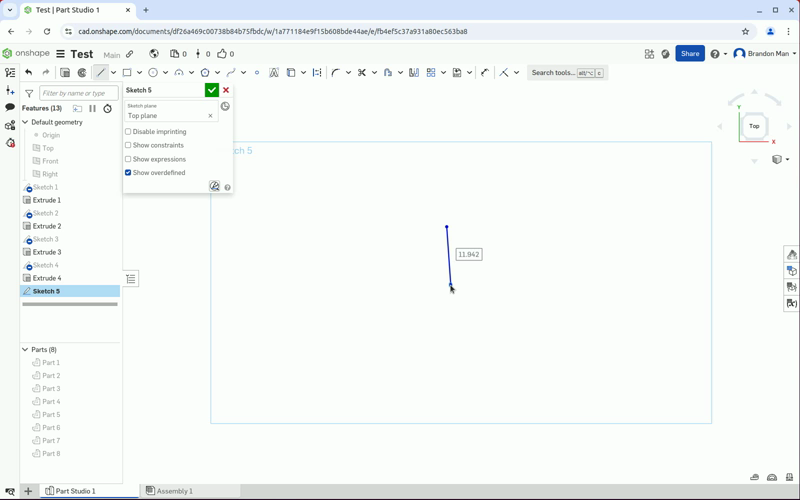
key(a)
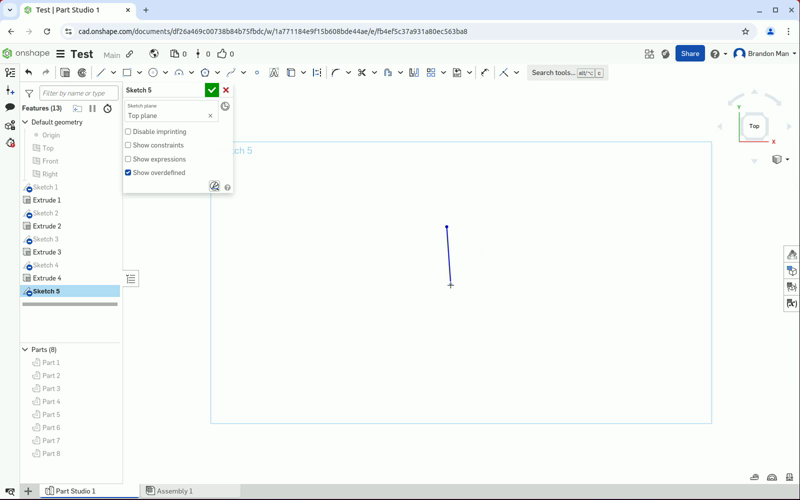
mouse_move(450, 284)
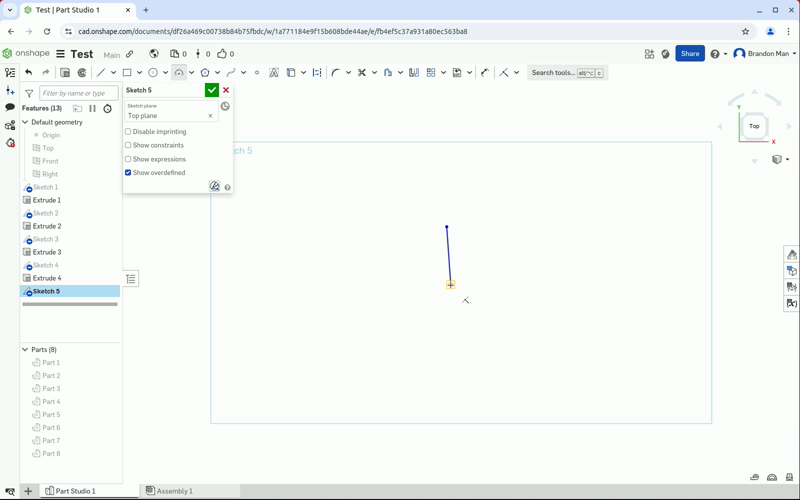
click(450, 284)
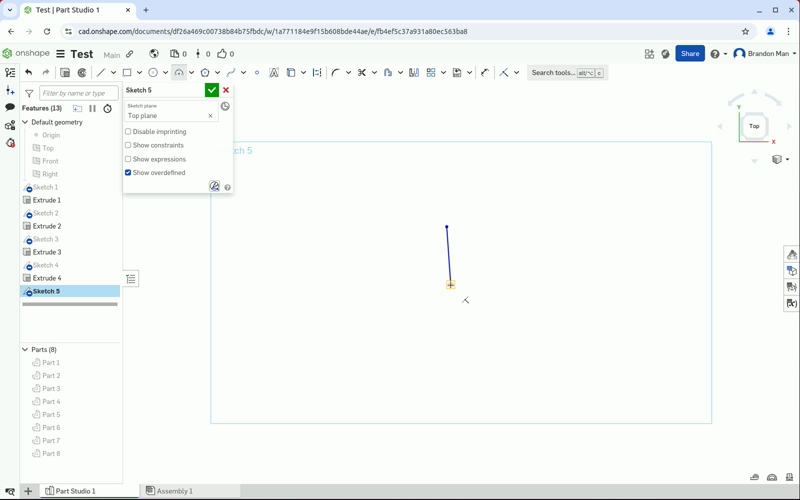
key_down(shift)
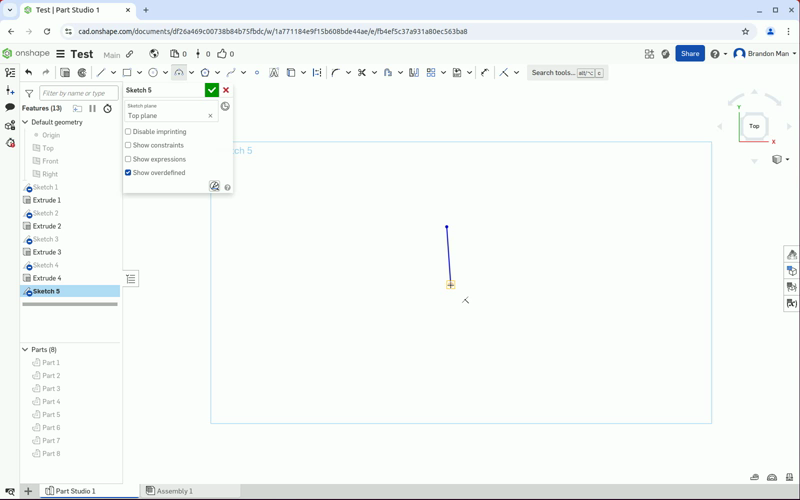
mouse_move(462, 294)
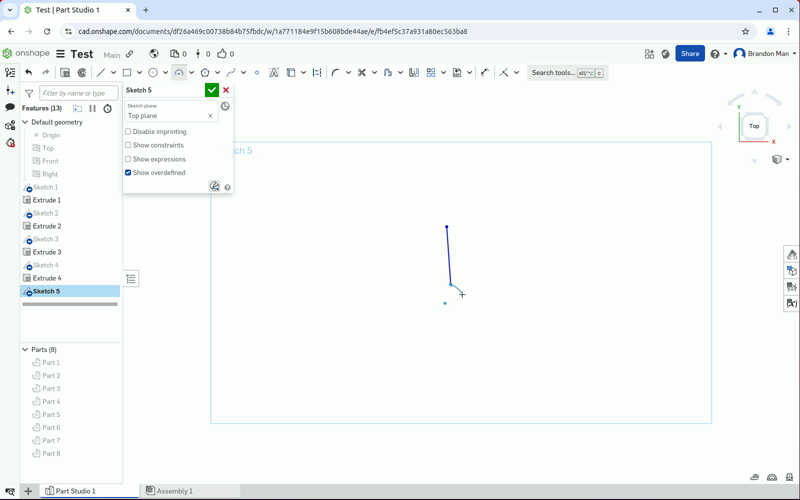
click(462, 294)
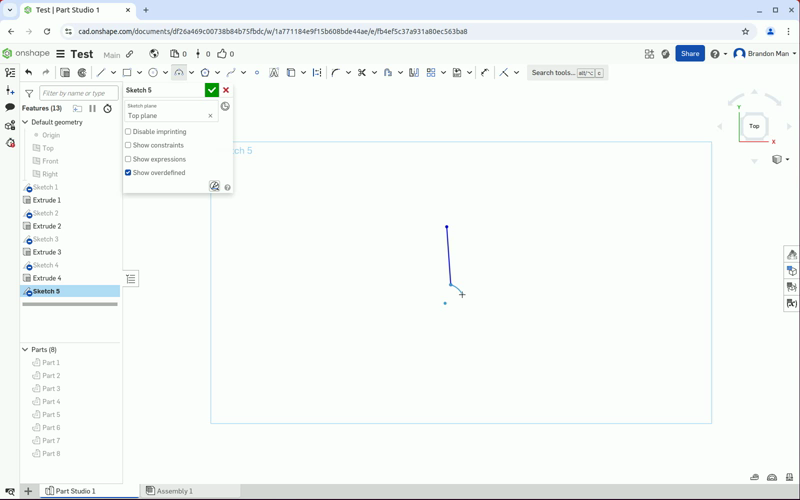
mouse_move(467, 275)
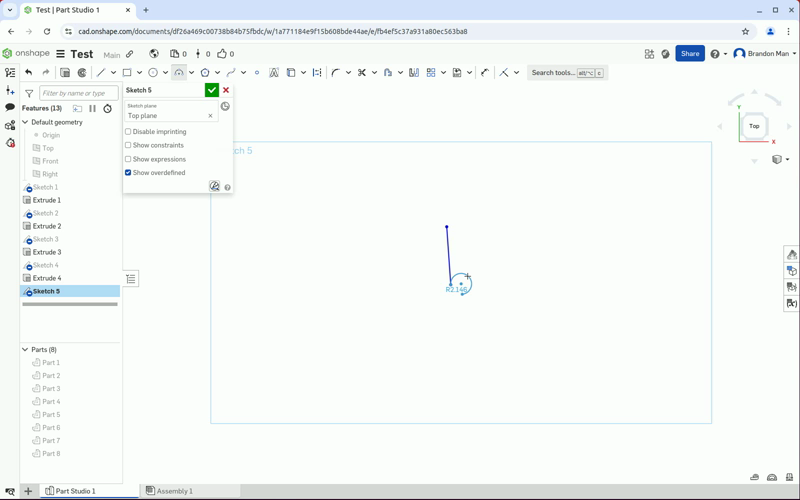
click(467, 275)
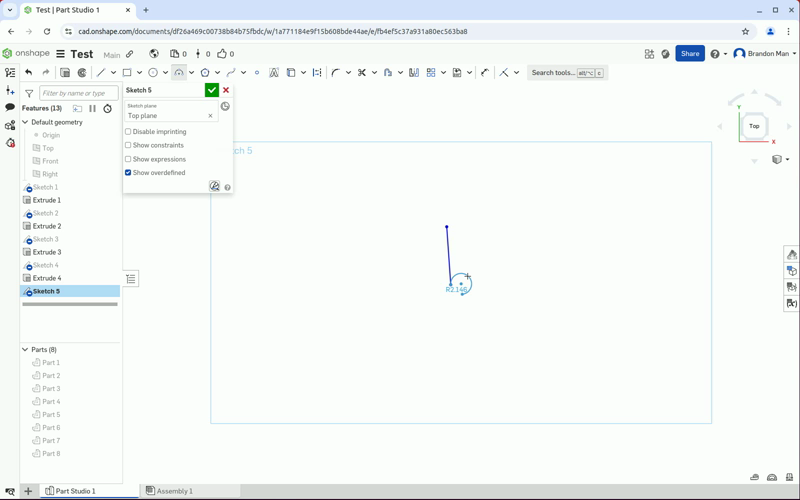
key_up(shift)
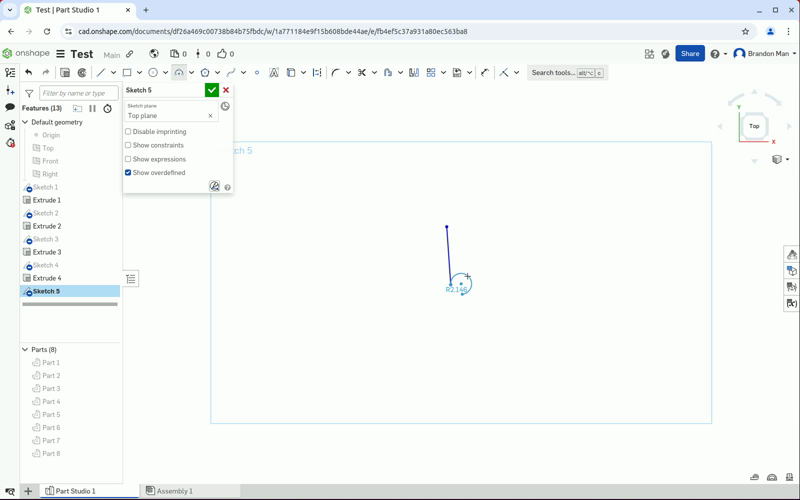
key(esc)
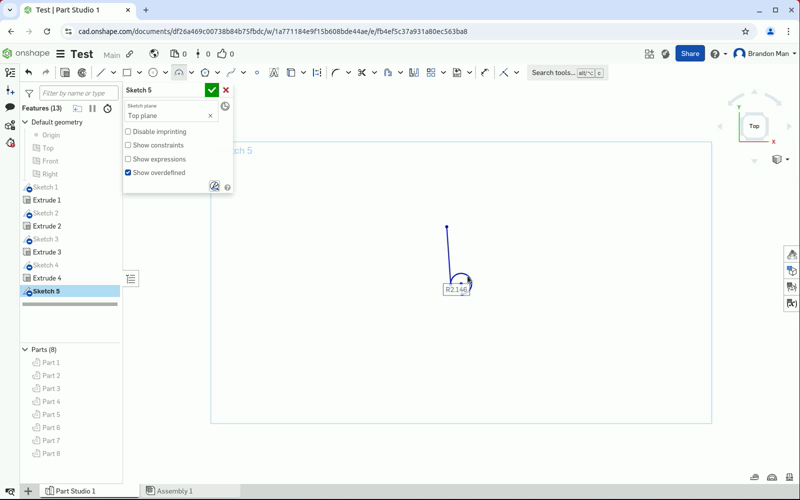
key(l)
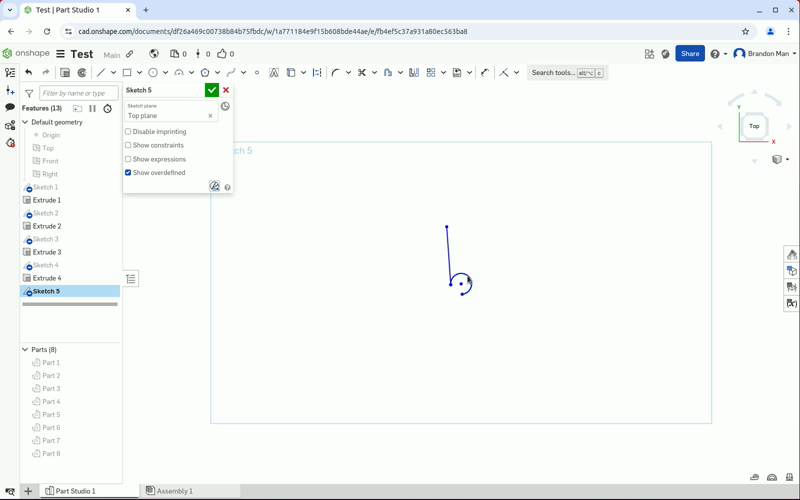
mouse_move(462, 294)
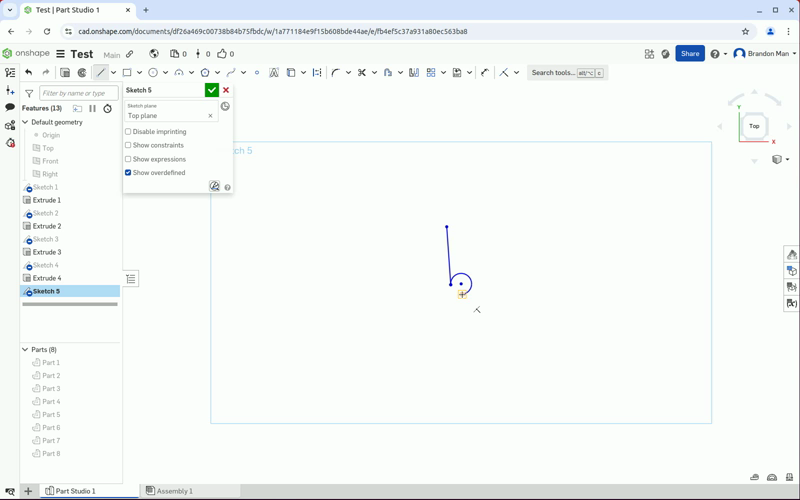
click(462, 294)
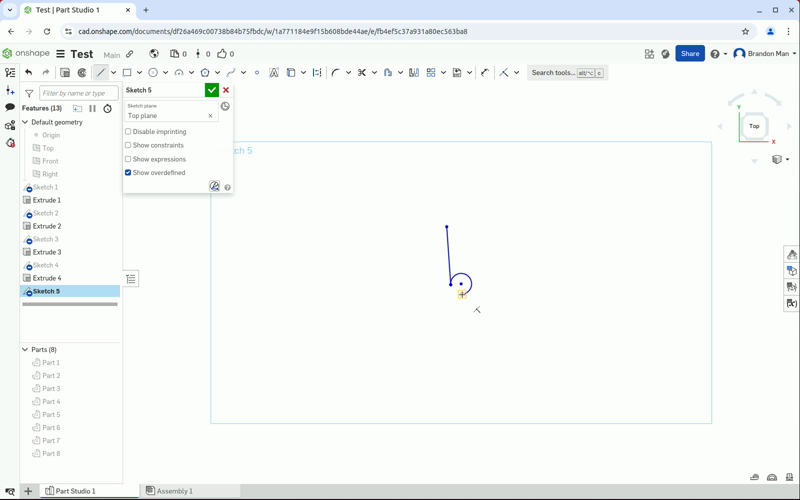
key_down(shift)
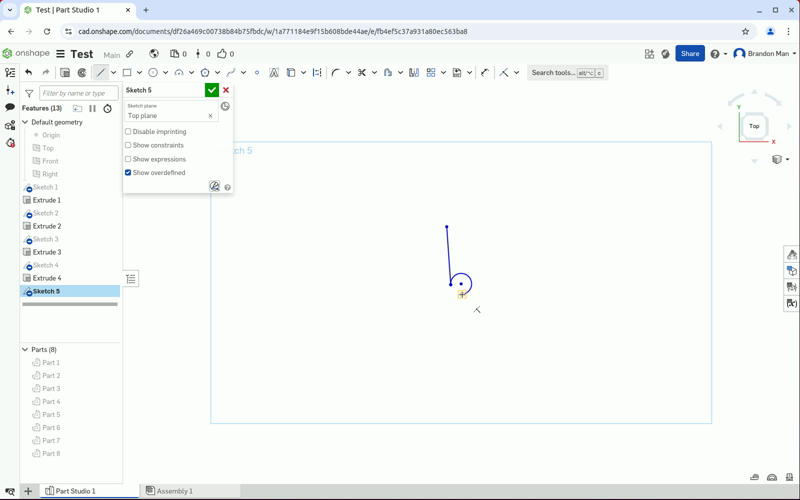
mouse_move(492, 294)
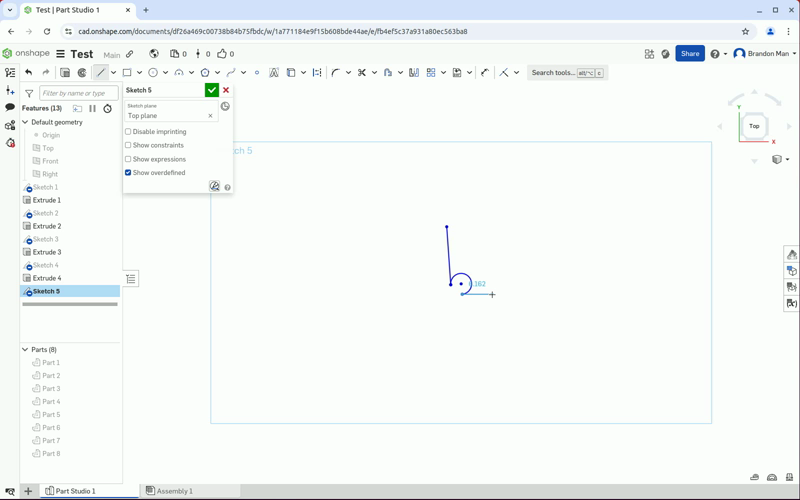
mouse_move(502, 291)
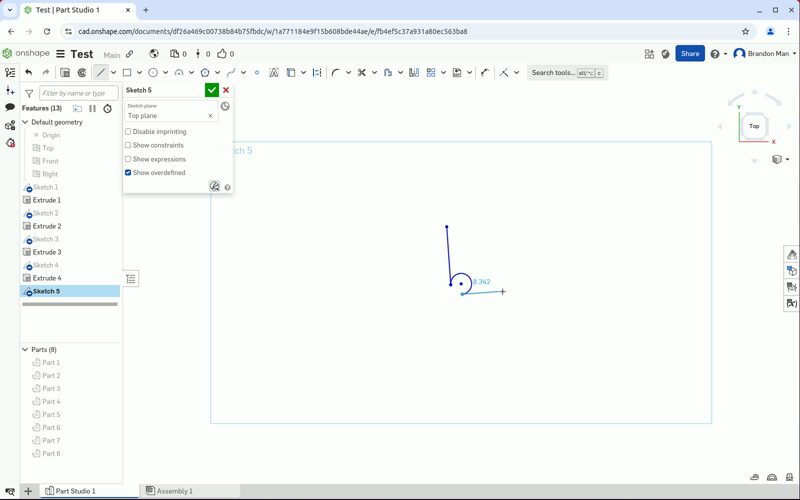
click(502, 291)
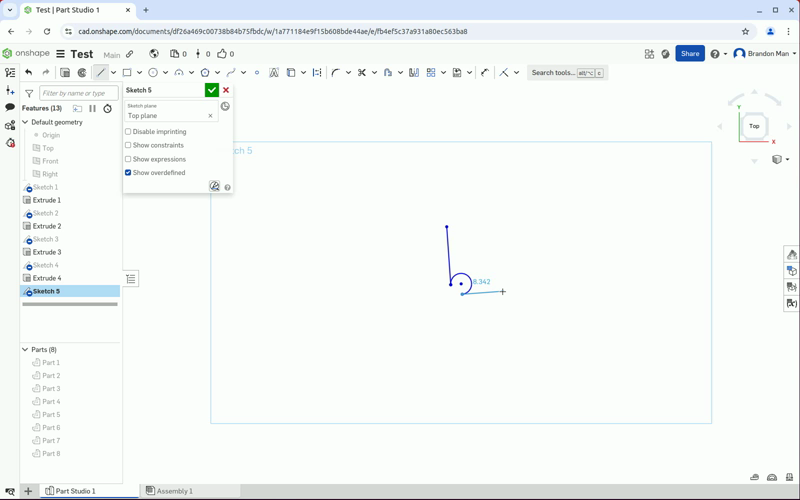
key_up(shift)
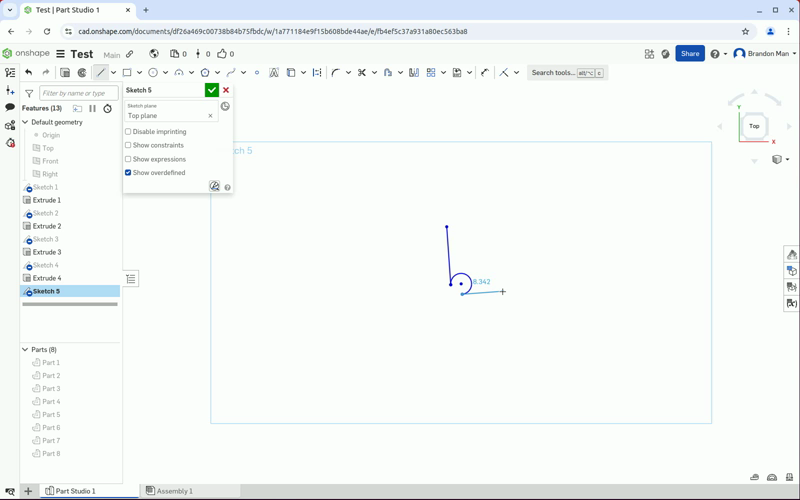
key(esc)
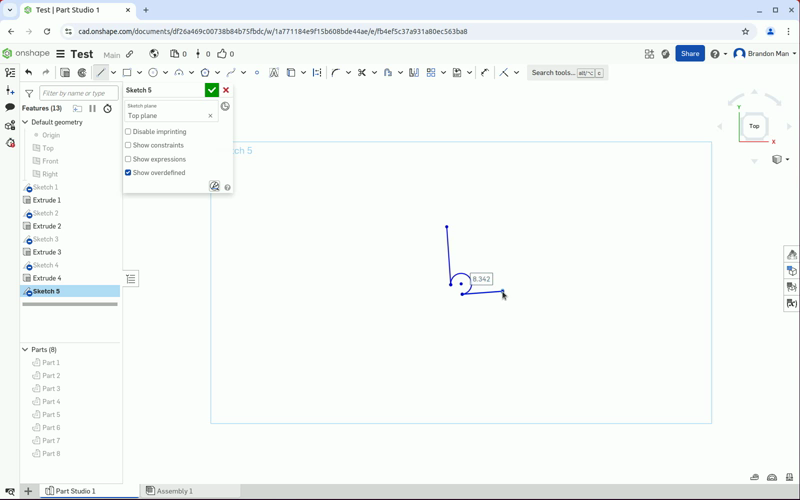
key(a)
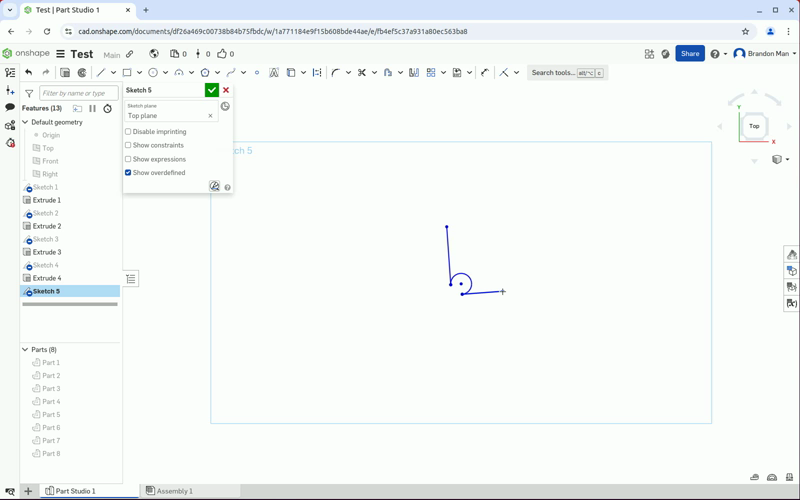
mouse_move(502, 291)
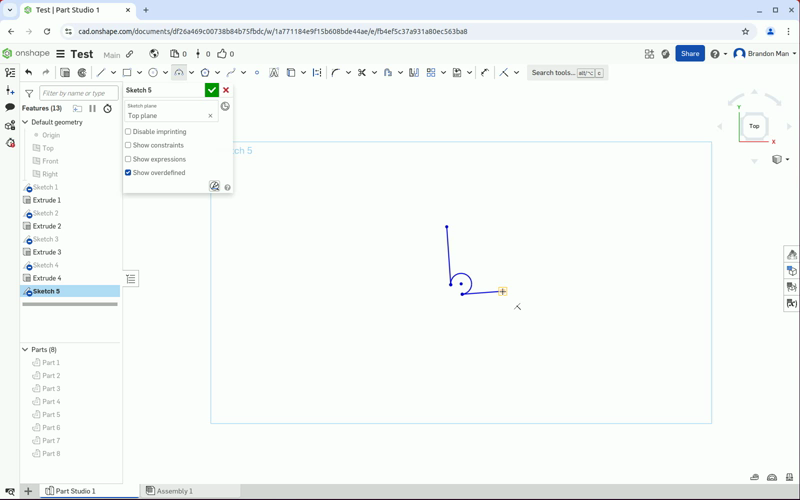
click(502, 291)
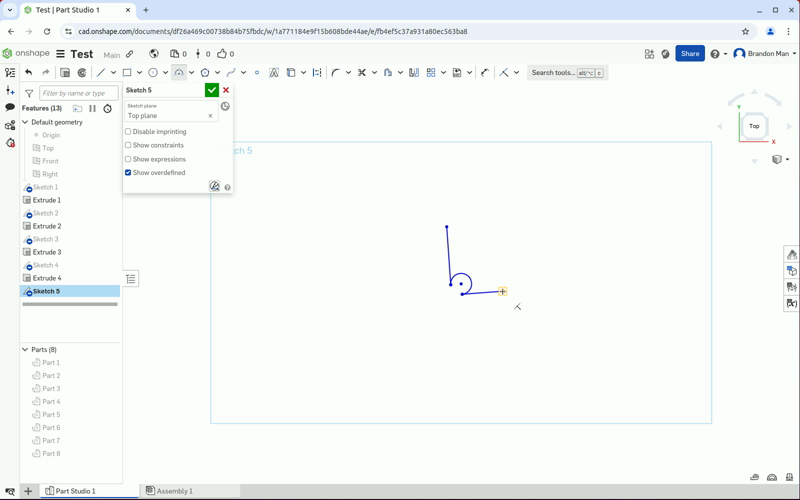
key_down(shift)
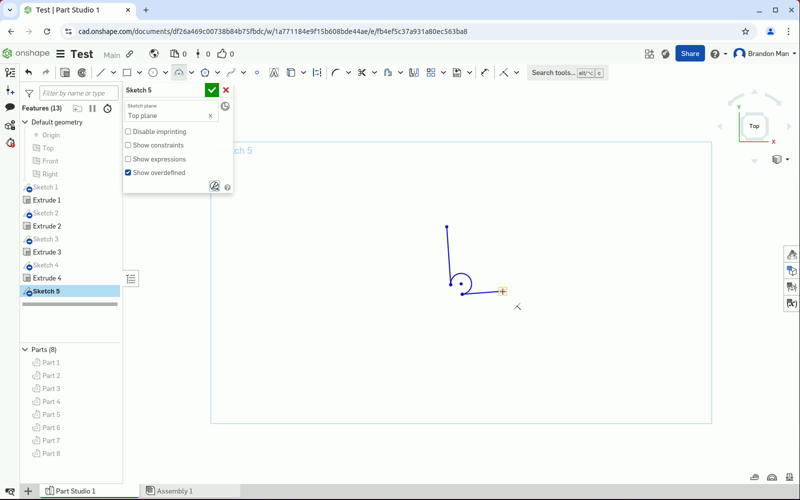
mouse_move(502, 276)
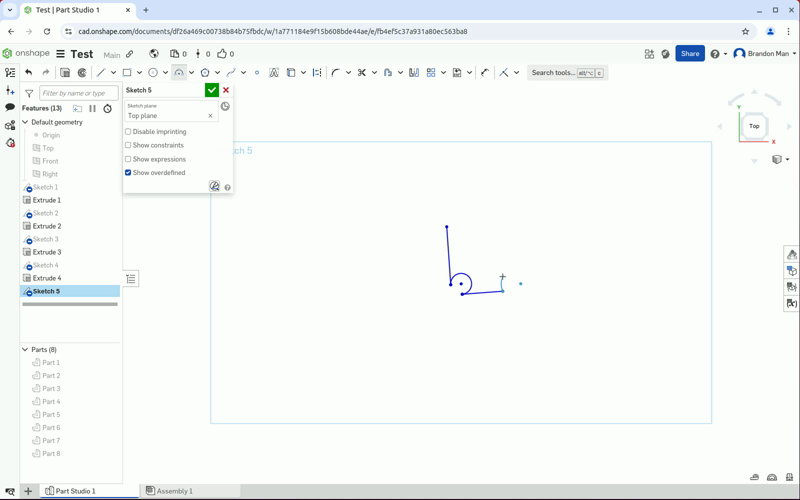
click(502, 276)
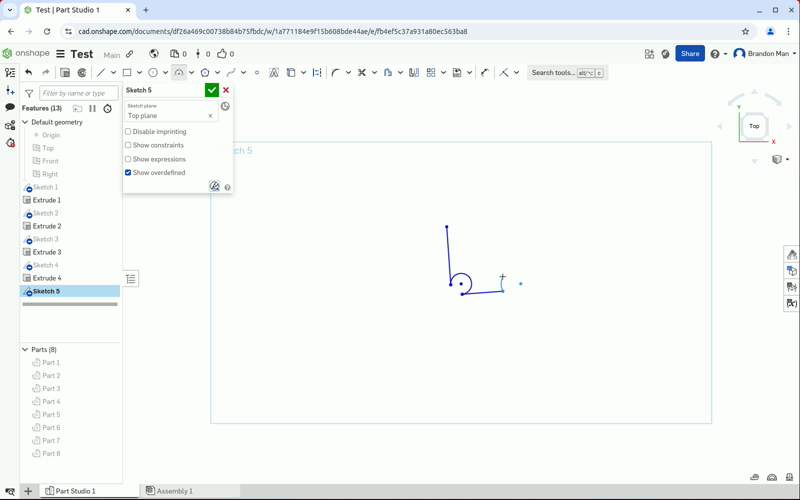
mouse_move(494, 283)
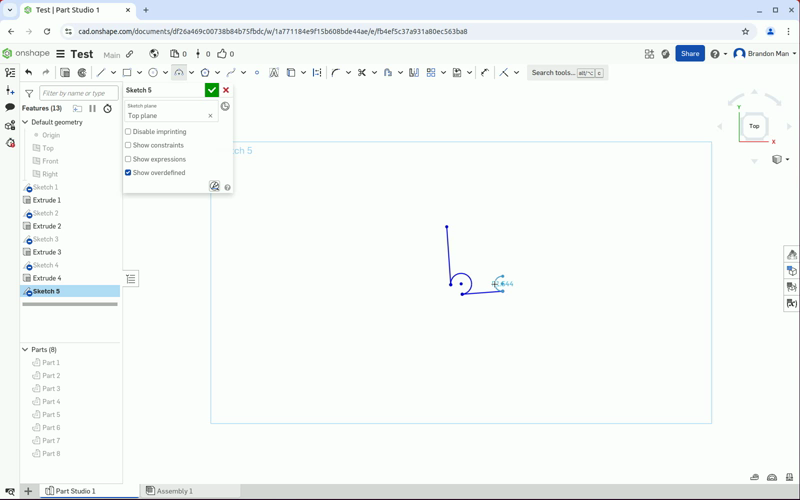
click(494, 283)
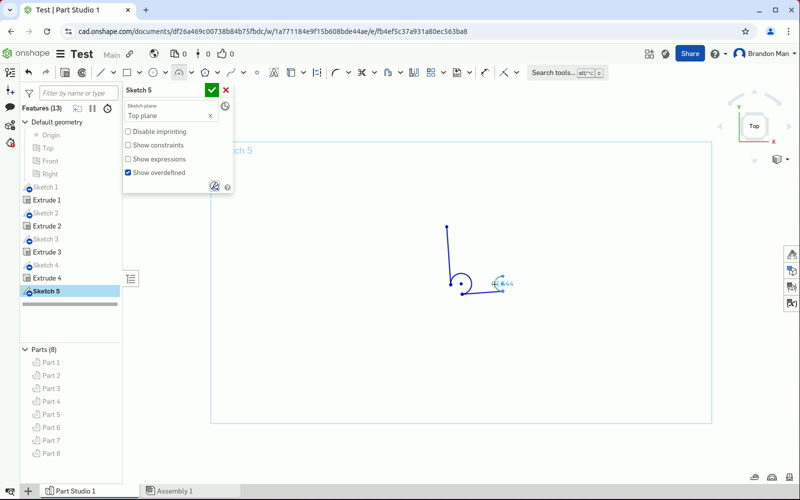
key_up(shift)
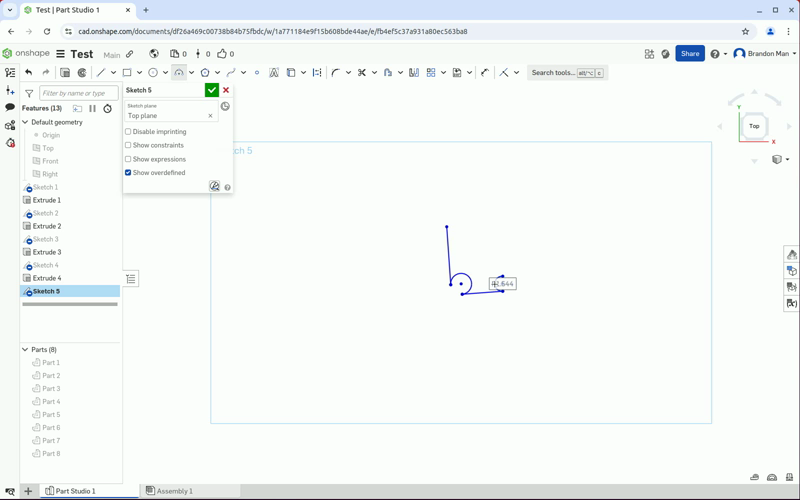
key(esc)
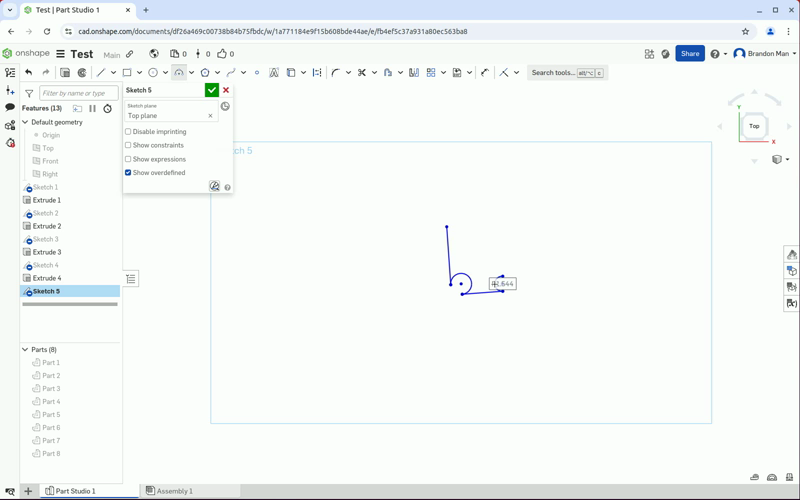
key(l)
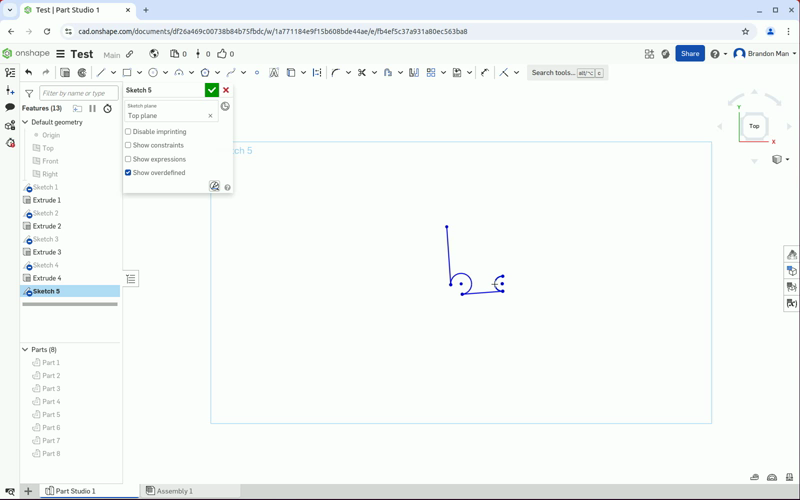
mouse_move(502, 276)
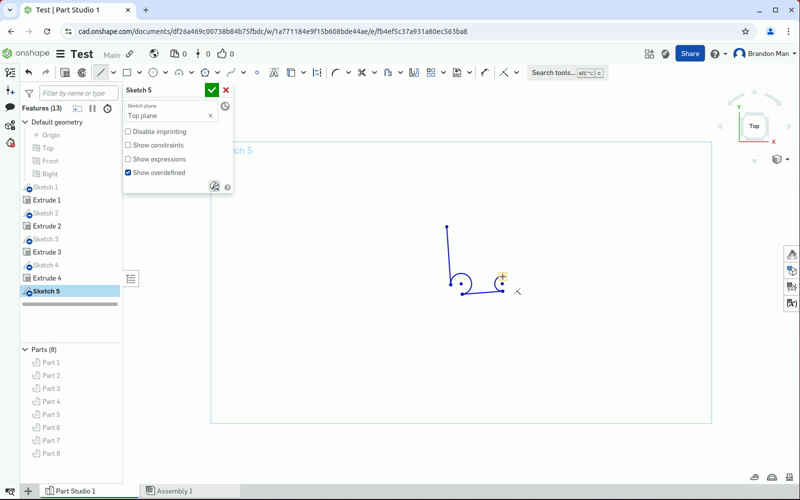
click(502, 276)
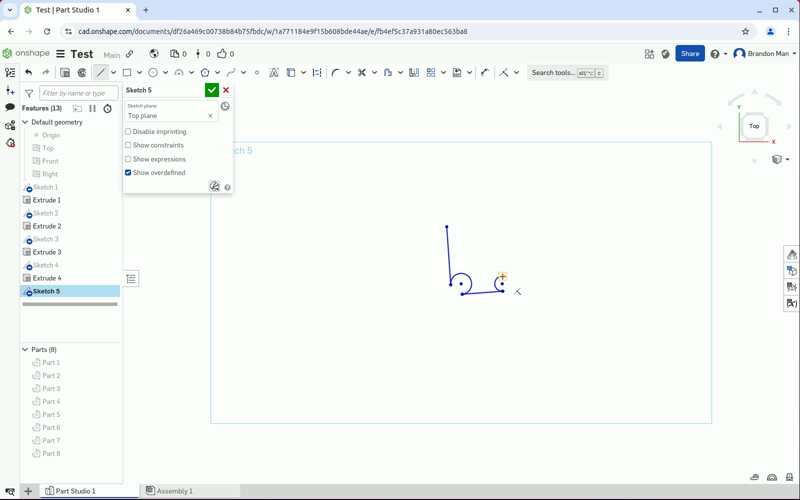
key_down(shift)
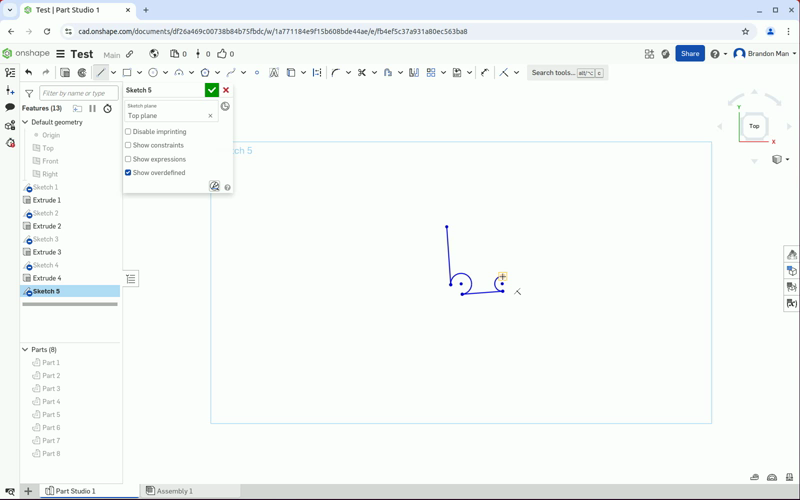
mouse_move(532, 276)
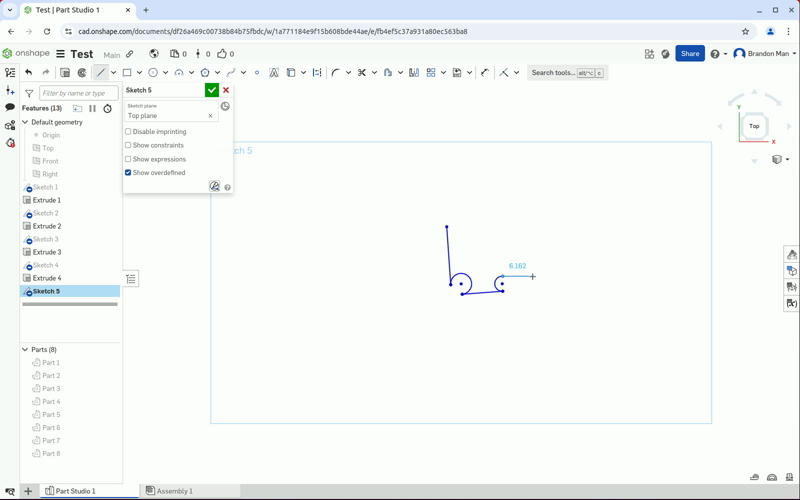
mouse_move(479, 274)
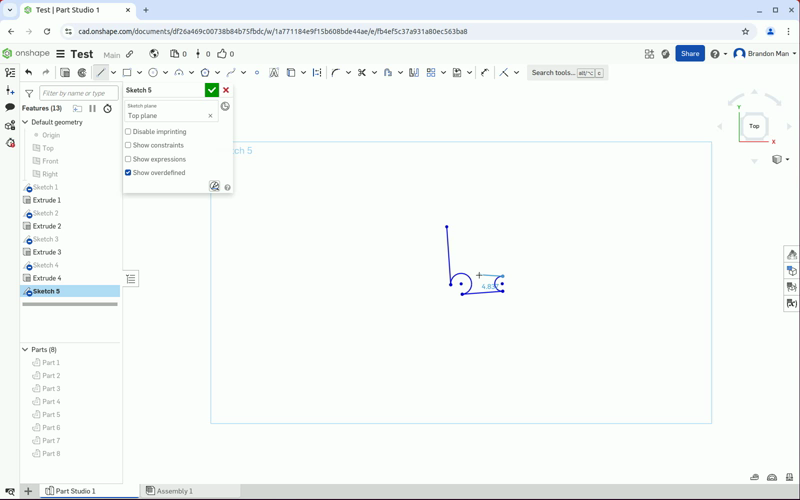
click(479, 274)
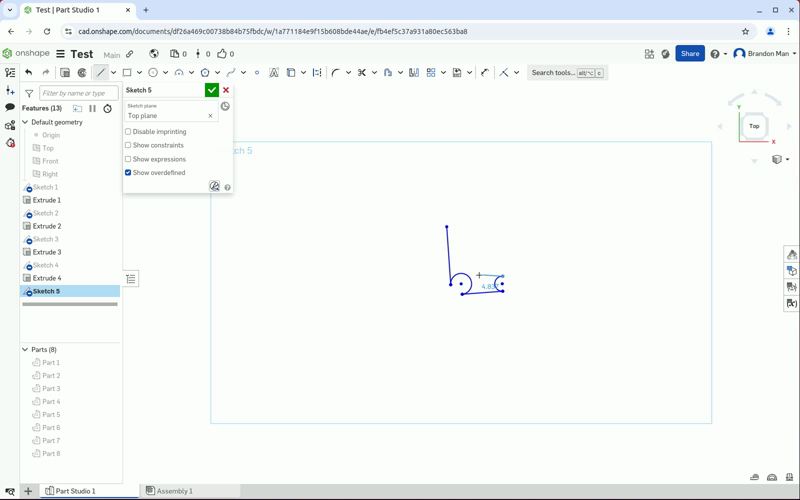
key_up(shift)
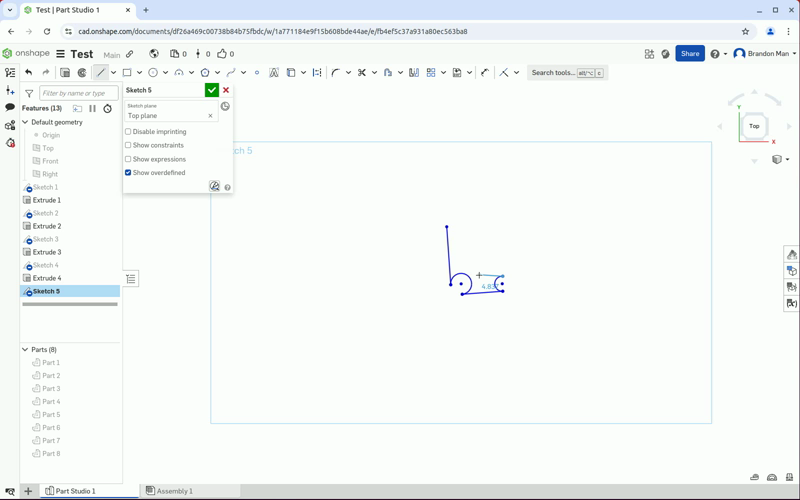
key(esc)
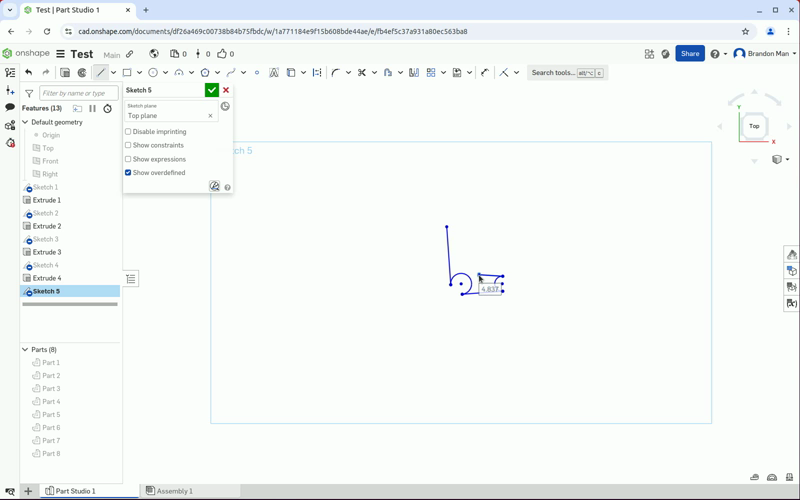
key(a)
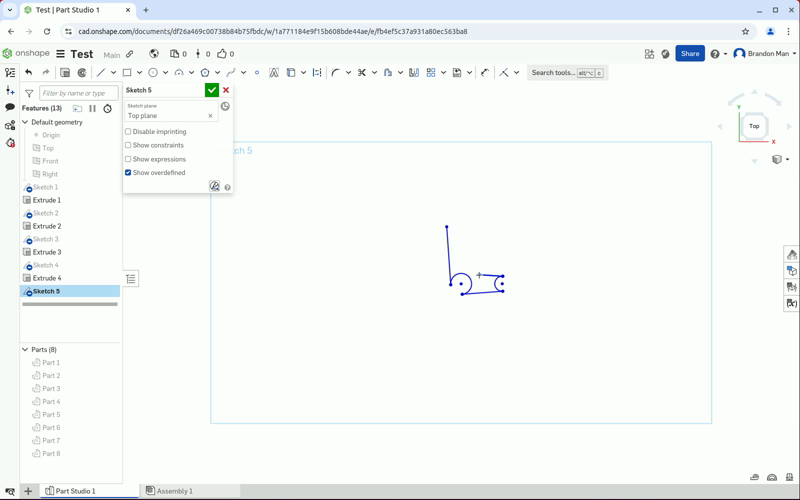
mouse_move(479, 274)
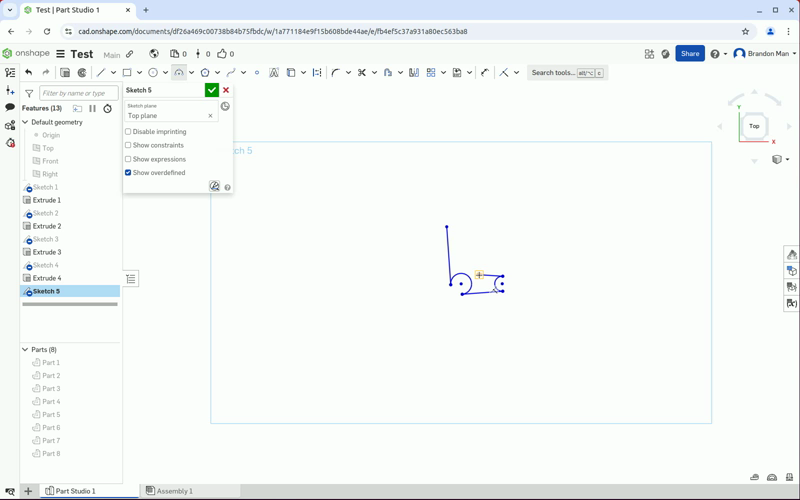
click(479, 274)
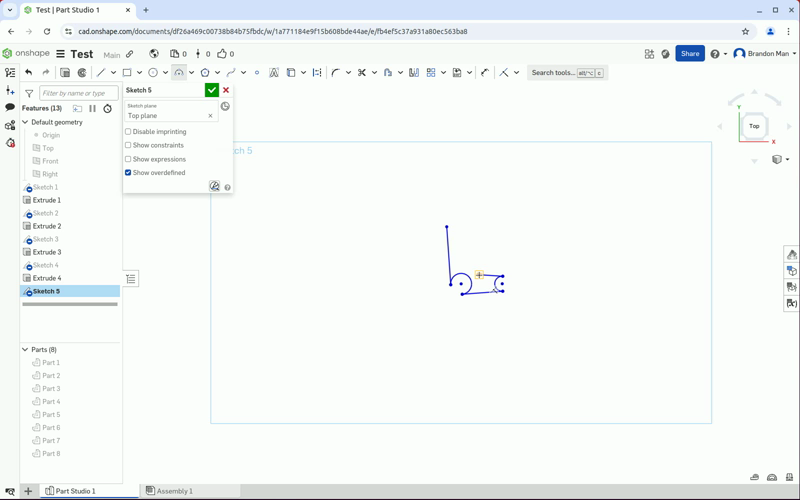
key_down(shift)
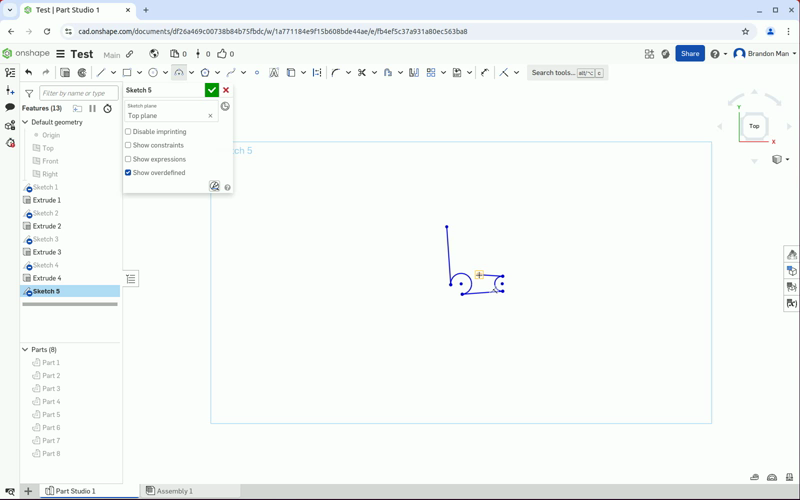
mouse_move(472, 267)
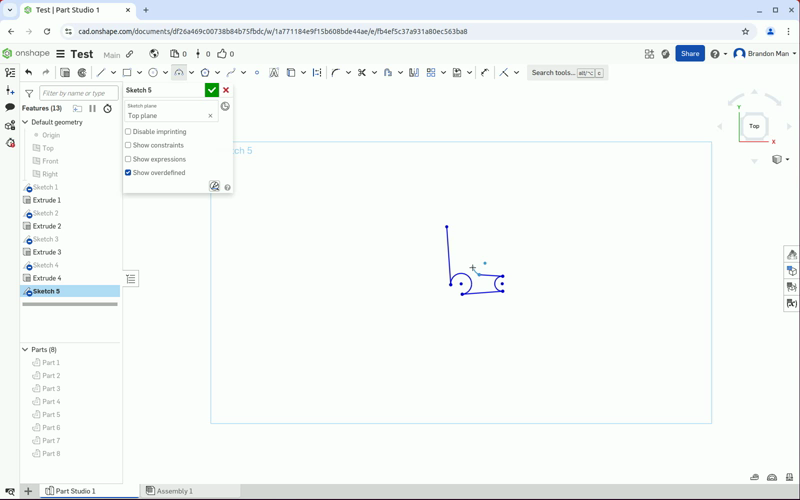
click(472, 267)
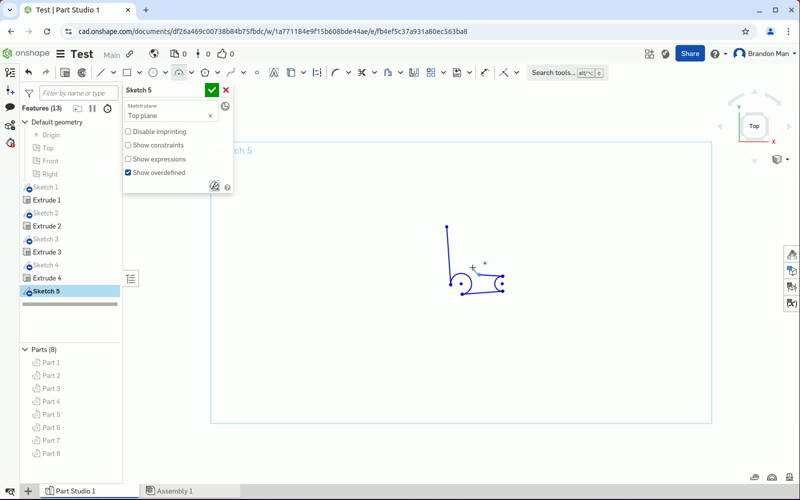
mouse_move(474, 272)
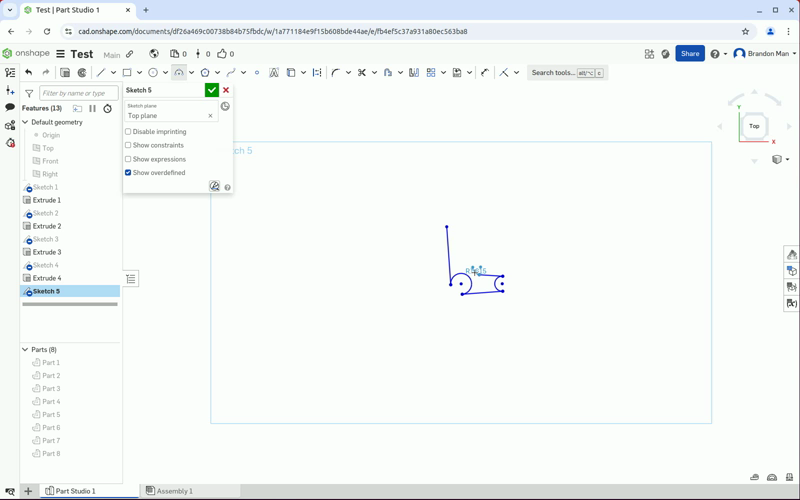
click(474, 272)
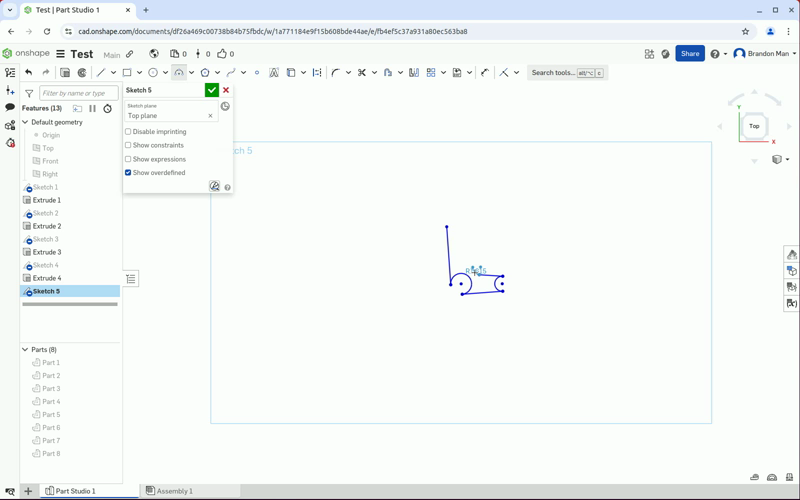
key_up(shift)
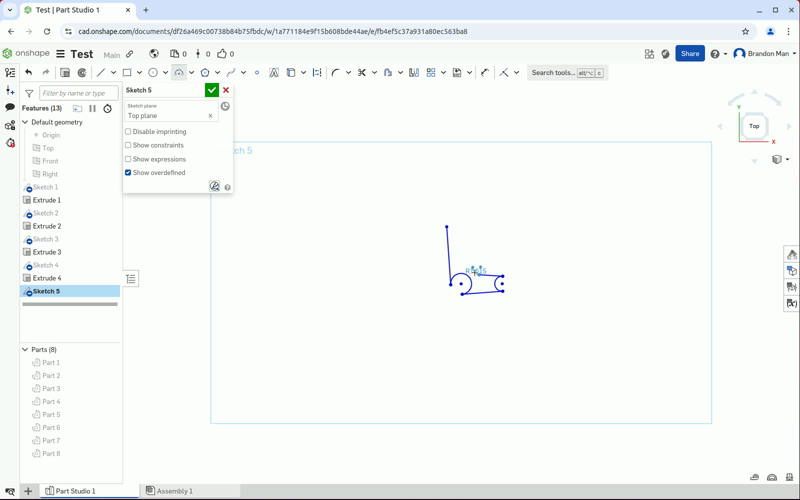
key(esc)
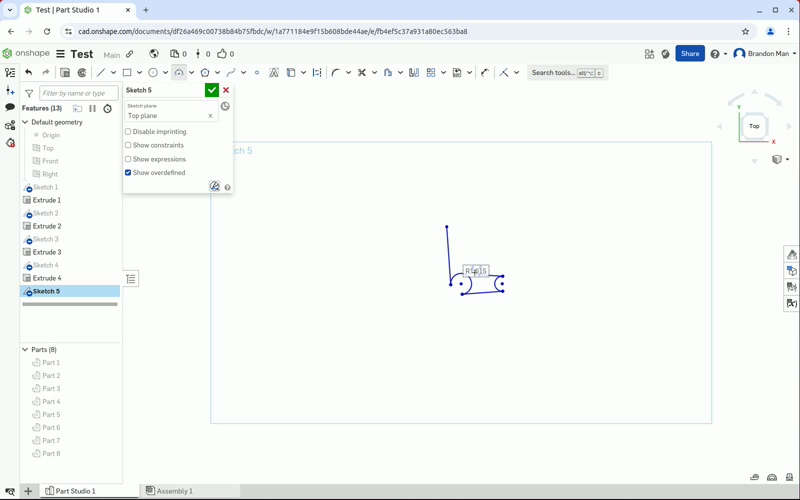
key(l)
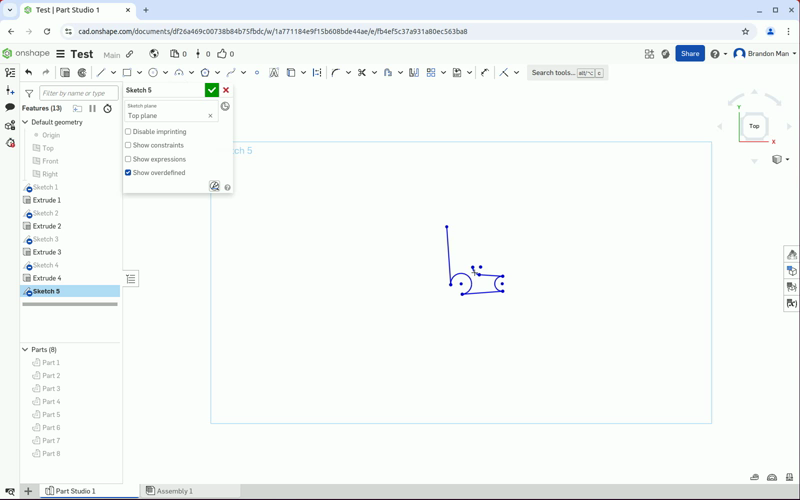
mouse_move(472, 267)
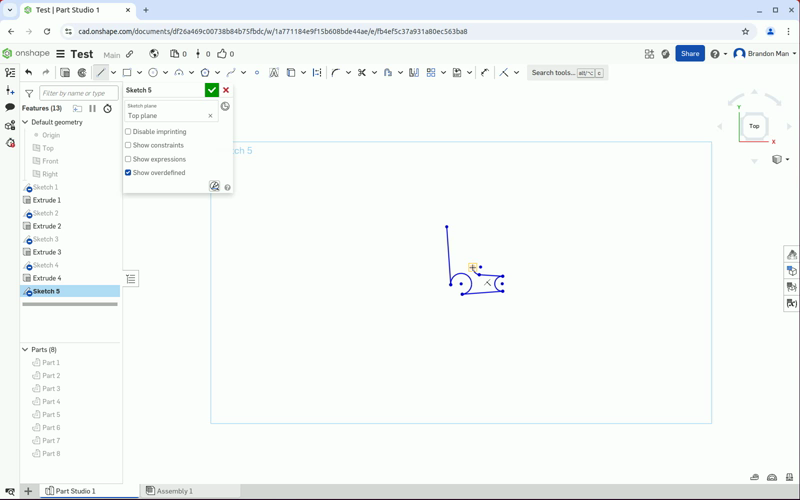
click(472, 267)
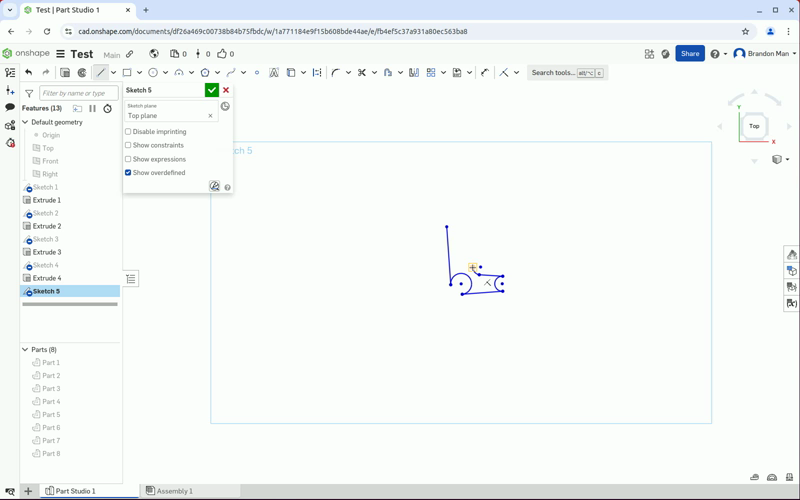
key_down(shift)
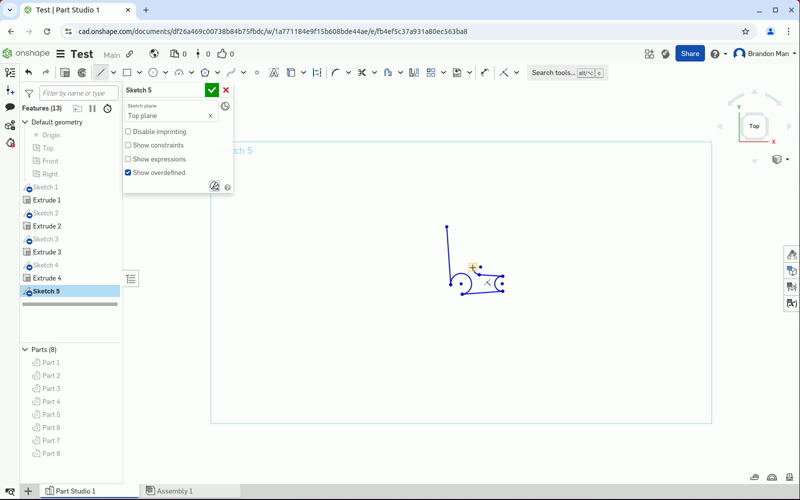
mouse_move(502, 267)
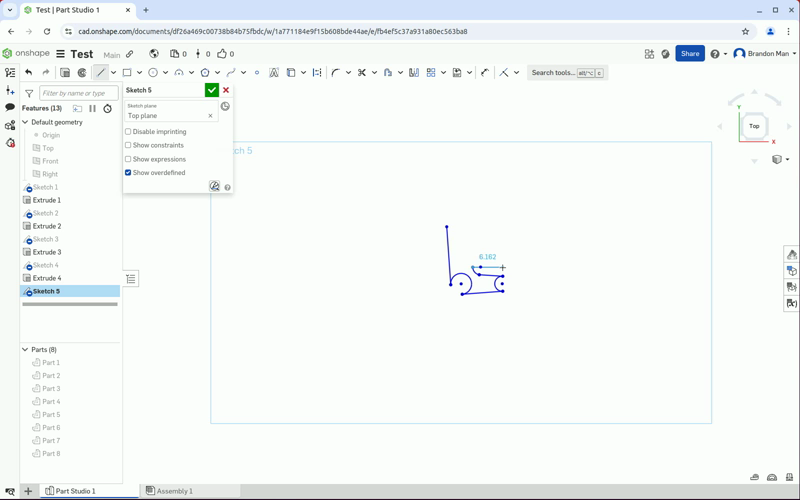
mouse_move(475, 226)
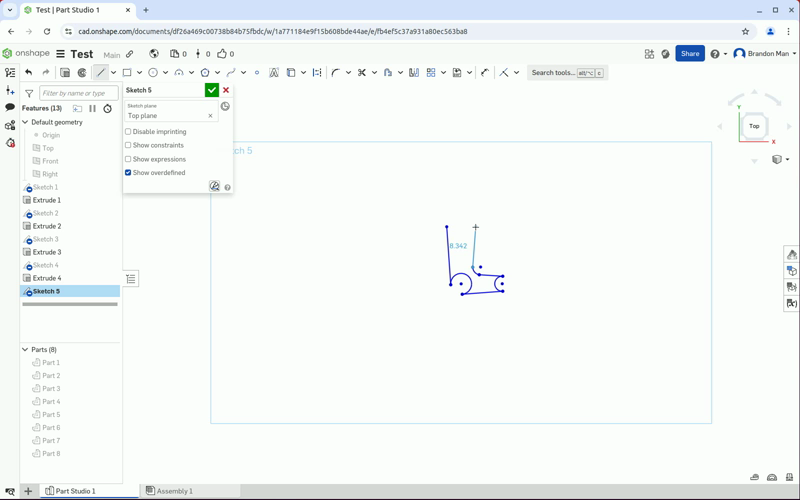
click(475, 226)
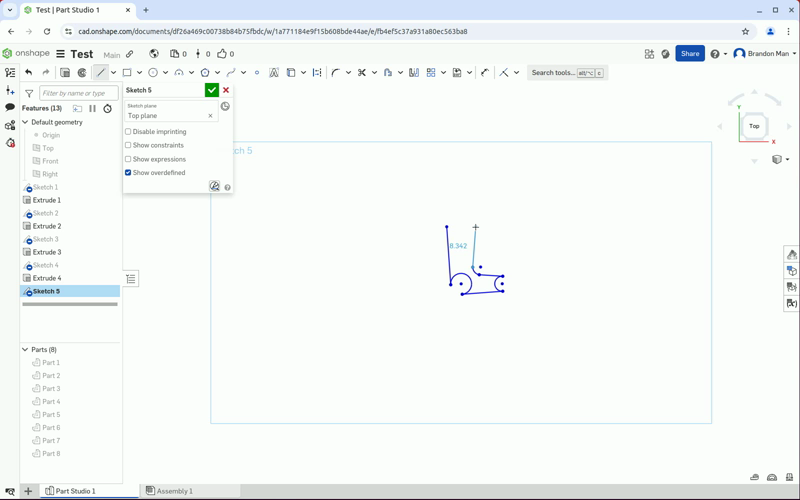
key_up(shift)
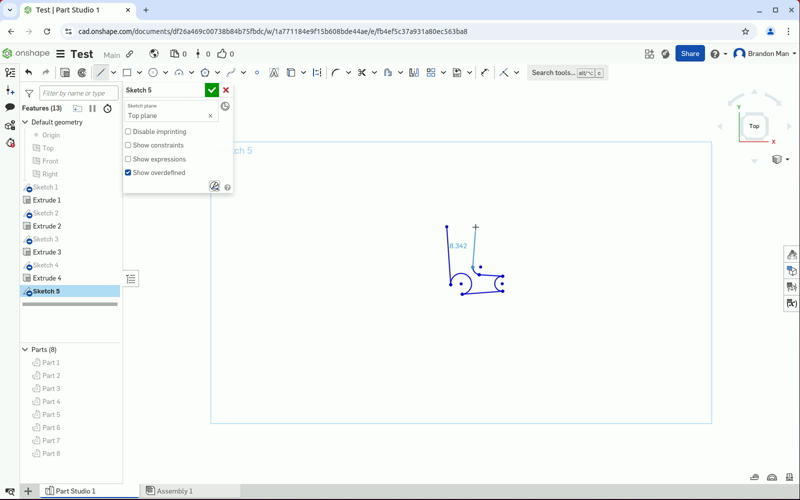
key(esc)
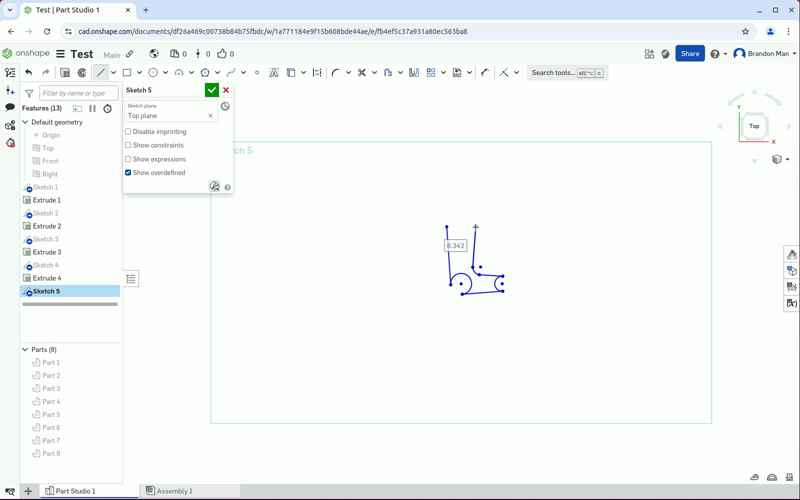
key(a)
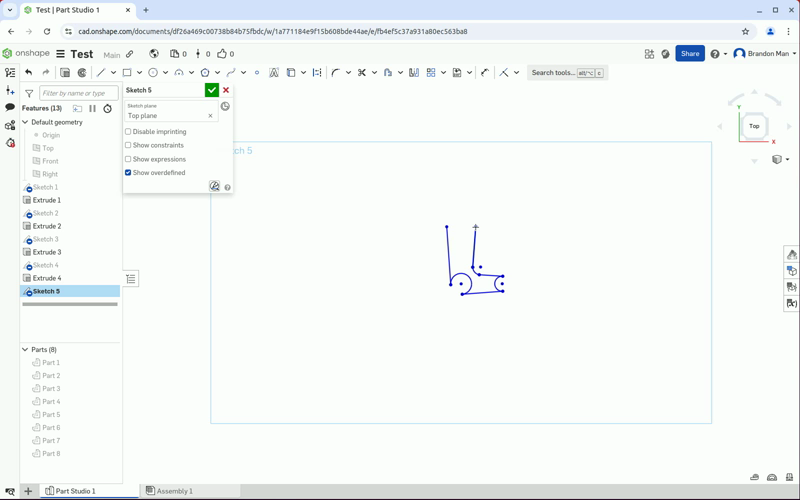
mouse_move(475, 226)
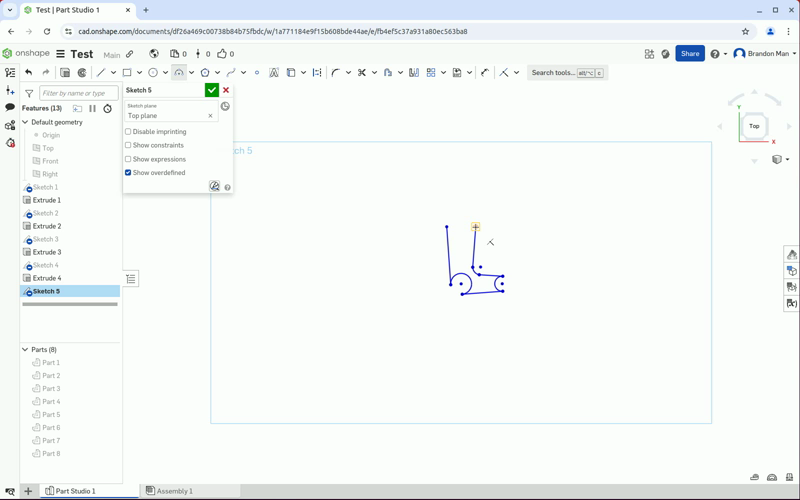
click(475, 226)
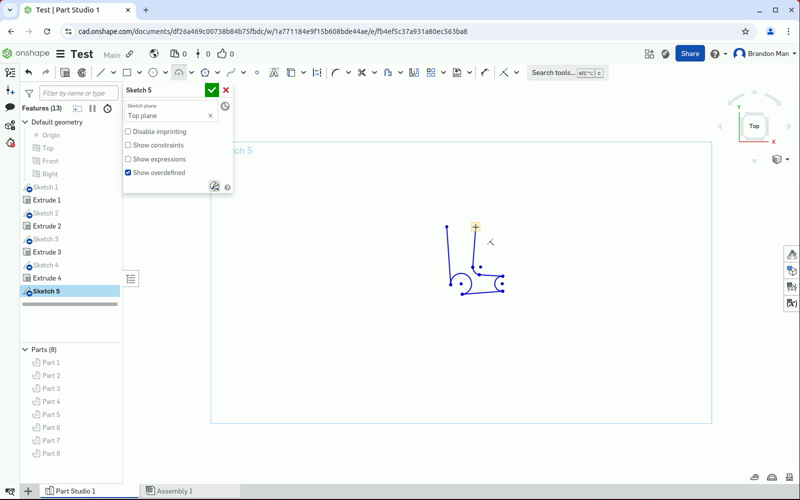
mouse_move(446, 226)
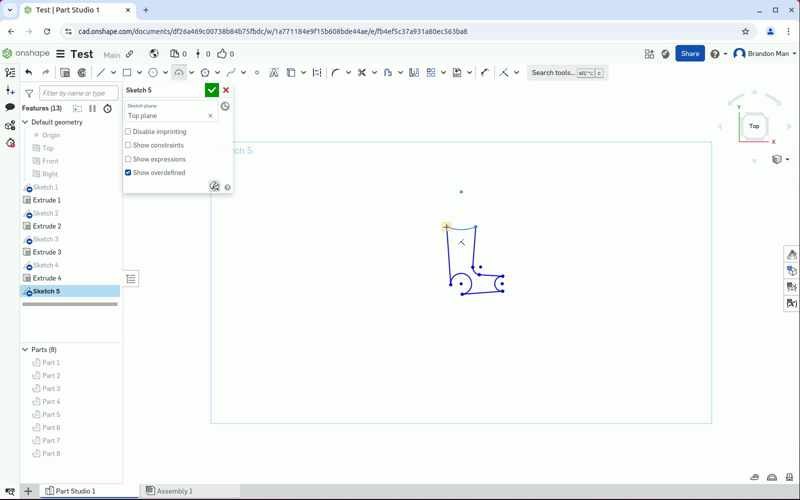
click(446, 226)
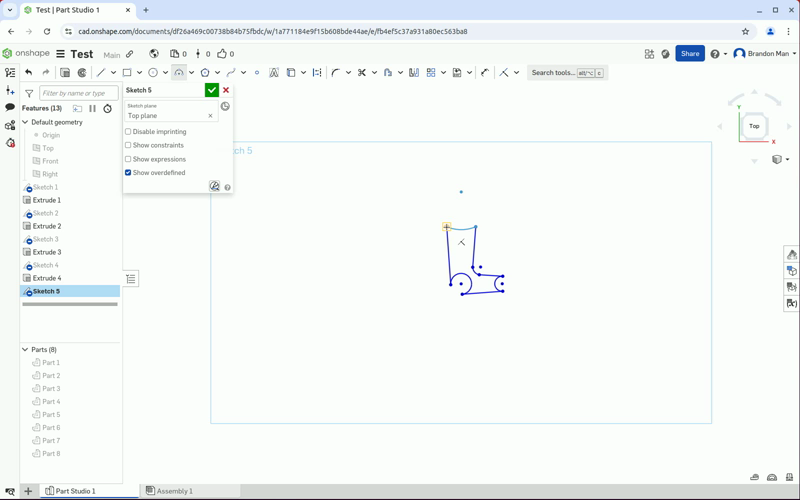
key_down(shift)
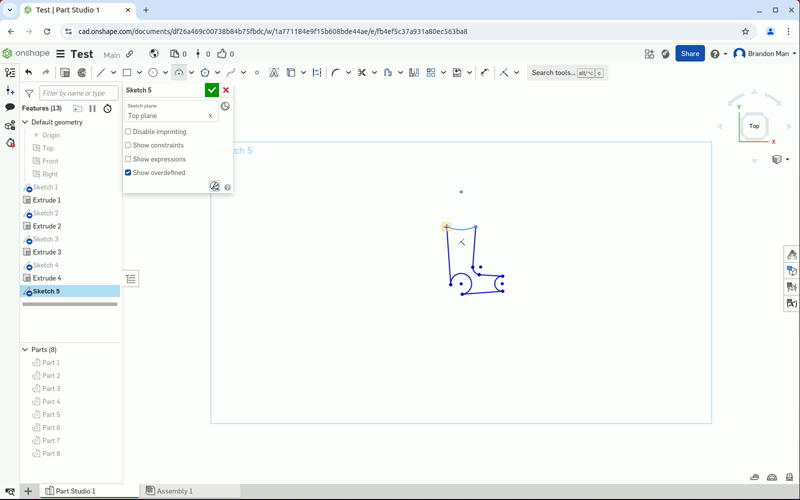
mouse_move(461, 240)
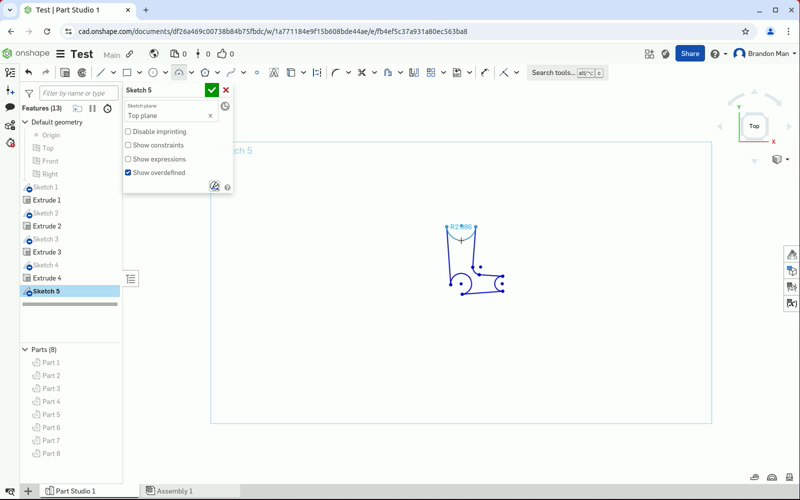
click(461, 240)
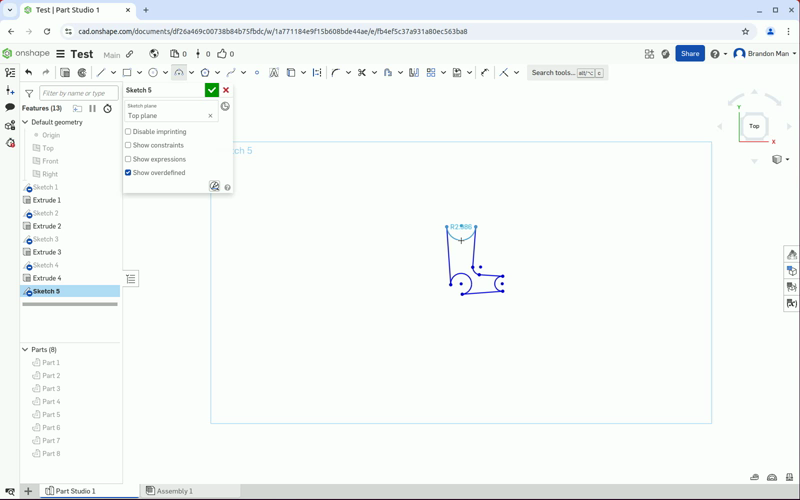
key_up(shift)
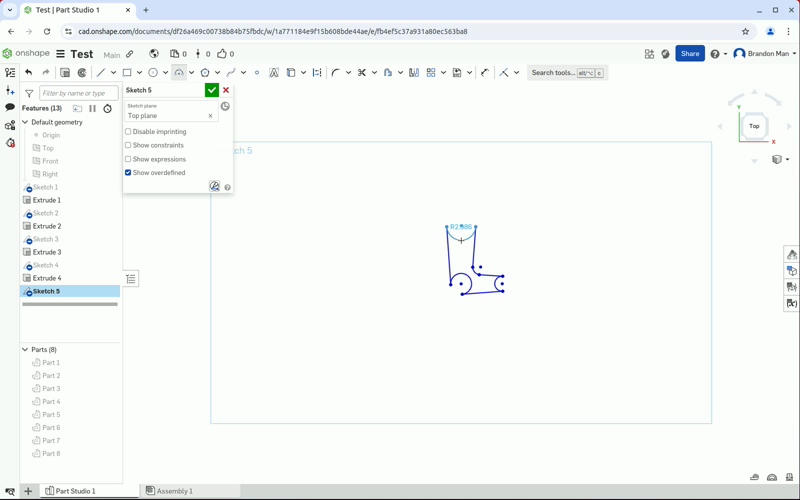
key(esc)
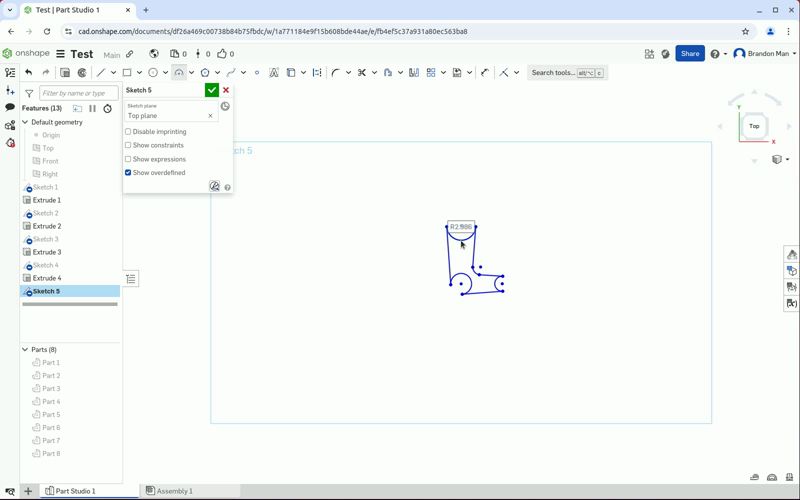
mouse_move(489, 277)
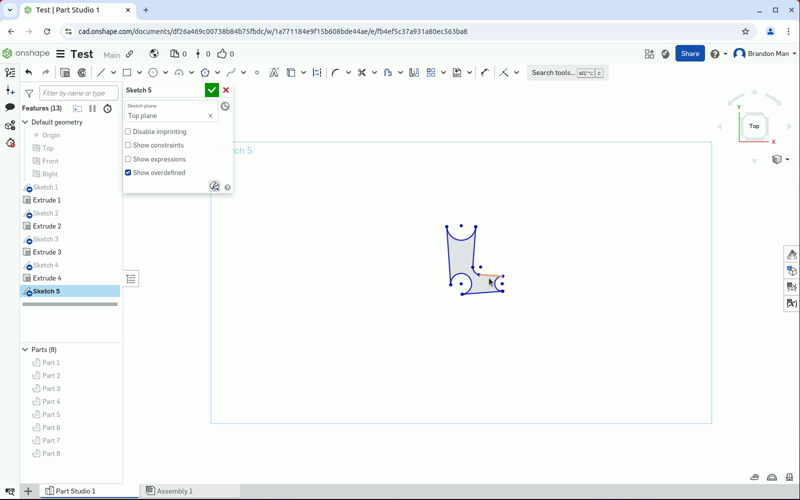
scroll(6)
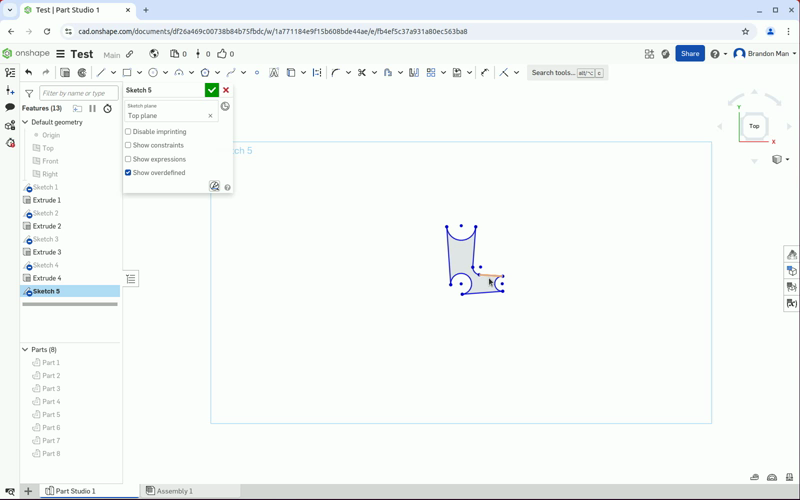
scroll(6)
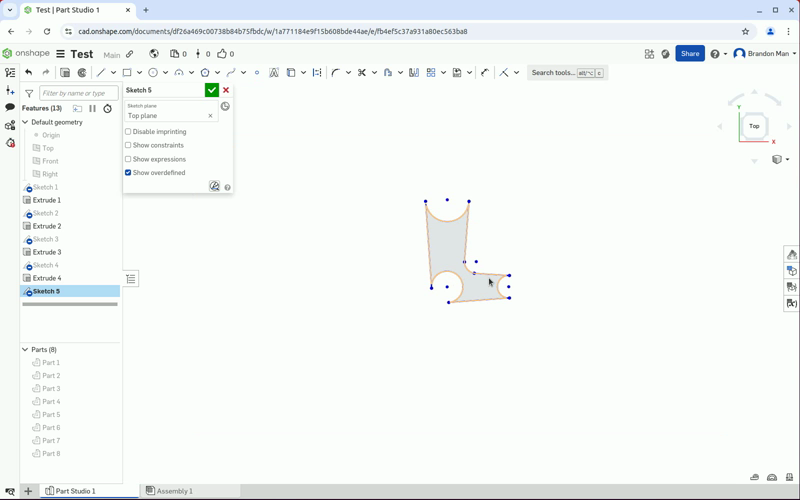
scroll(6)
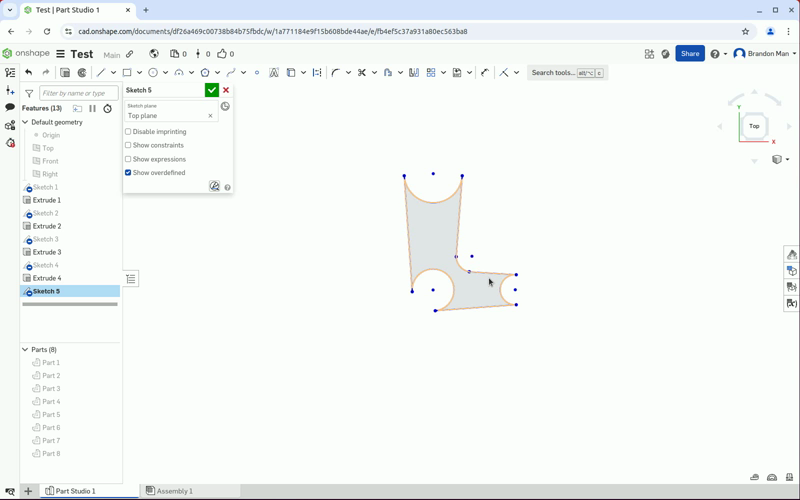
scroll(6)
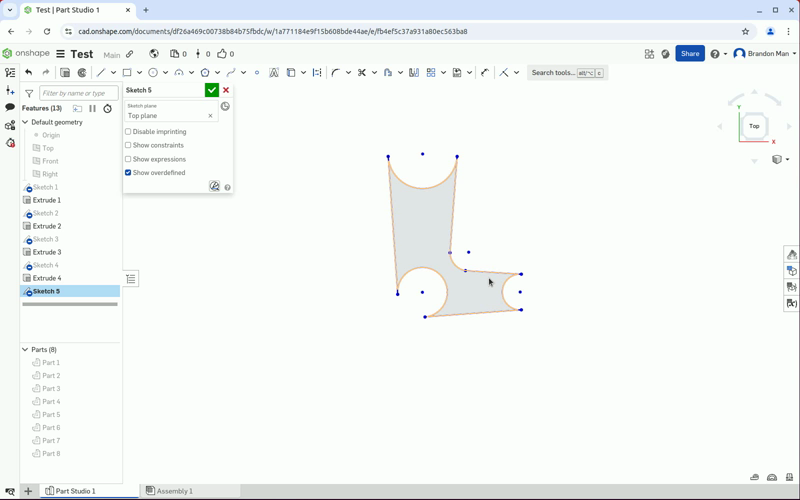
scroll(6)
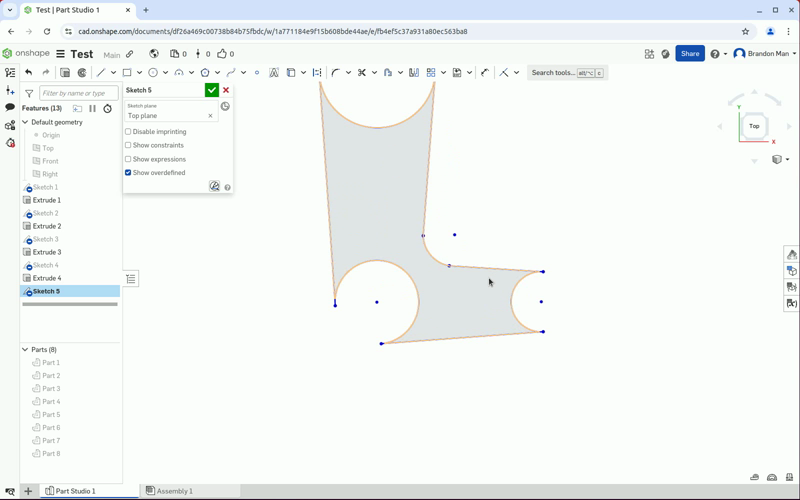
scroll(6)
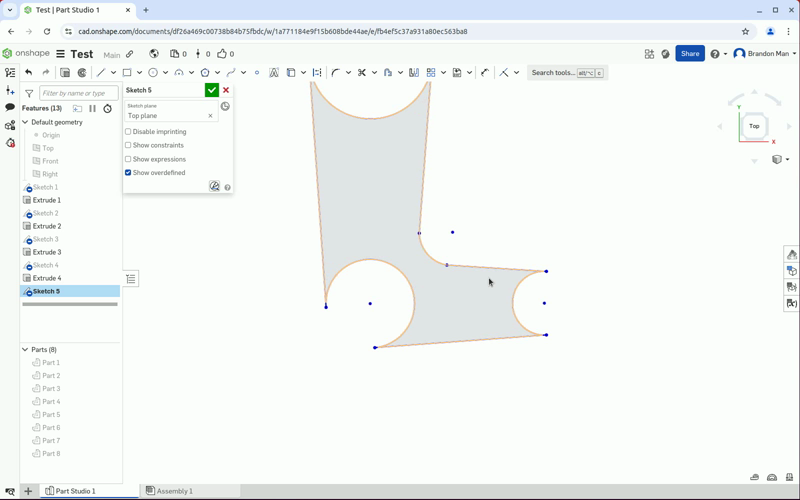
scroll(6)
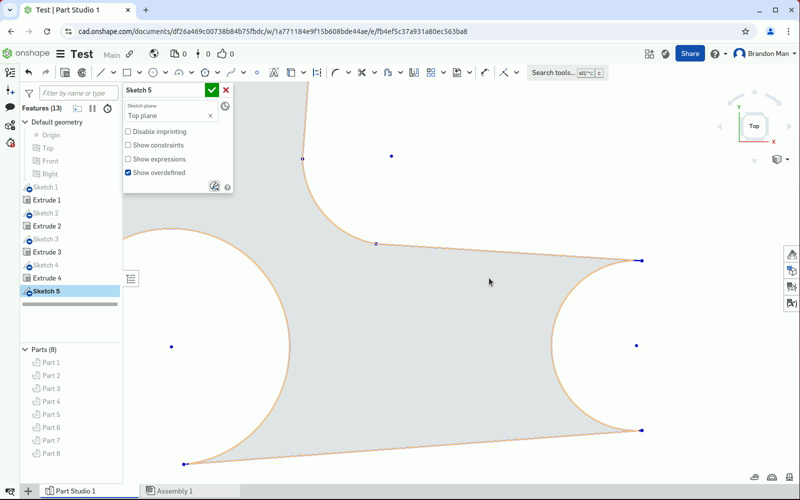
click(489, 277)
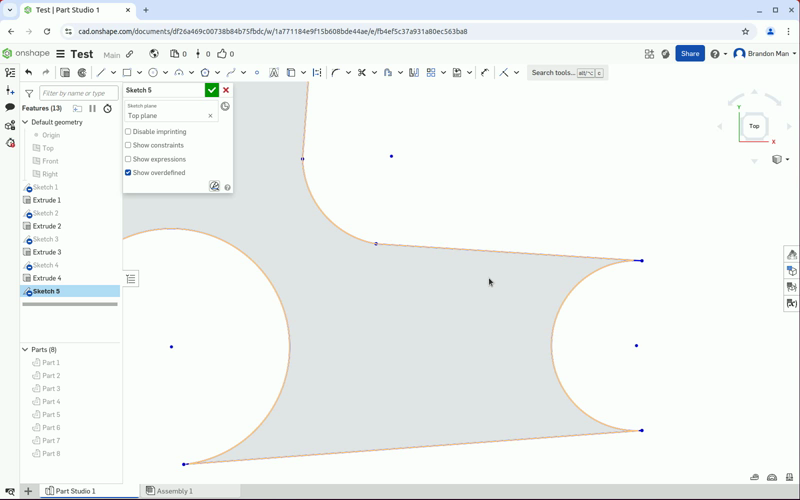
scroll(-6)
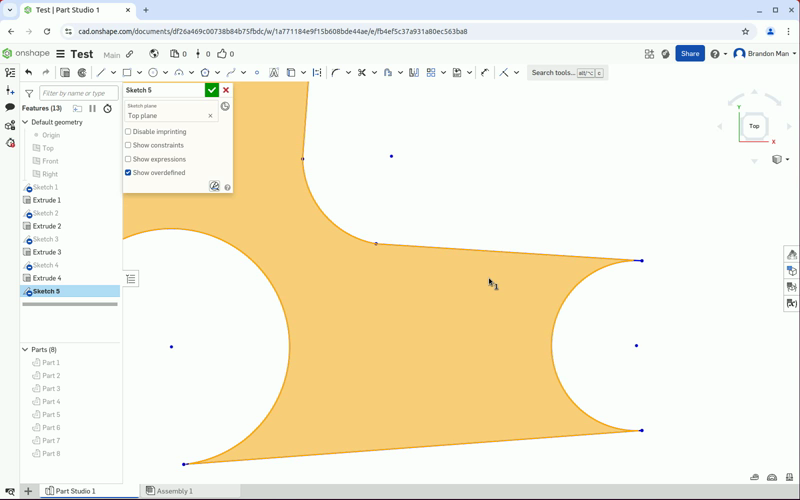
scroll(-6)
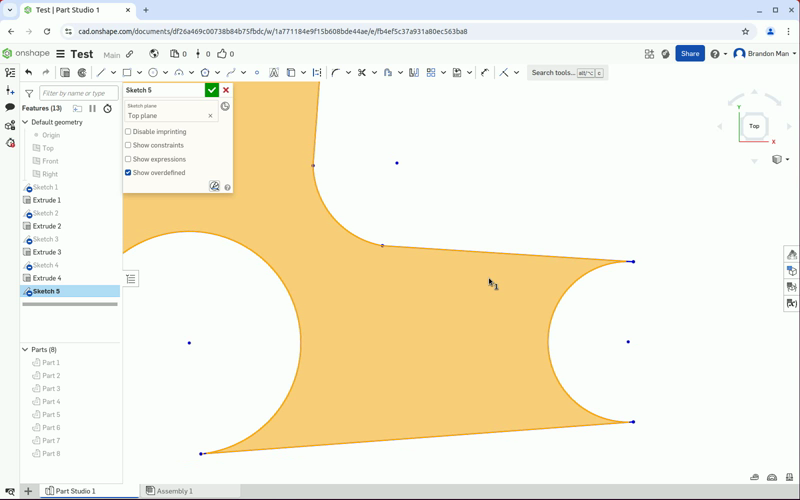
scroll(-6)
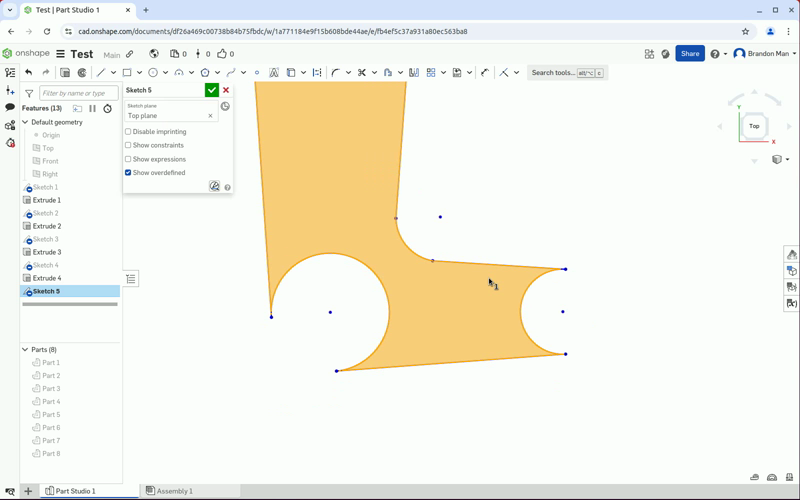
scroll(-6)
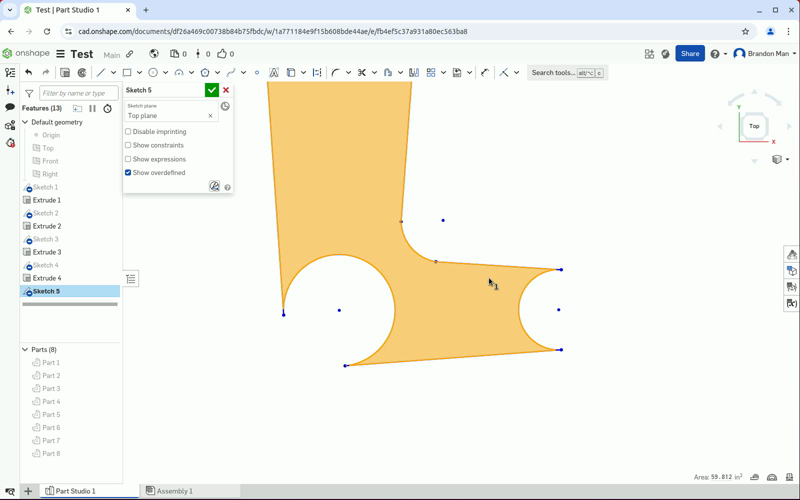
scroll(-6)
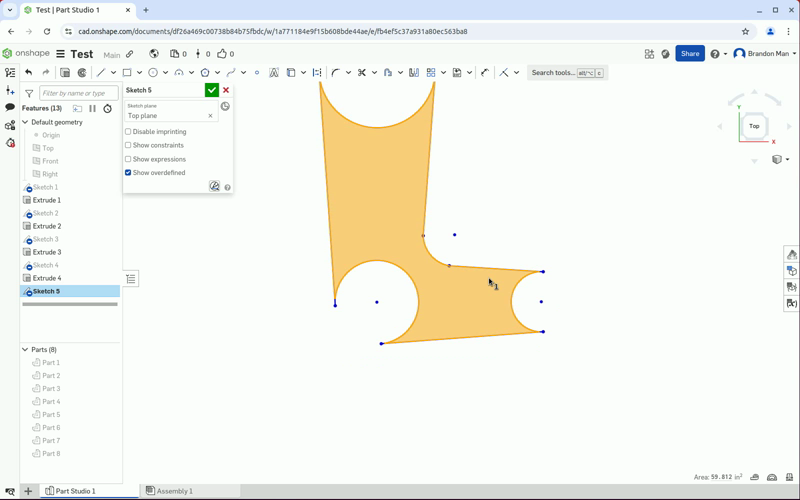
scroll(-6)
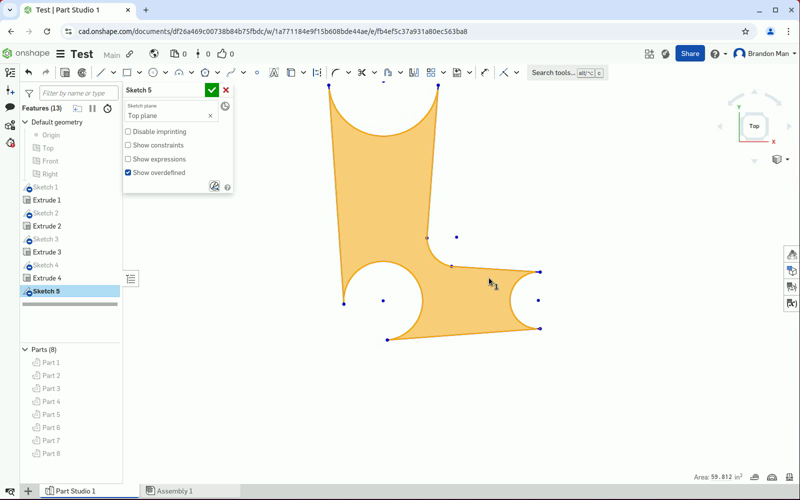
scroll(-6)
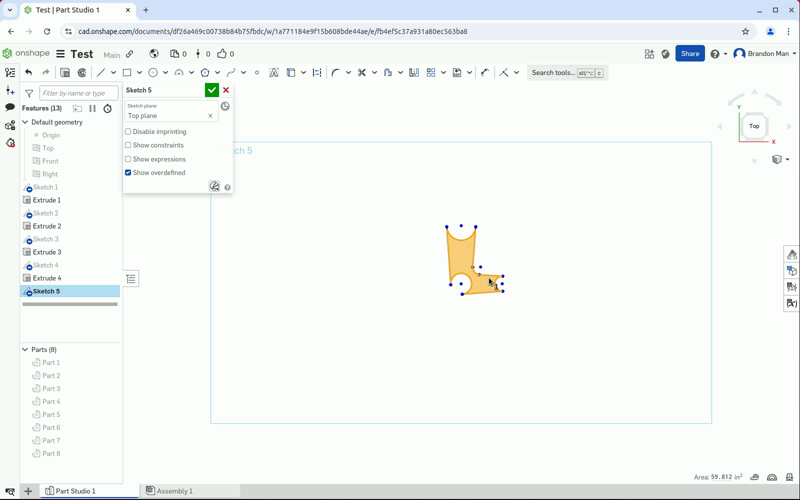
mouse_move(73, 352)
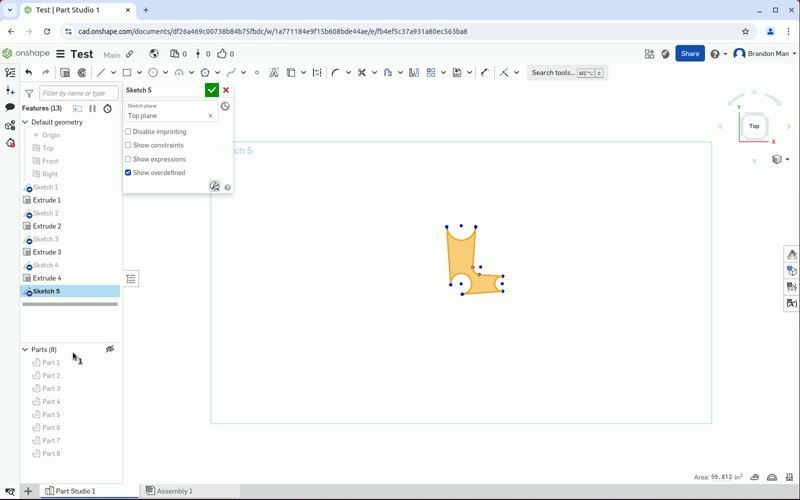
key(shift+y)
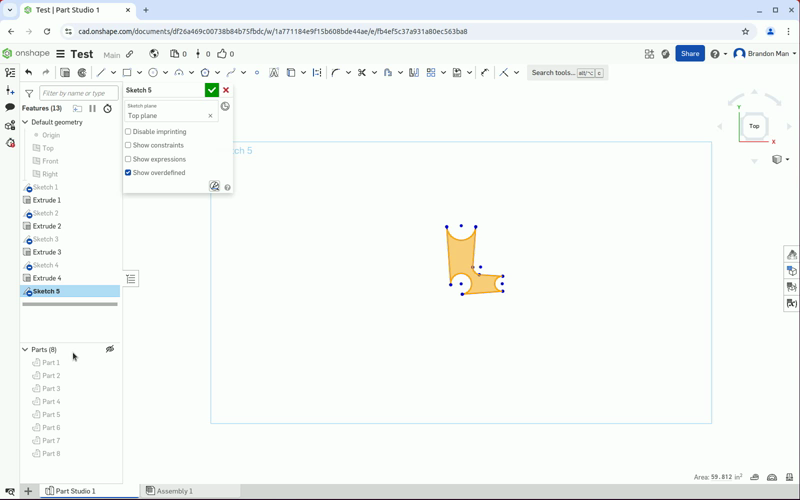
key(shift+e)
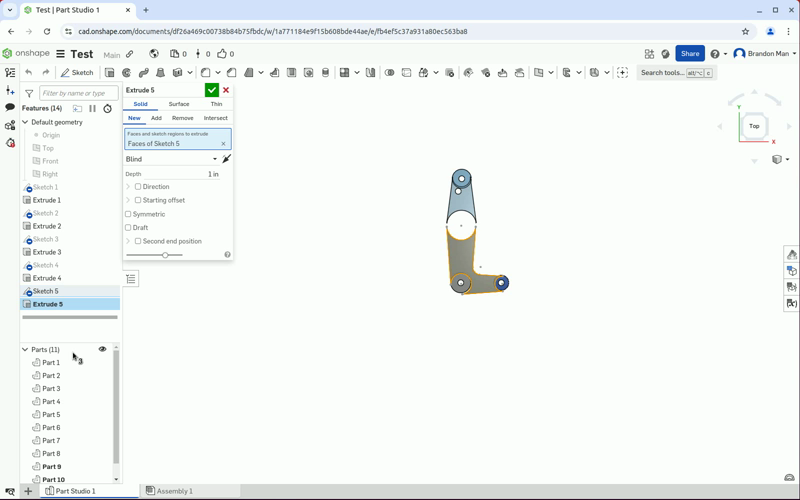
mouse_move(143, 106)
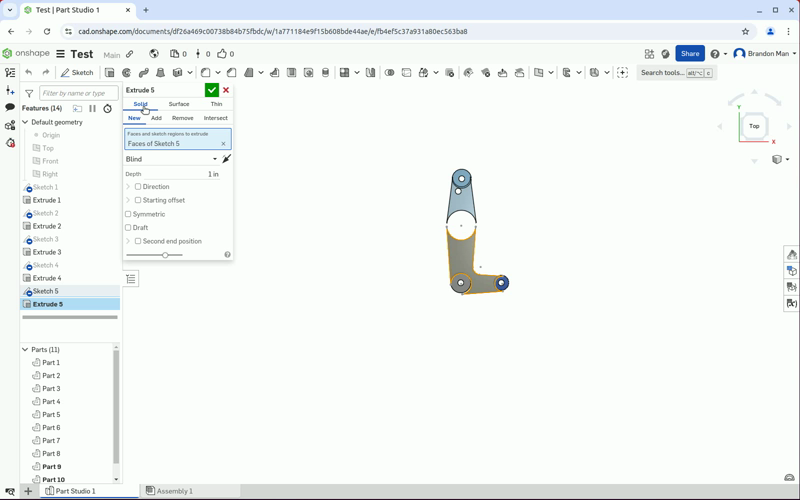
click(143, 106)
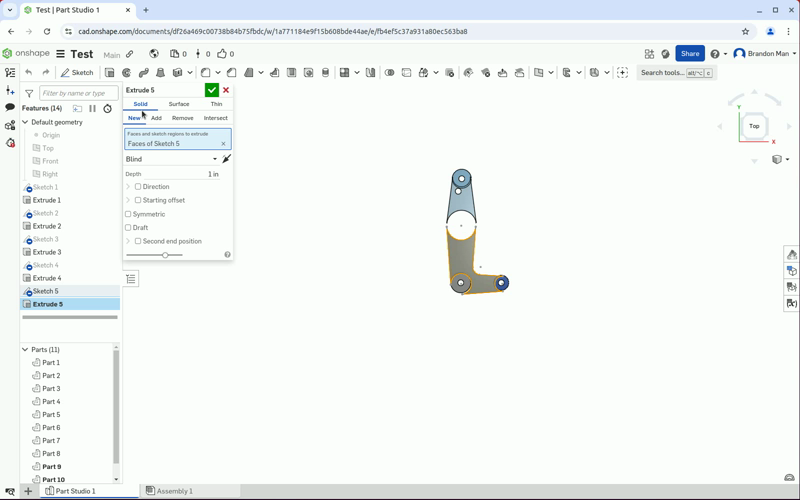
mouse_move(137, 120)
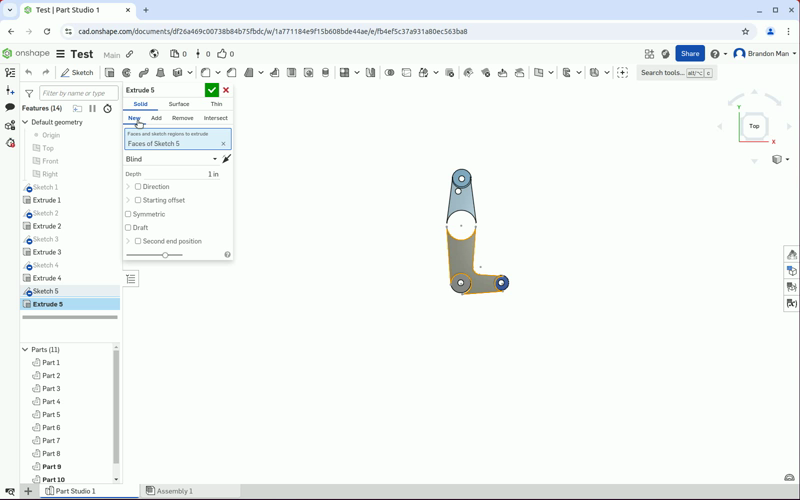
click(137, 120)
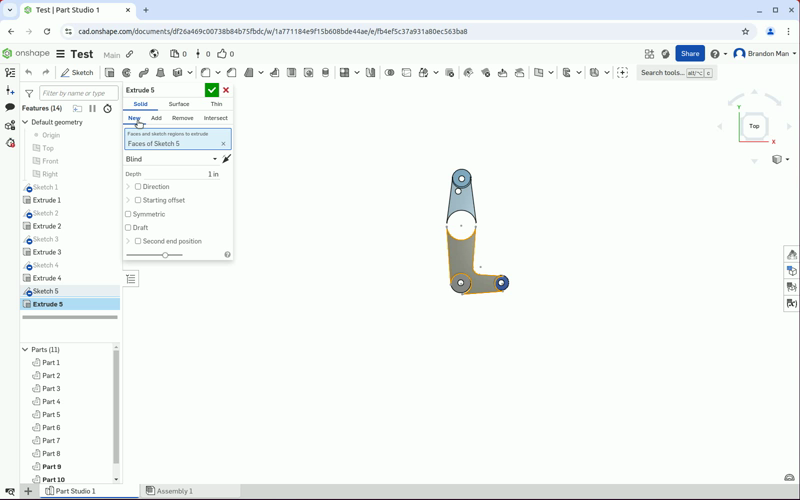
key(tab, 4)
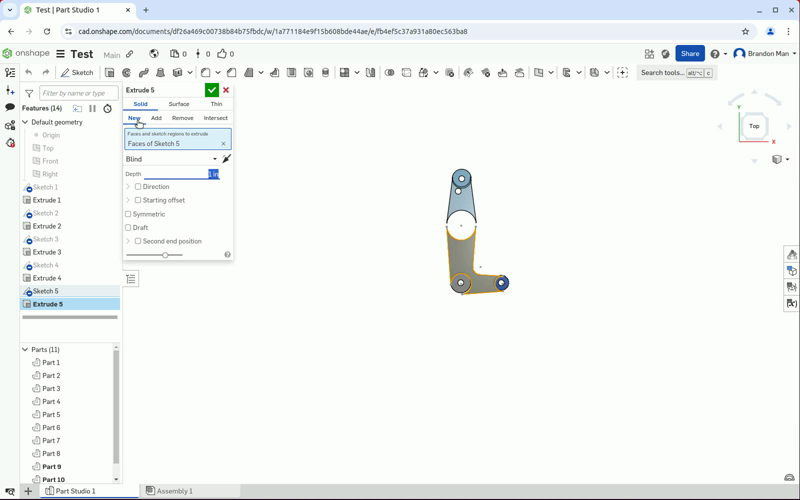
text(0.481)
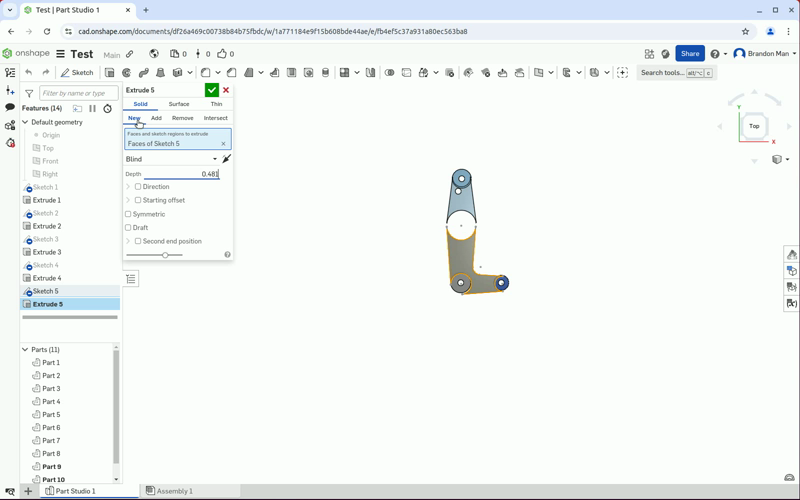
key(enter)
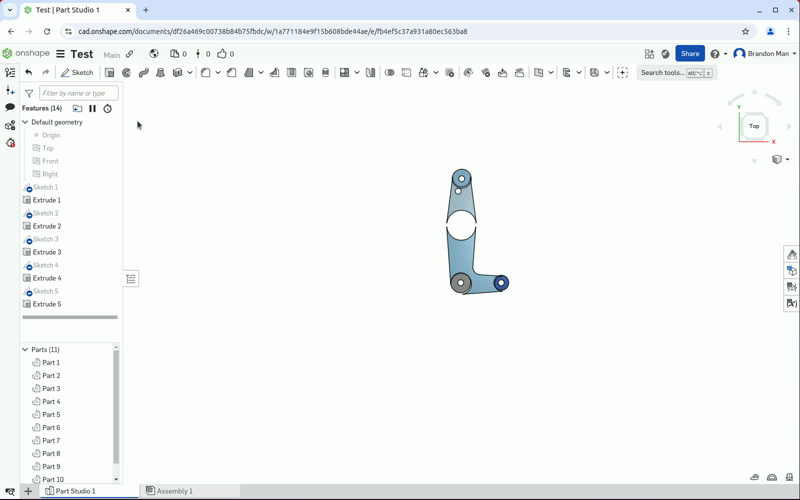
key(shift+h)
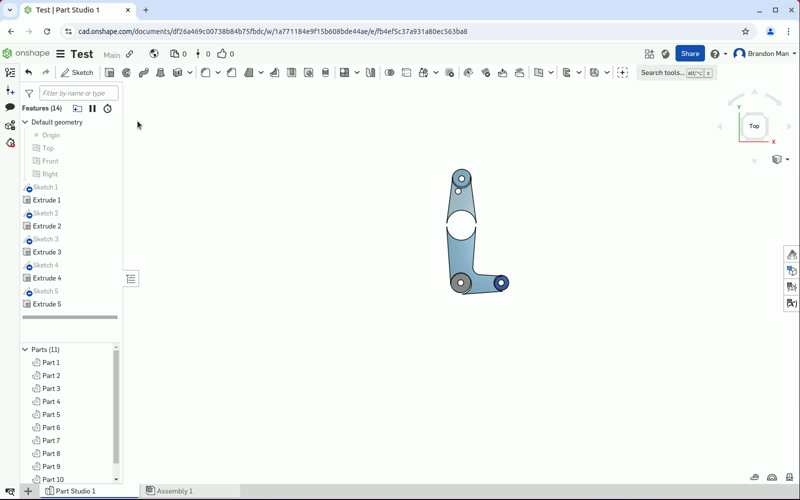
key(shift+h)
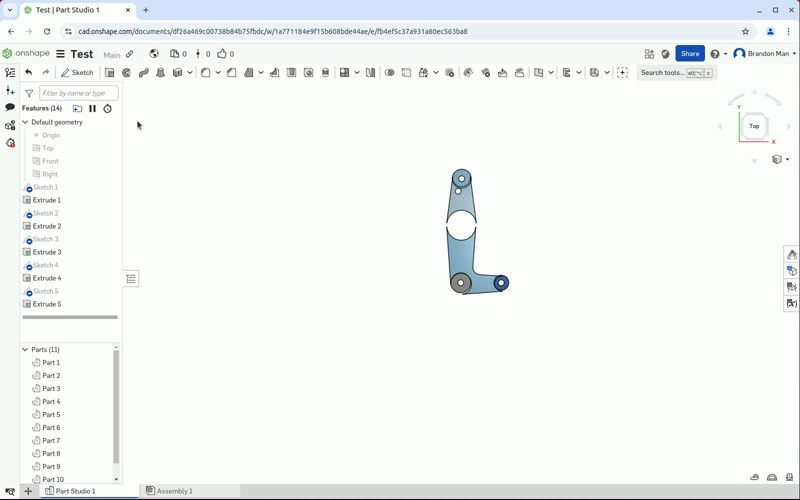
mouse_move(73, 189)
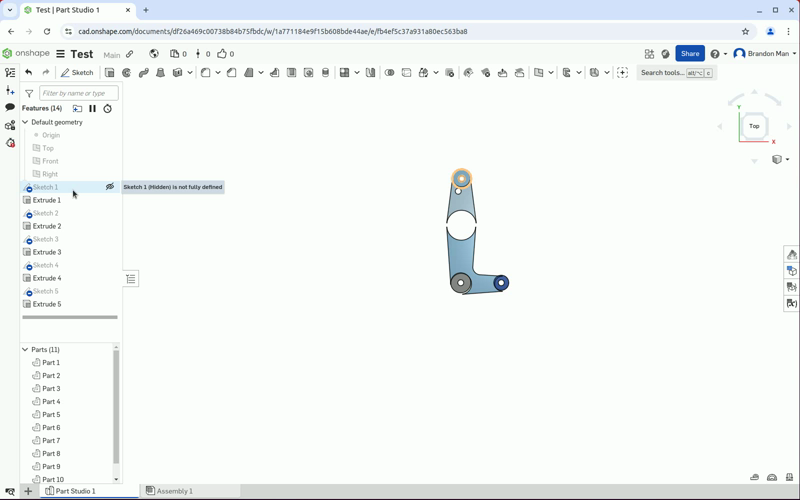
click(73, 189)
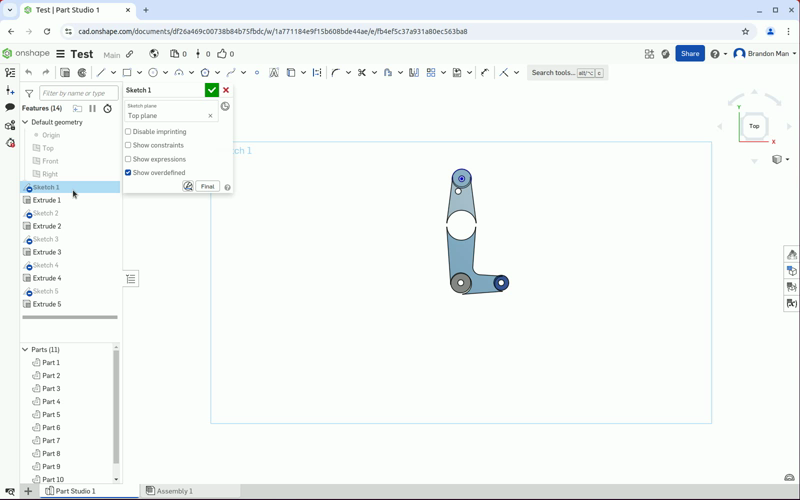
mouse_move(229, 92)
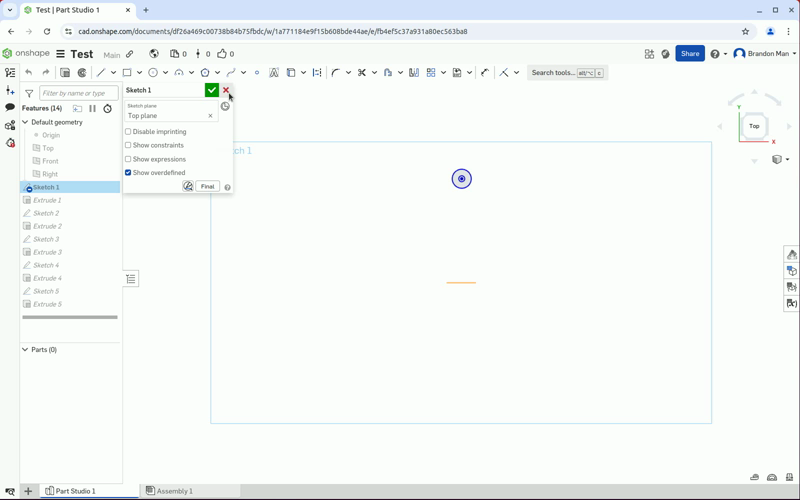
click(229, 92)
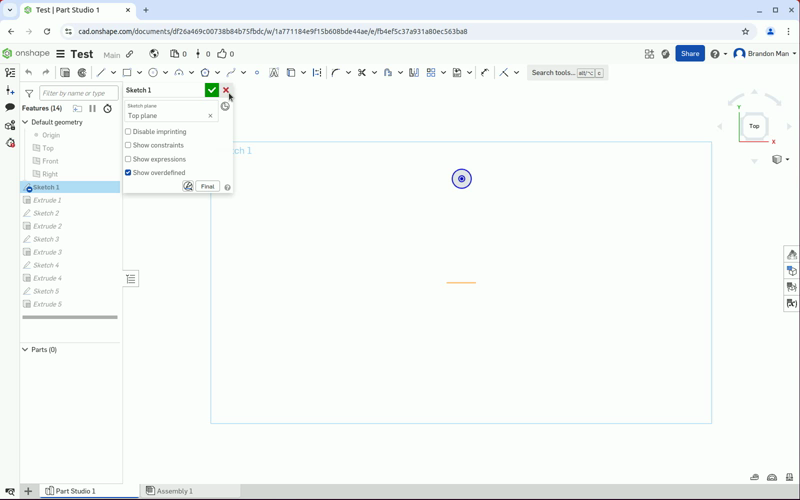
key(shift+s)
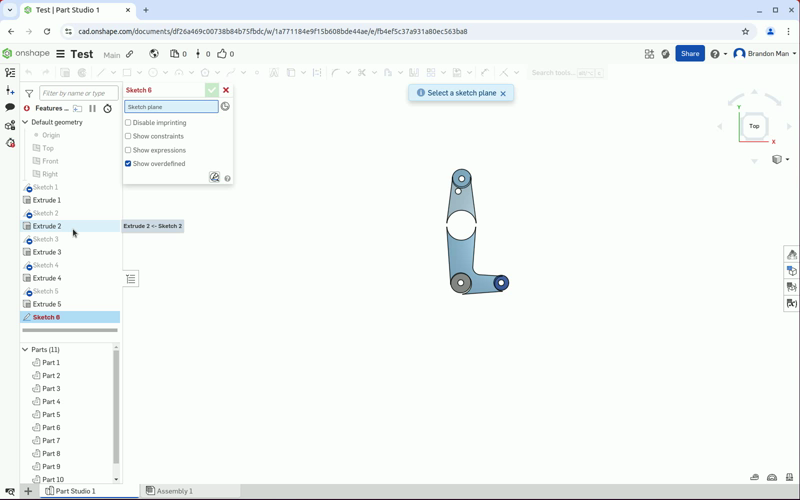
scroll(3)
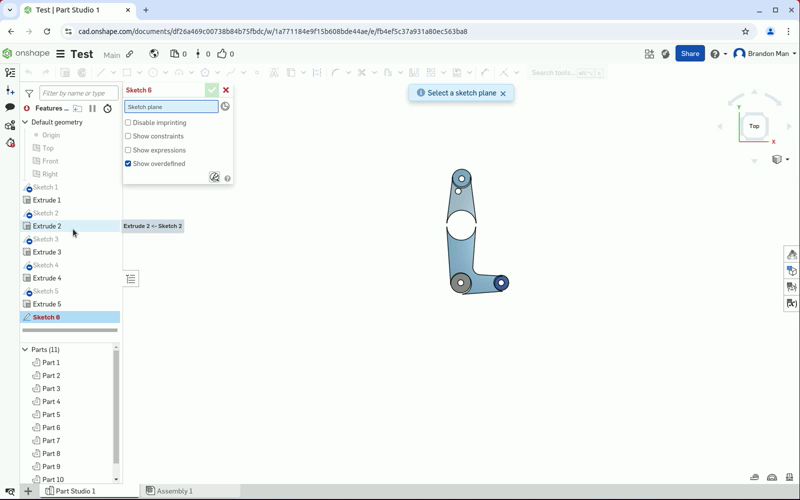
mouse_move(73, 150)
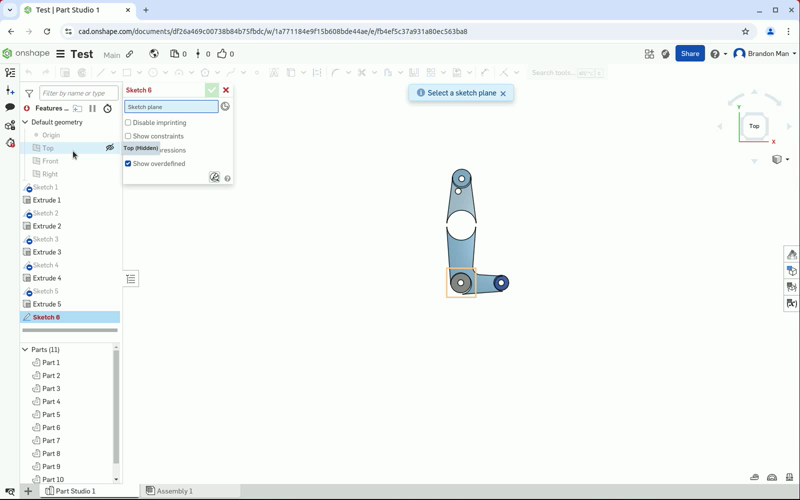
click(73, 150)
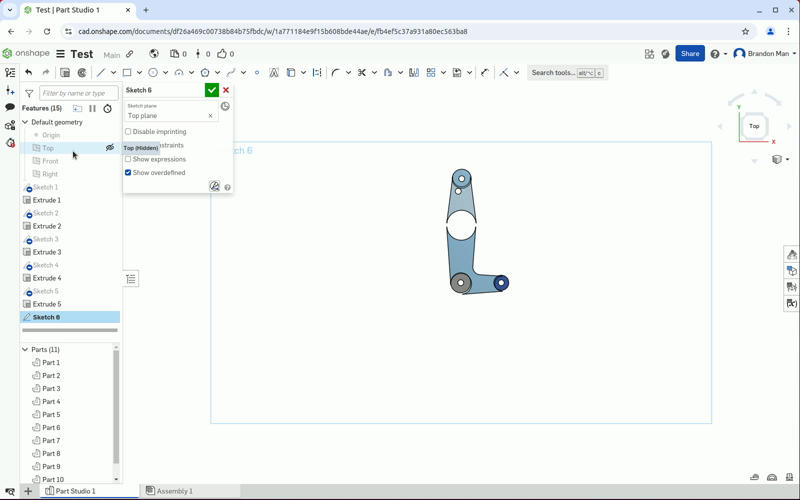
mouse_move(69, 352)
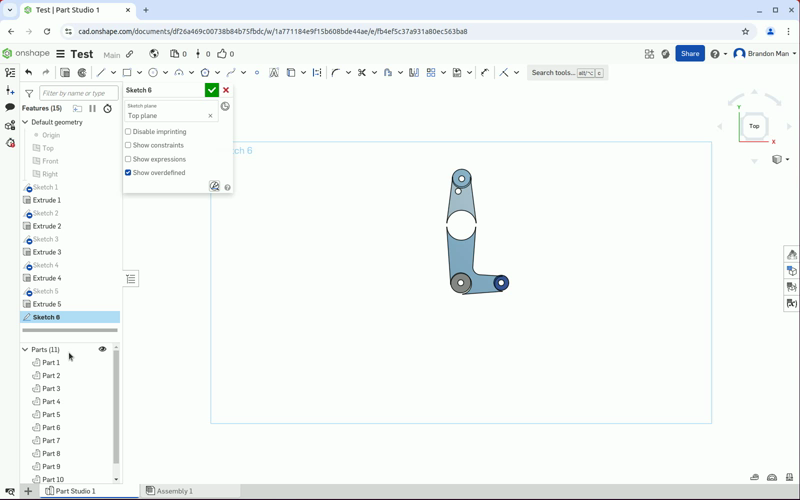
key(y)
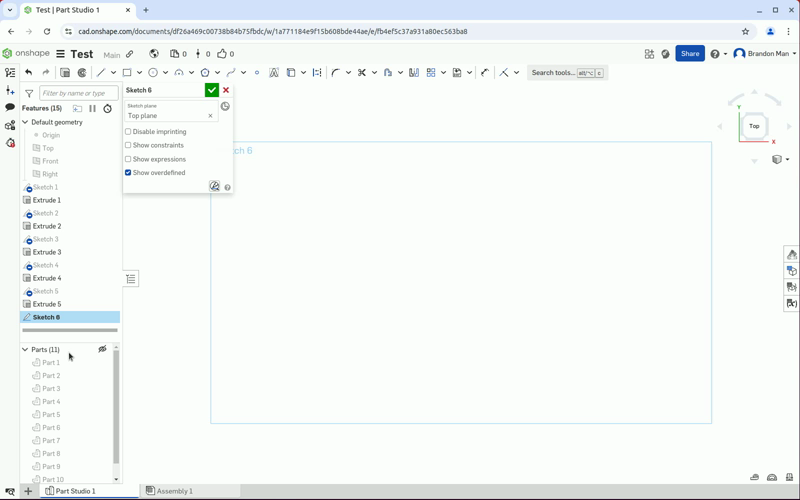
key(c)
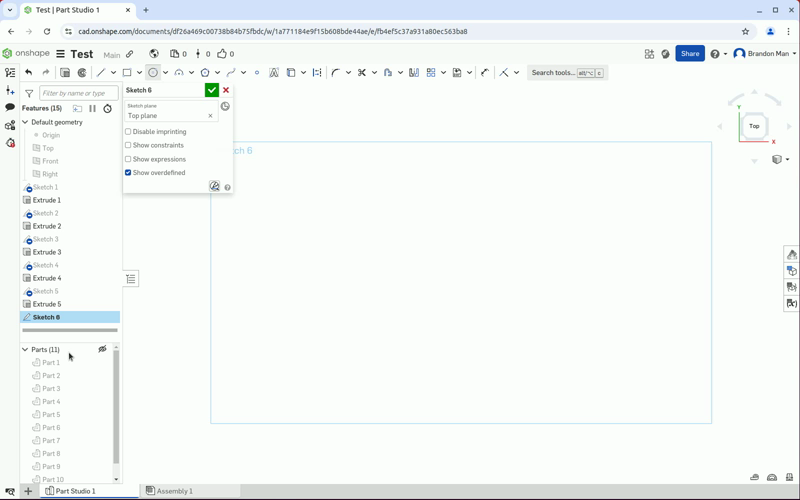
key_down(shift)
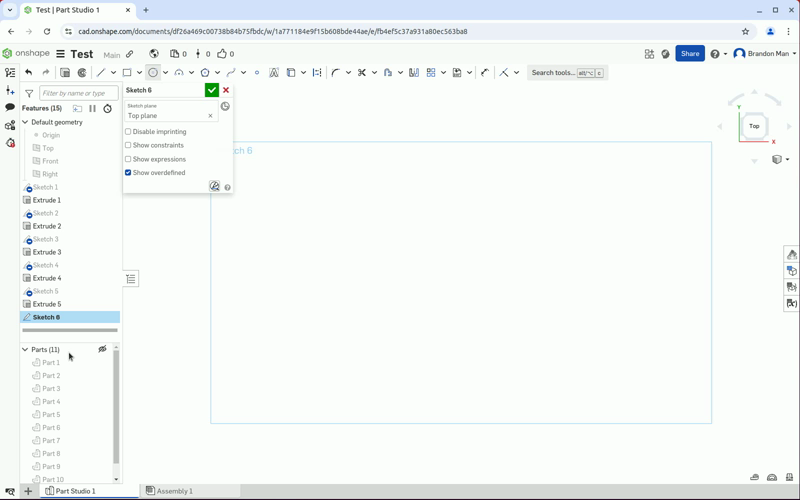
mouse_move(461, 225)
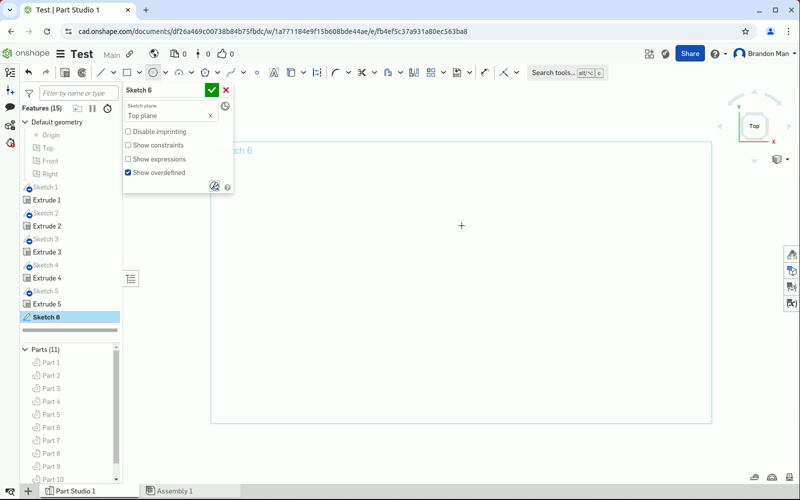
click(461, 225)
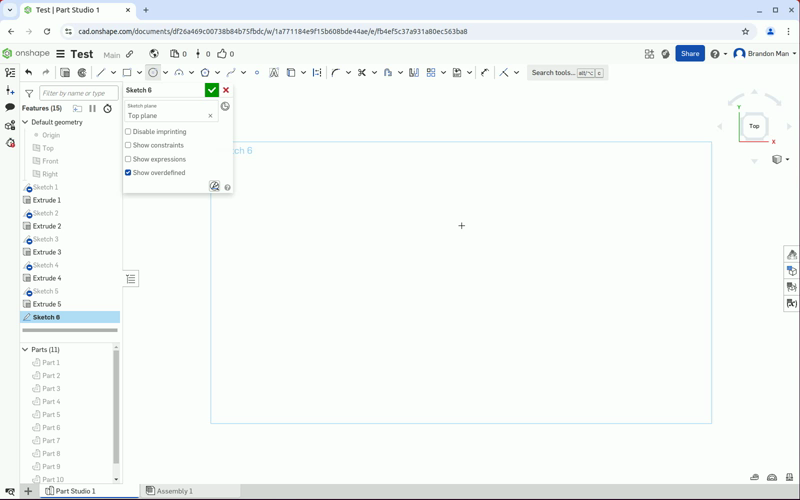
key_up(shift)
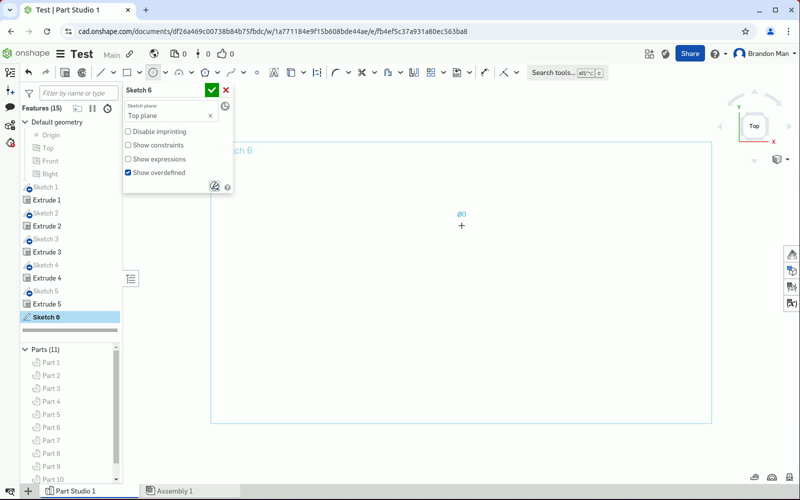
mouse_move(477, 225)
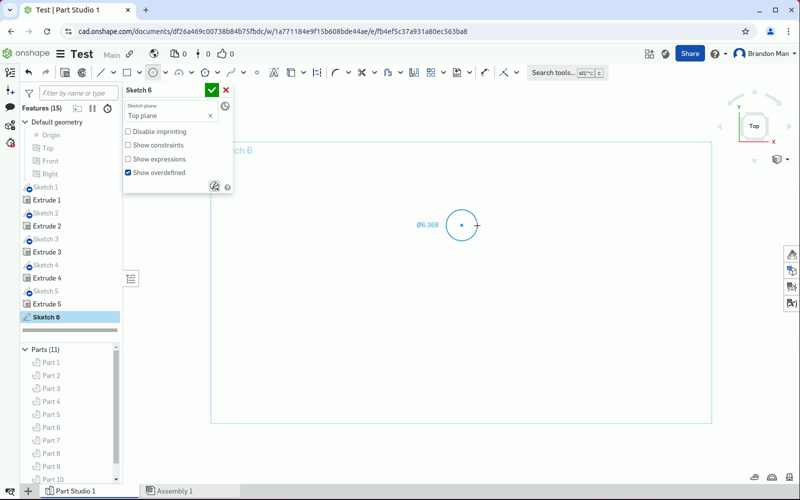
click(477, 225)
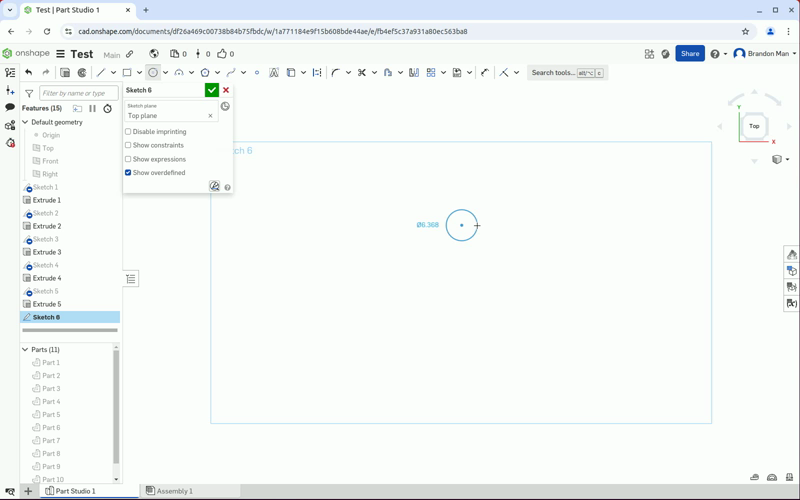
key(esc)
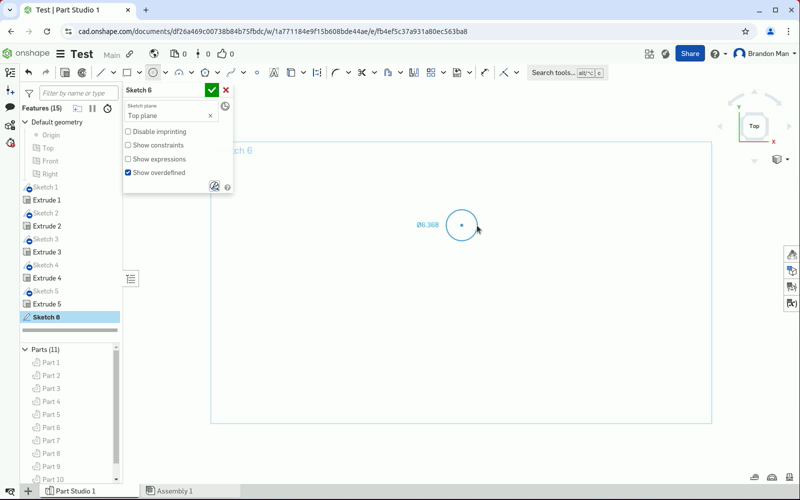
key(c)
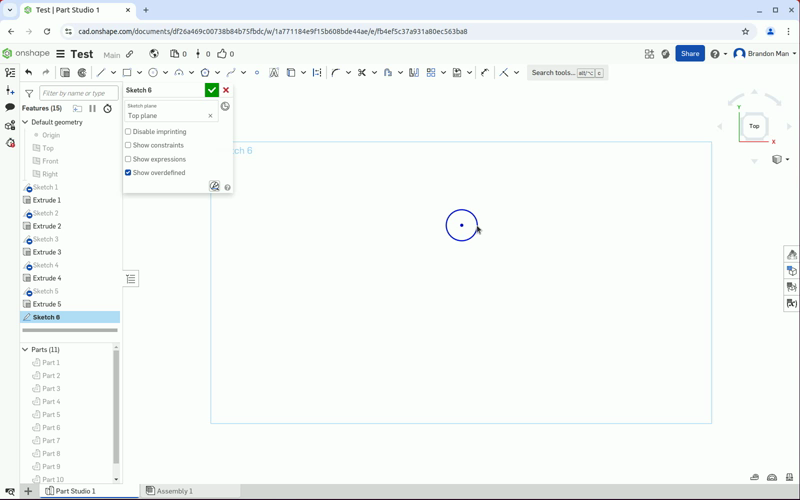
key_down(shift)
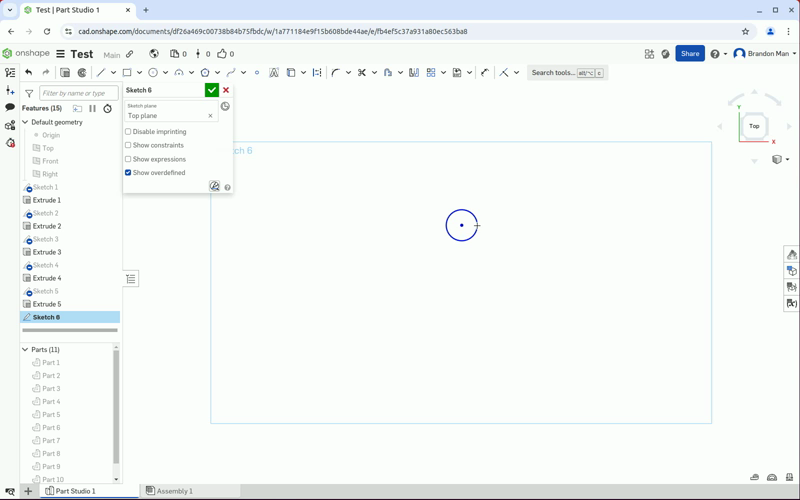
mouse_move(461, 225)
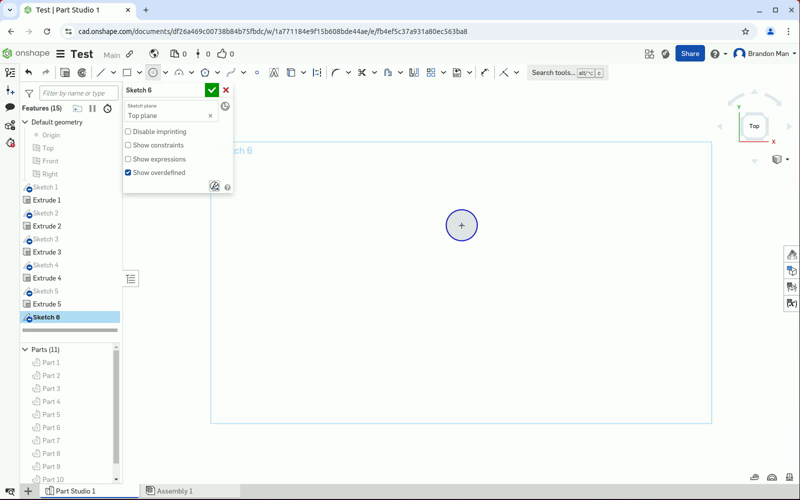
click(461, 225)
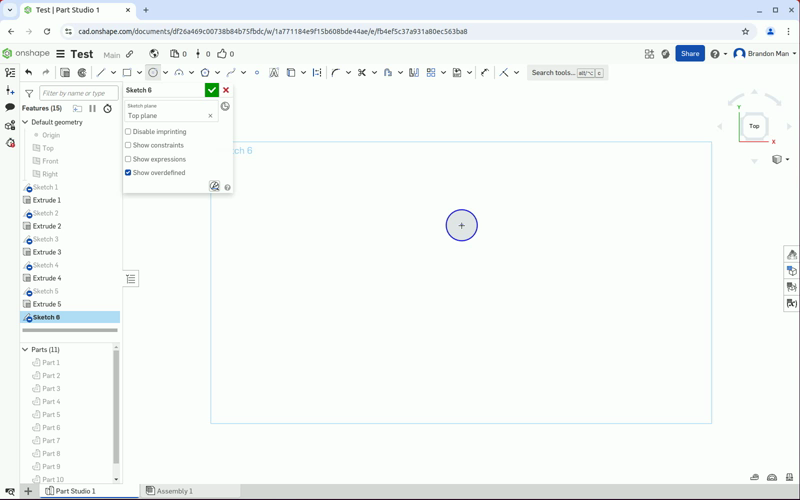
key_up(shift)
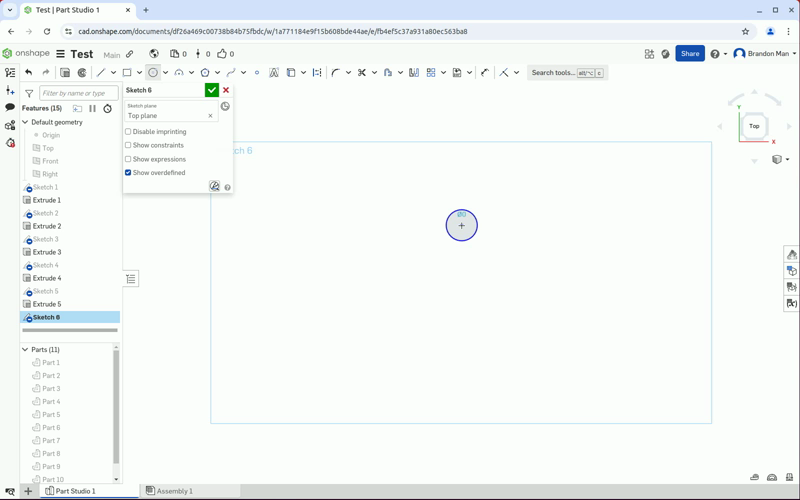
mouse_move(465, 225)
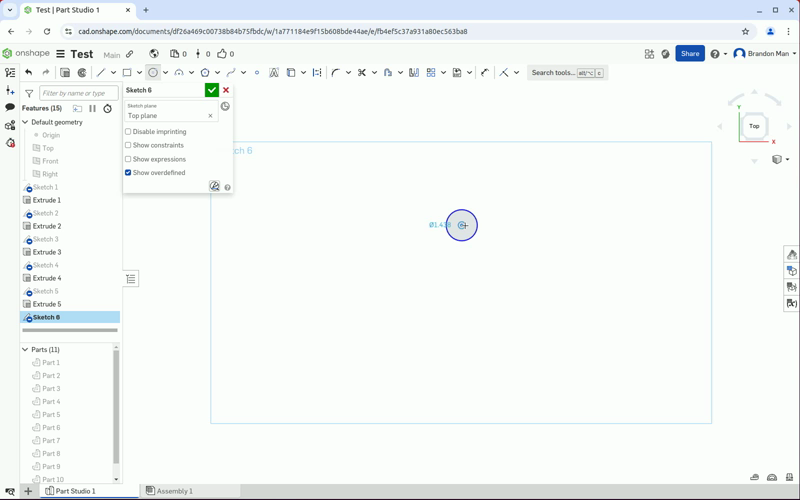
scroll(6)
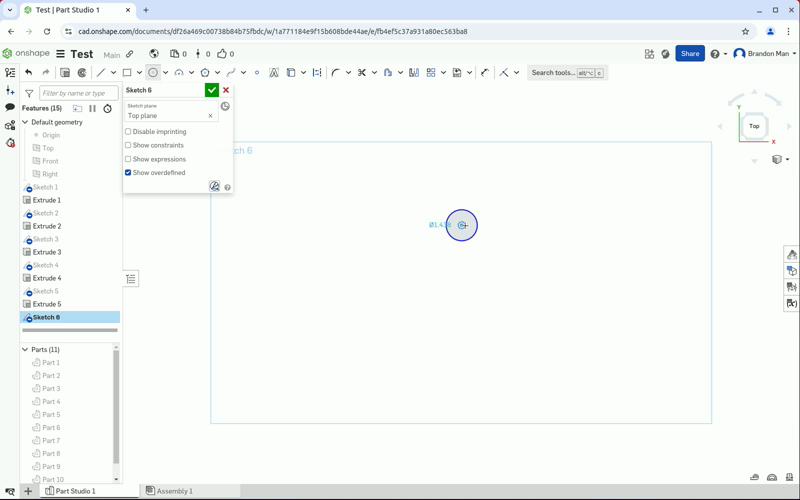
scroll(6)
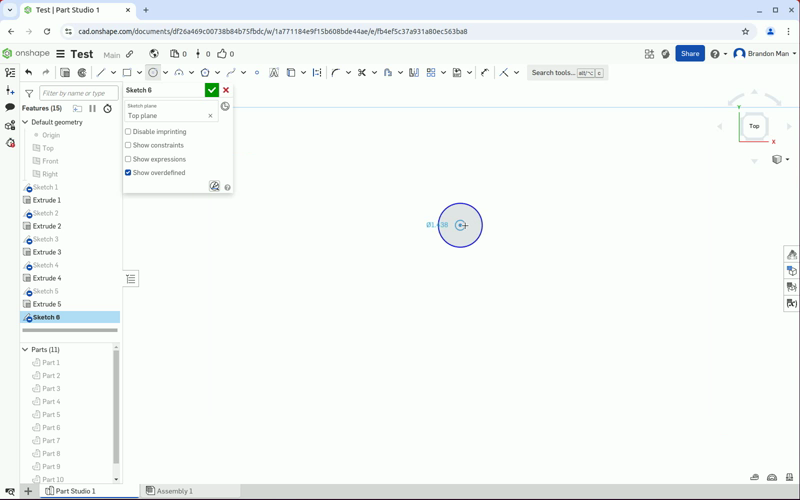
scroll(6)
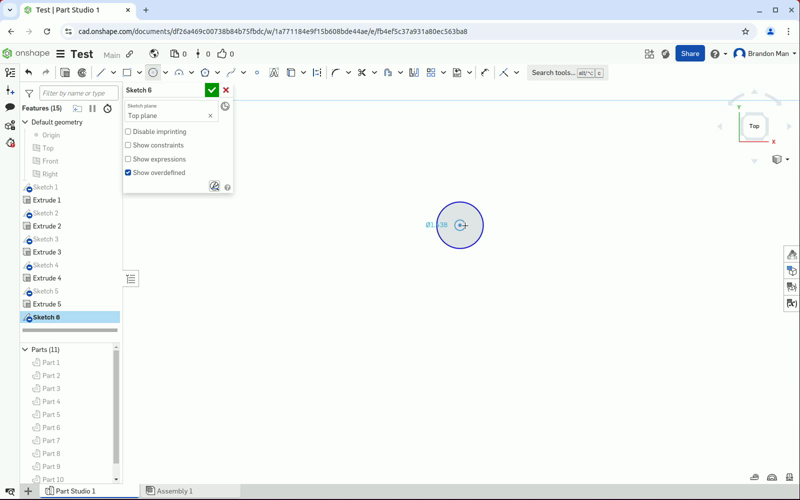
scroll(6)
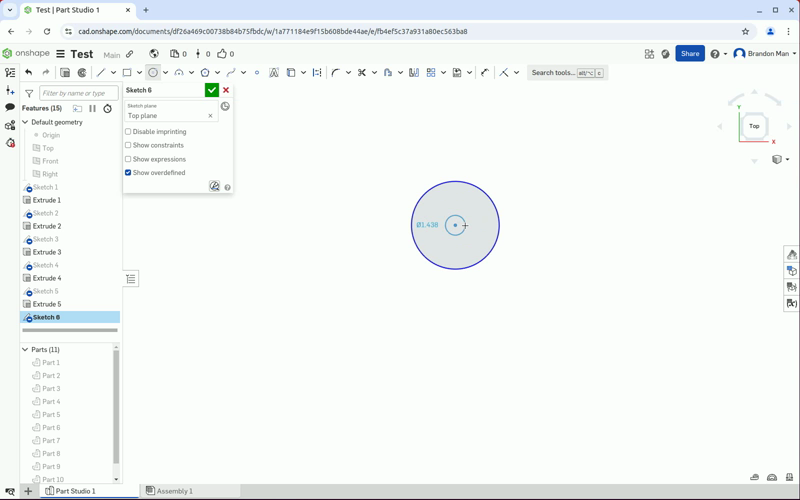
scroll(6)
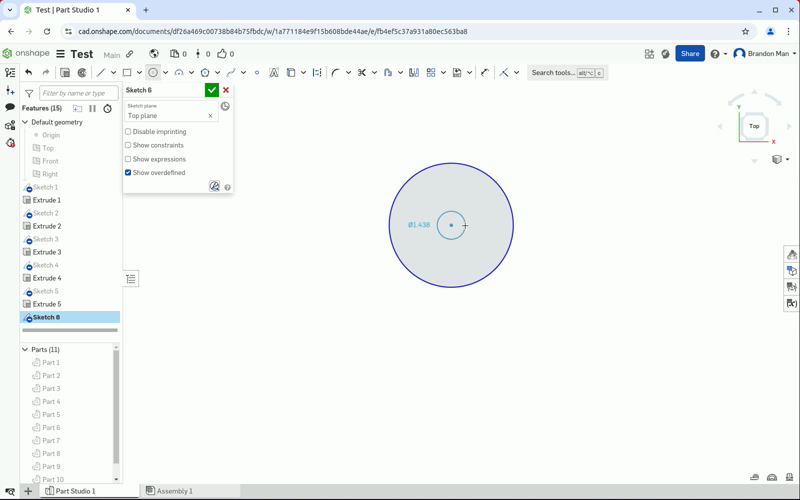
scroll(6)
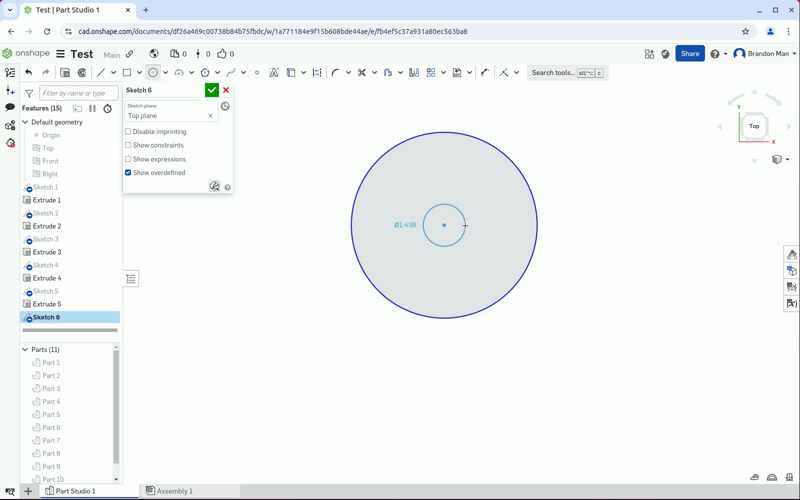
scroll(6)
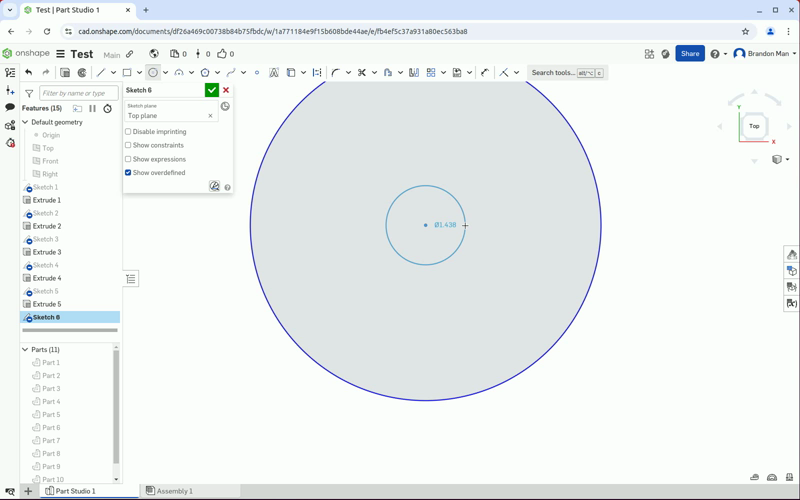
click(465, 225)
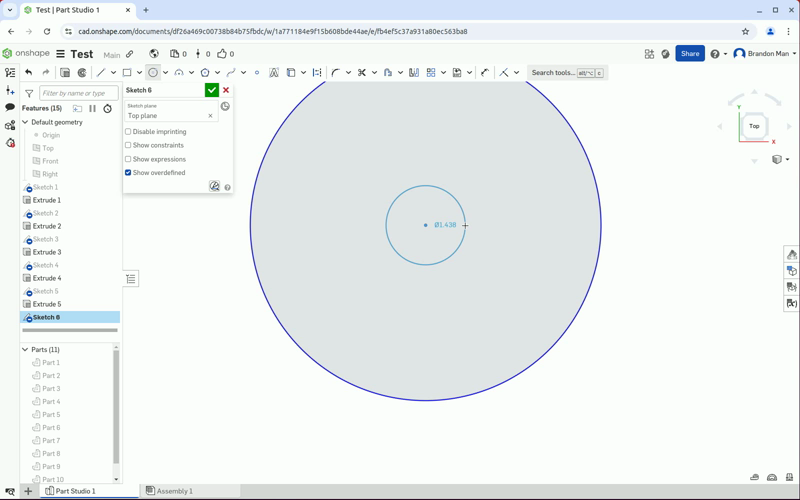
scroll(-6)
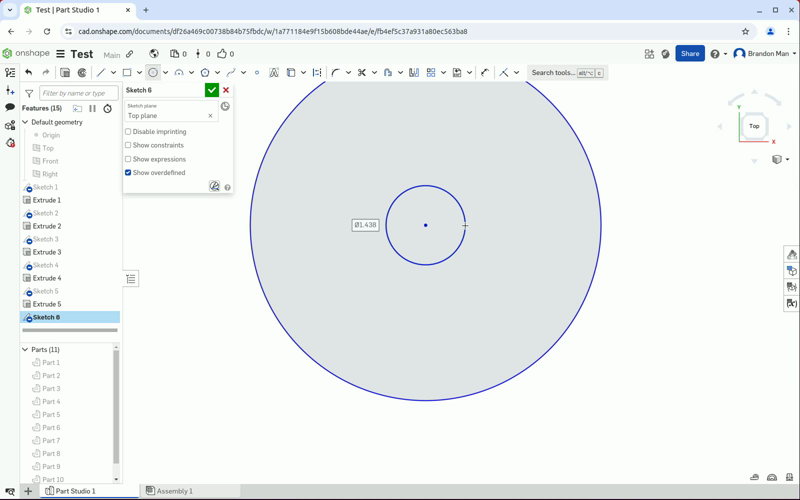
scroll(-6)
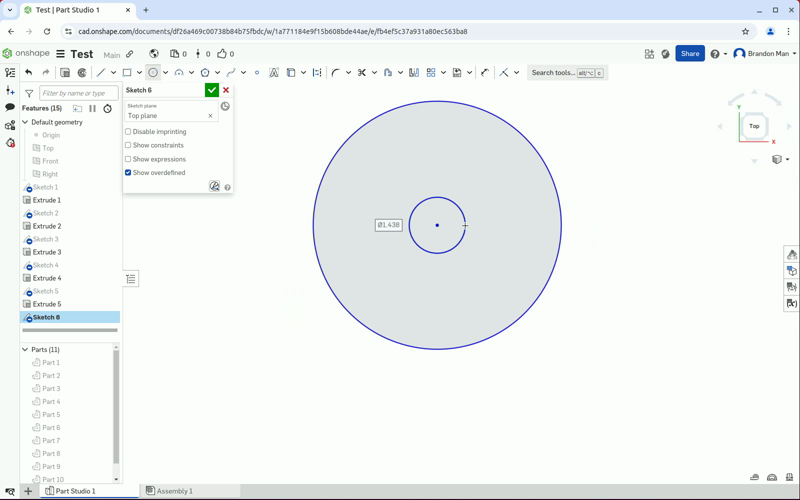
scroll(-6)
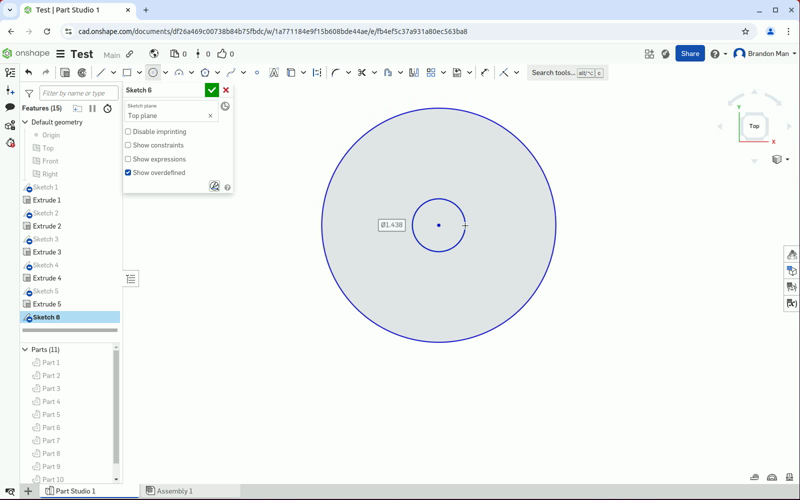
scroll(-6)
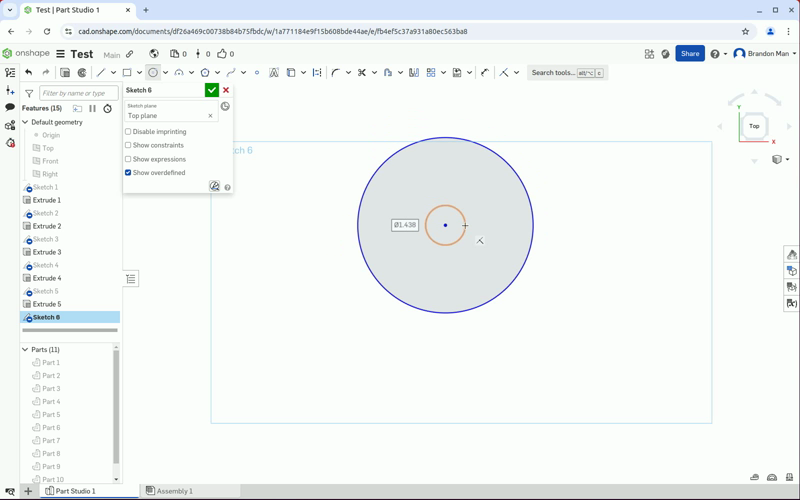
scroll(-6)
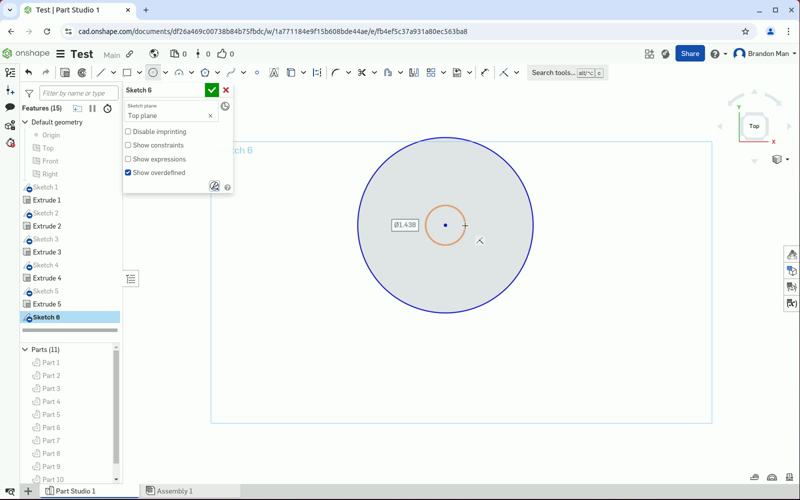
scroll(-6)
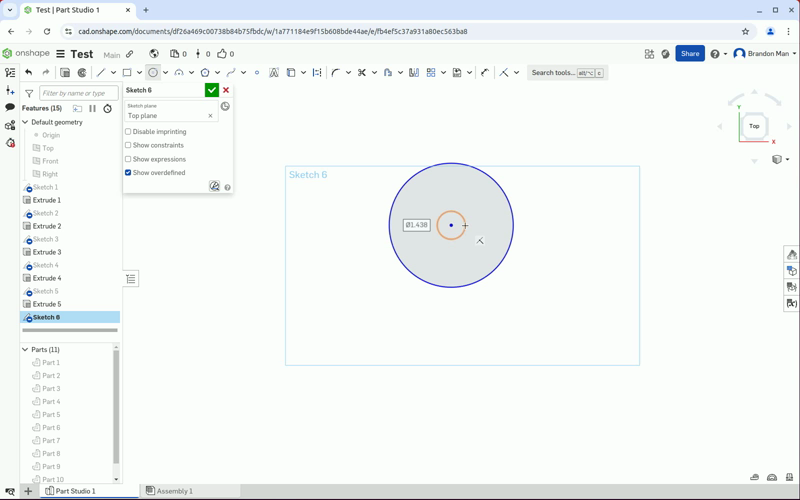
scroll(-6)
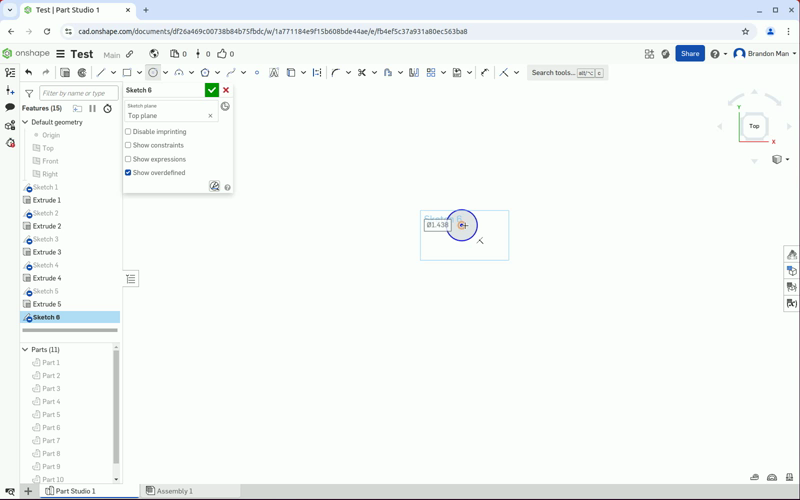
key(esc)
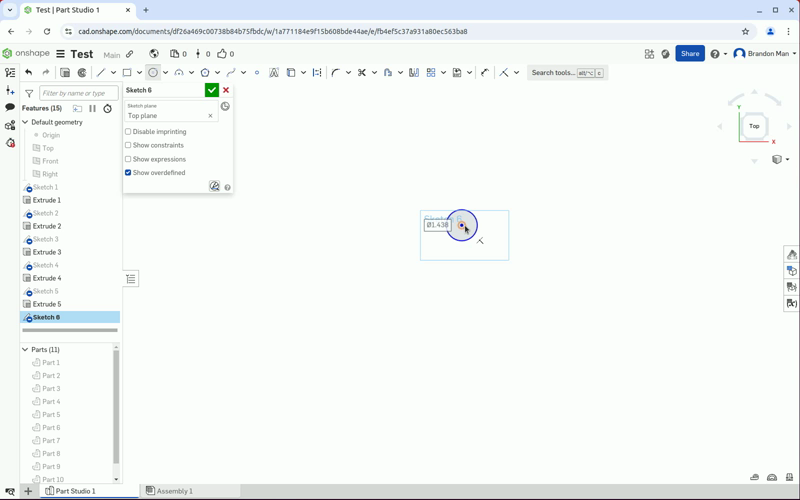
mouse_move(458, 217)
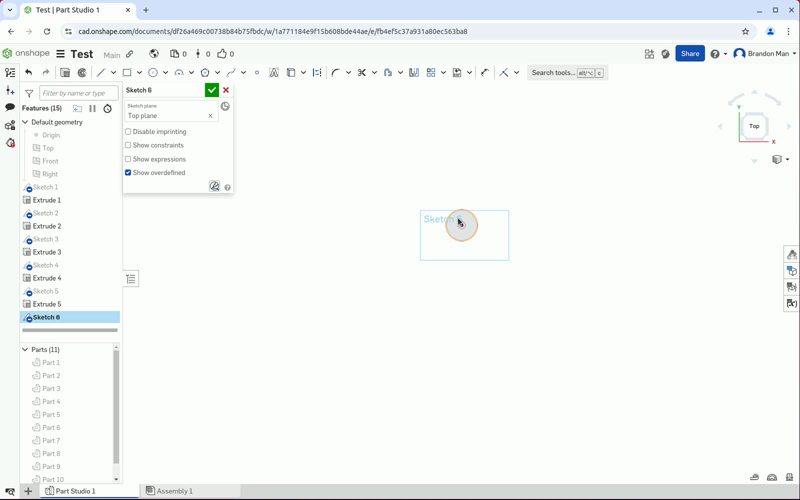
scroll(6)
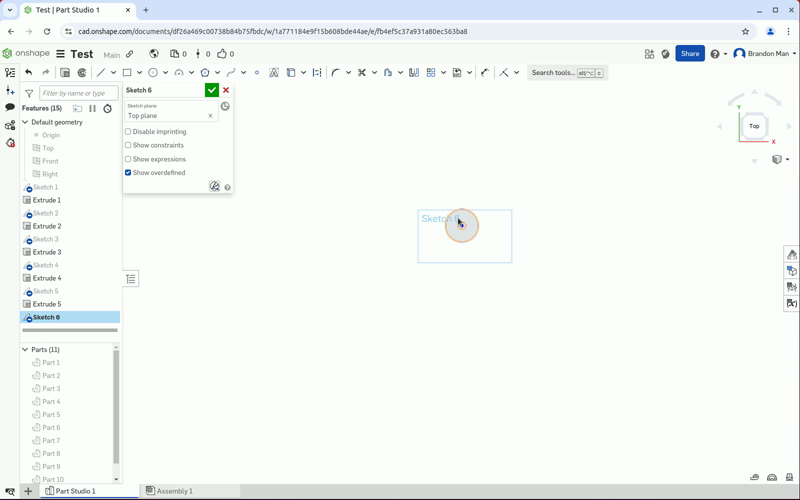
scroll(6)
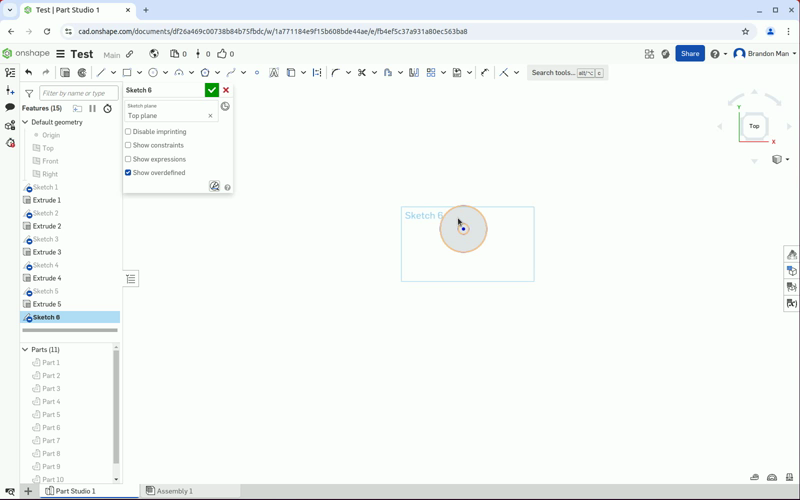
scroll(6)
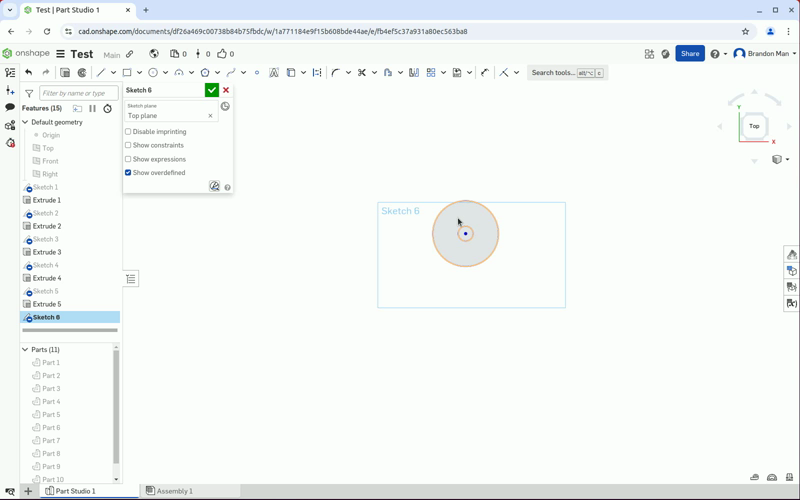
scroll(6)
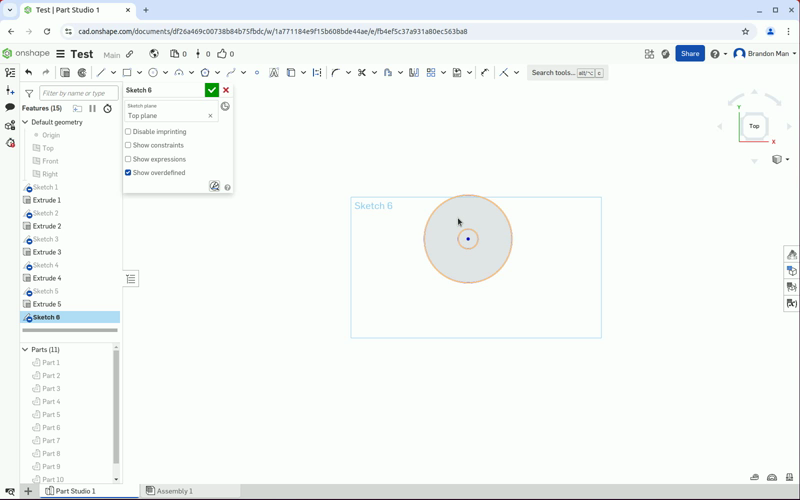
scroll(6)
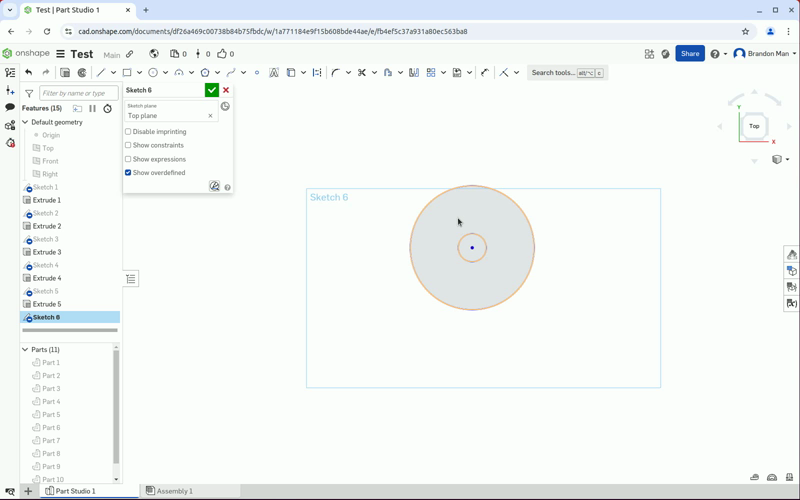
scroll(6)
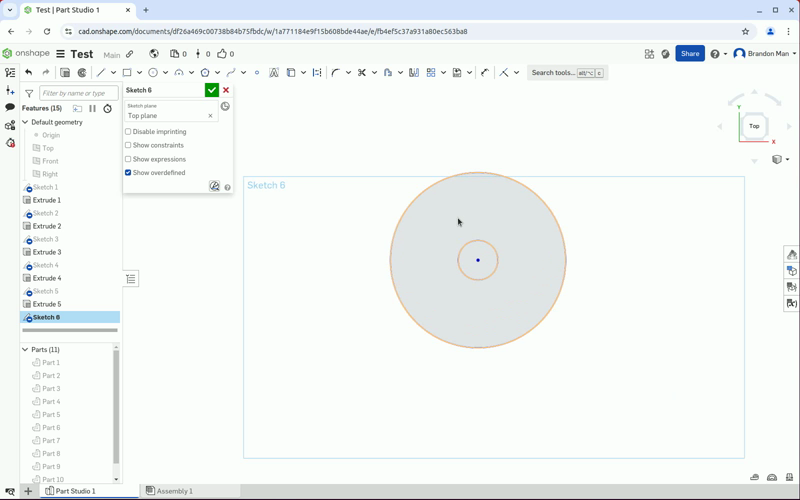
scroll(6)
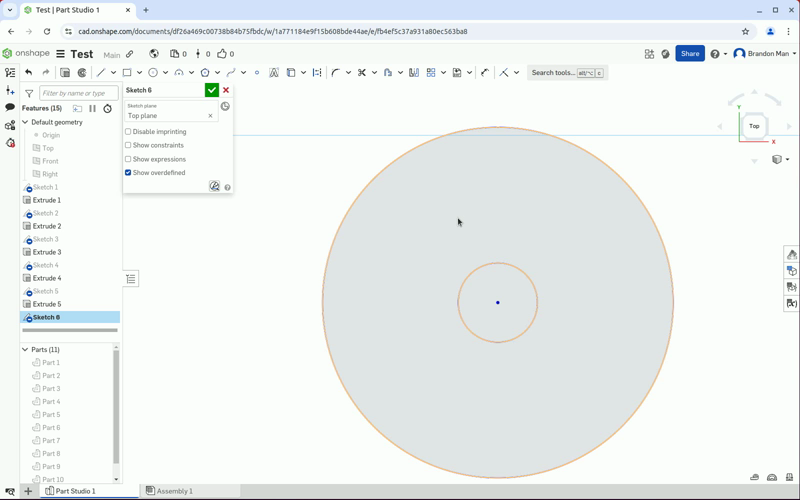
click(458, 217)
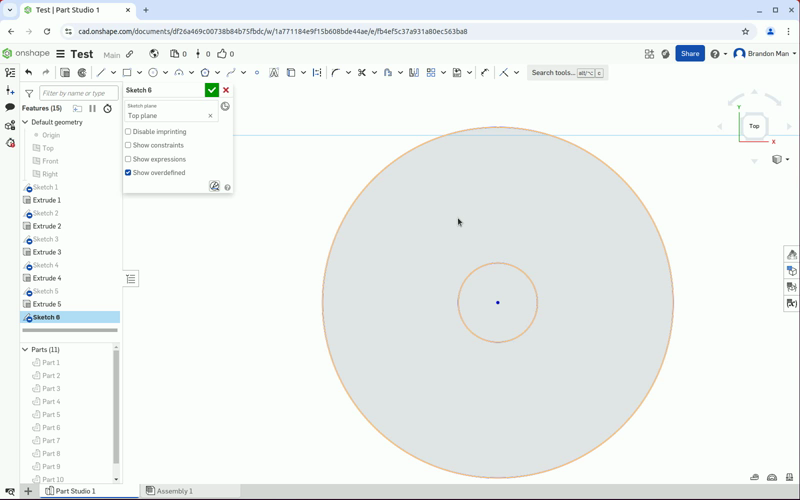
scroll(-6)
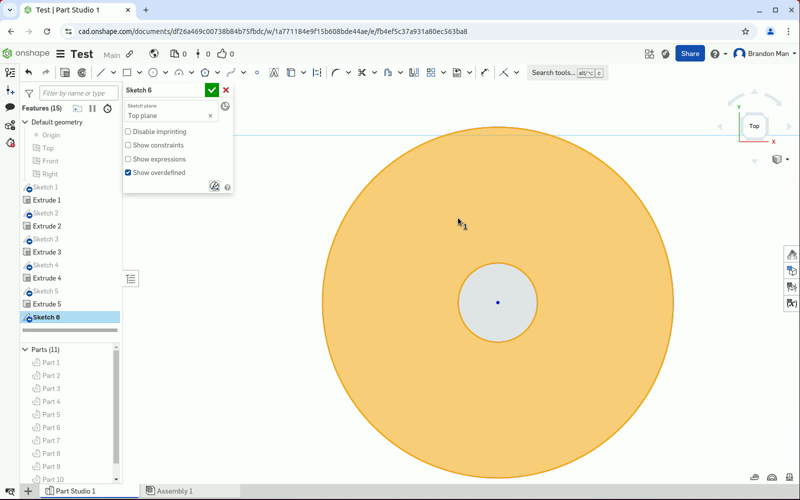
scroll(-6)
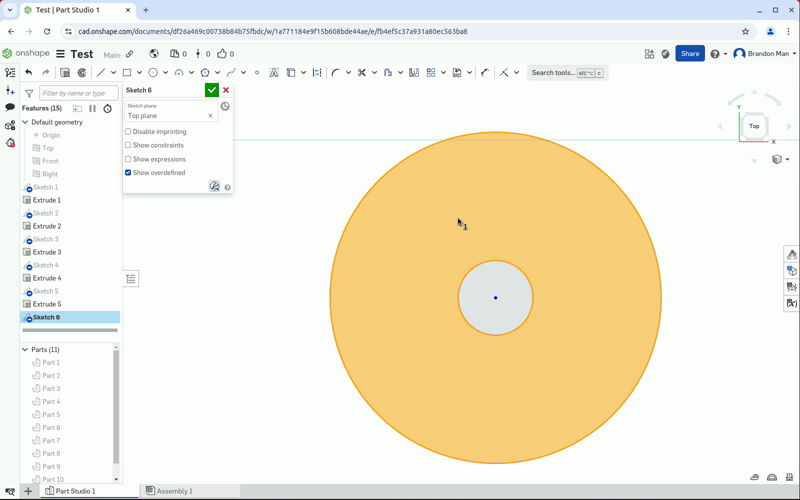
scroll(-6)
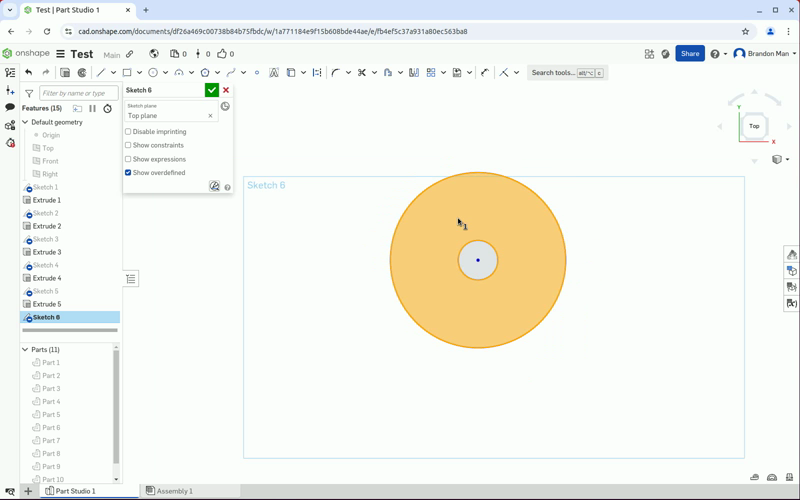
scroll(-6)
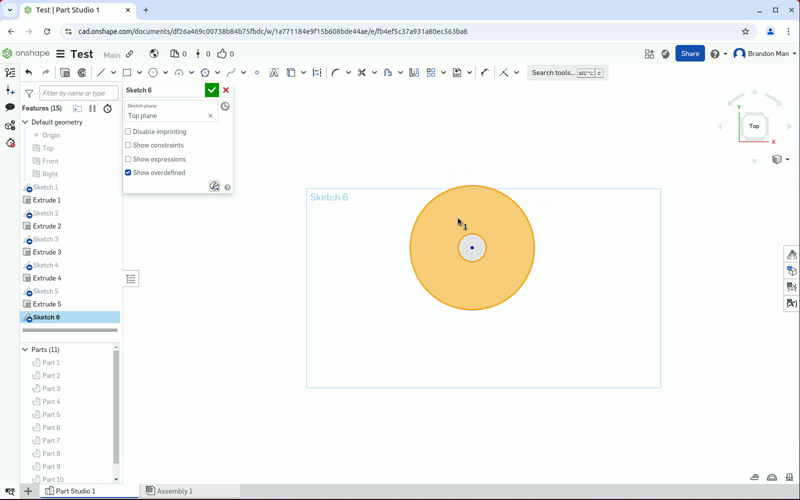
scroll(-6)
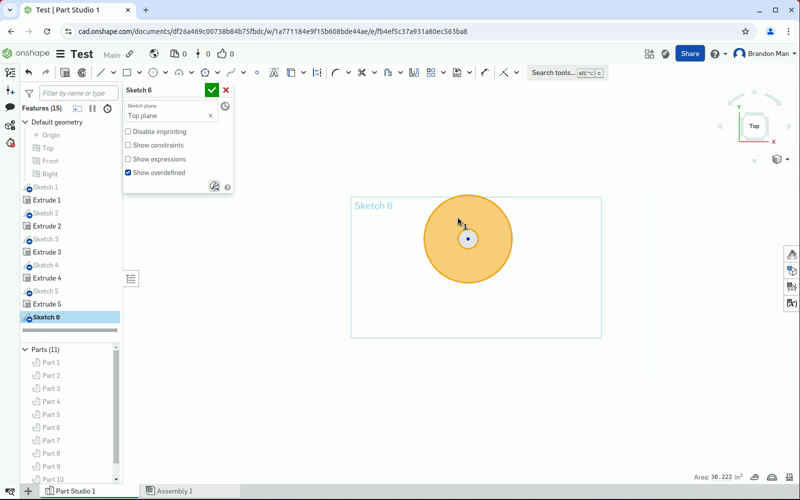
scroll(-6)
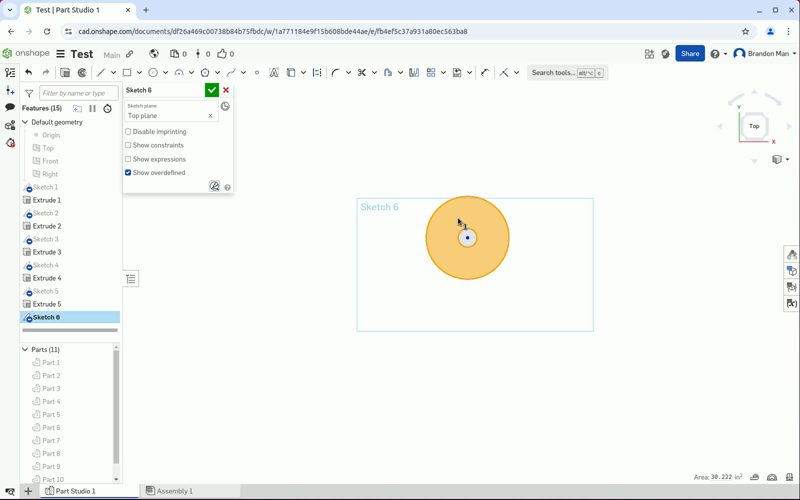
scroll(-6)
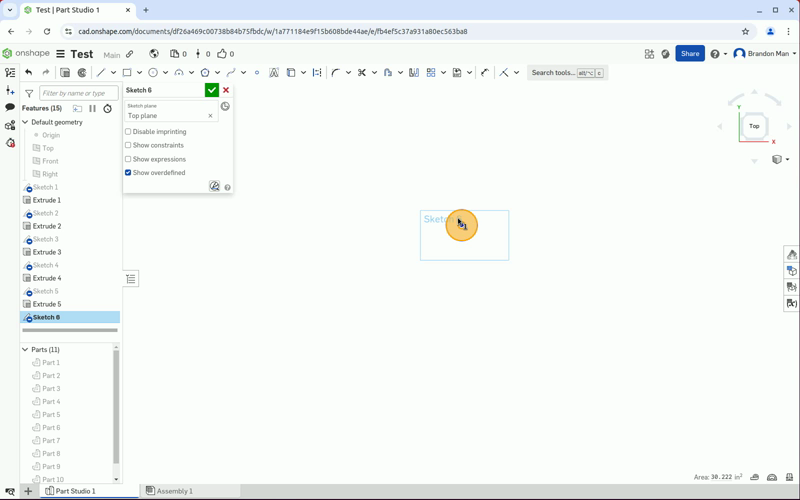
mouse_move(69, 352)
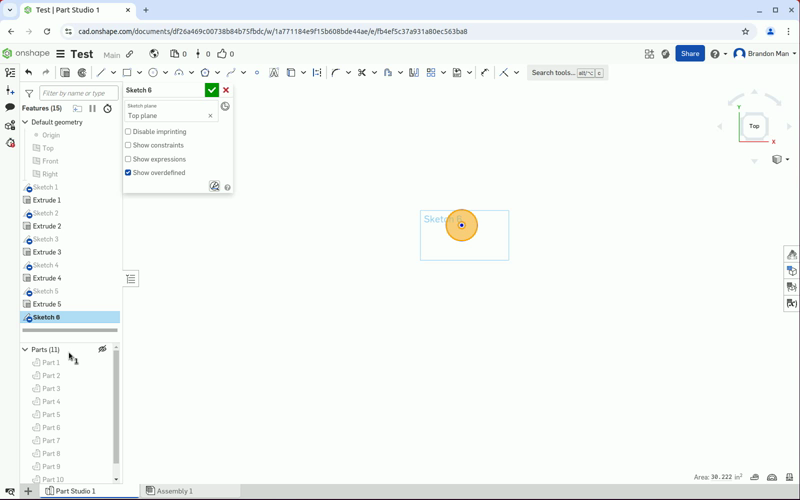
key(shift+y)
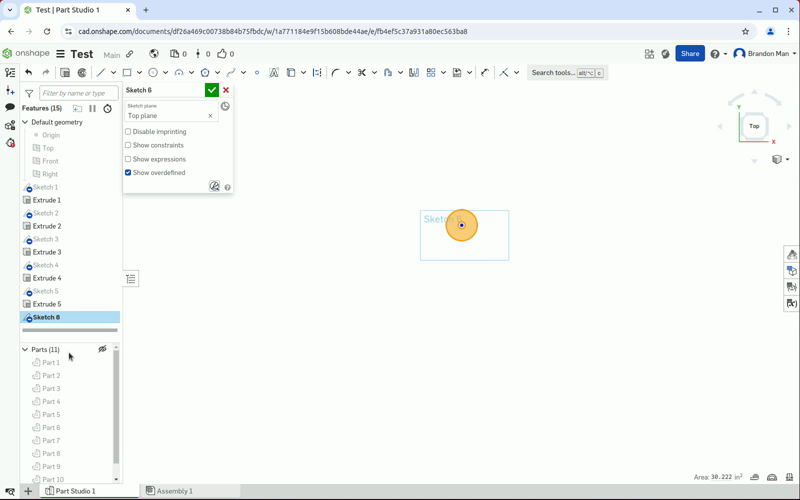
key(shift+e)
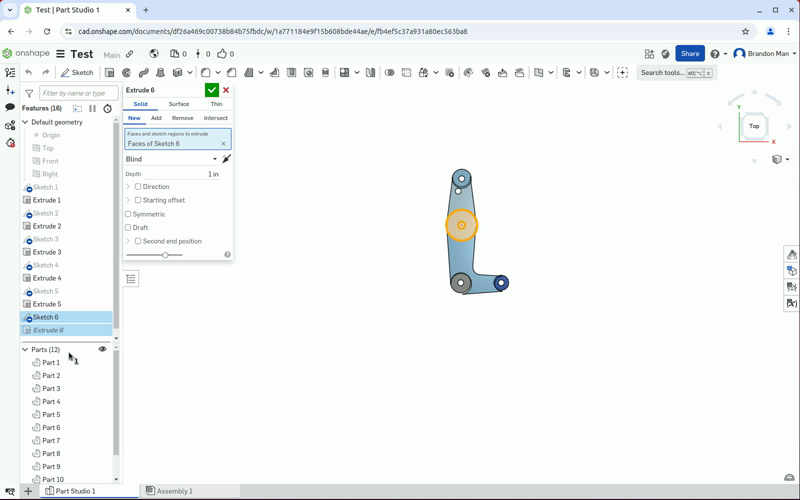
mouse_move(143, 106)
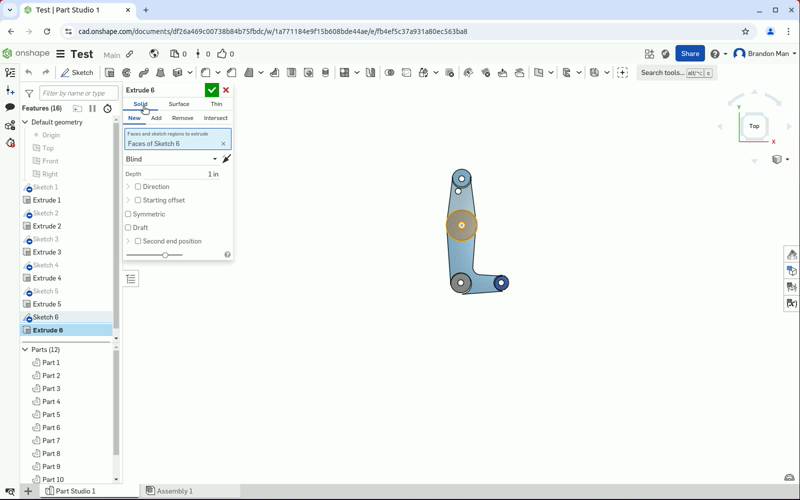
click(143, 106)
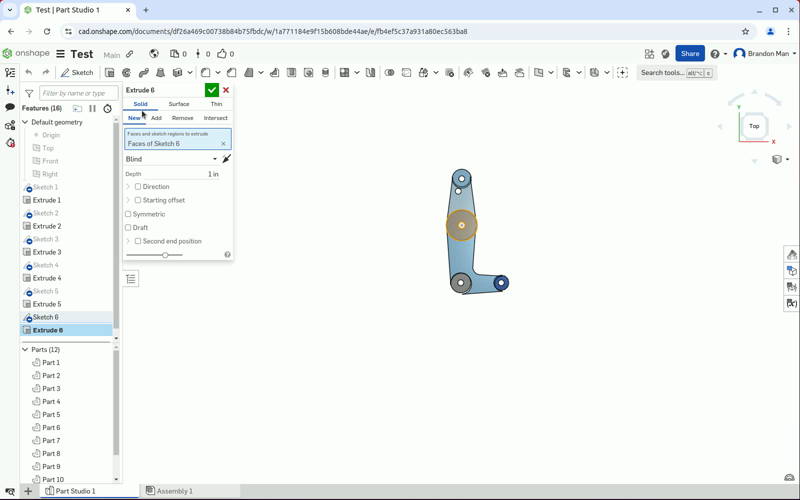
mouse_move(137, 120)
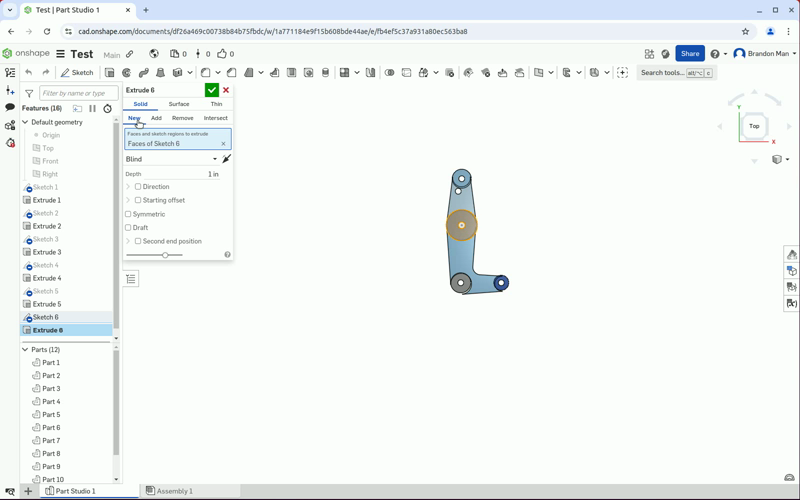
click(137, 120)
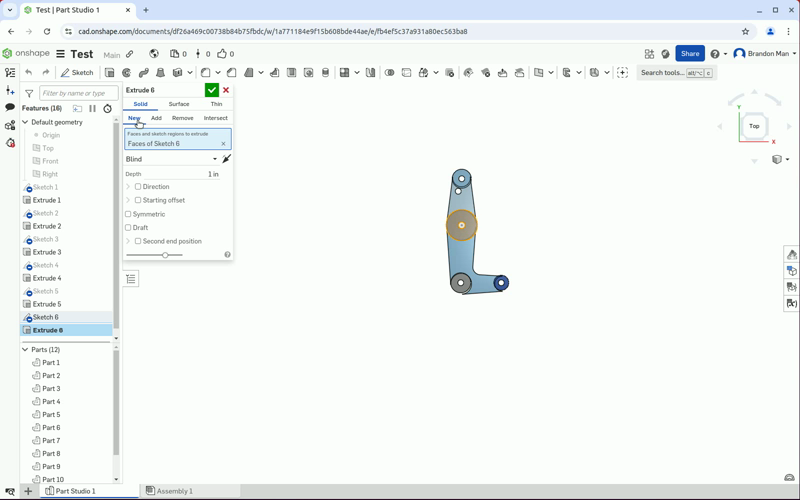
key(tab, 4)
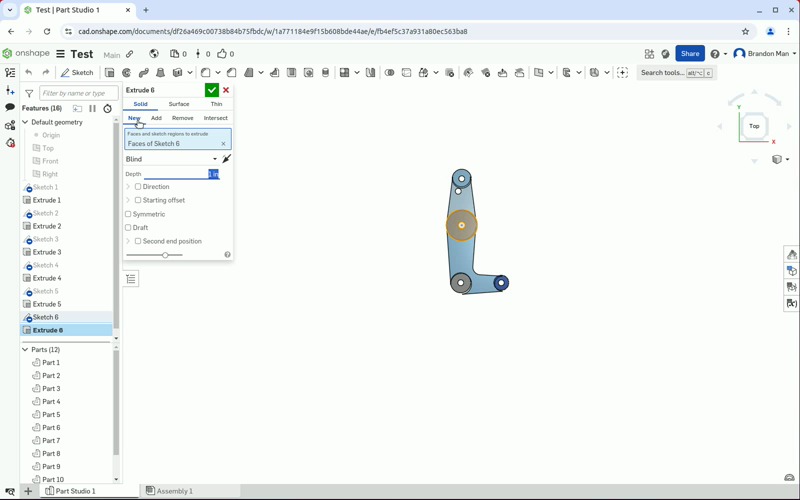
text(0.481)
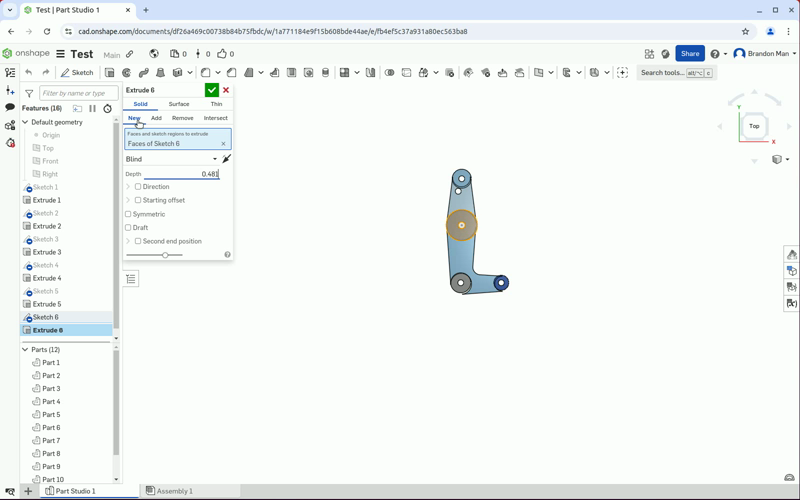
key(enter)
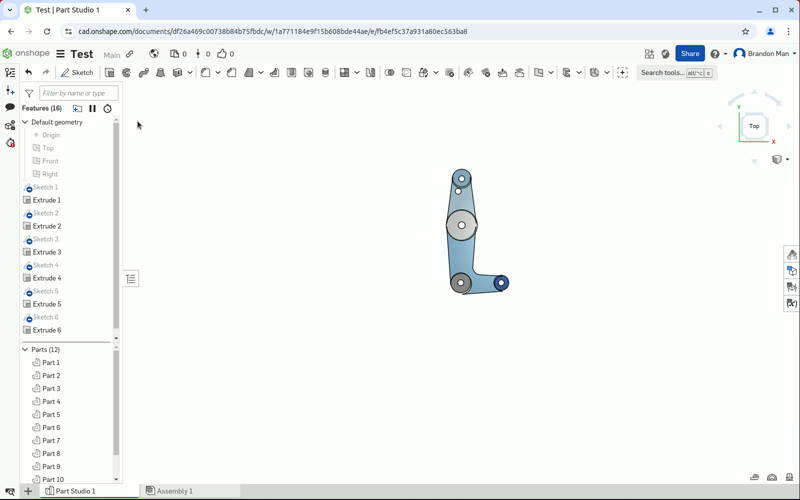
key(shift+h)
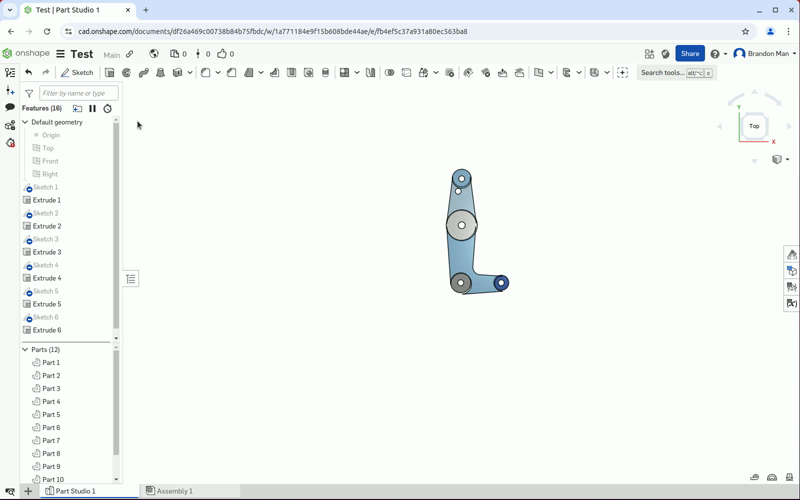
key(shift+h)
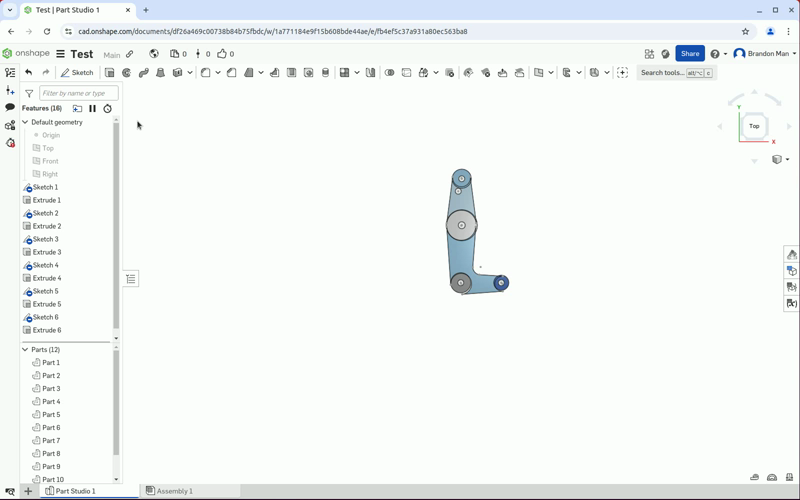
key(shift+7)
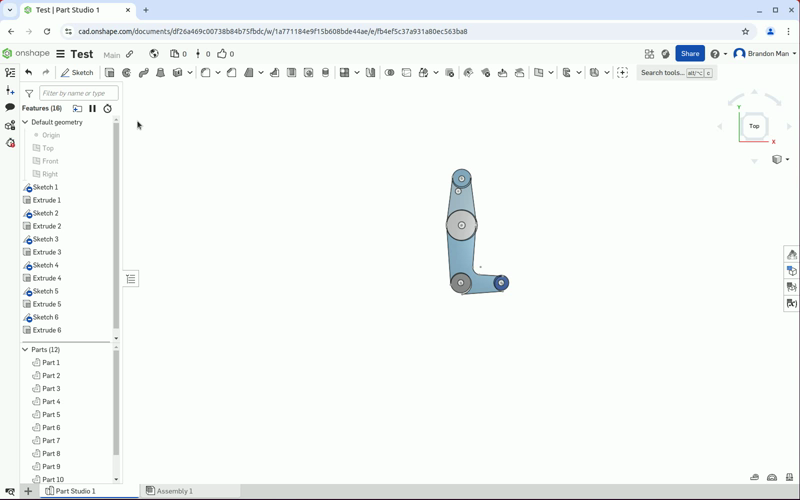
key(up, 3)
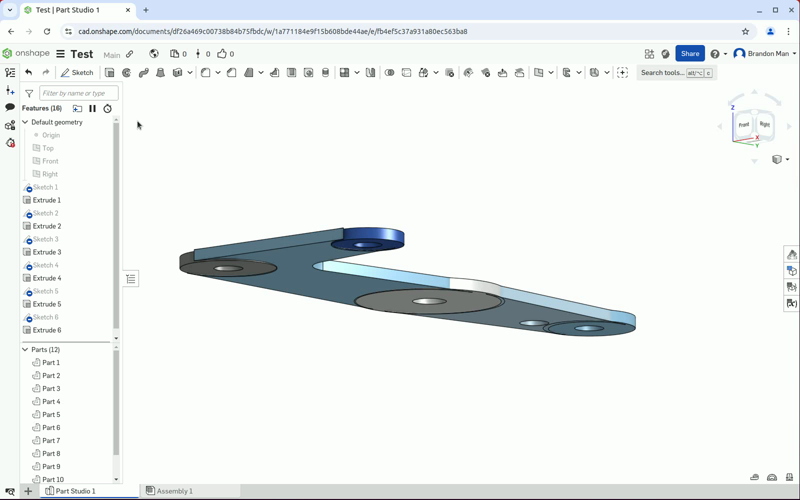
key(left, 3)
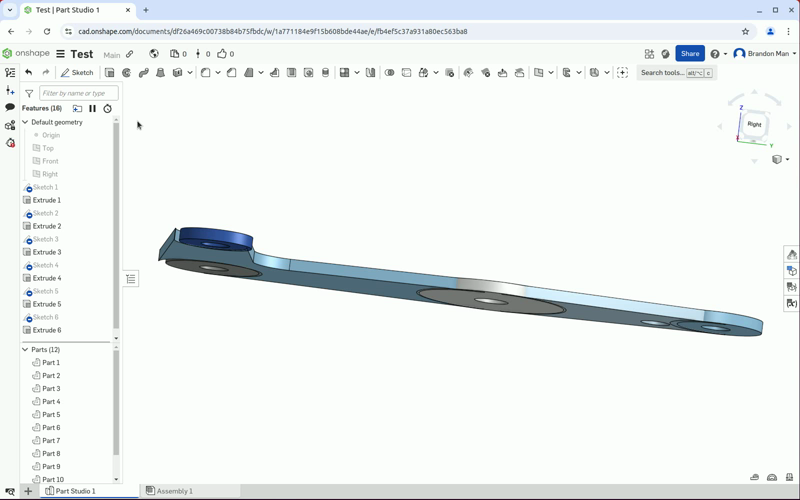
key(right, 3)
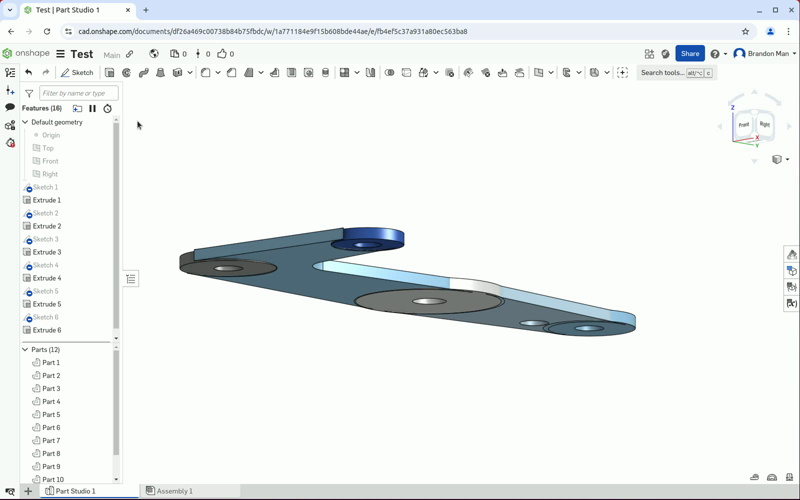
key(down, 3)
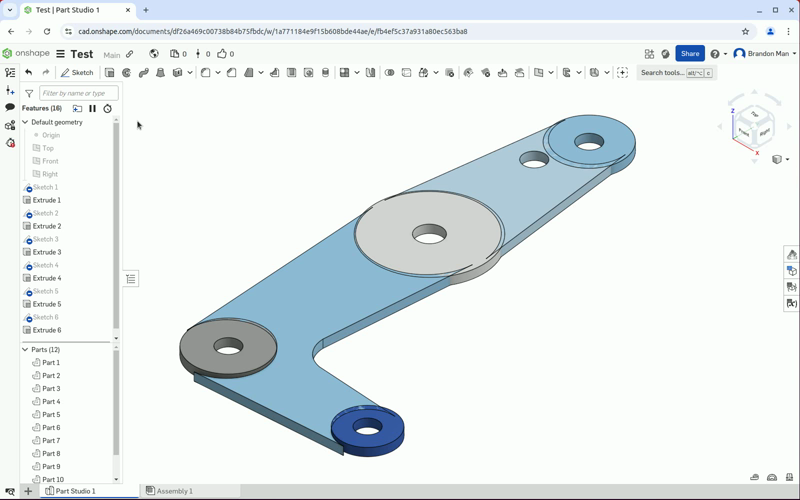
mouse_move(69, 189)
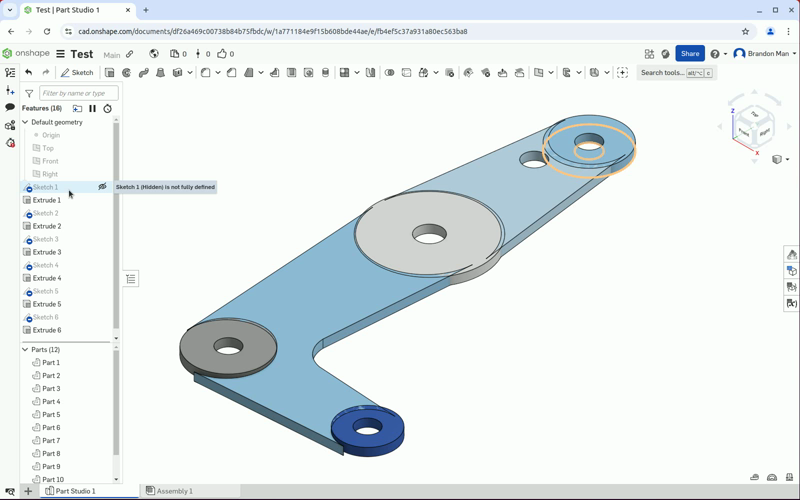
click(69, 189)